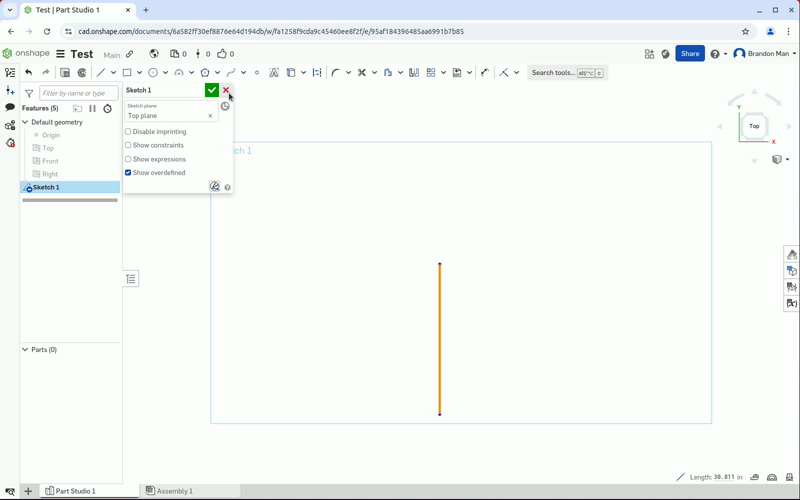
key(shift+h)
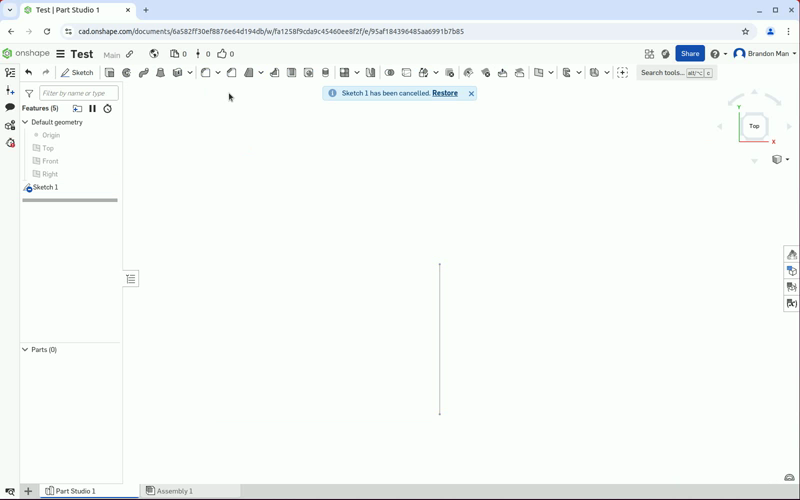
key(shift+s)
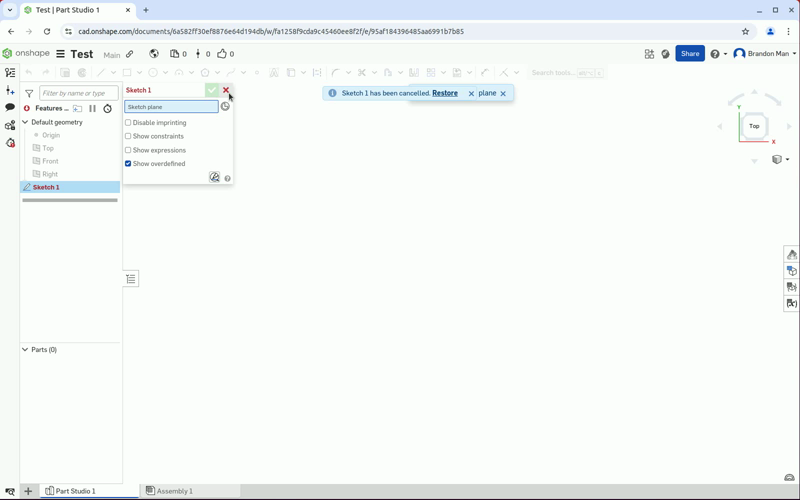
mouse_move(73, 150)
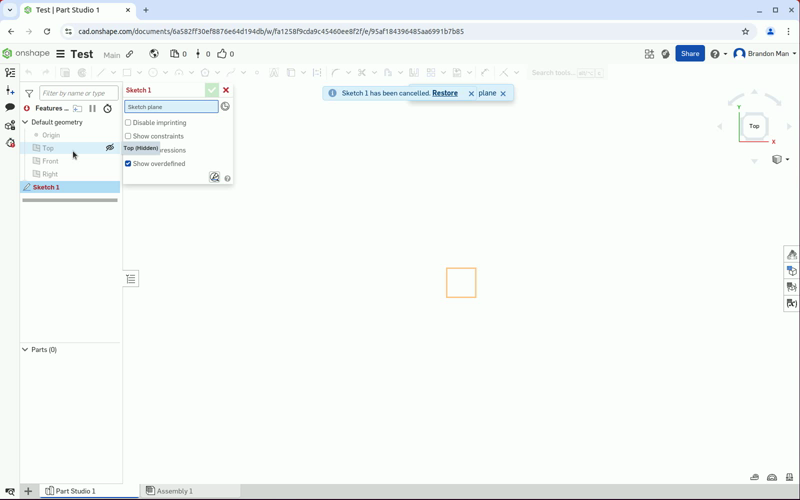
click(73, 150)
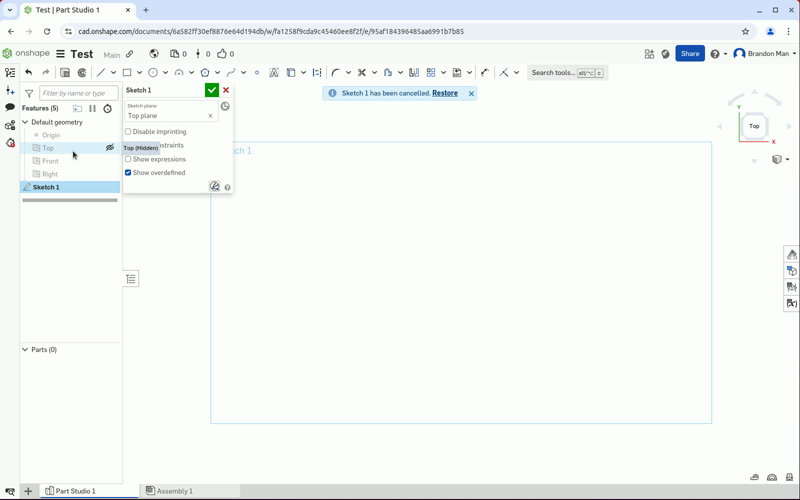
mouse_move(73, 352)
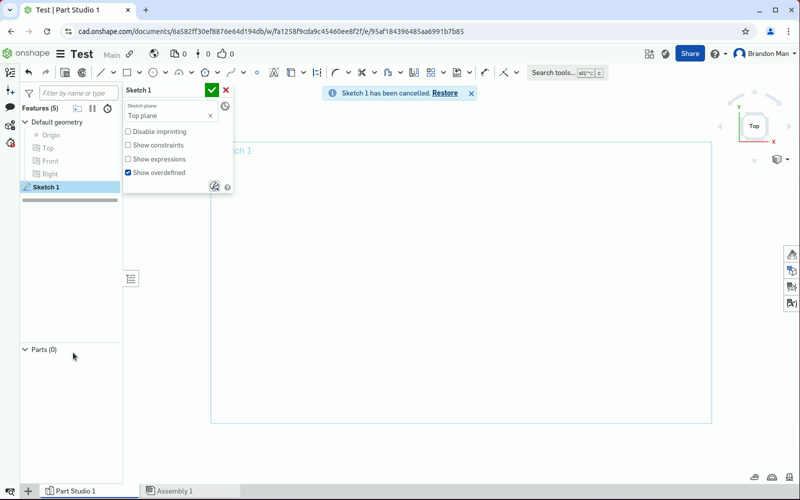
key(y)
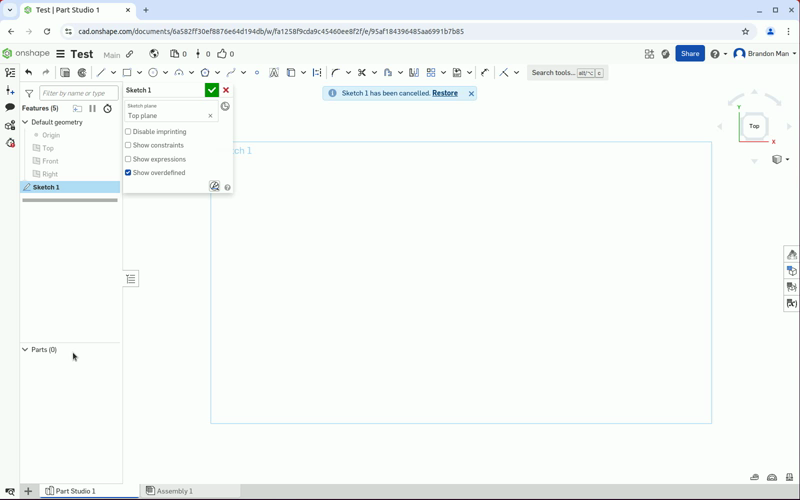
key(c)
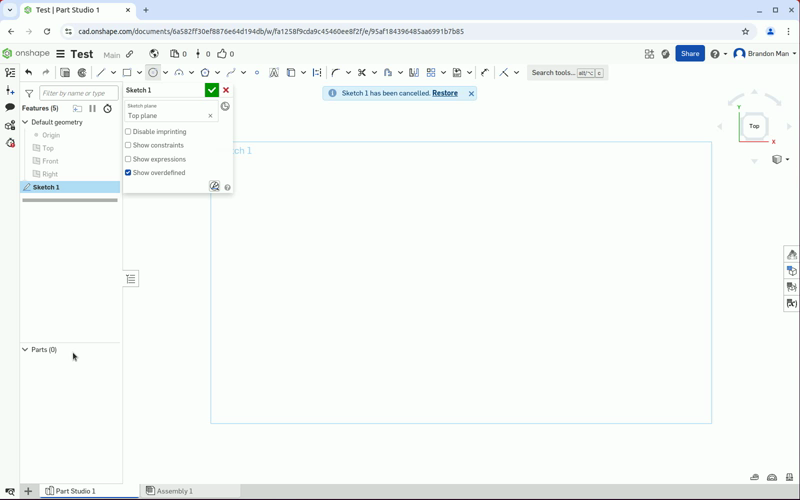
key_down(shift)
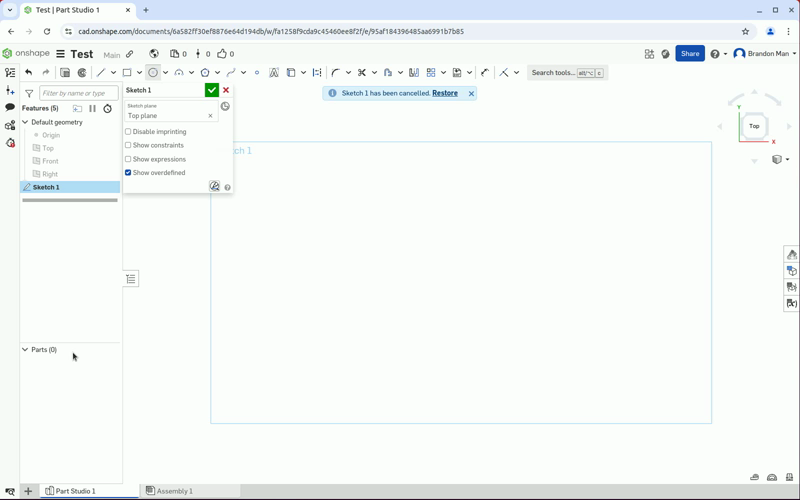
mouse_move(461, 282)
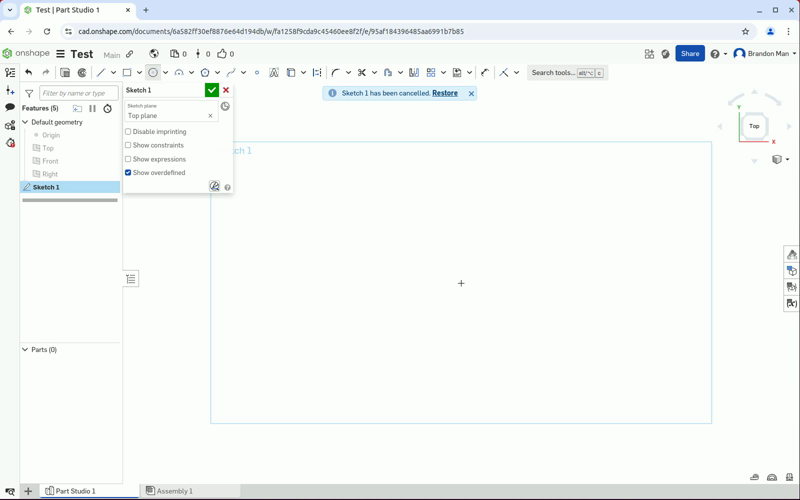
click(461, 282)
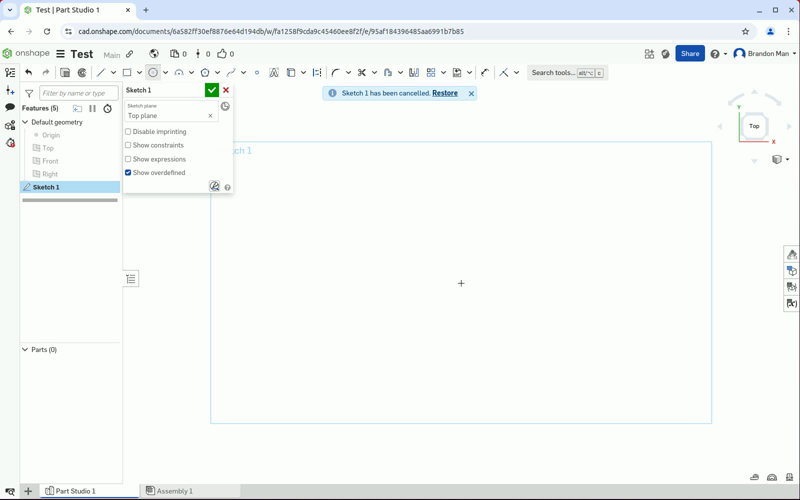
key_up(shift)
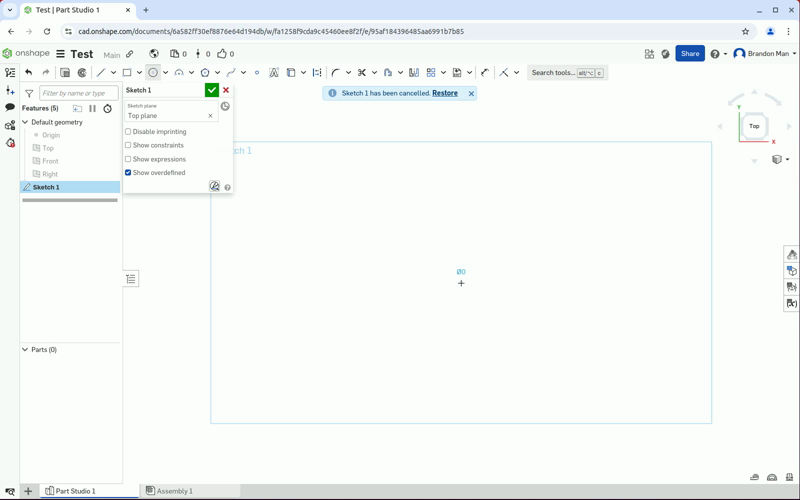
mouse_move(527, 282)
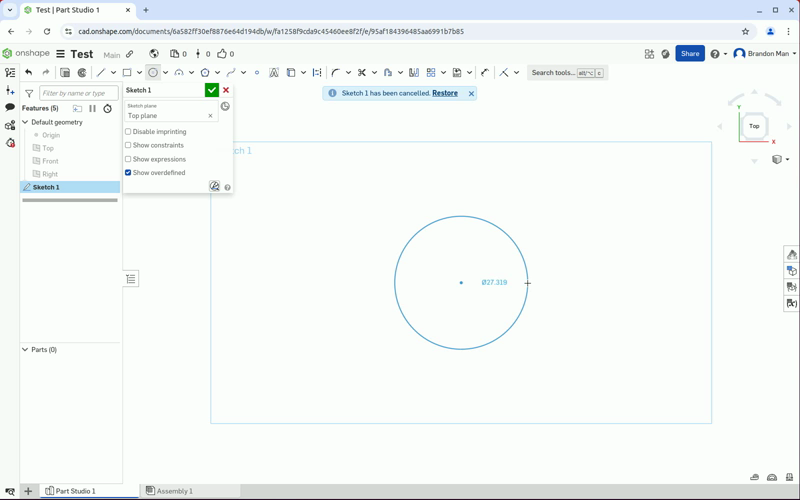
click(527, 282)
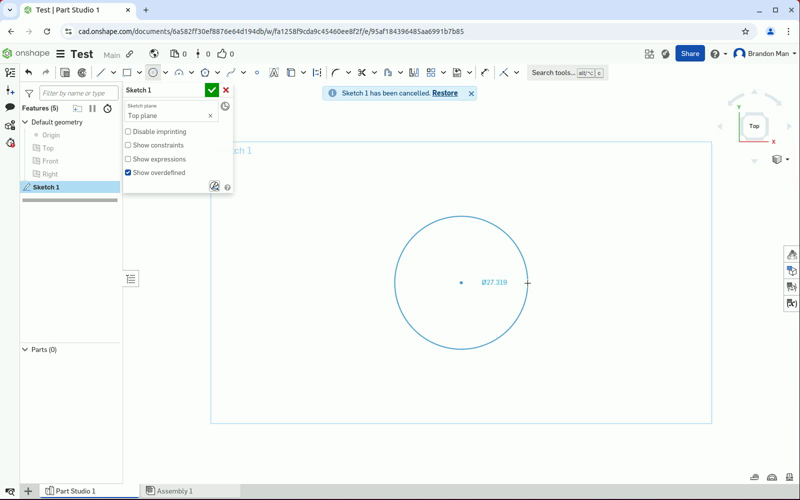
key(esc)
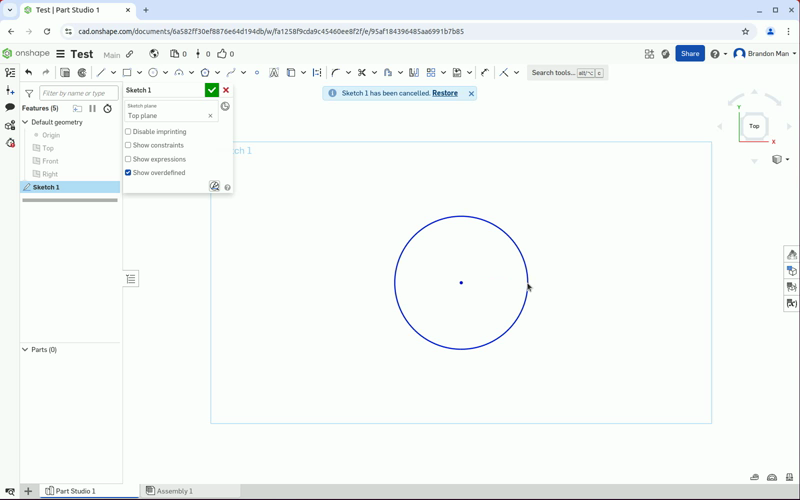
key(a)
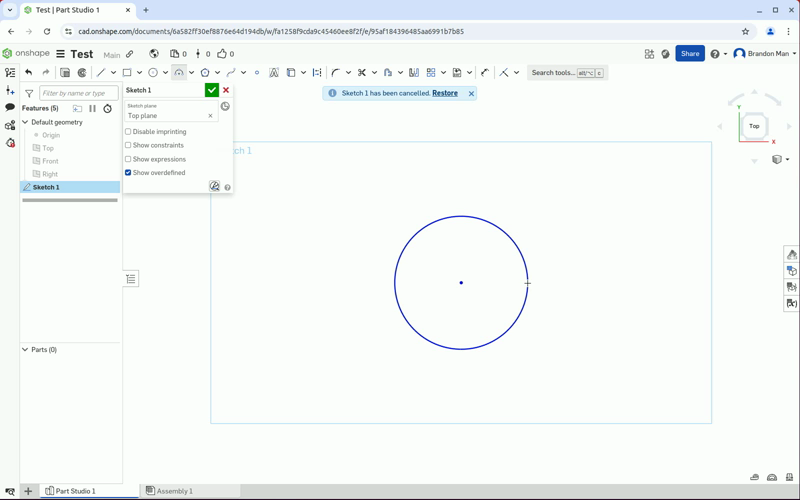
key_down(shift)
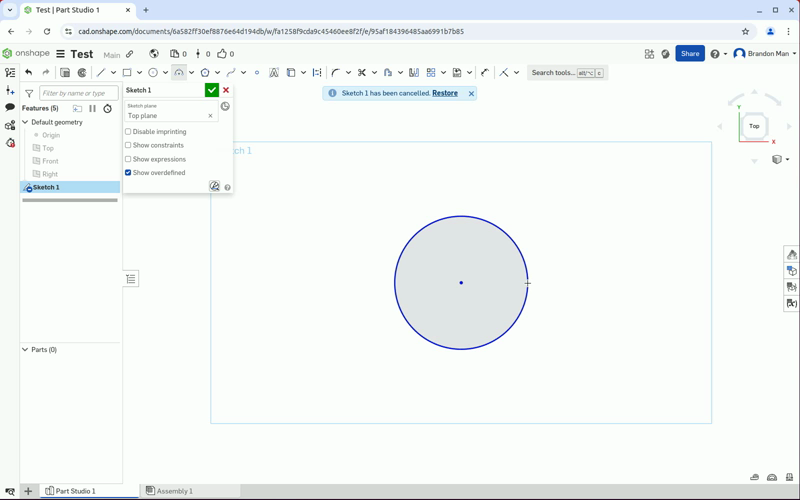
mouse_move(414, 292)
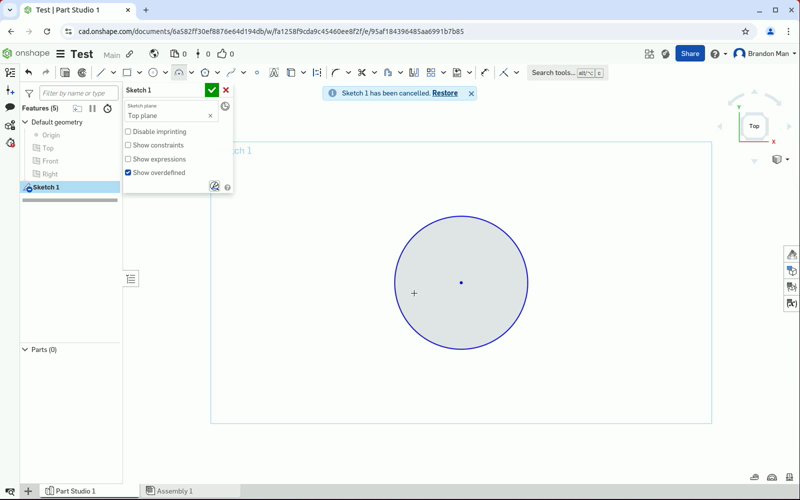
click(414, 292)
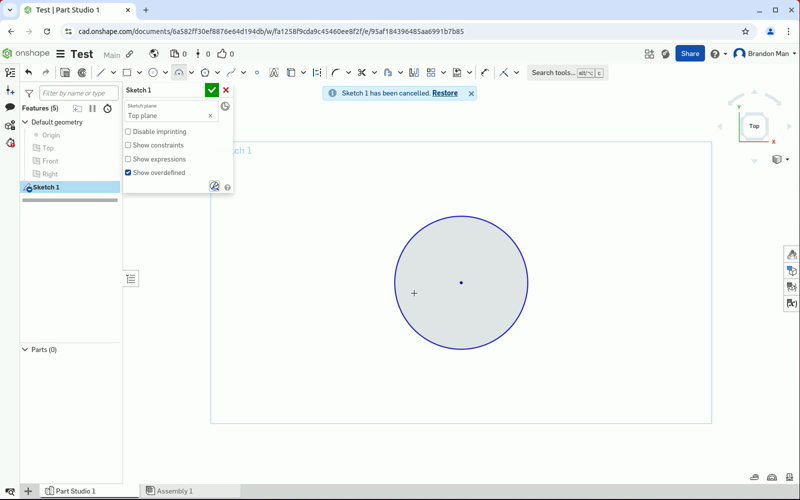
key_up(shift)
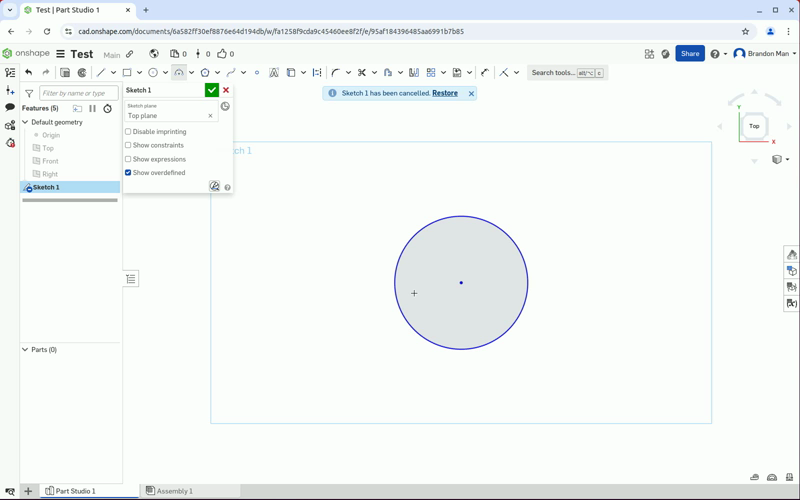
key_down(shift)
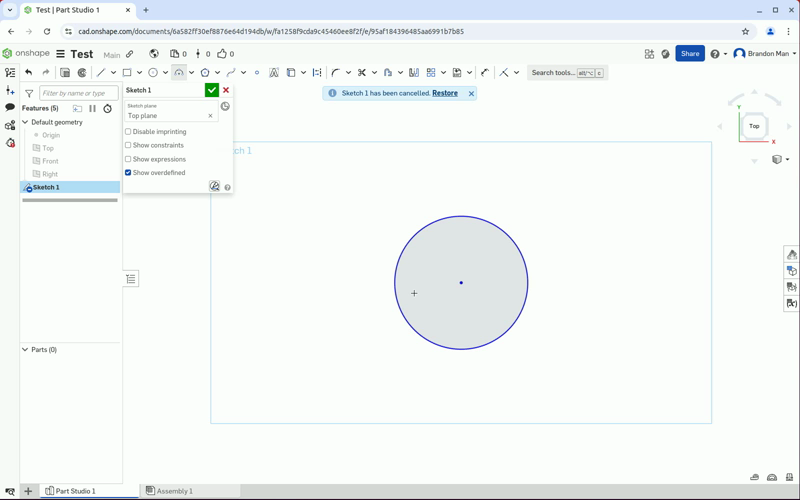
mouse_move(414, 273)
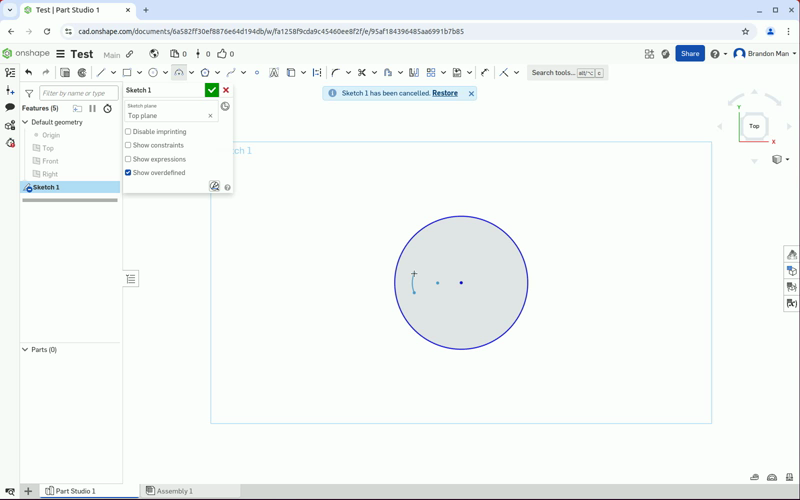
click(414, 273)
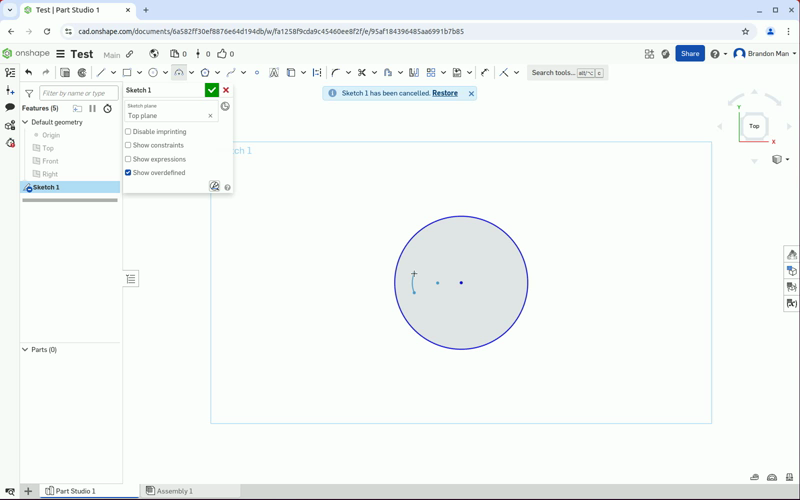
mouse_move(403, 282)
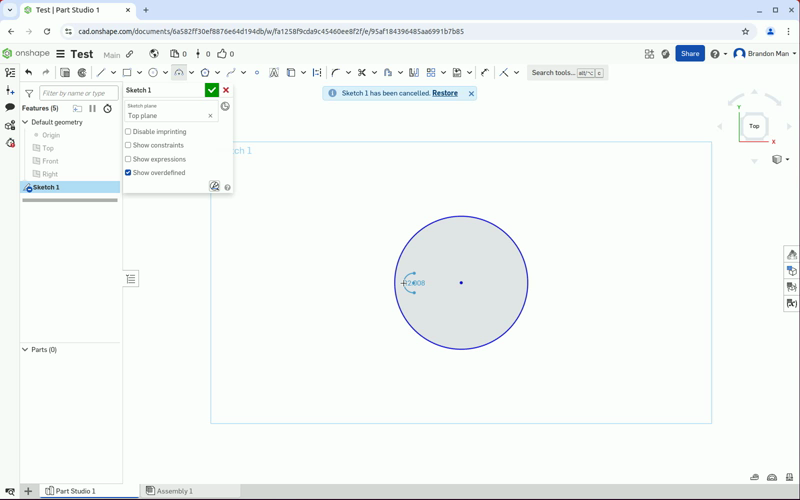
click(403, 282)
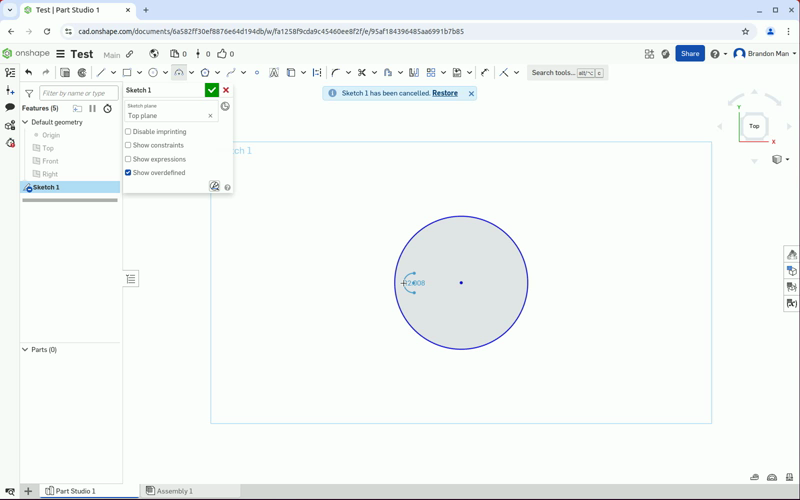
key_up(shift)
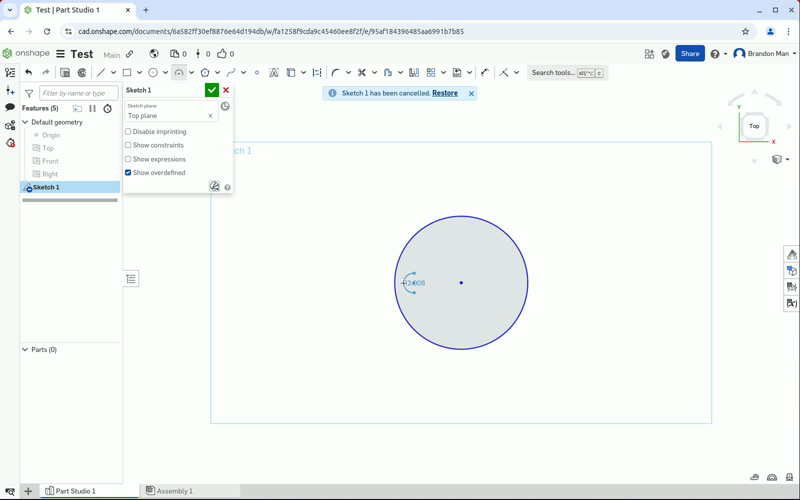
mouse_move(414, 273)
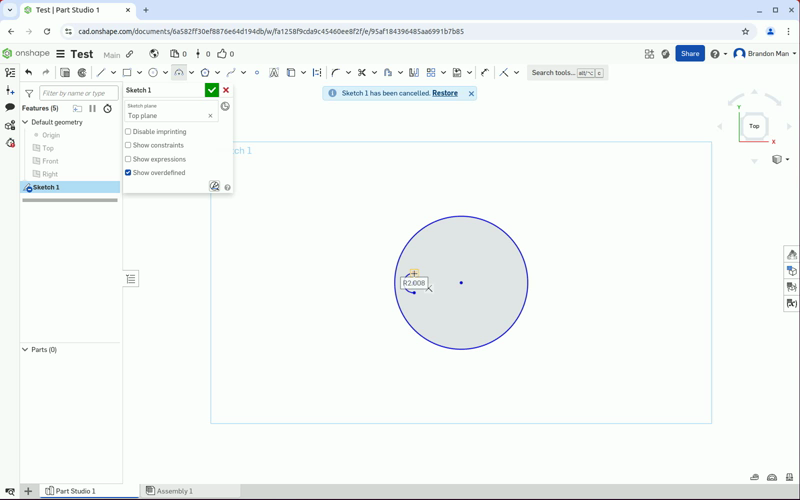
click(414, 273)
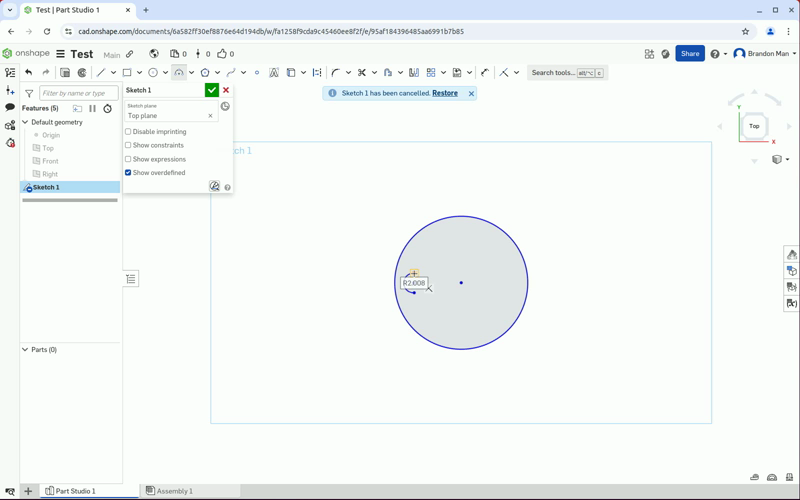
key_down(shift)
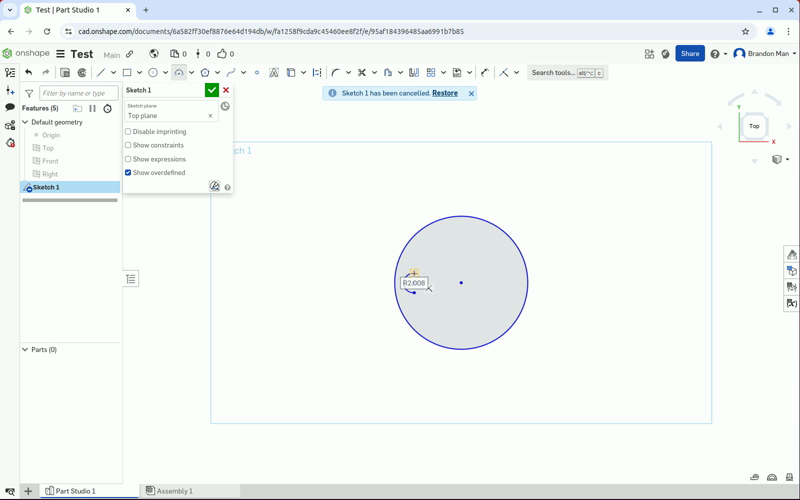
mouse_move(451, 237)
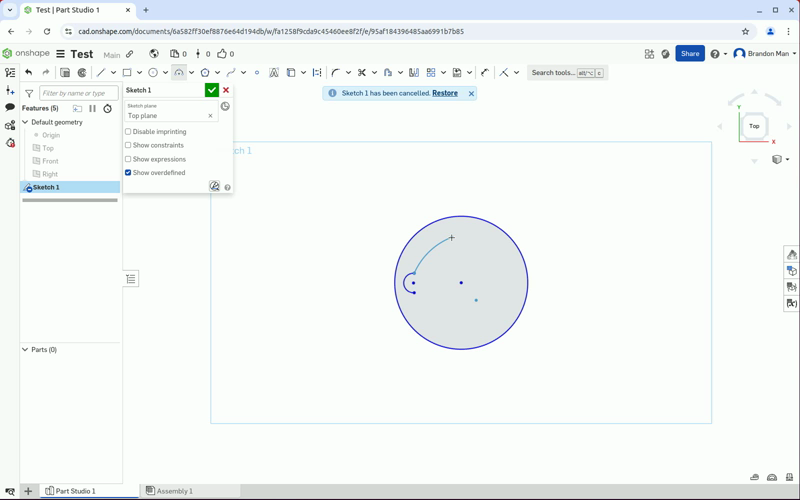
click(451, 237)
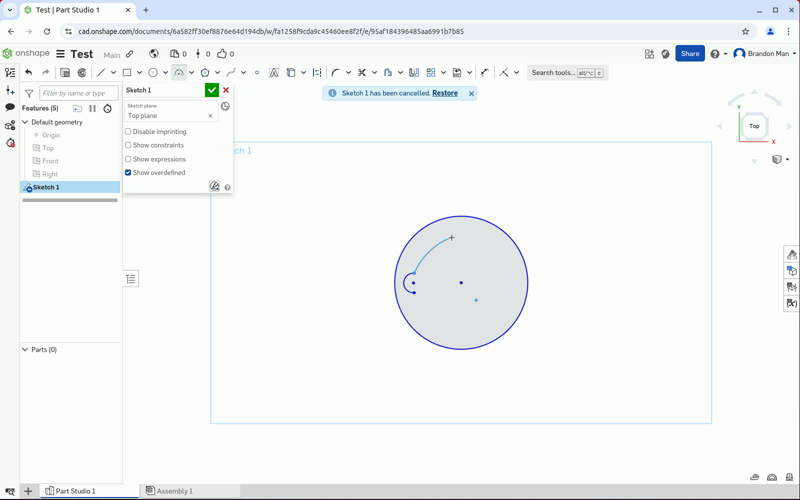
mouse_move(427, 249)
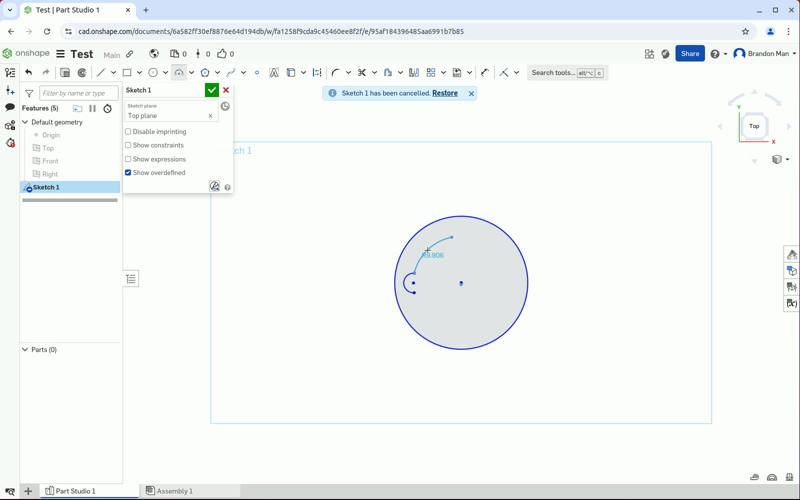
click(427, 249)
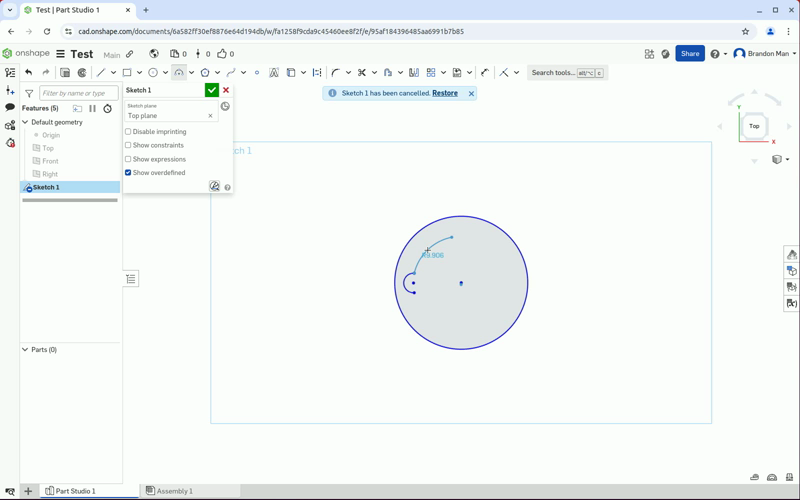
key_up(shift)
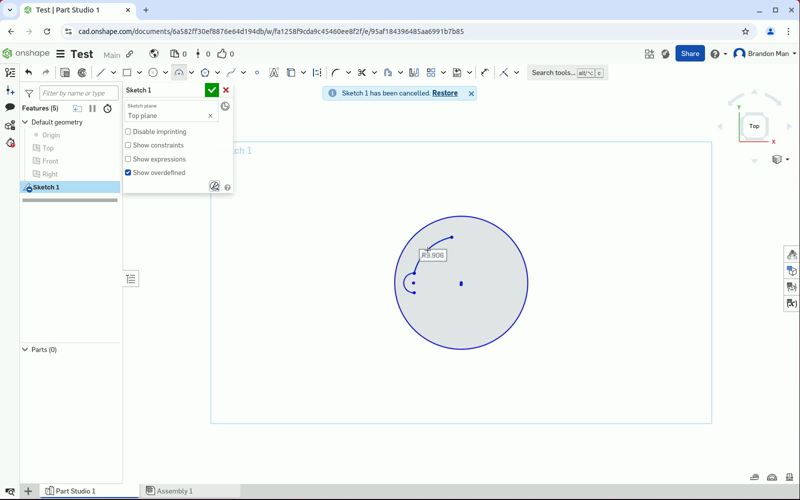
mouse_move(451, 237)
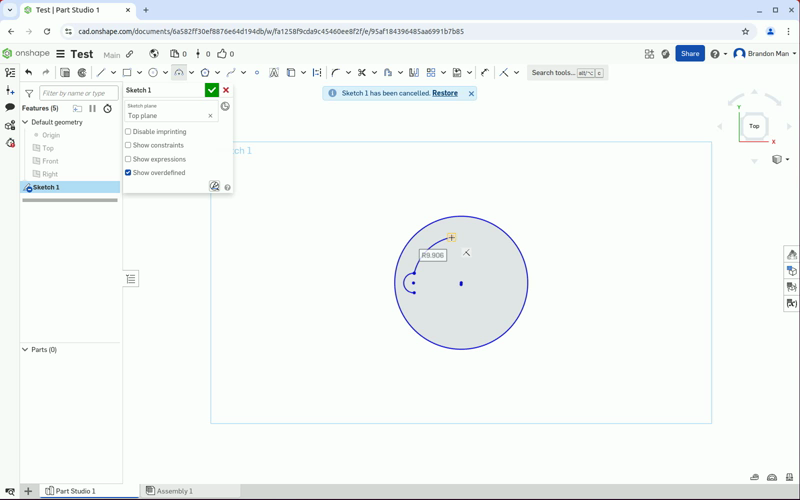
click(451, 237)
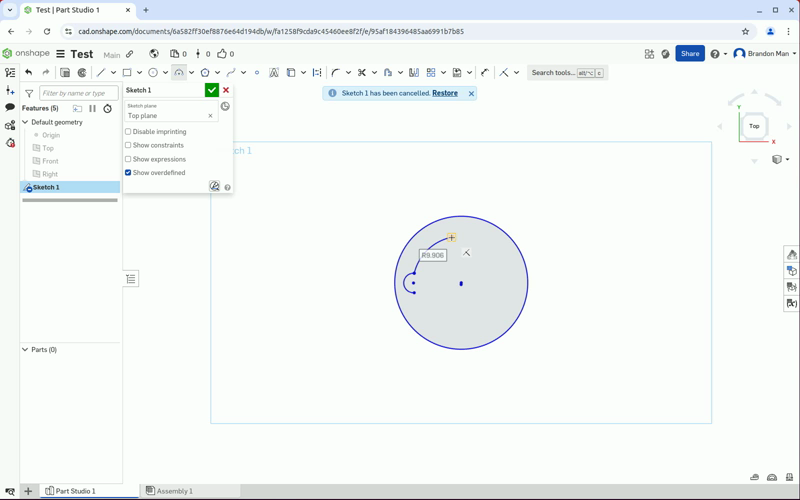
key_down(shift)
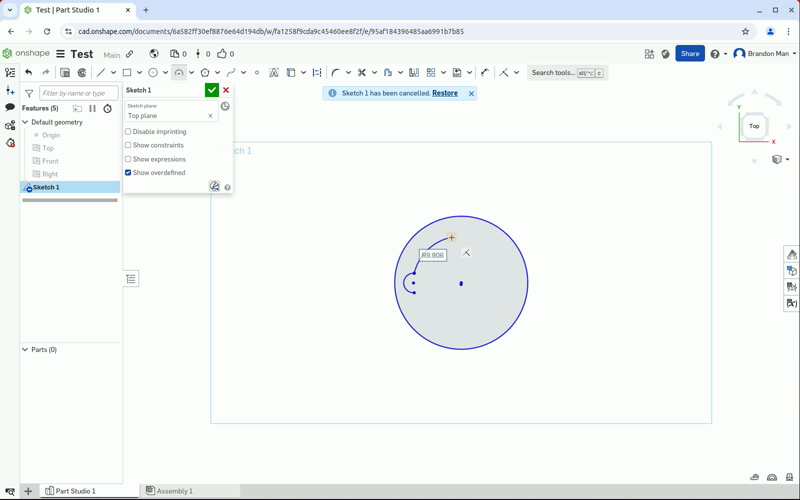
mouse_move(469, 237)
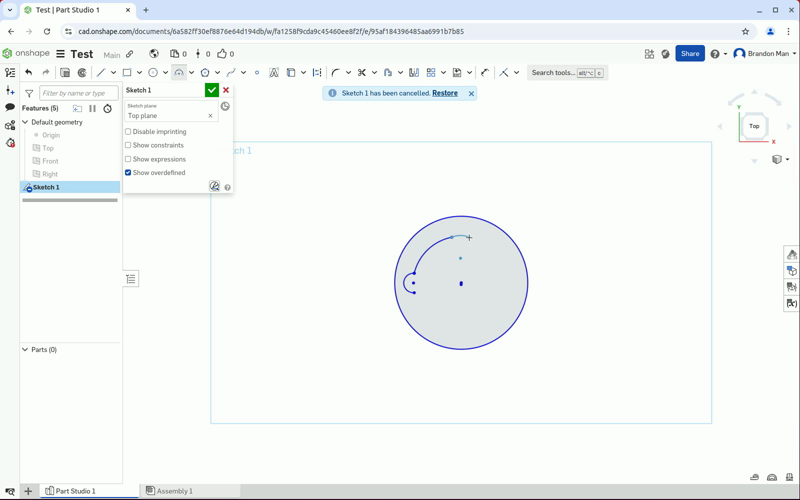
click(469, 237)
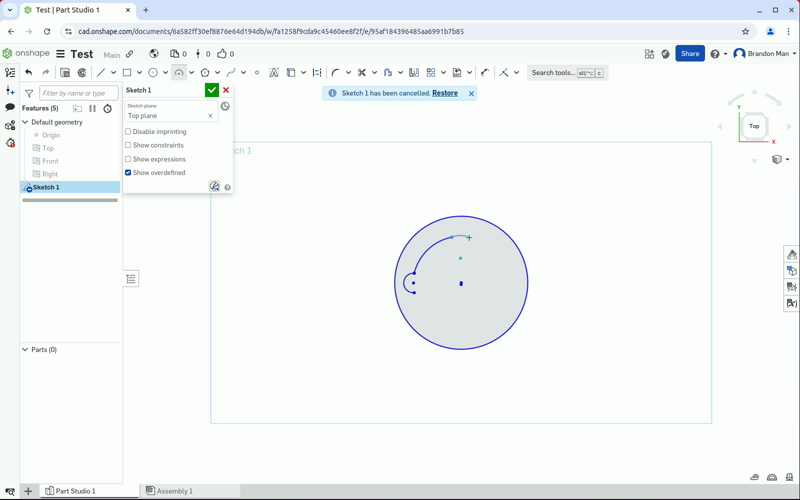
mouse_move(460, 227)
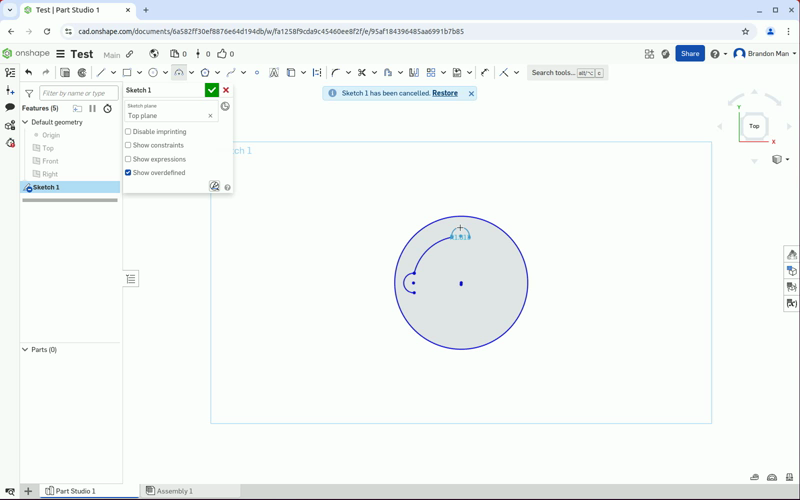
click(460, 227)
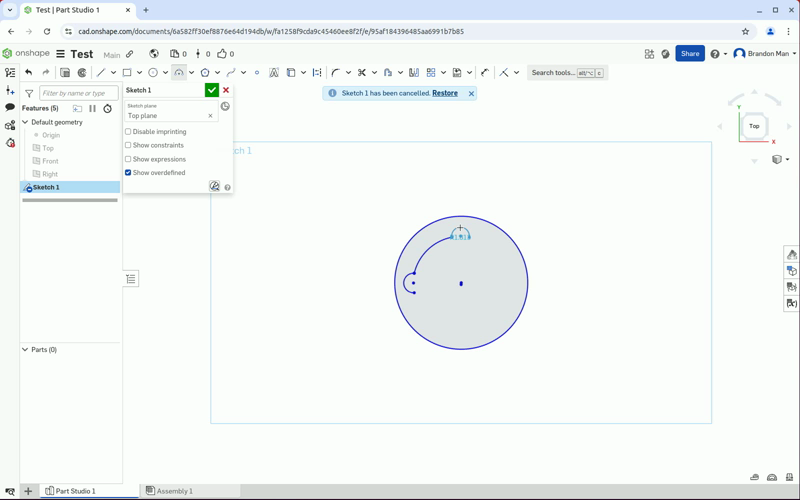
key_up(shift)
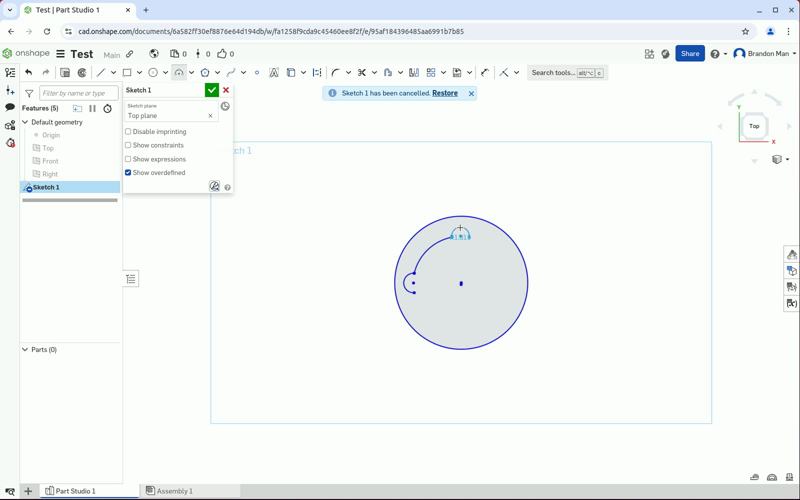
mouse_move(469, 237)
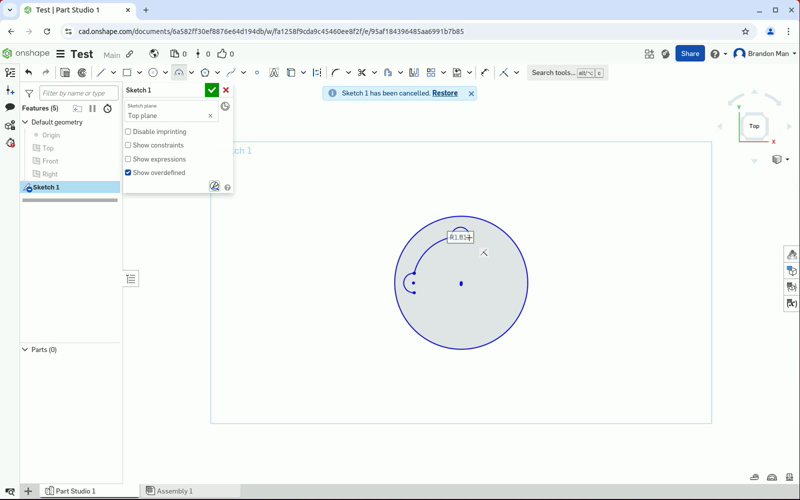
click(469, 237)
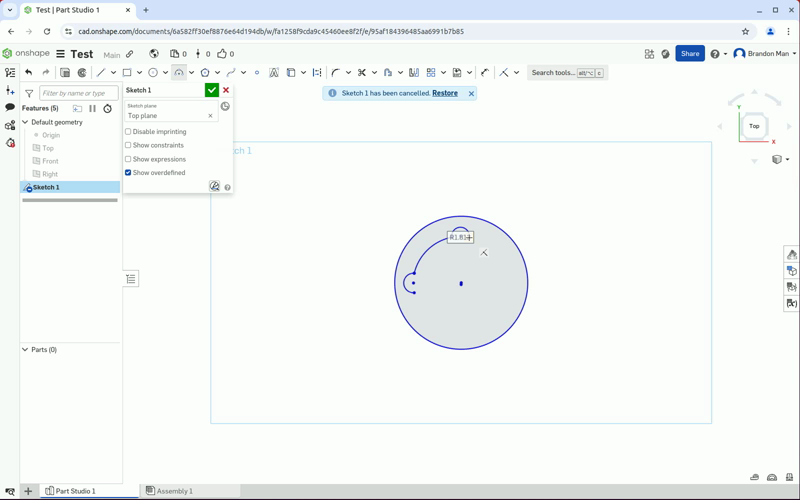
key_down(shift)
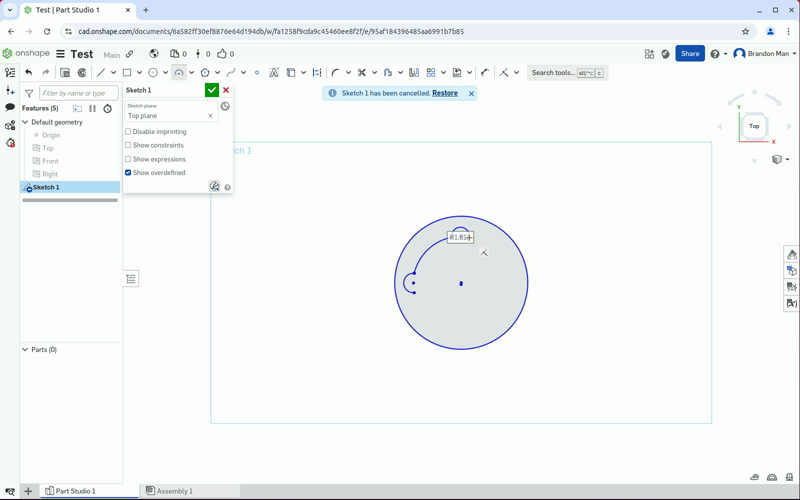
mouse_move(506, 273)
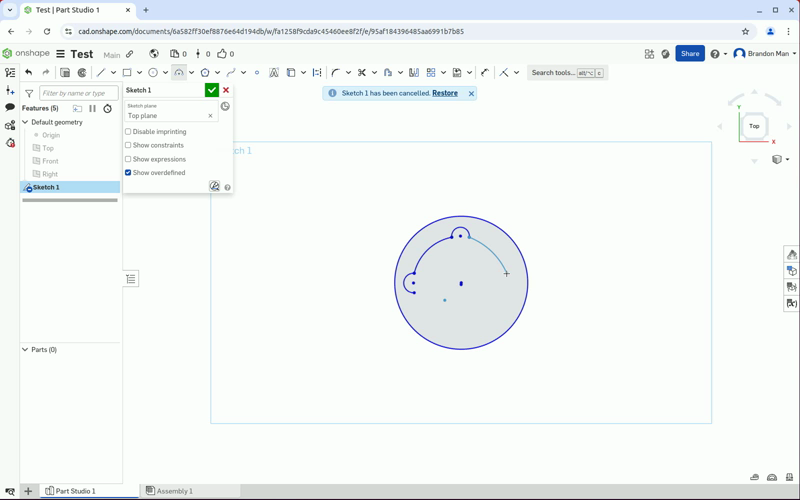
click(506, 273)
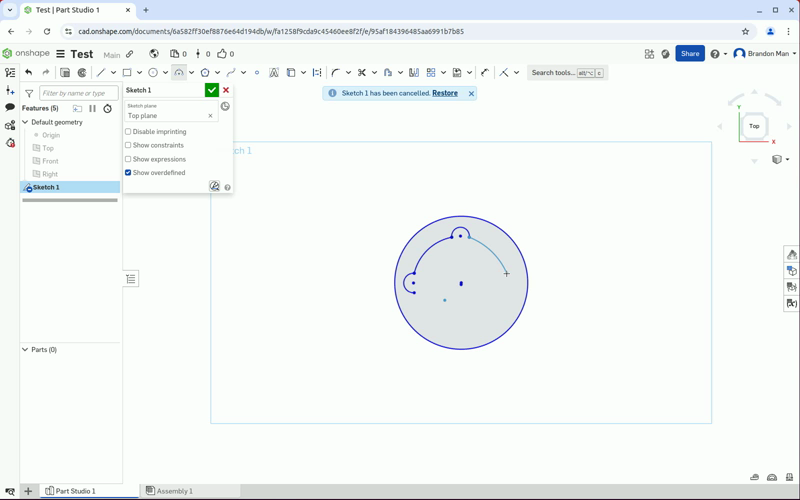
mouse_move(493, 249)
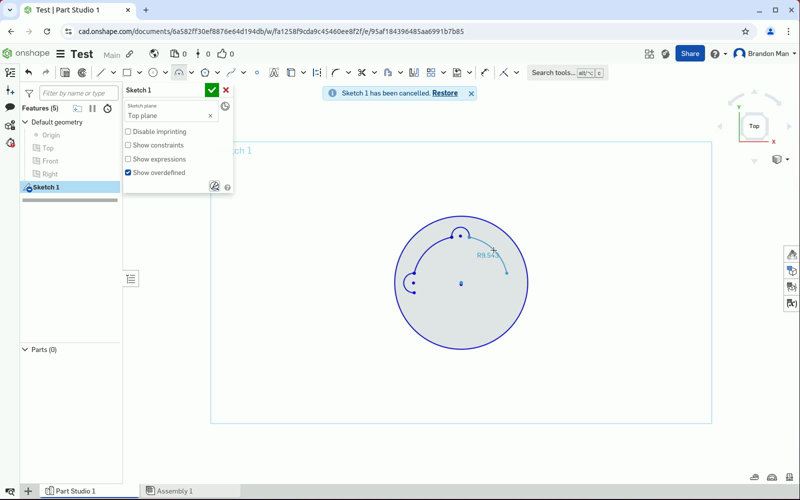
click(493, 249)
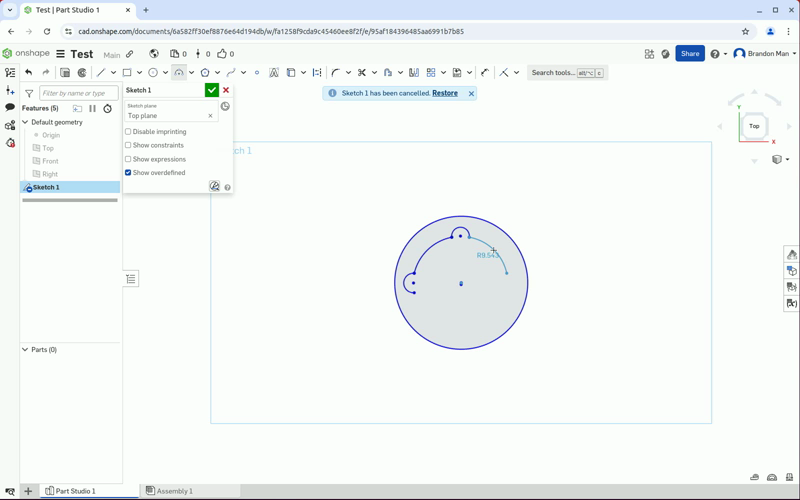
key_up(shift)
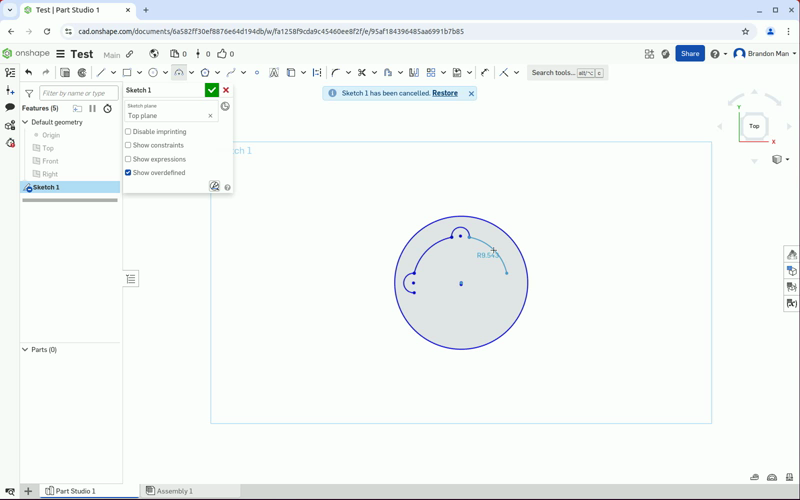
mouse_move(506, 273)
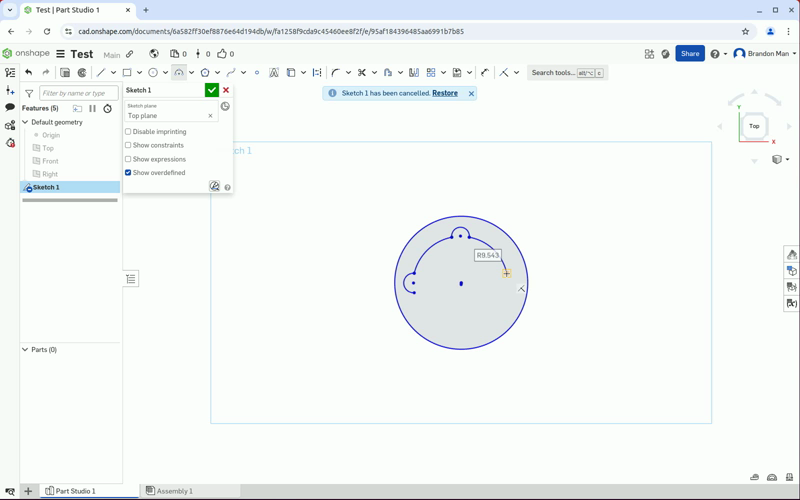
click(506, 273)
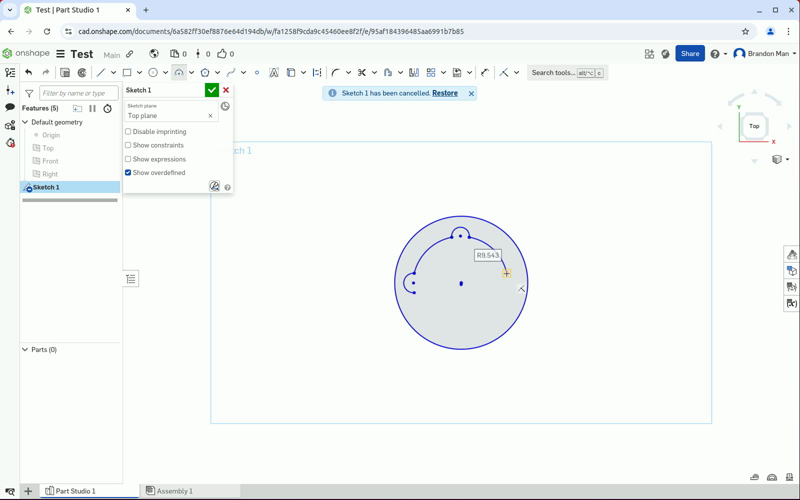
key_down(shift)
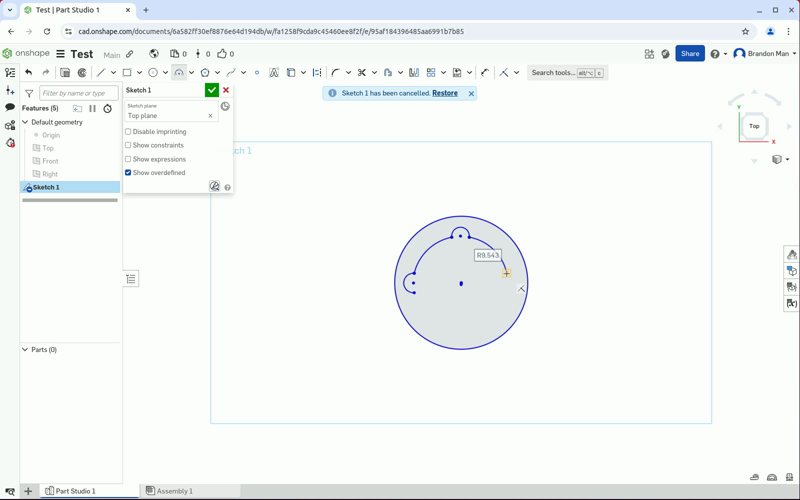
mouse_move(506, 292)
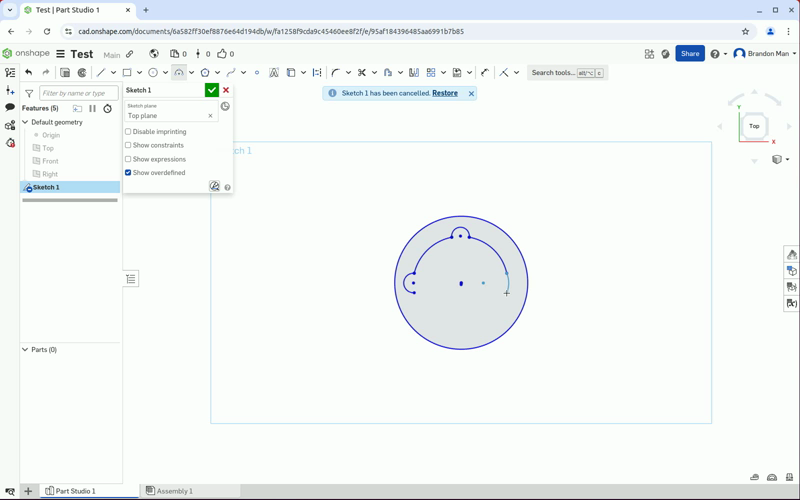
click(506, 292)
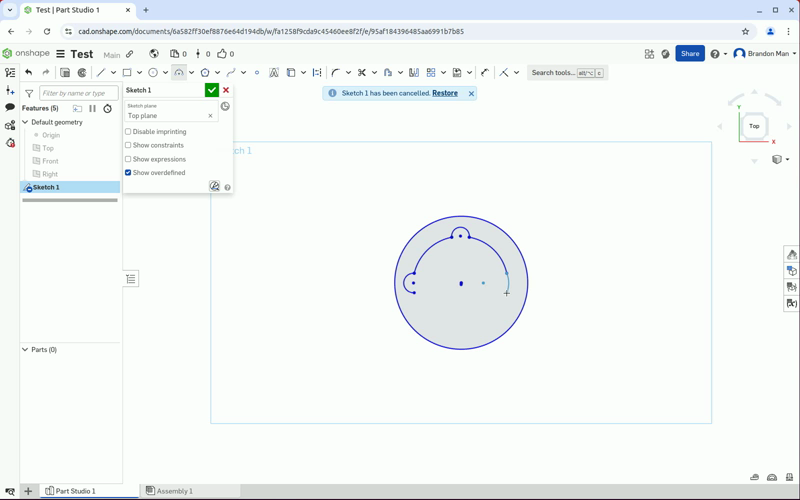
mouse_move(517, 282)
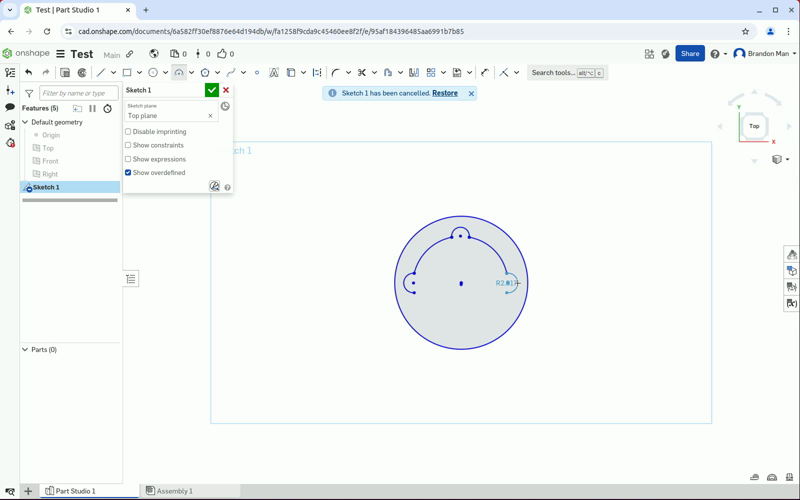
click(517, 282)
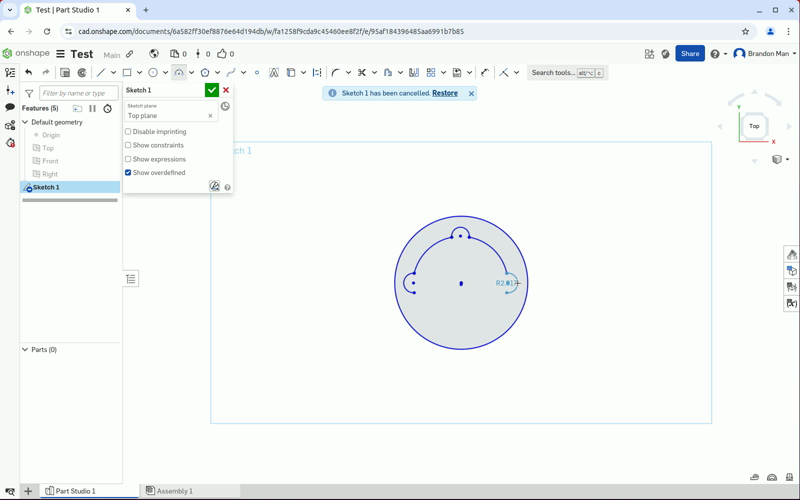
key_up(shift)
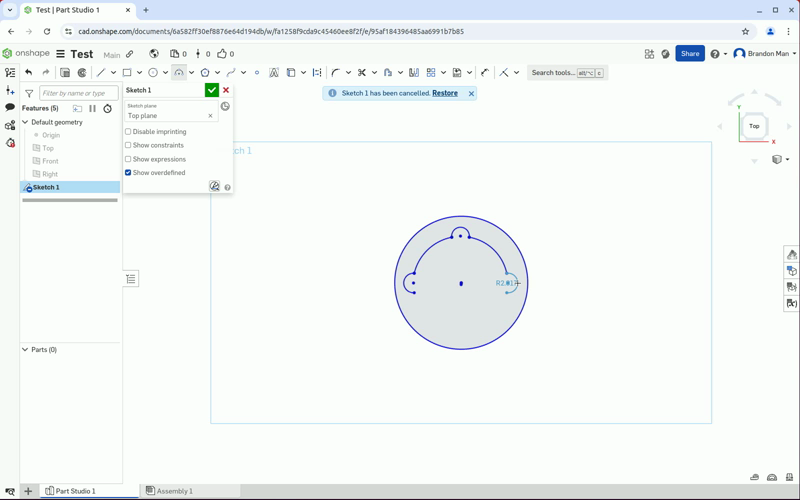
mouse_move(506, 292)
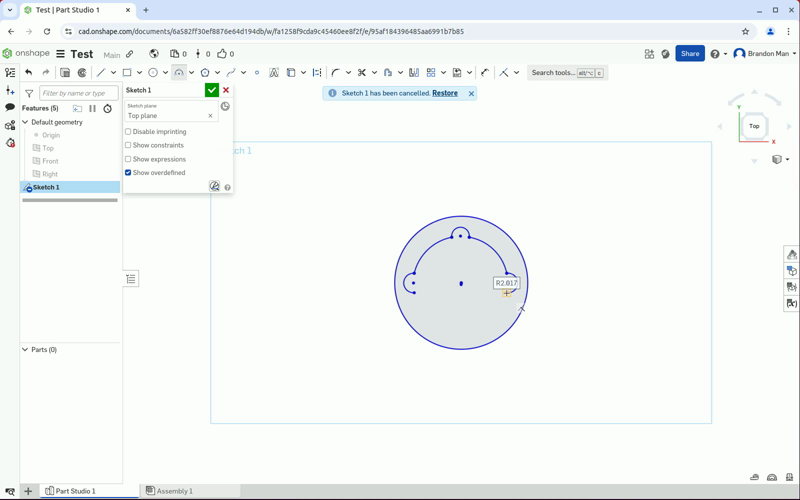
click(506, 292)
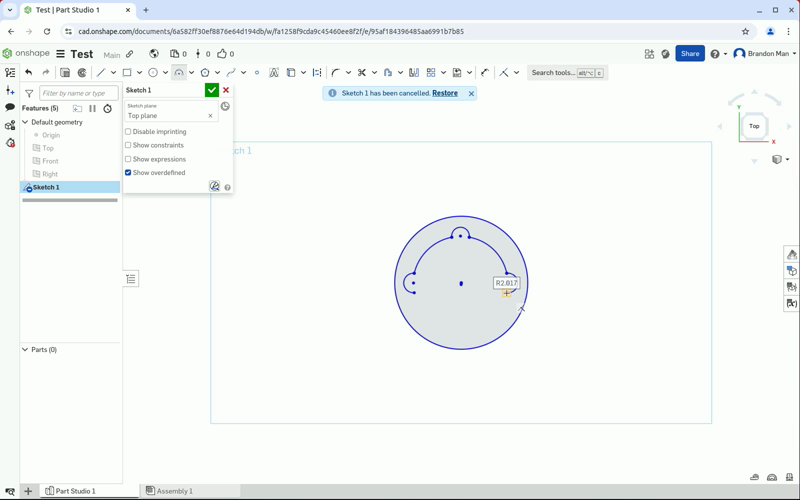
key_down(shift)
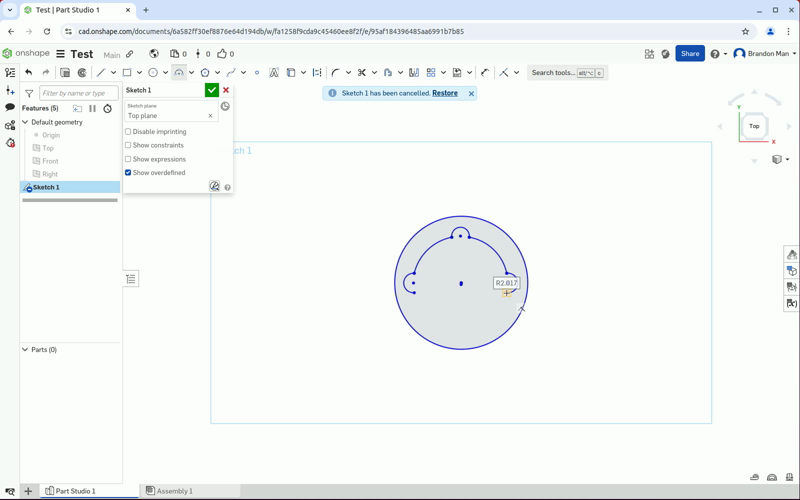
mouse_move(469, 328)
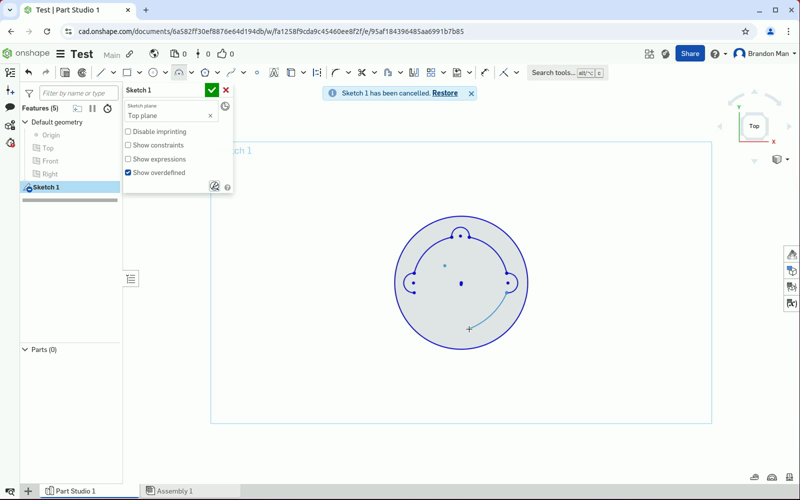
click(469, 328)
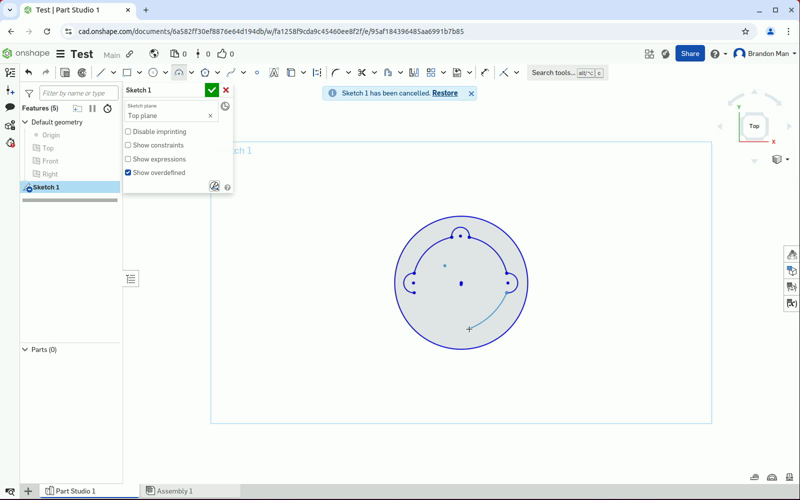
mouse_move(493, 316)
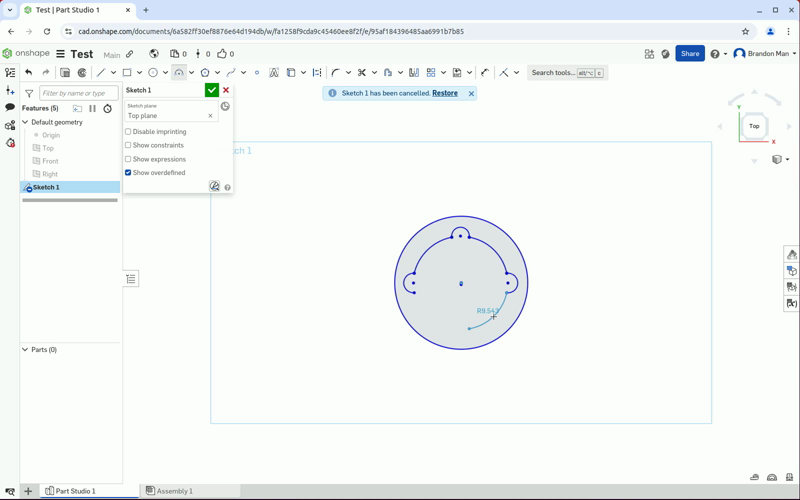
click(493, 316)
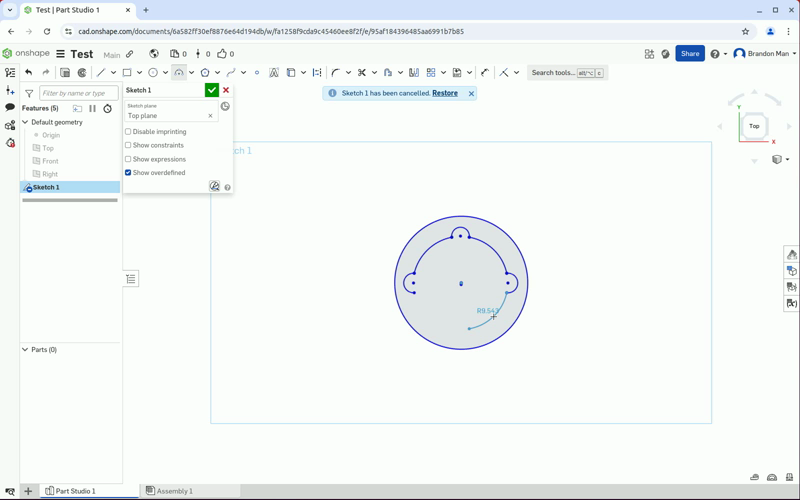
key_up(shift)
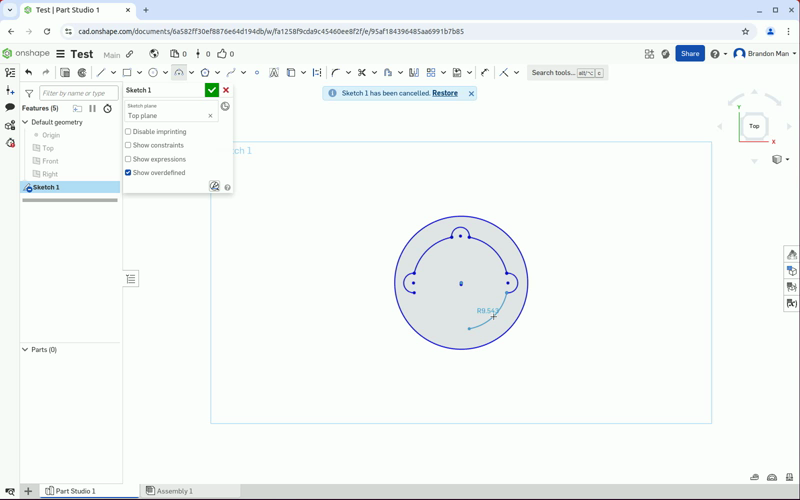
mouse_move(469, 328)
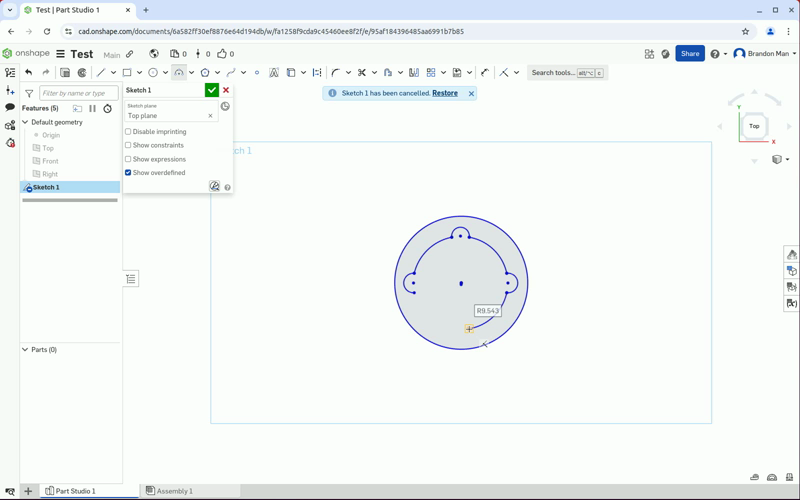
click(469, 328)
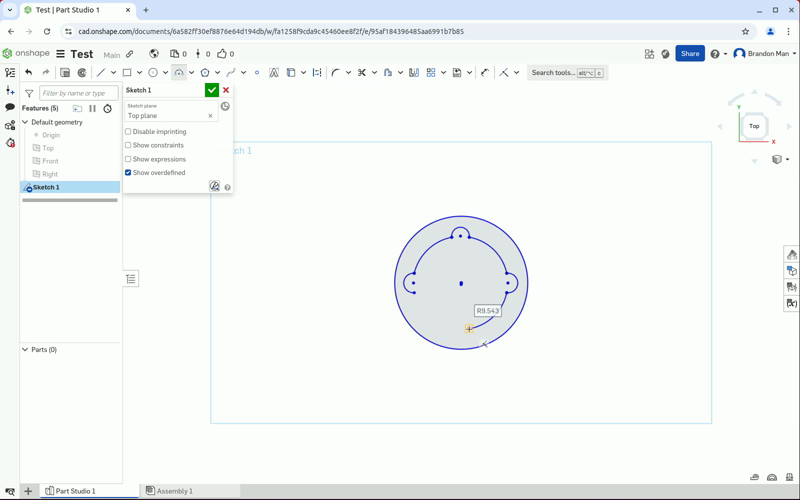
key_down(shift)
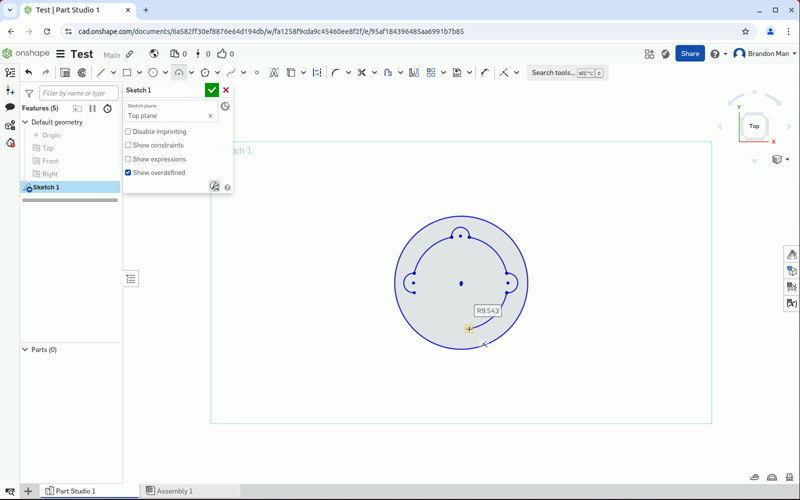
mouse_move(451, 328)
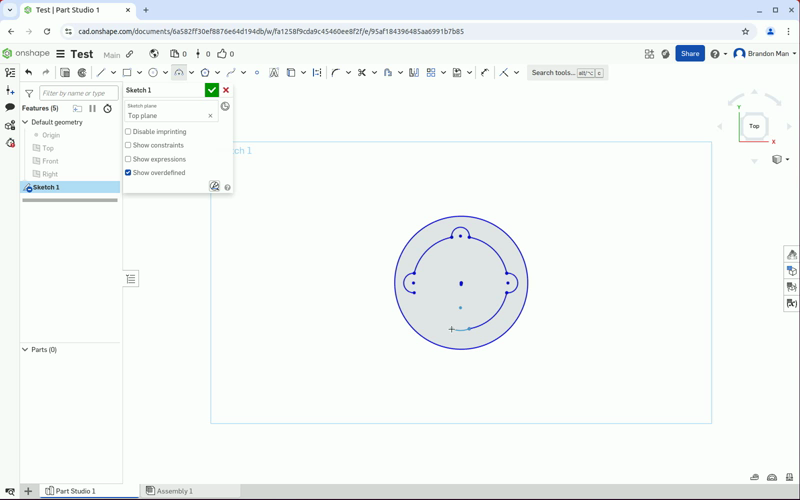
click(451, 328)
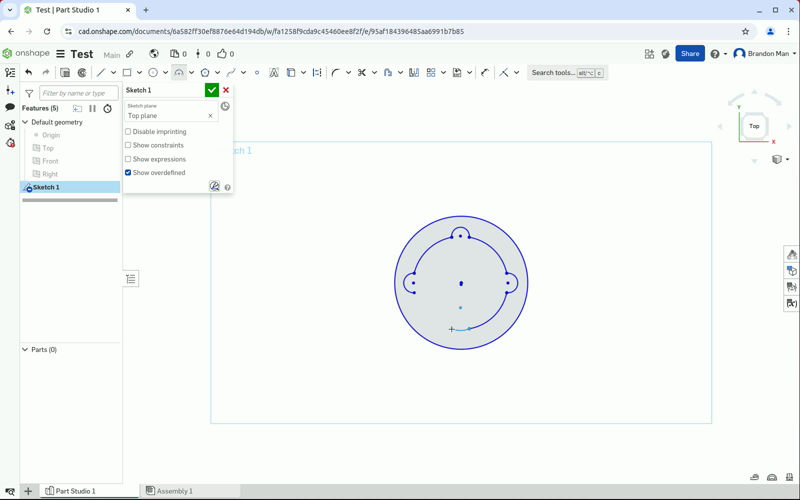
mouse_move(460, 338)
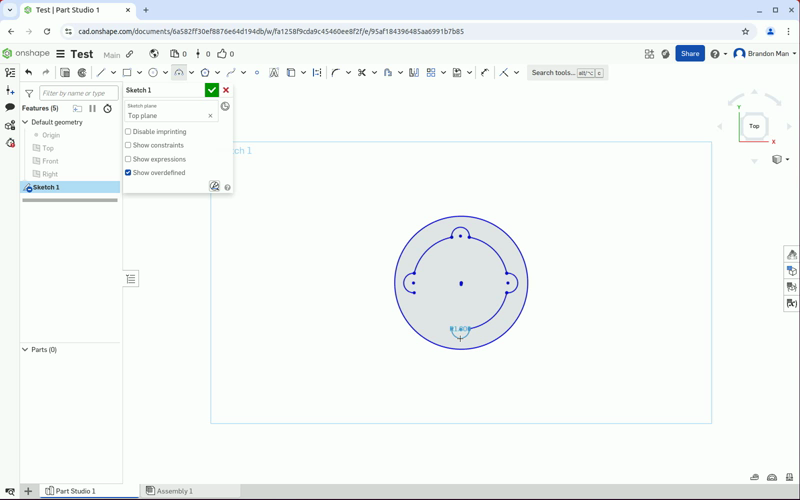
click(460, 338)
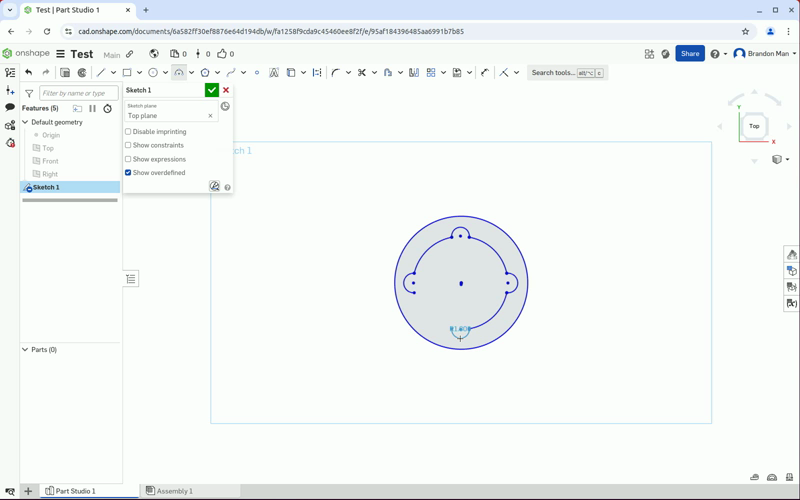
key_up(shift)
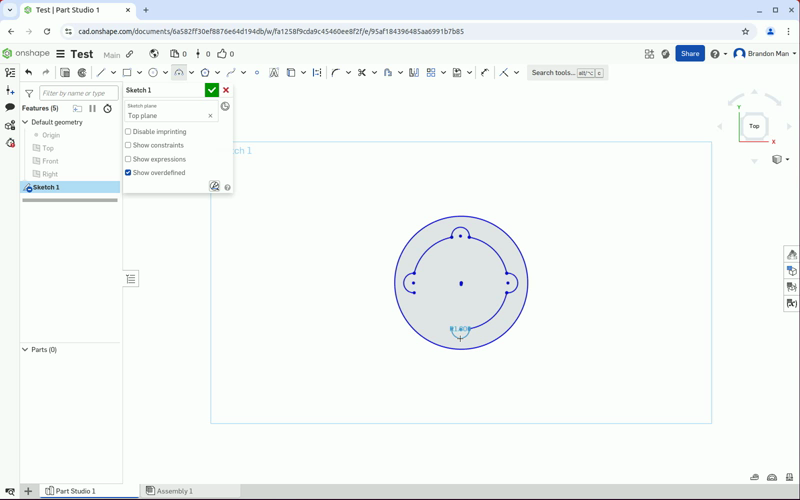
mouse_move(451, 328)
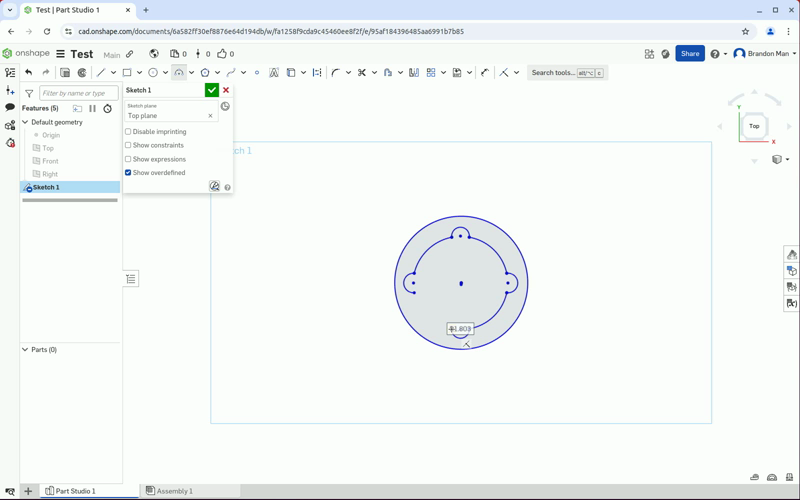
click(451, 328)
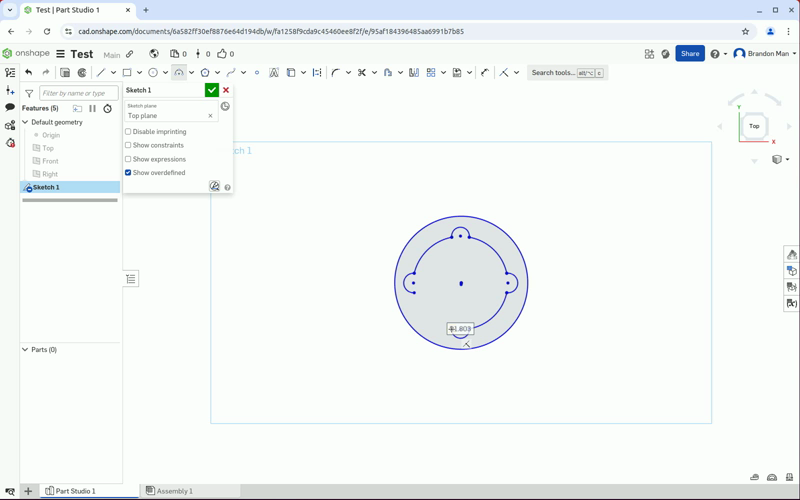
mouse_move(414, 292)
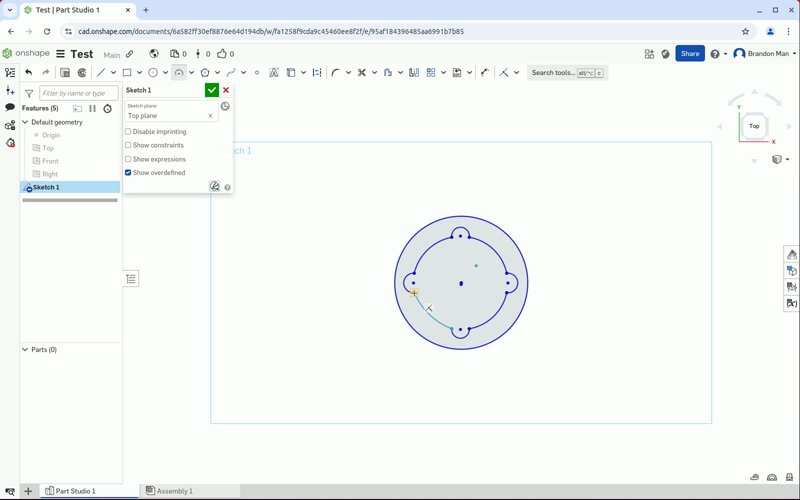
click(414, 292)
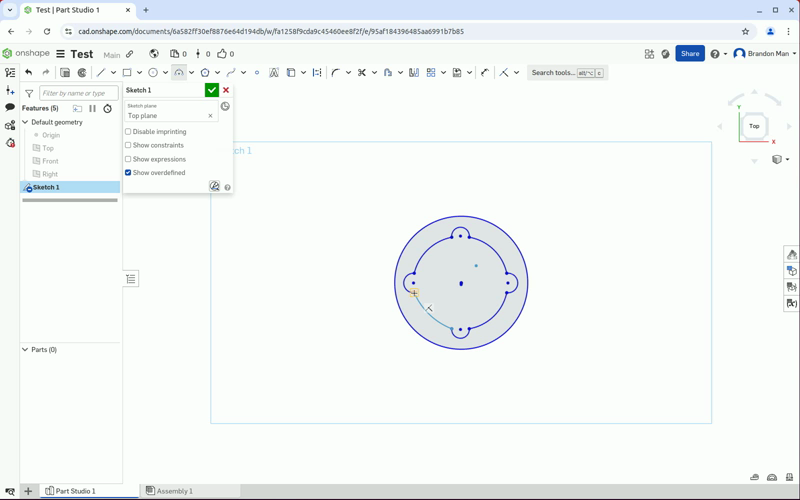
key_down(shift)
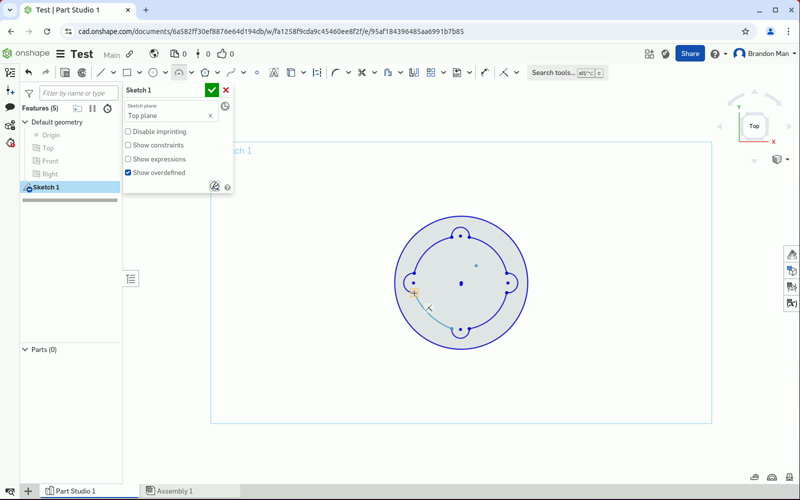
mouse_move(427, 316)
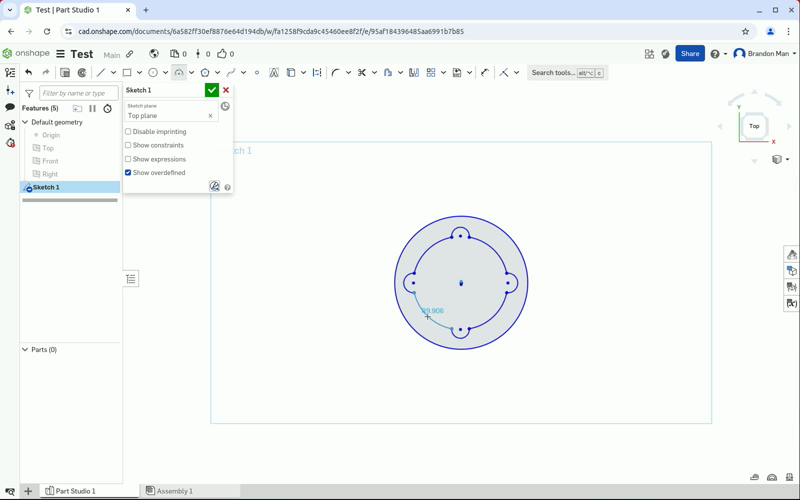
click(427, 316)
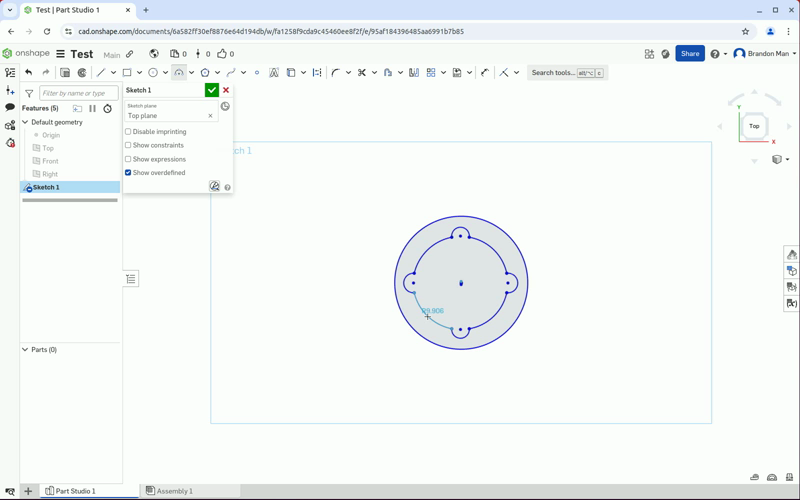
key_up(shift)
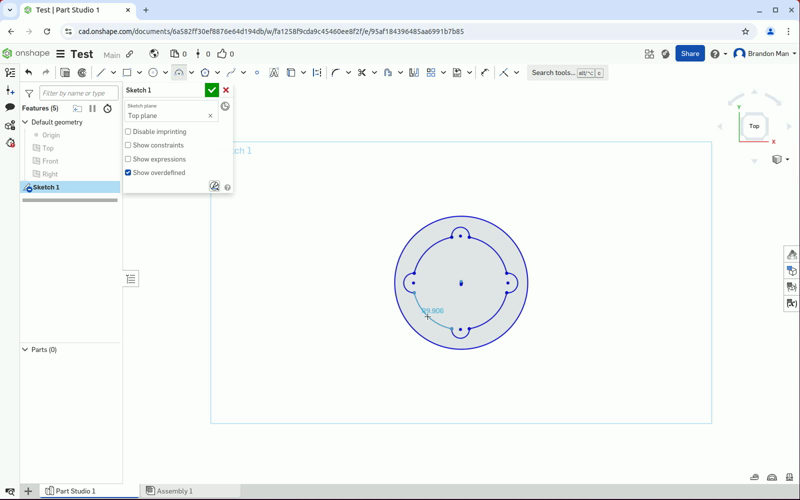
key(esc)
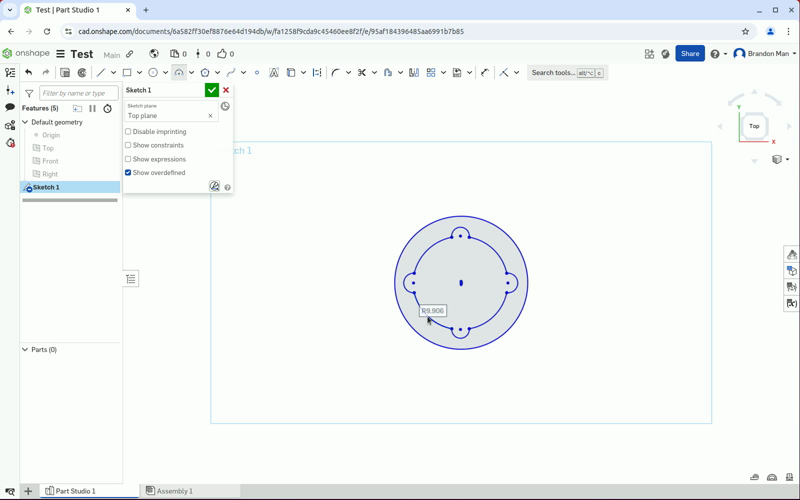
mouse_move(448, 340)
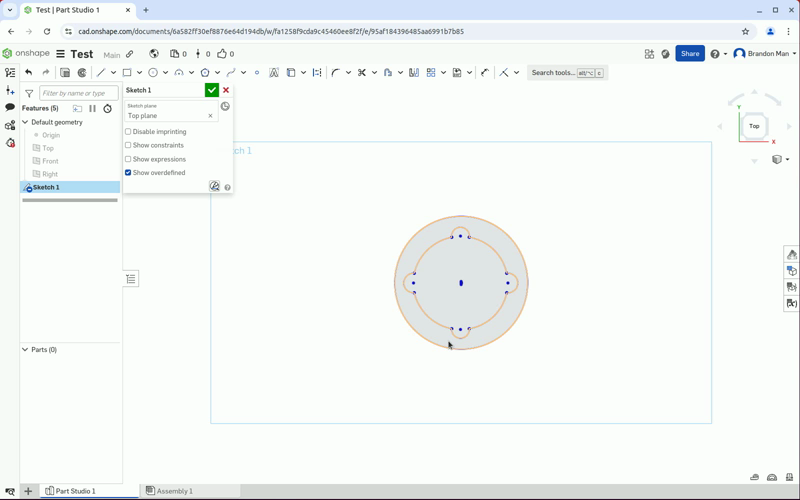
click(448, 340)
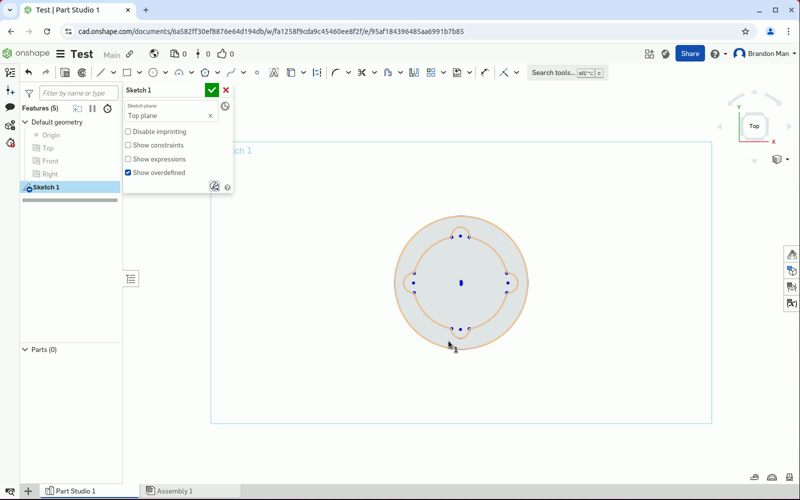
mouse_move(73, 352)
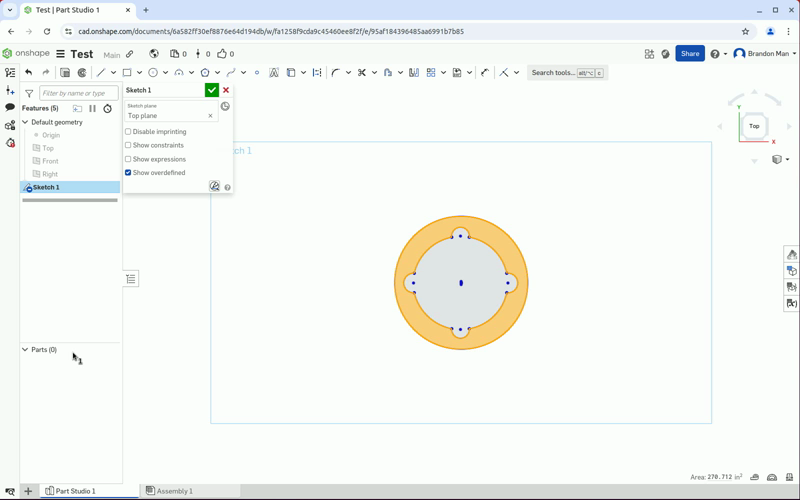
key(shift+y)
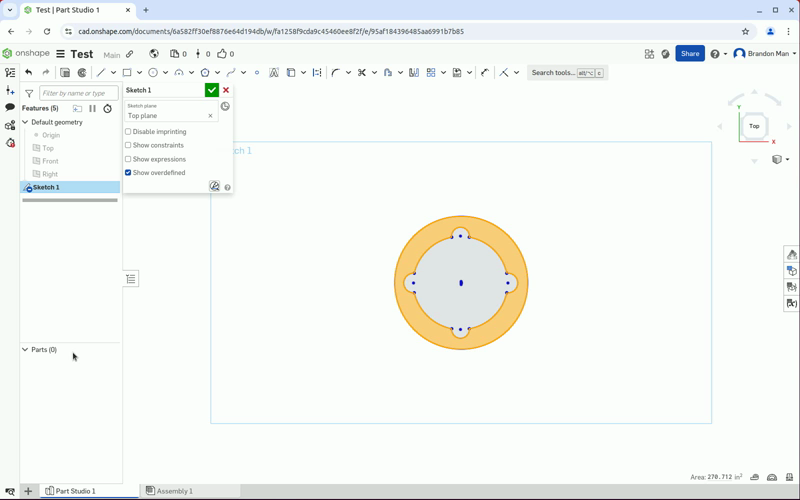
key(shift+e)
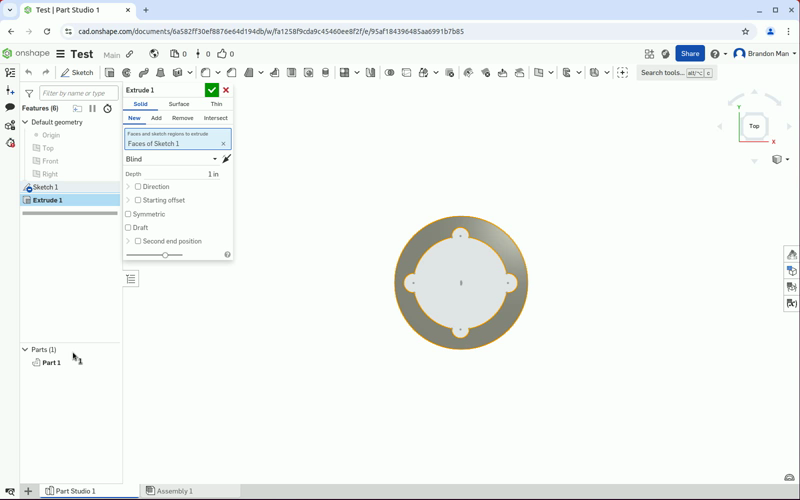
mouse_move(143, 106)
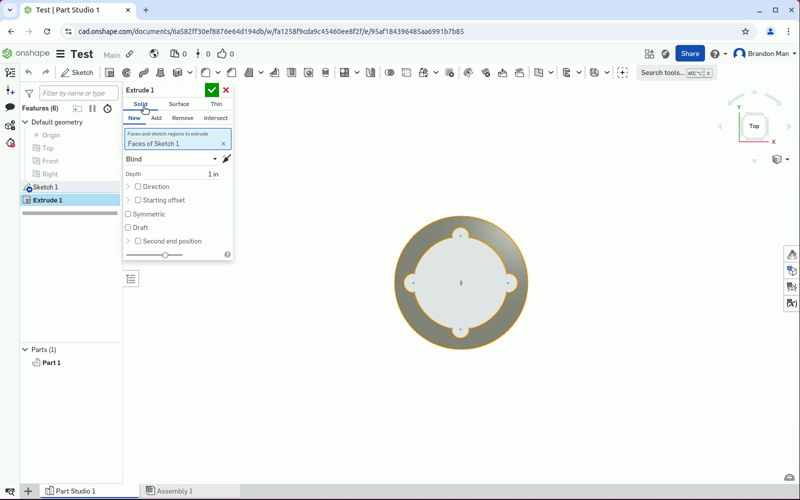
click(143, 106)
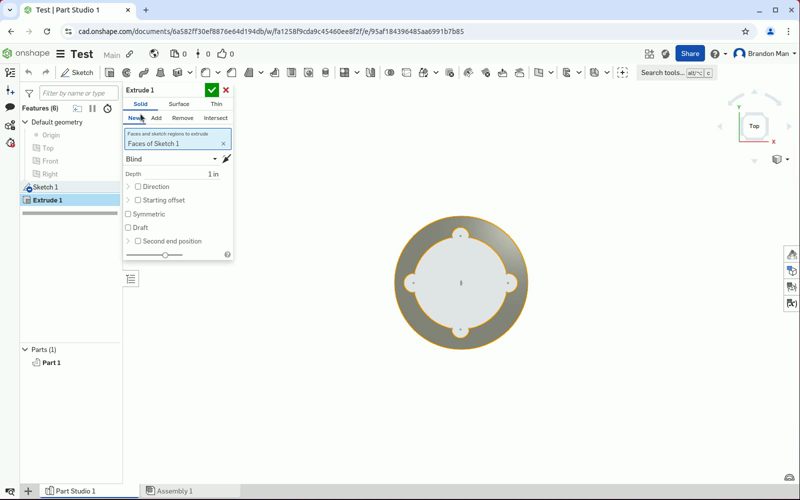
mouse_move(137, 120)
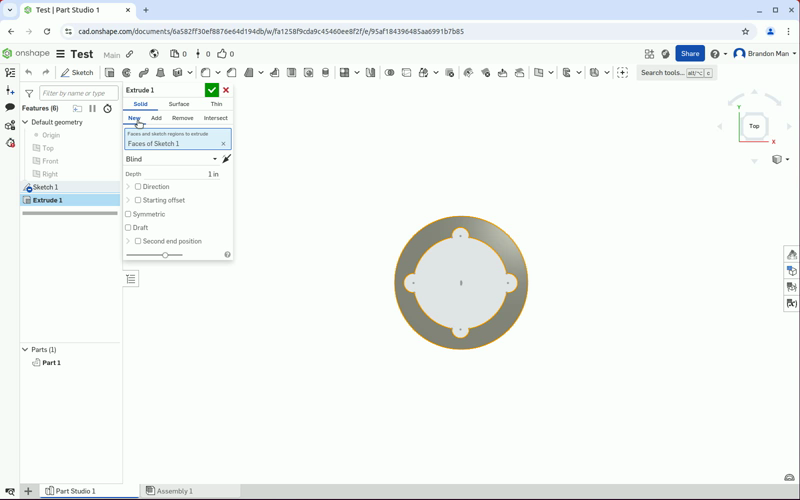
click(137, 120)
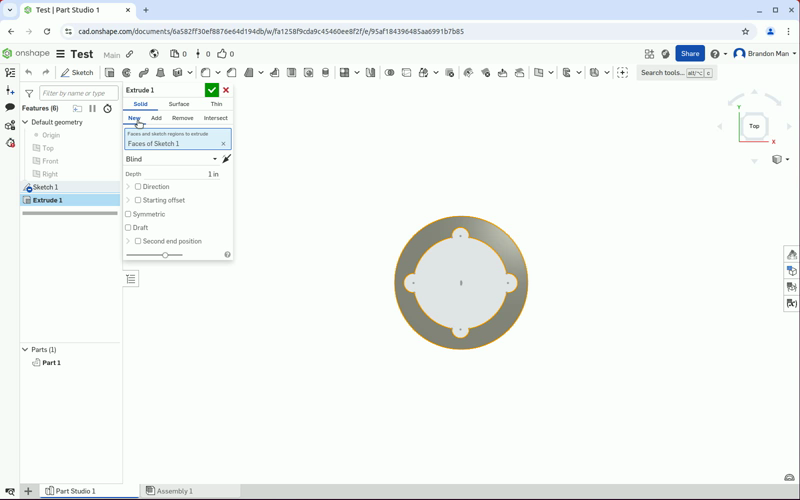
key(tab, 4)
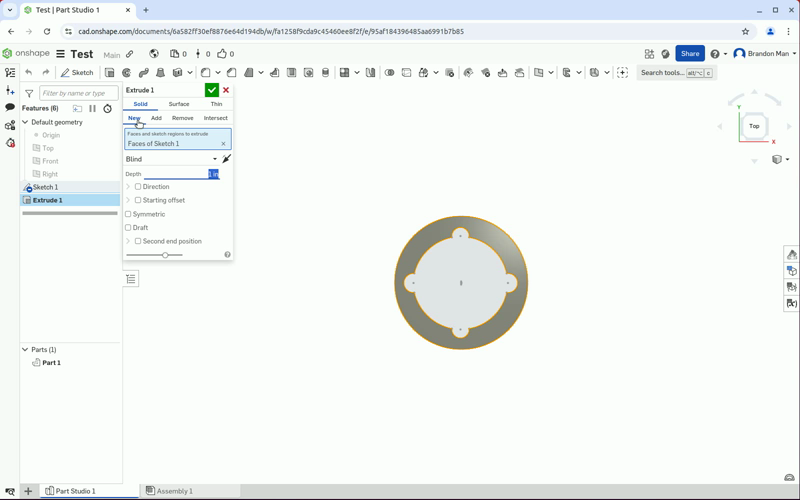
text(15.405)
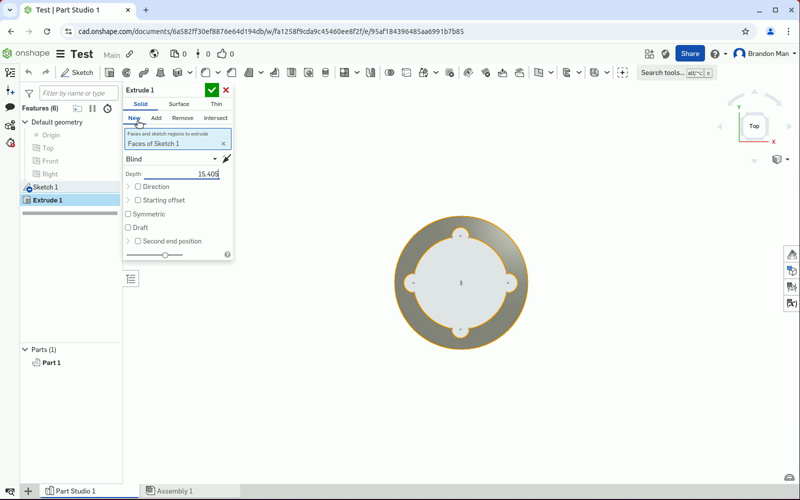
key(enter)
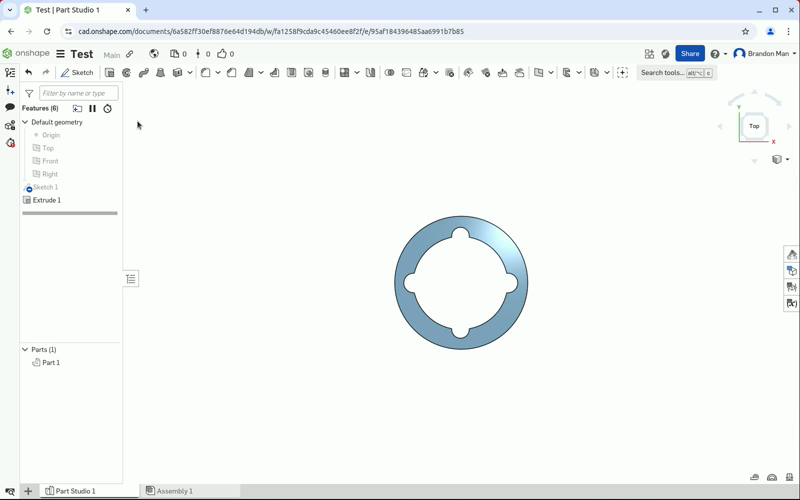
key(shift+h)
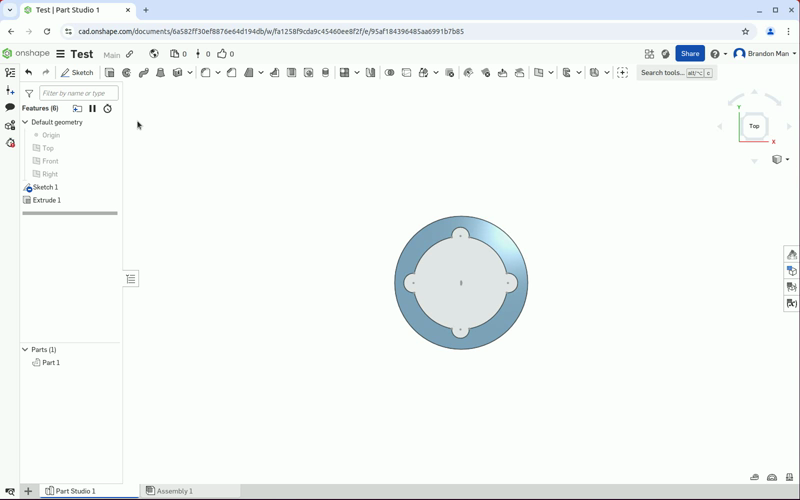
key(shift+h)
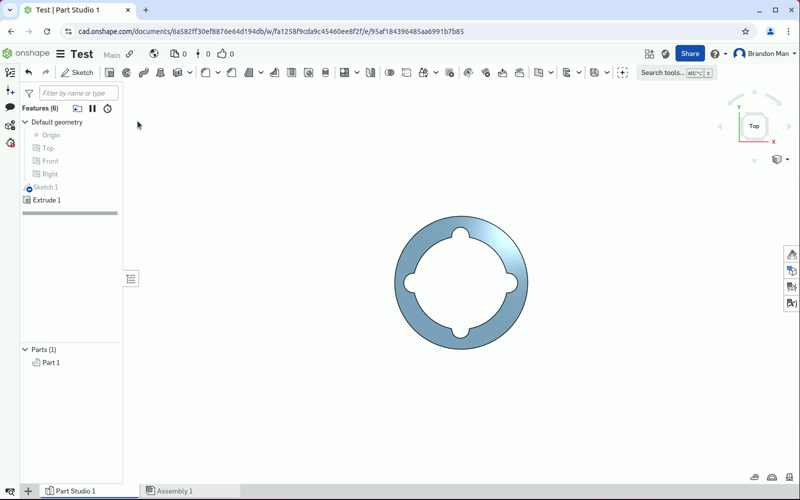
mouse_move(73, 189)
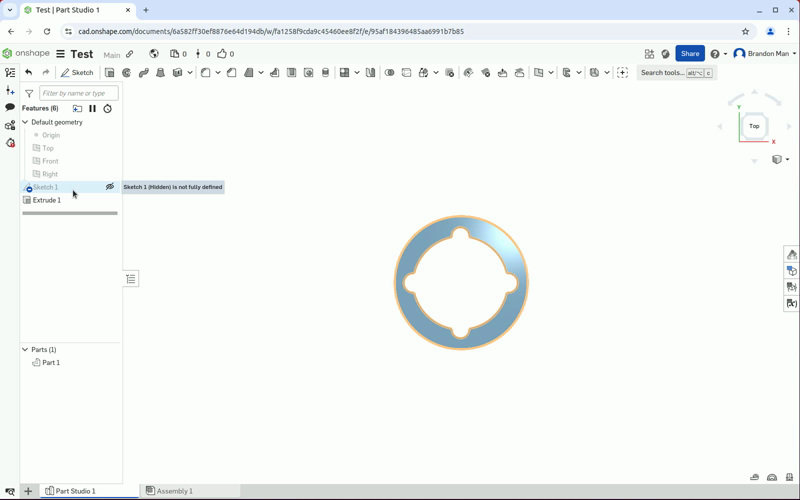
click(73, 189)
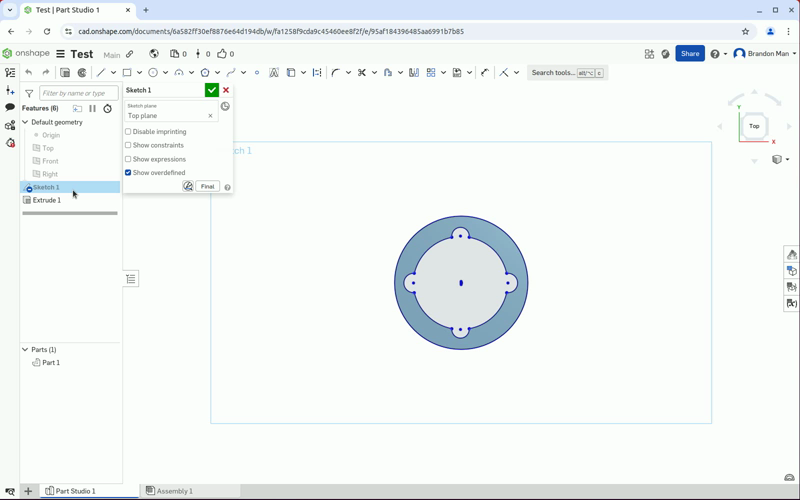
mouse_move(229, 92)
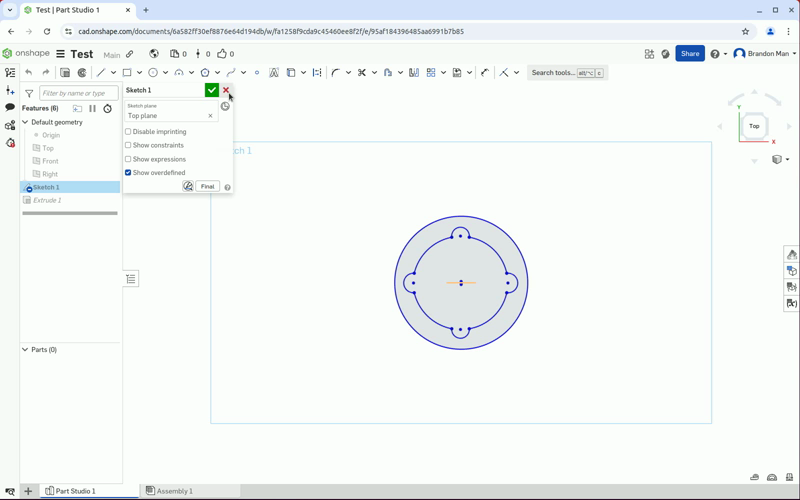
click(229, 92)
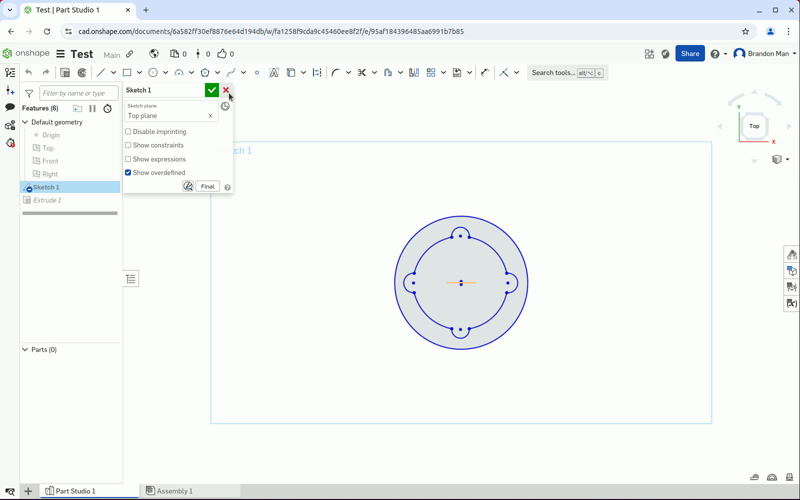
key(shift+s)
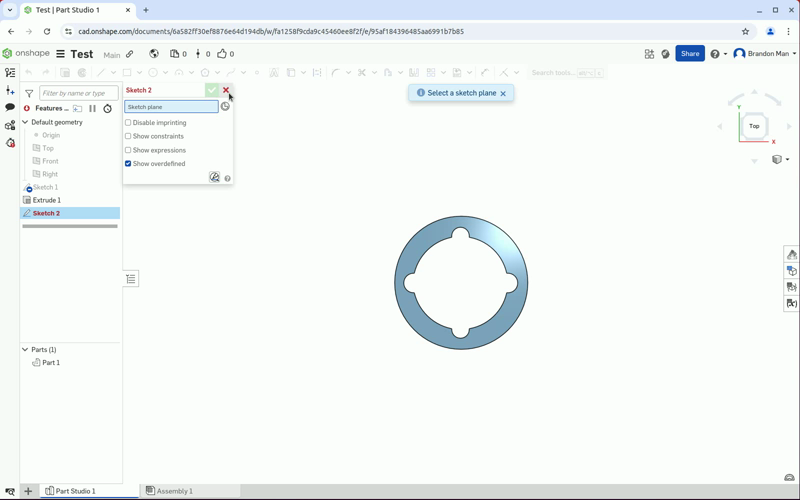
mouse_move(73, 150)
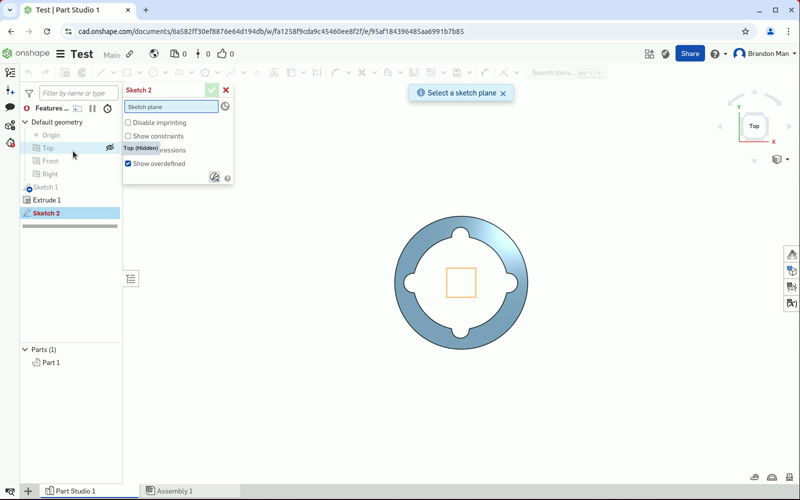
click(73, 150)
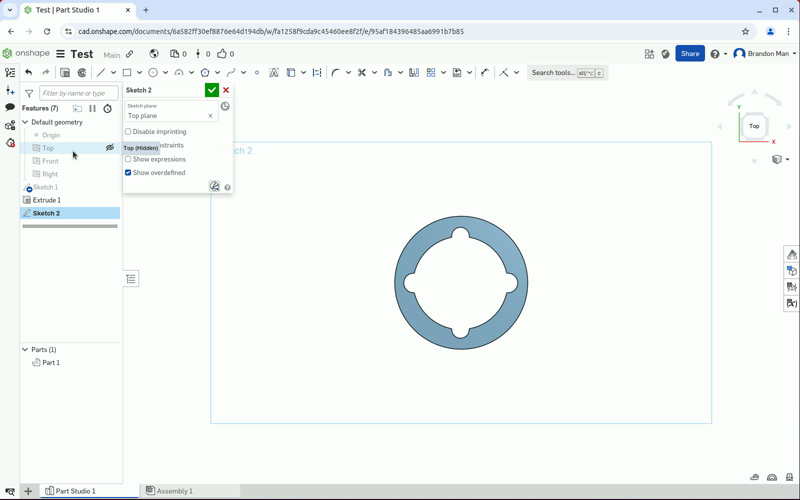
mouse_move(73, 352)
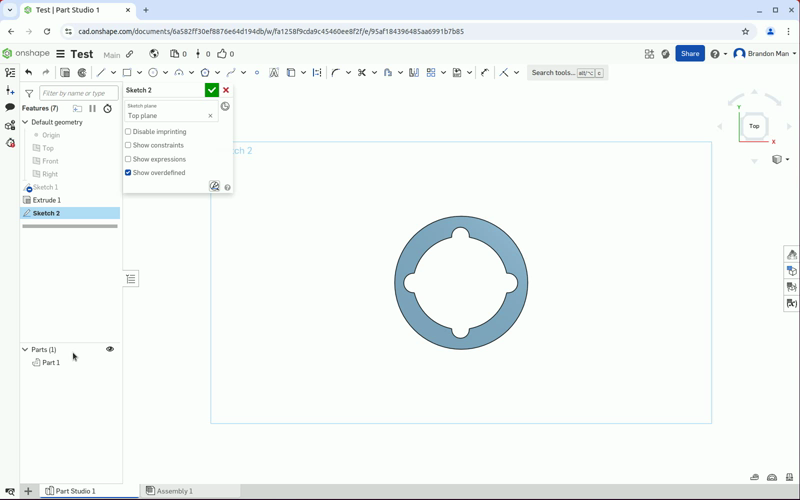
key(y)
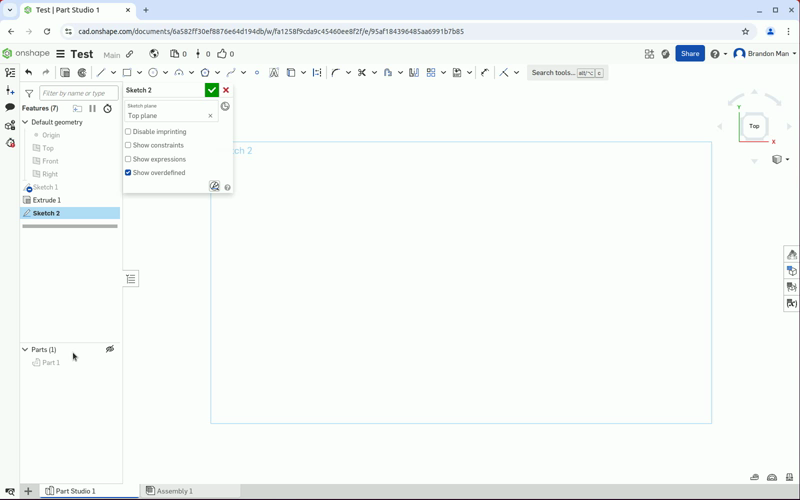
key(a)
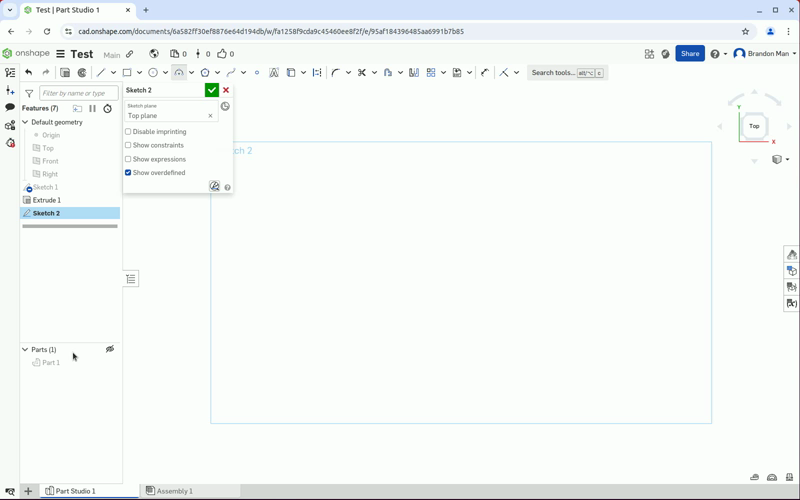
key_down(shift)
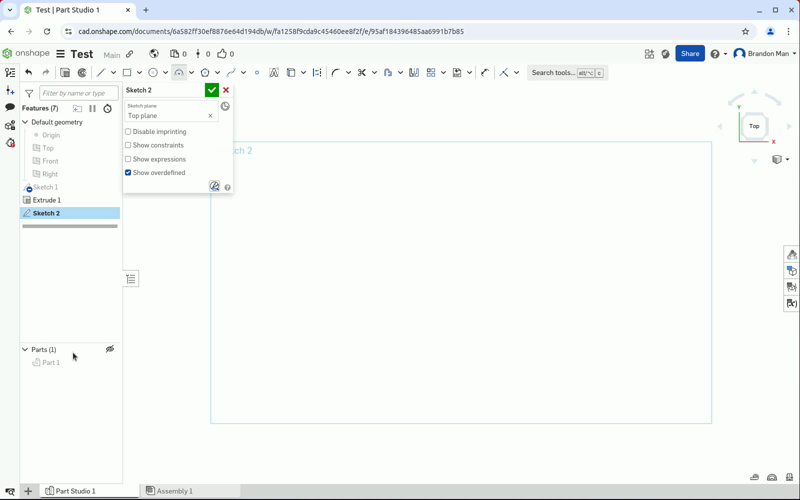
mouse_move(414, 292)
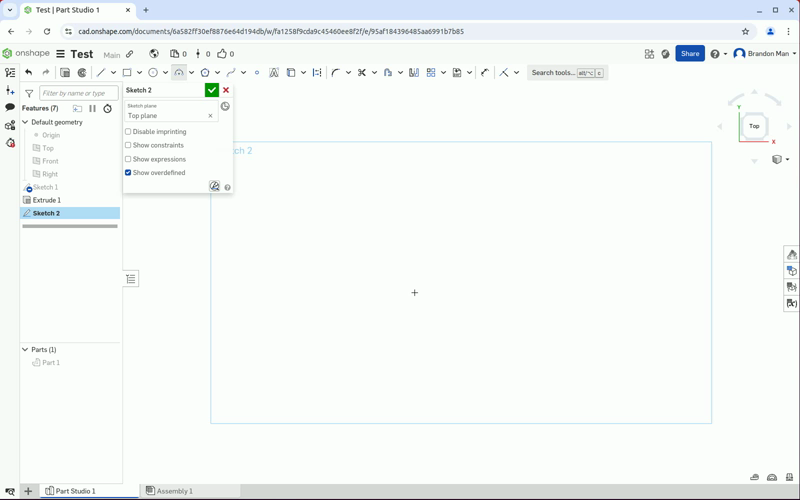
click(414, 292)
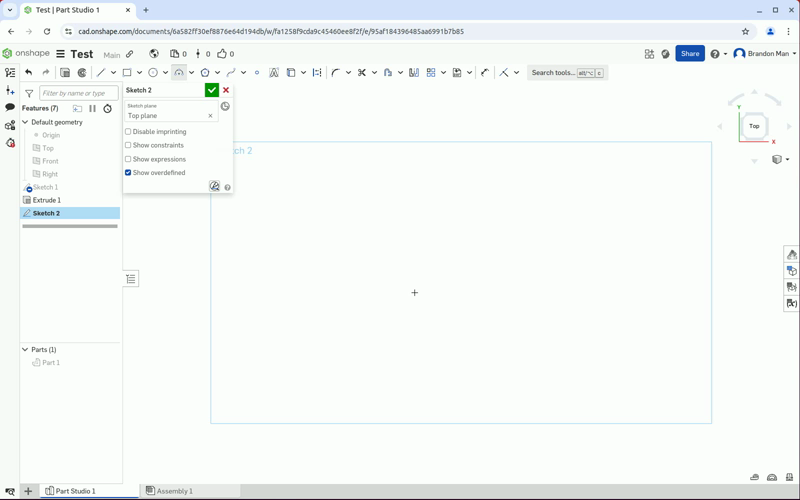
key_up(shift)
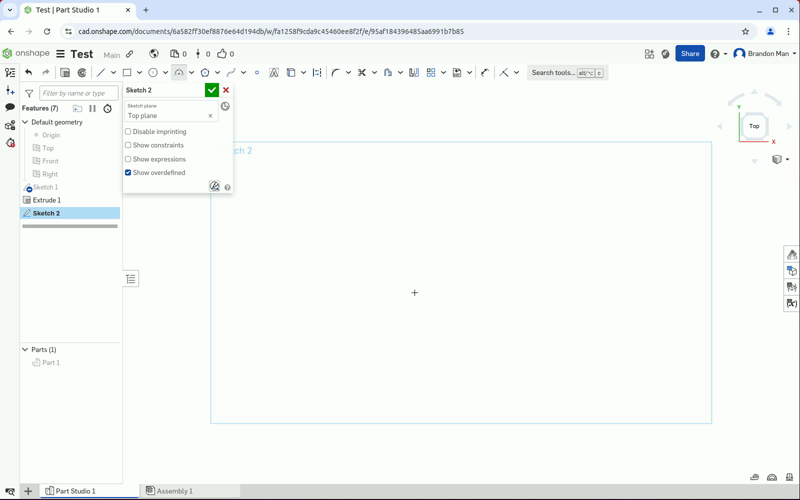
key_down(shift)
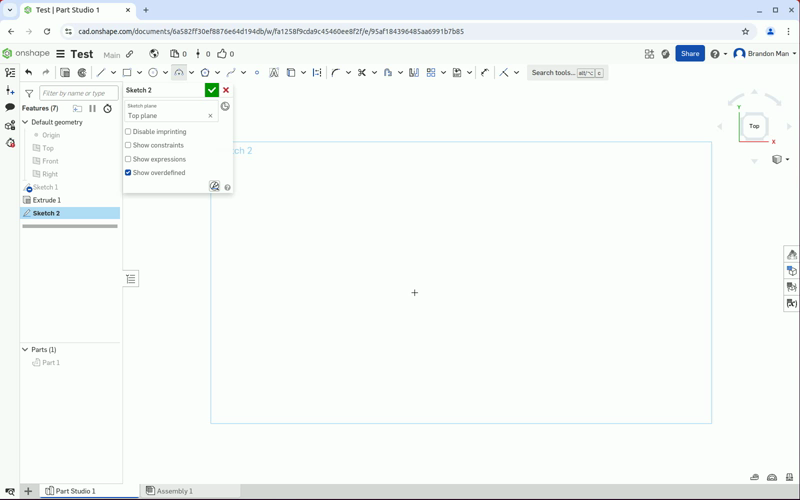
mouse_move(451, 328)
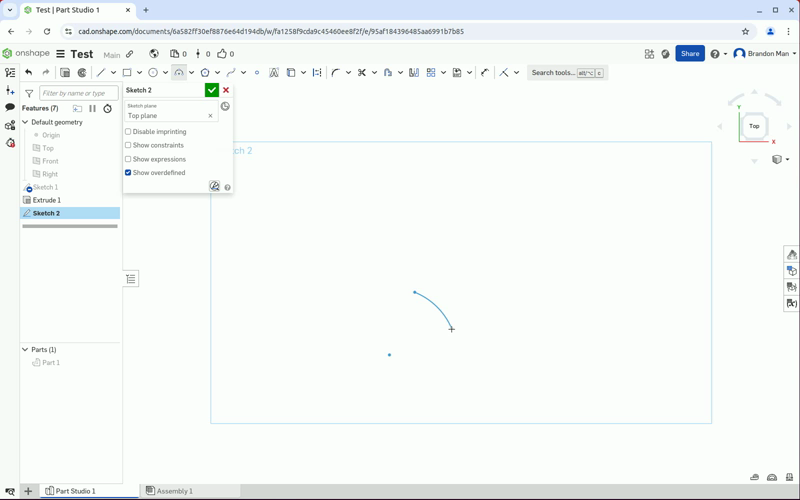
click(451, 328)
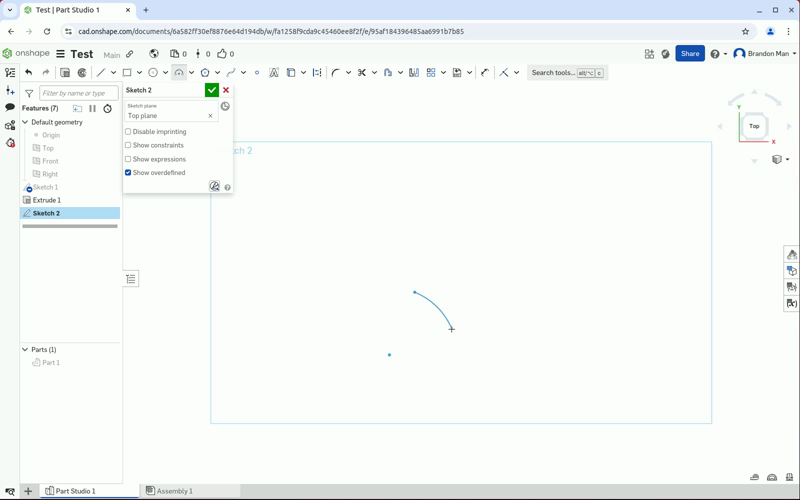
mouse_move(427, 316)
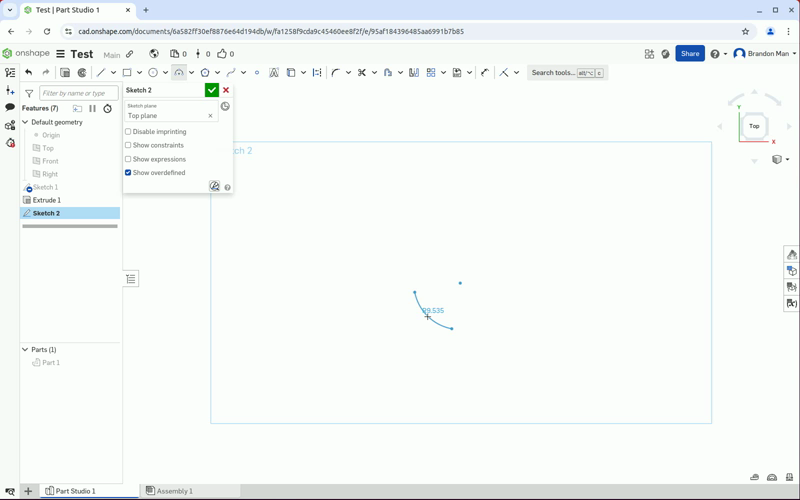
click(427, 316)
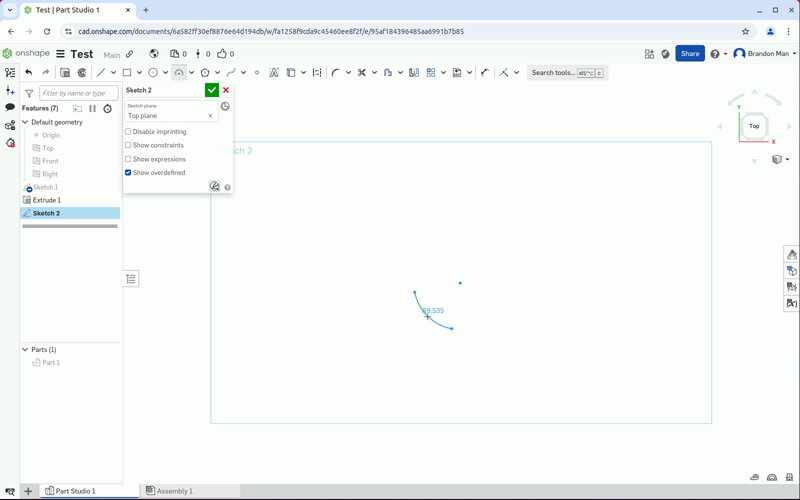
key_up(shift)
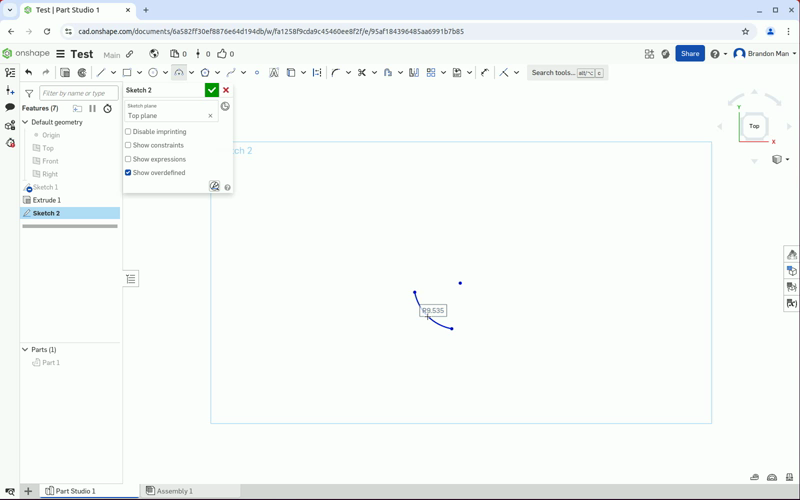
mouse_move(451, 328)
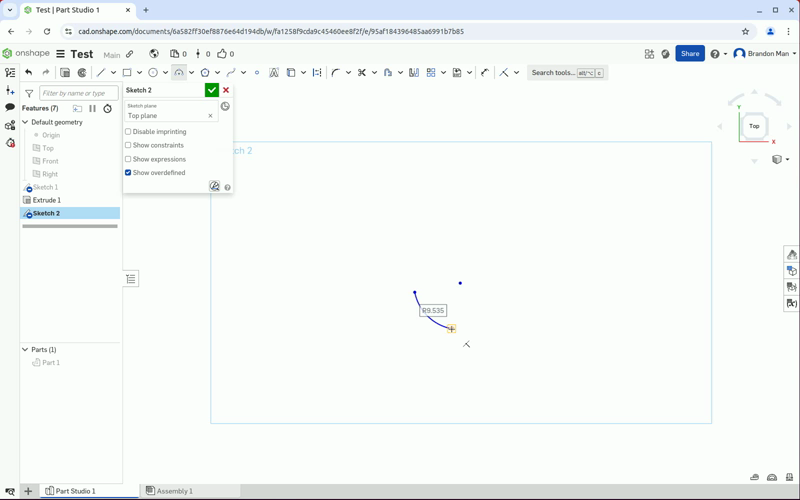
click(451, 328)
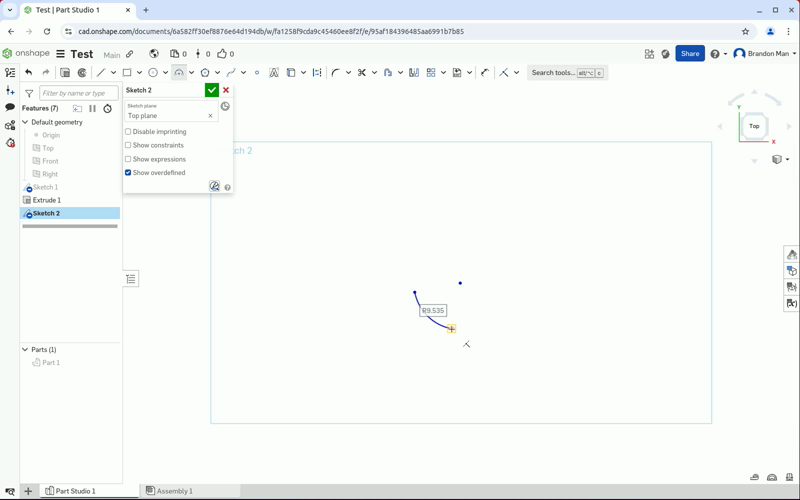
key_down(shift)
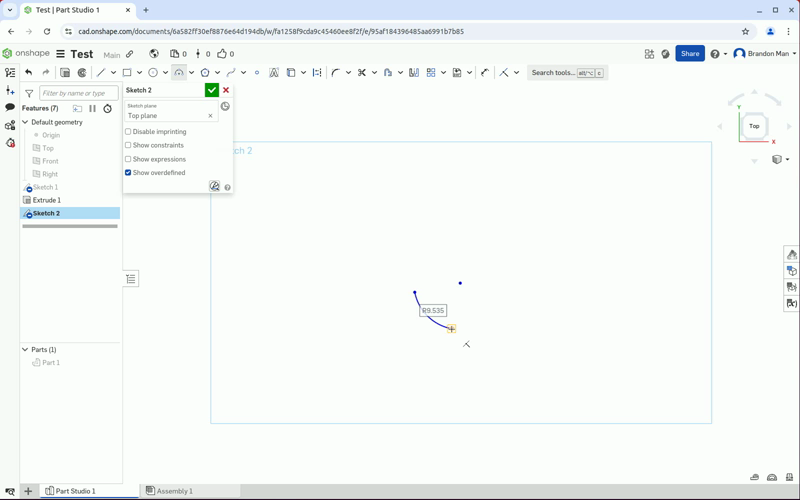
mouse_move(470, 328)
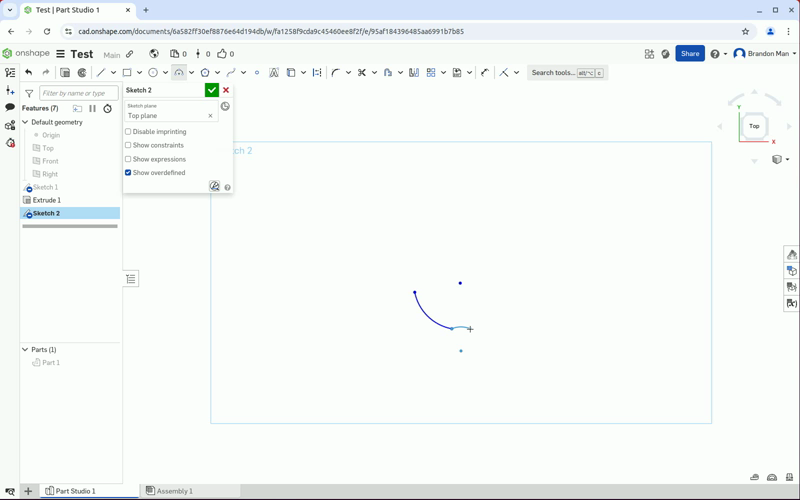
click(470, 328)
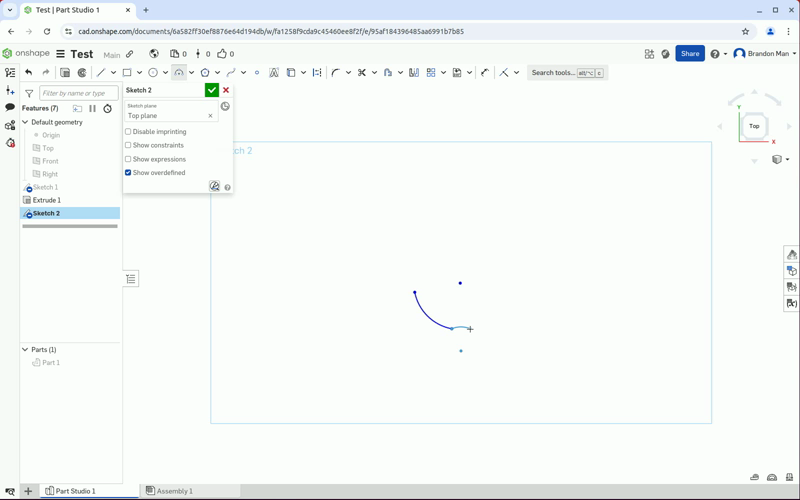
mouse_move(460, 320)
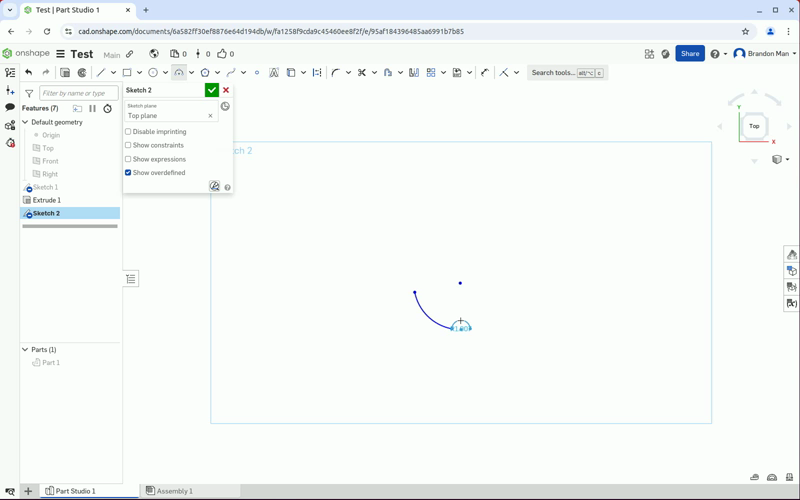
click(460, 320)
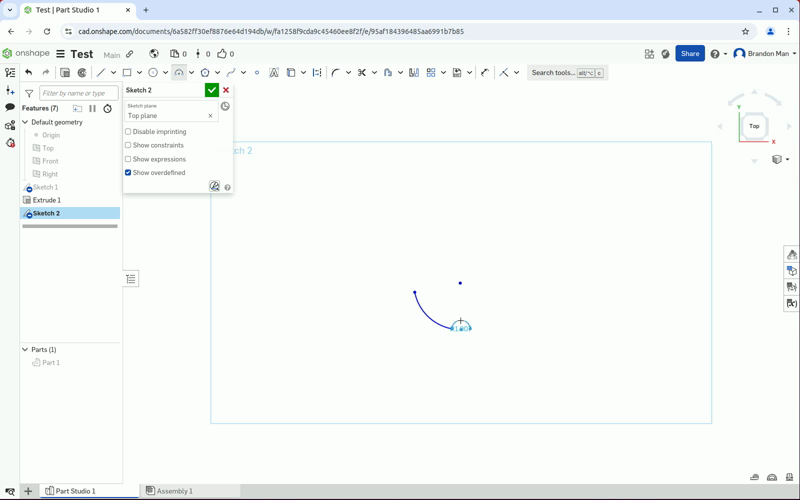
key_up(shift)
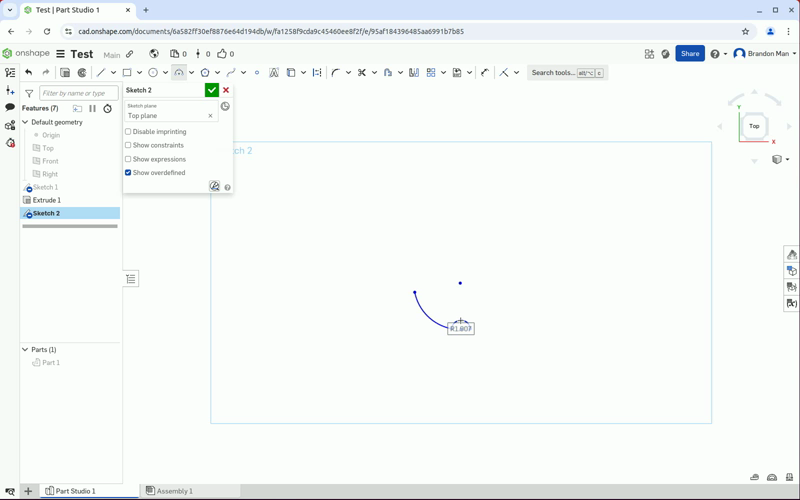
mouse_move(470, 328)
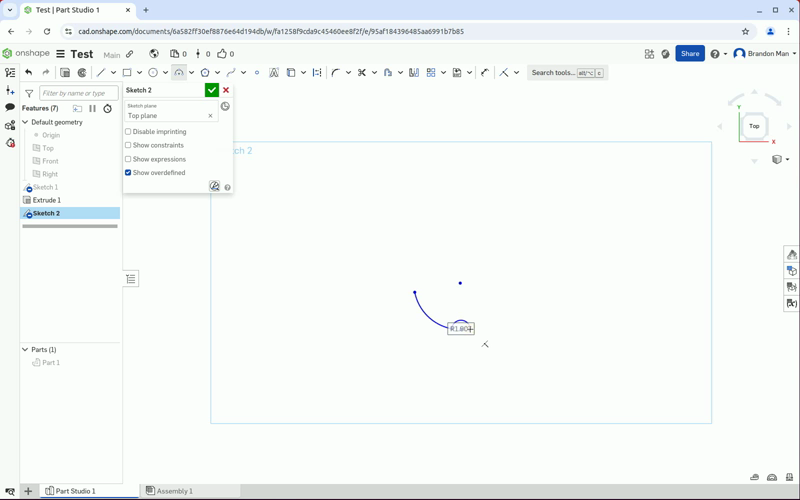
click(470, 328)
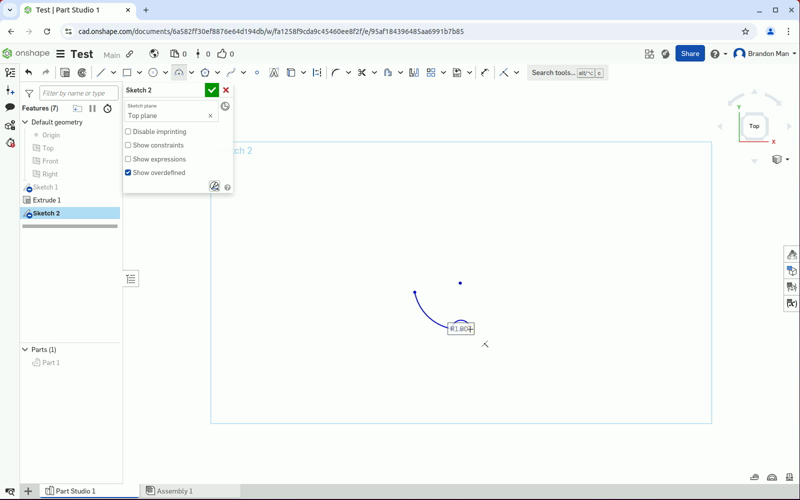
key_down(shift)
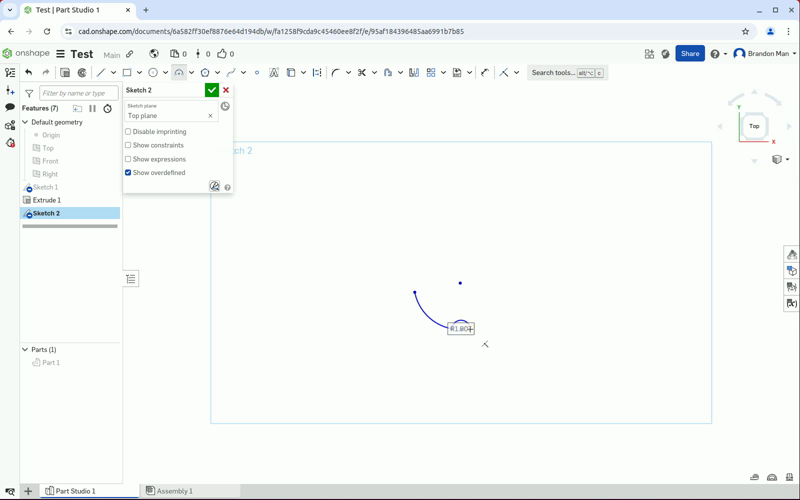
mouse_move(506, 292)
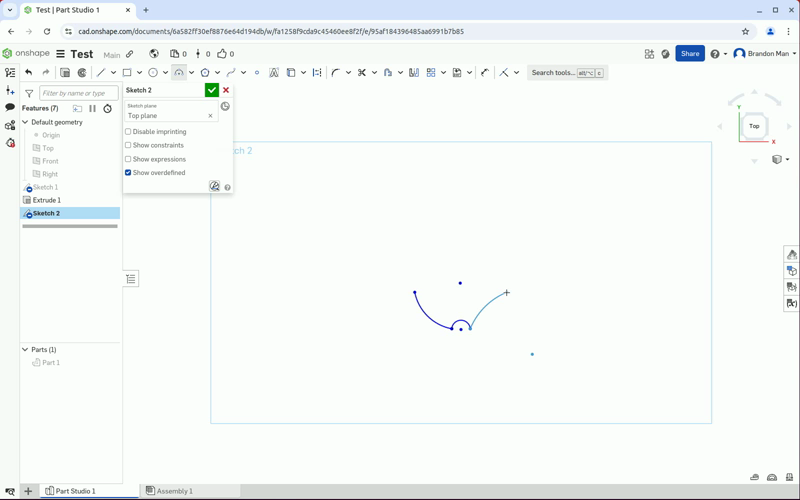
click(506, 292)
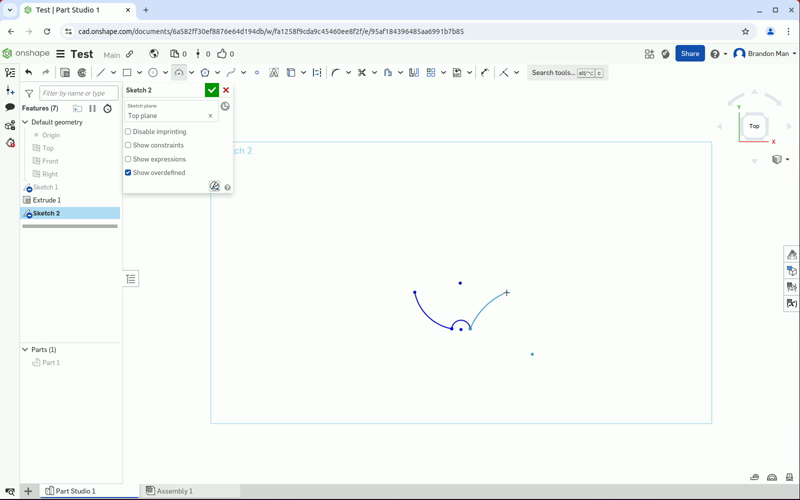
mouse_move(493, 316)
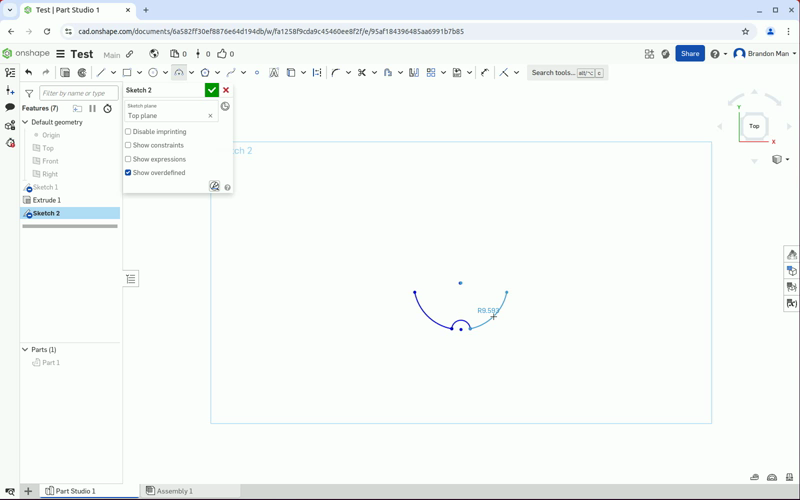
click(493, 316)
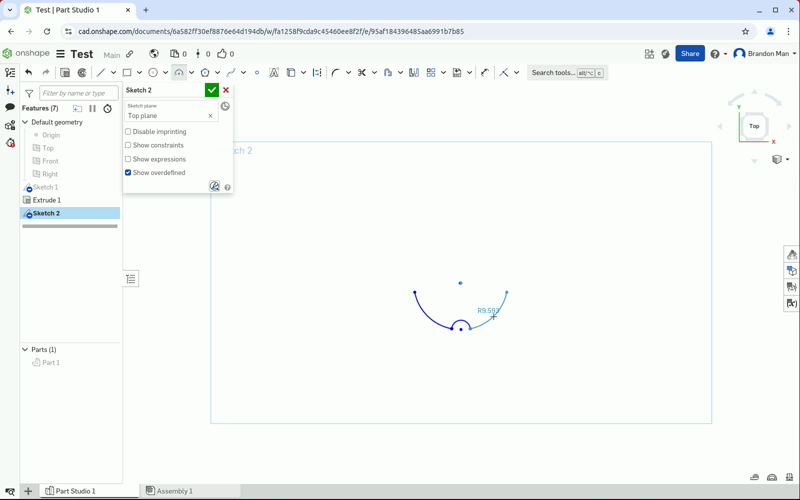
key_up(shift)
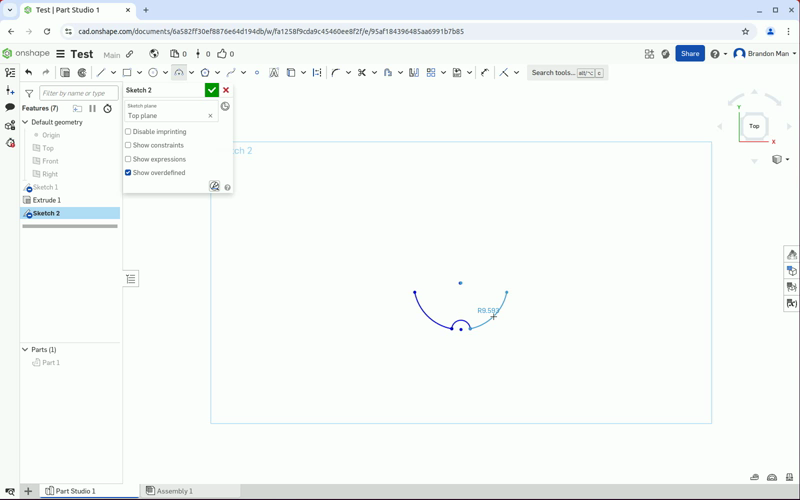
mouse_move(506, 292)
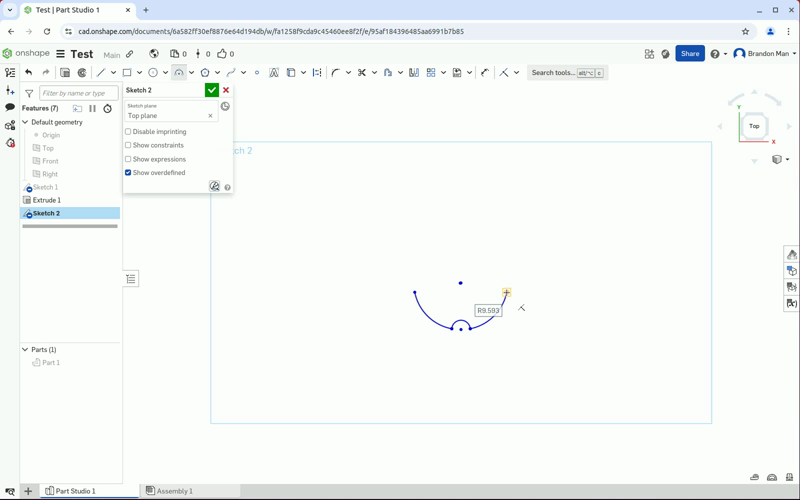
click(506, 292)
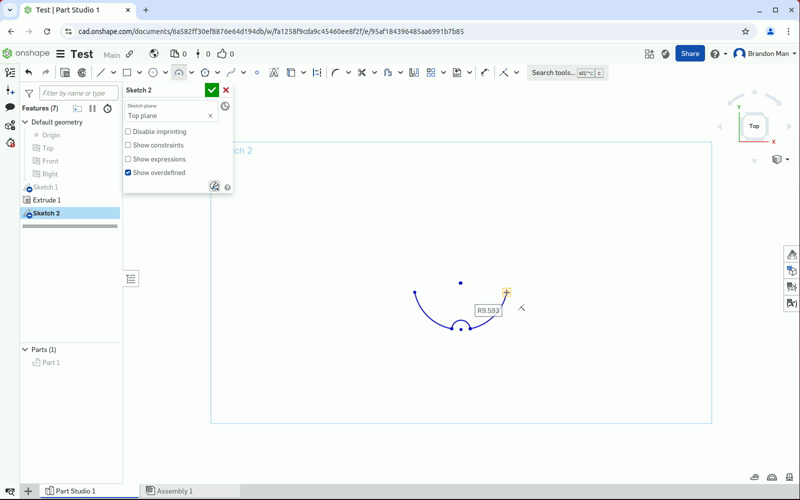
key_down(shift)
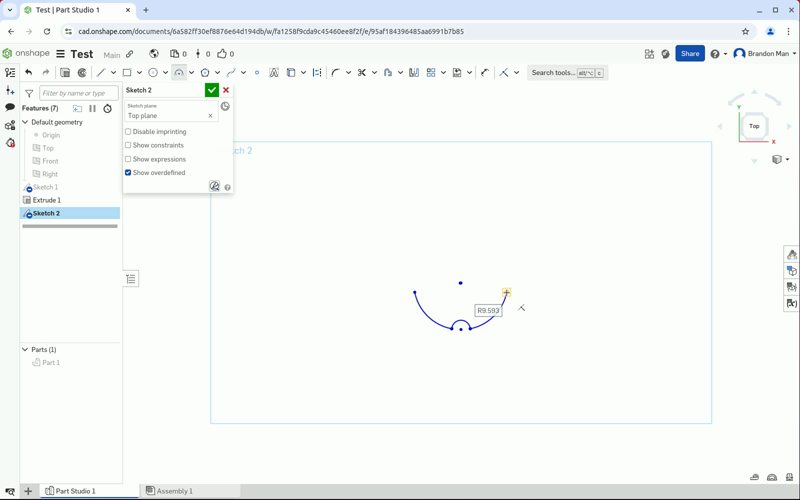
mouse_move(506, 273)
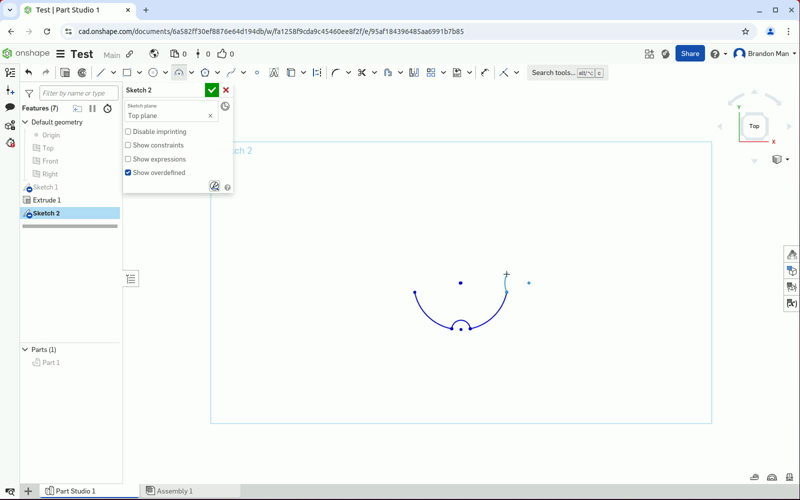
click(506, 273)
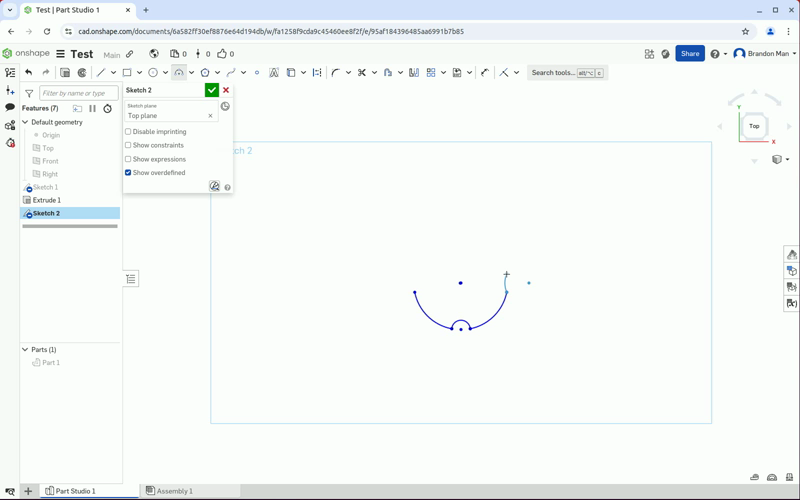
mouse_move(498, 282)
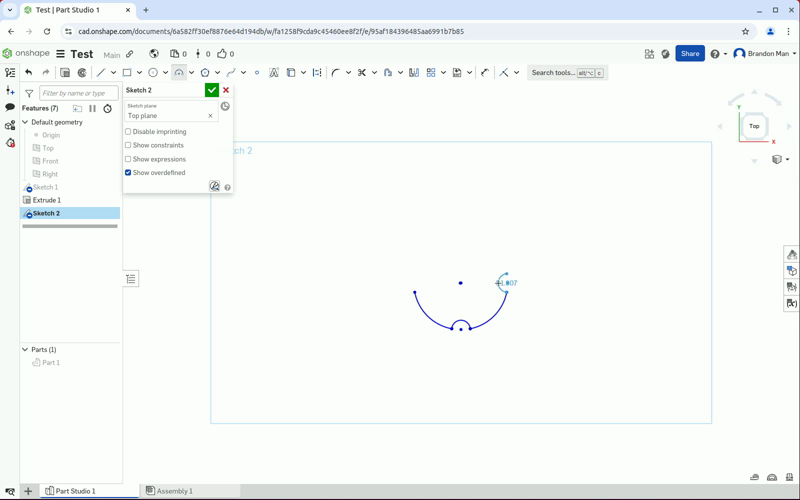
click(498, 282)
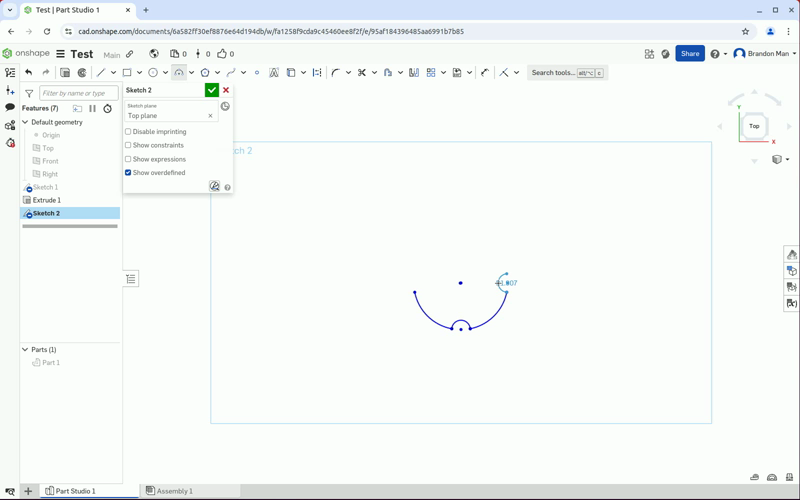
key_up(shift)
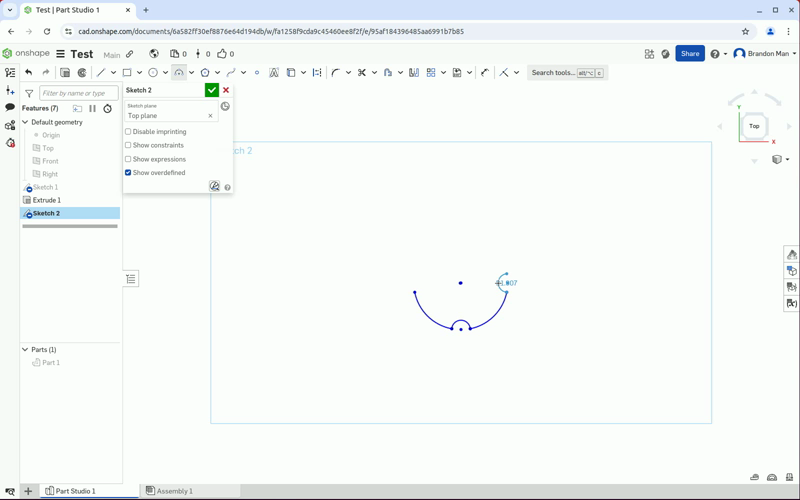
mouse_move(506, 273)
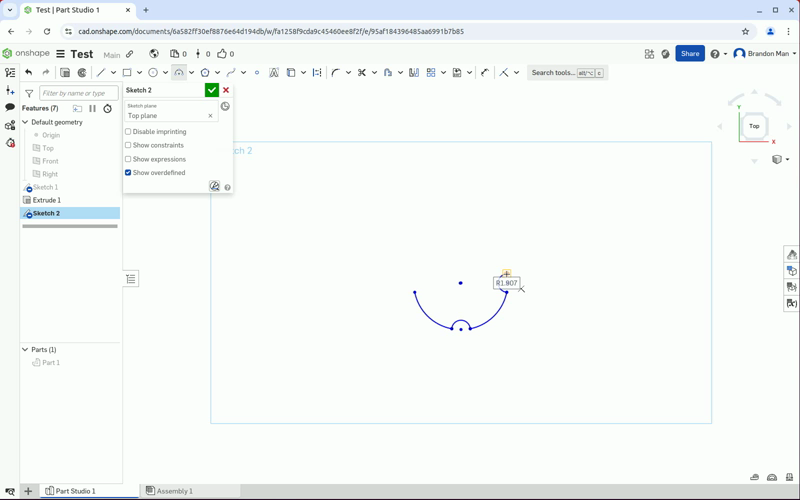
click(506, 273)
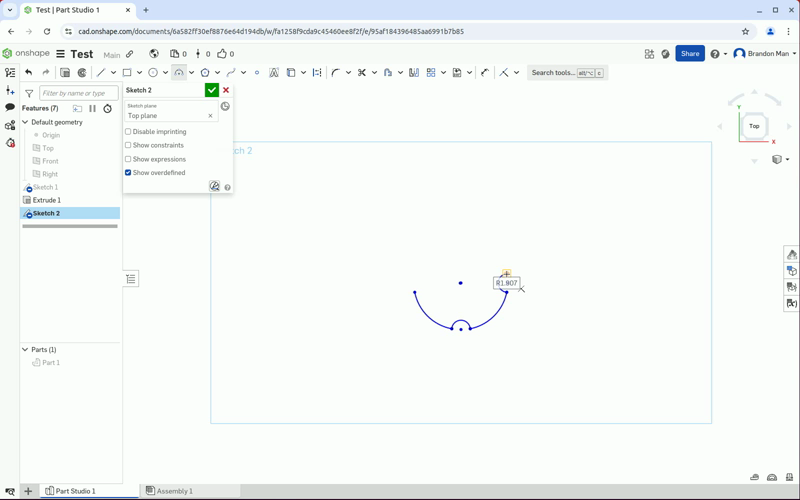
key_down(shift)
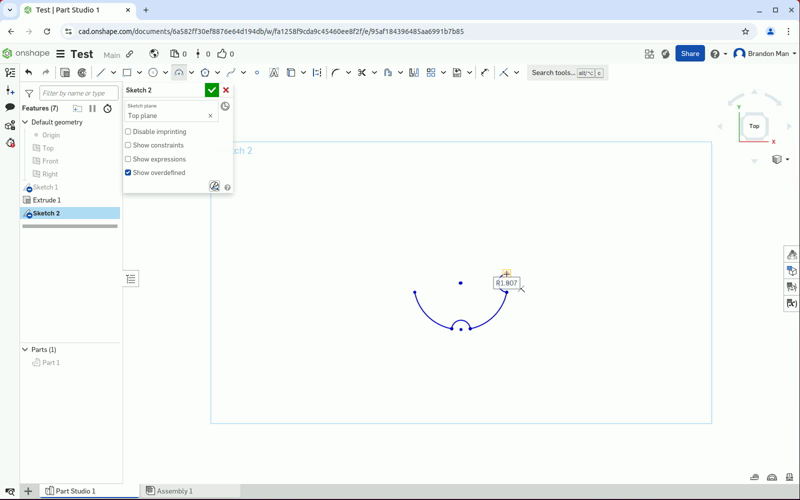
mouse_move(470, 237)
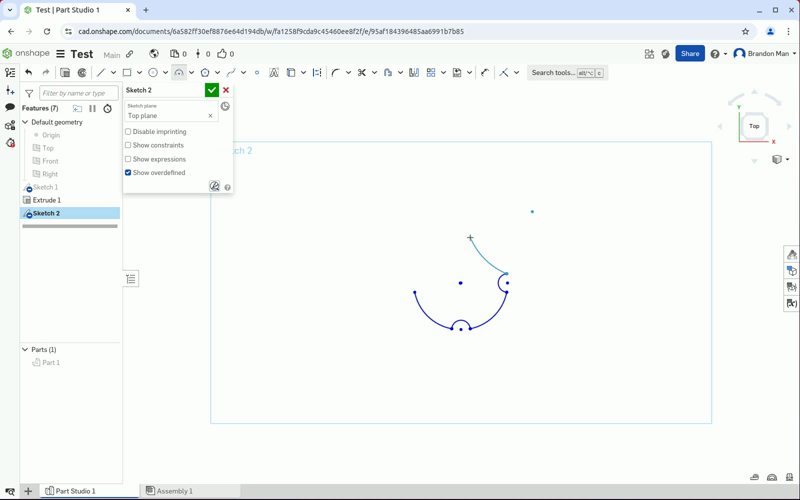
click(470, 237)
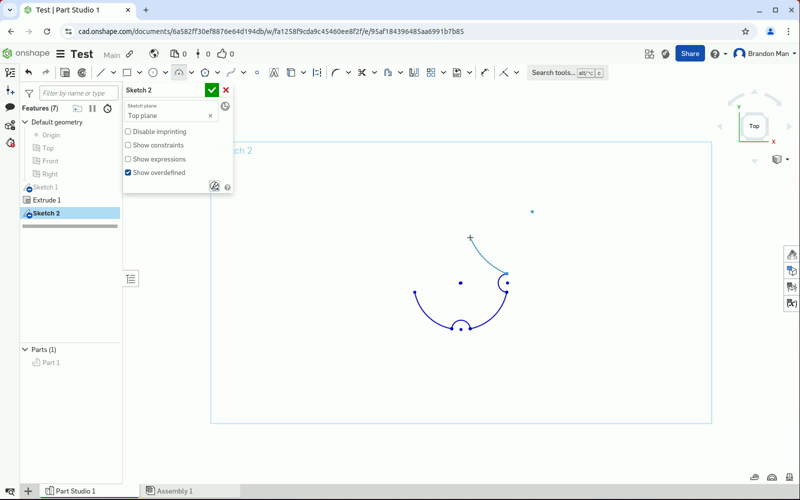
mouse_move(493, 249)
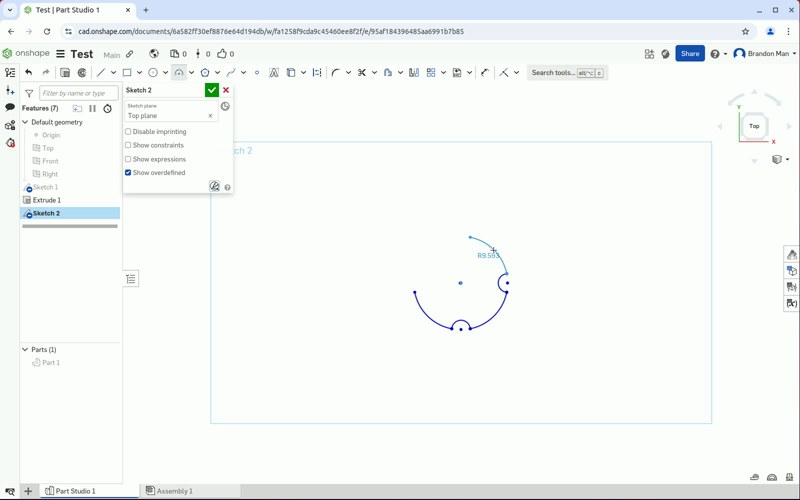
click(493, 249)
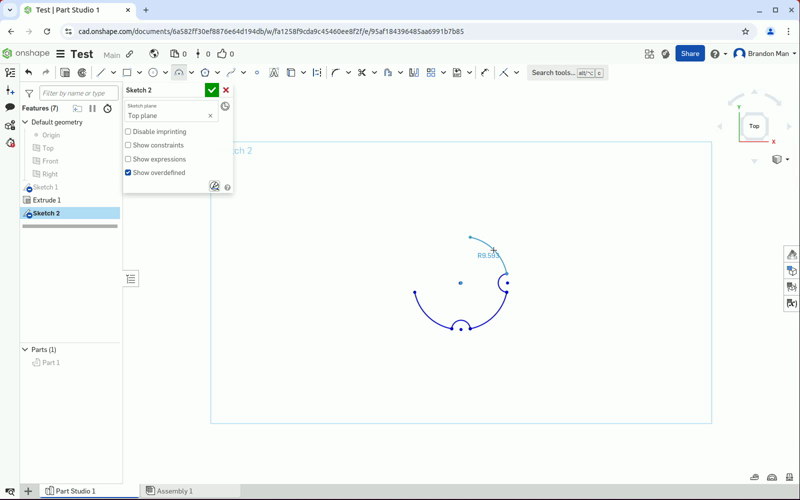
key_up(shift)
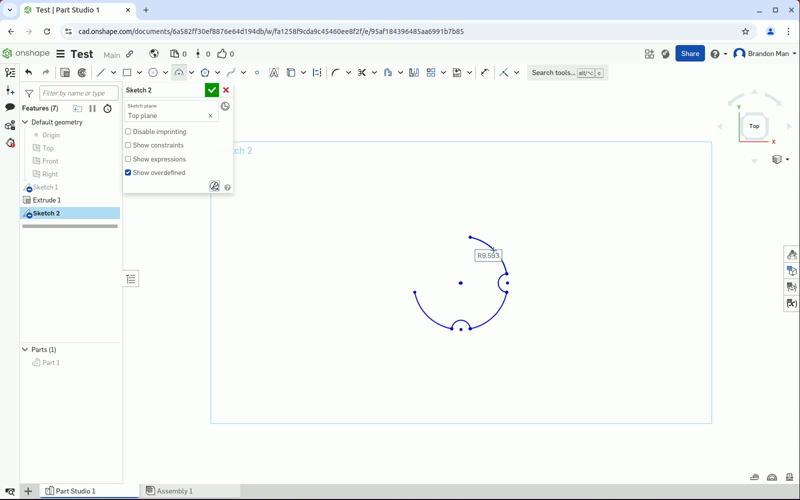
mouse_move(470, 237)
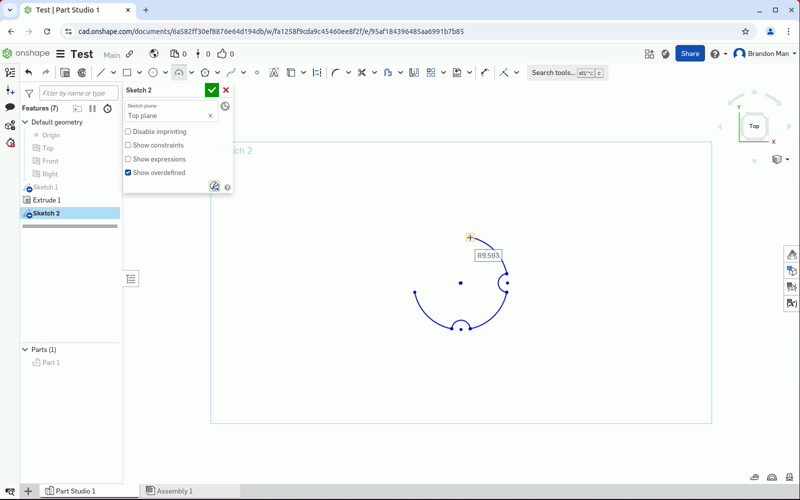
click(470, 237)
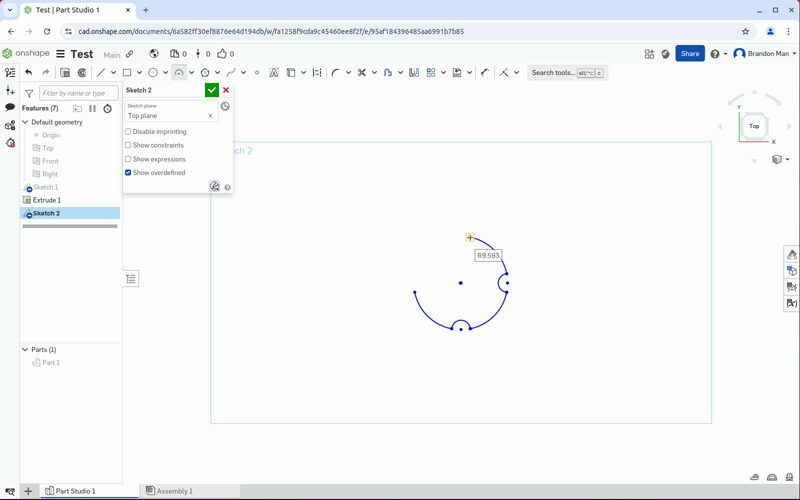
key_down(shift)
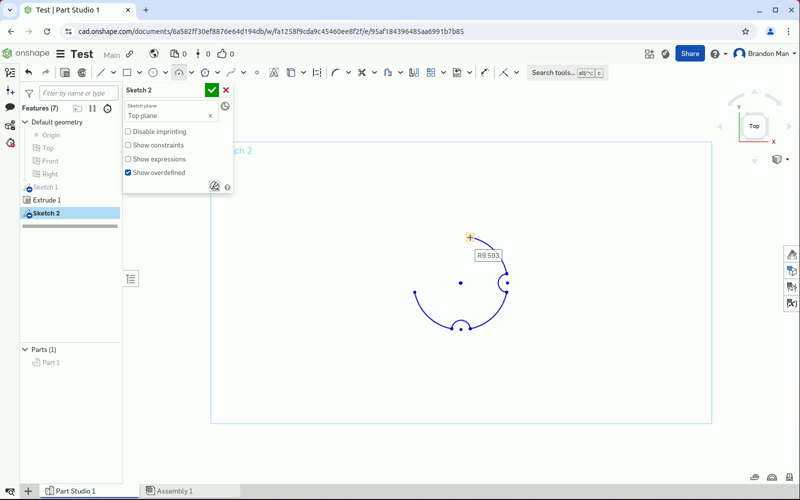
mouse_move(451, 237)
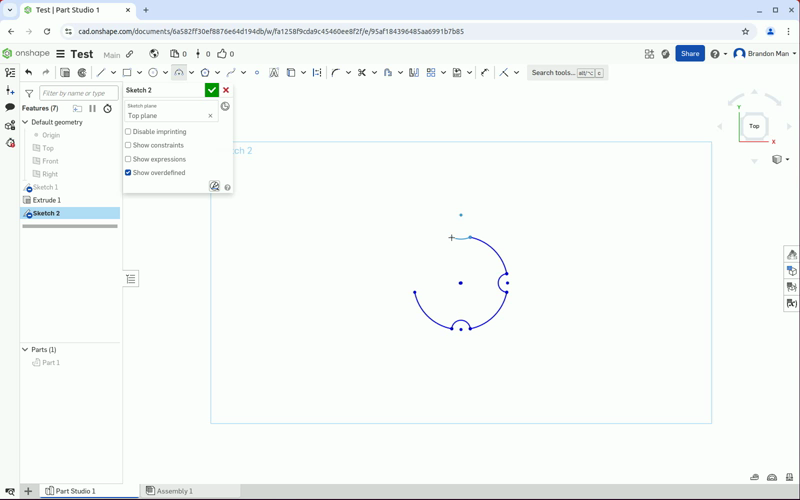
click(451, 237)
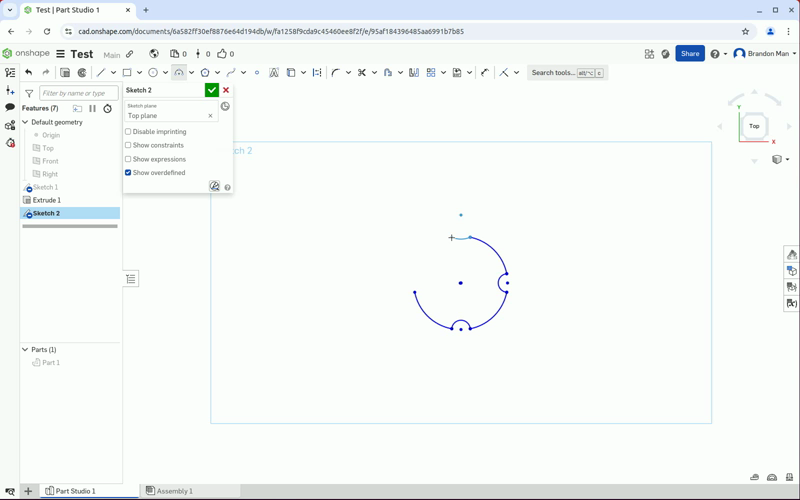
mouse_move(460, 245)
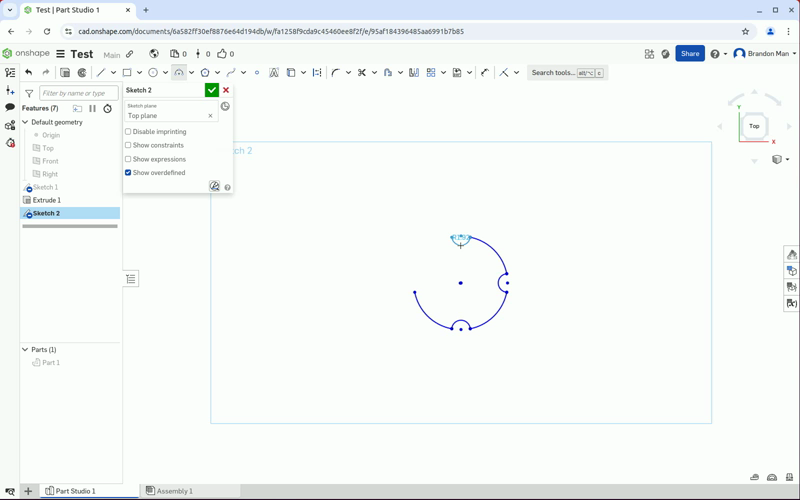
click(460, 245)
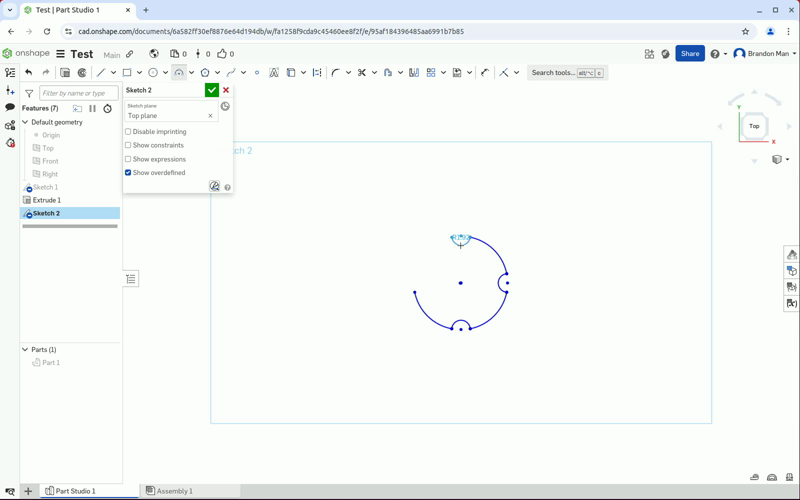
key_up(shift)
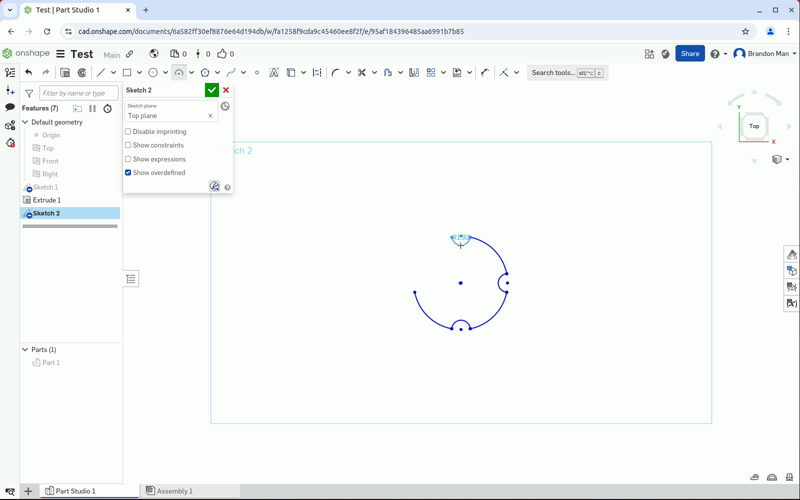
mouse_move(451, 237)
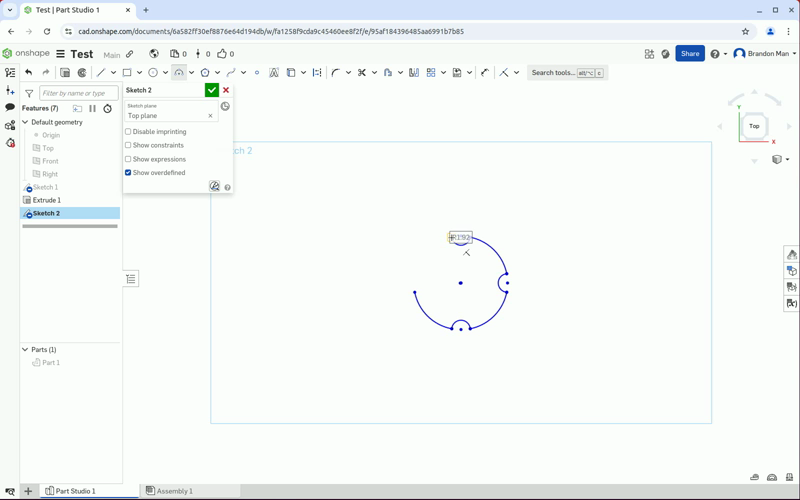
click(451, 237)
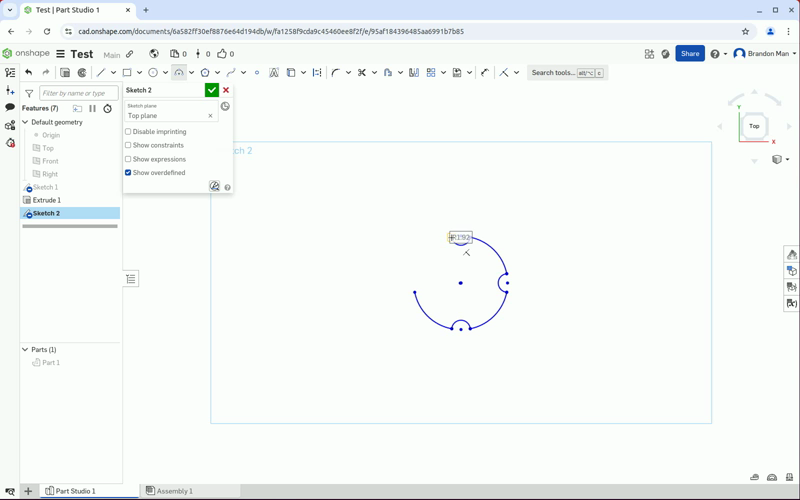
key_down(shift)
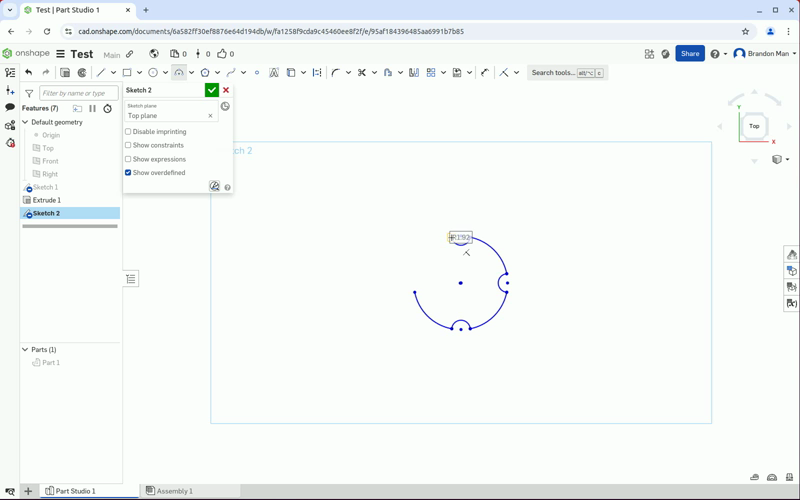
mouse_move(414, 273)
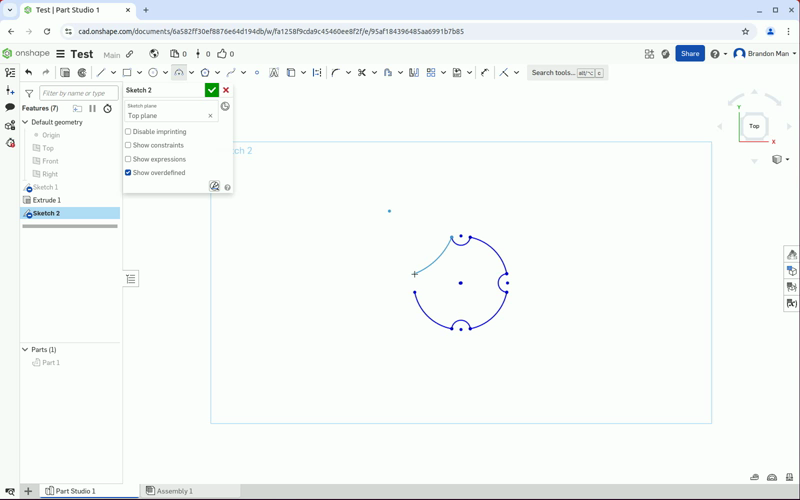
click(414, 273)
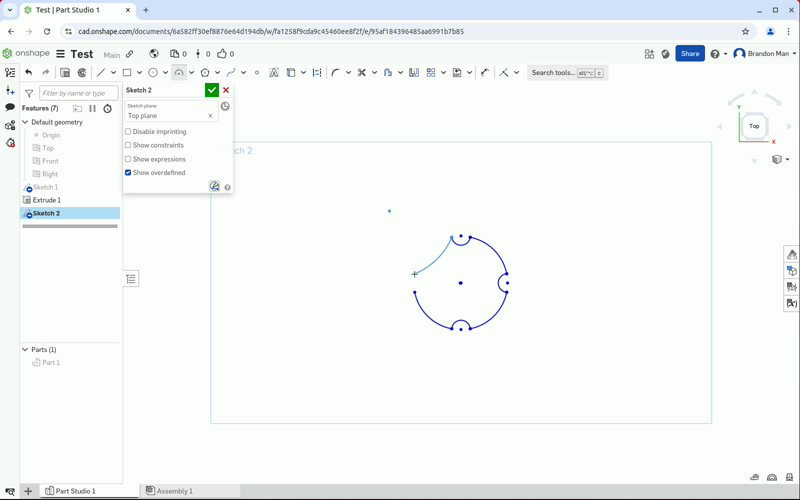
mouse_move(427, 249)
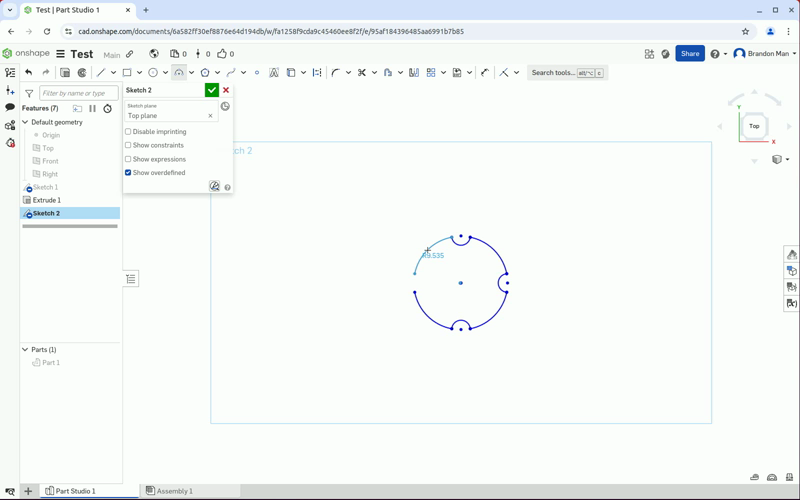
click(427, 249)
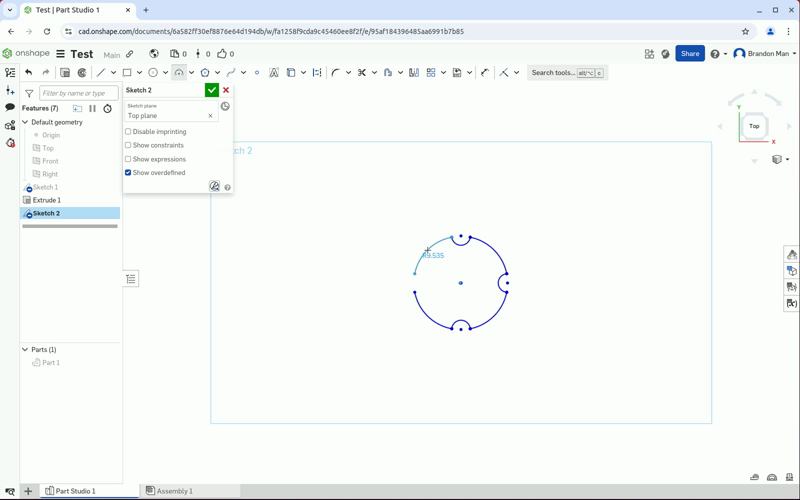
key_up(shift)
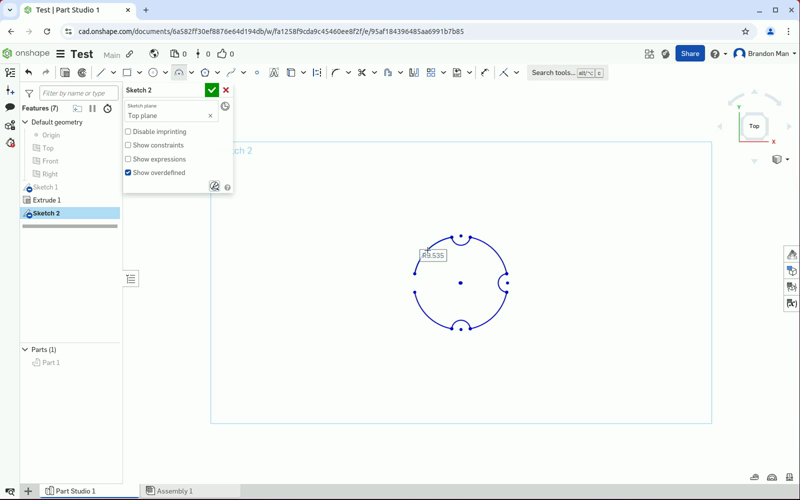
mouse_move(414, 273)
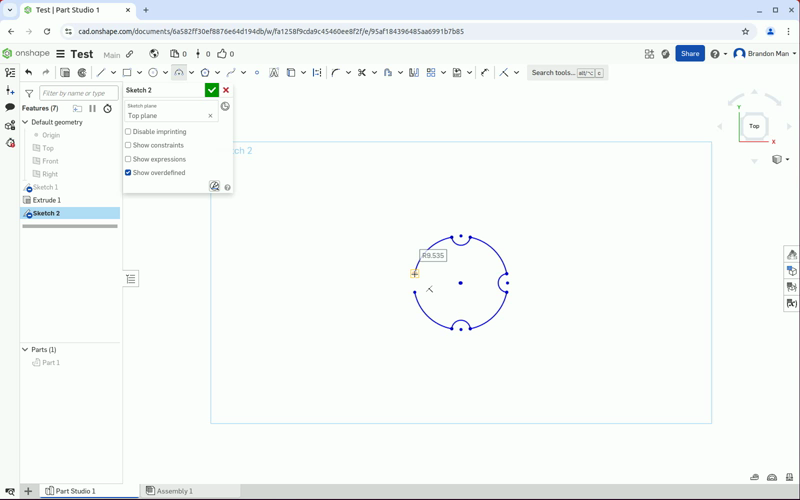
click(414, 273)
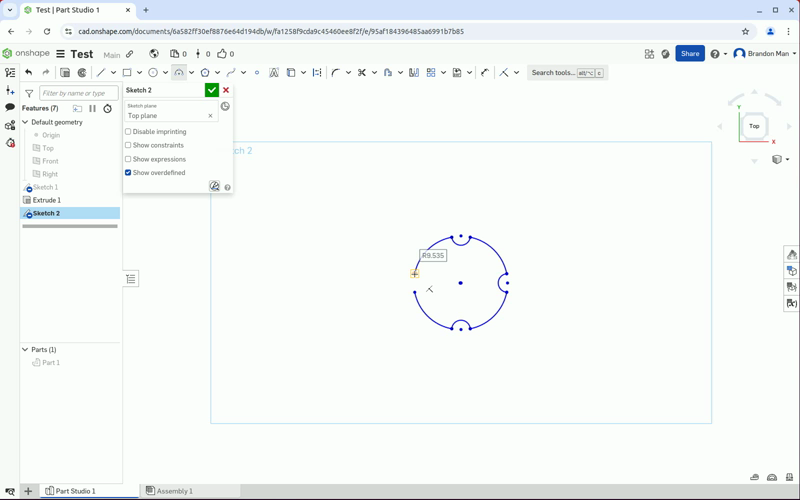
mouse_move(414, 292)
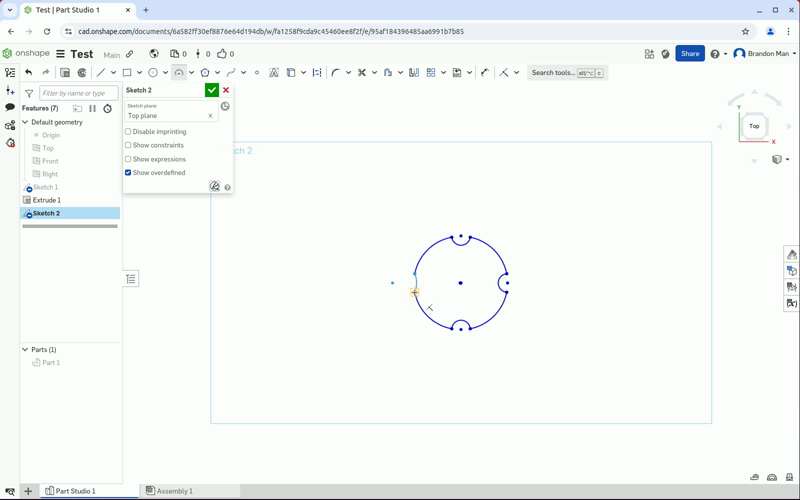
click(414, 292)
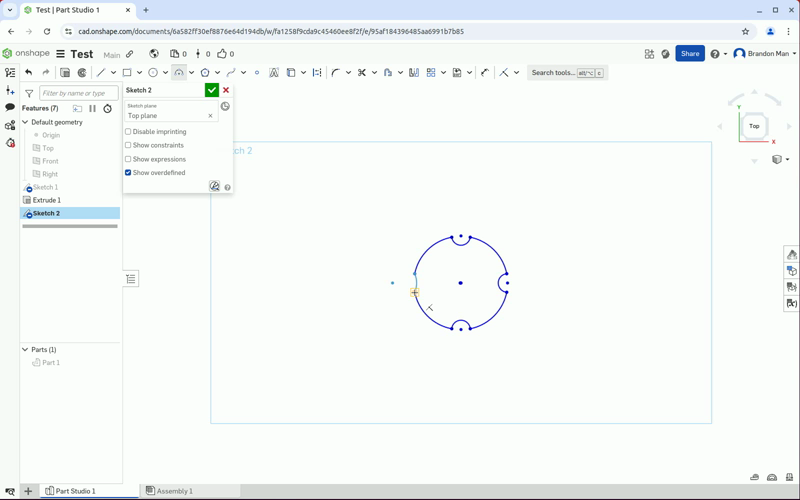
key_down(shift)
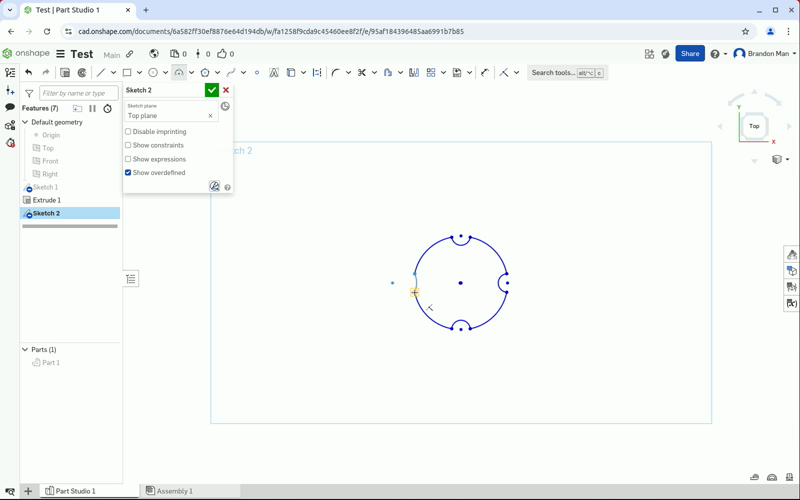
mouse_move(423, 282)
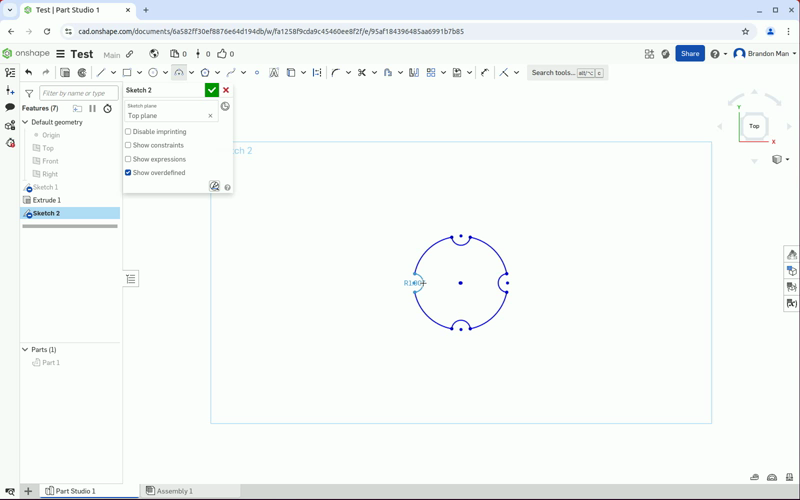
click(423, 282)
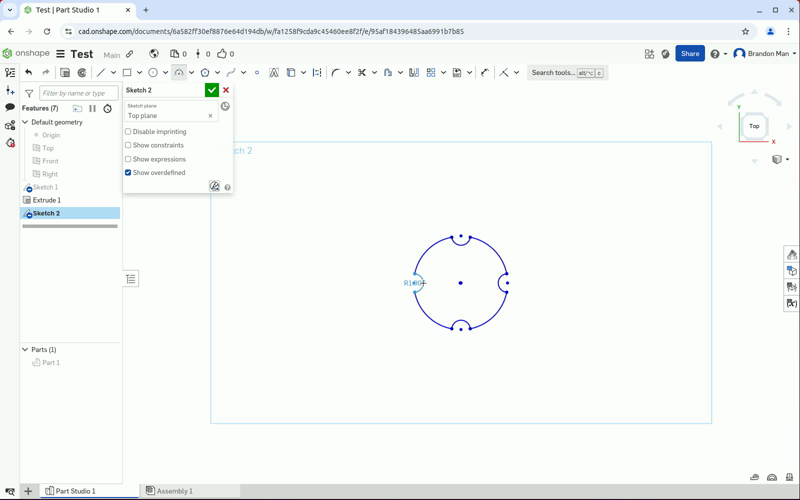
key_up(shift)
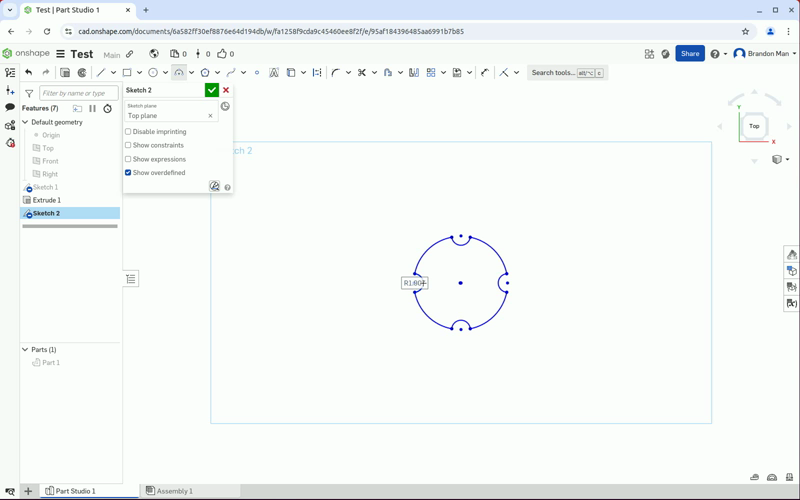
key(esc)
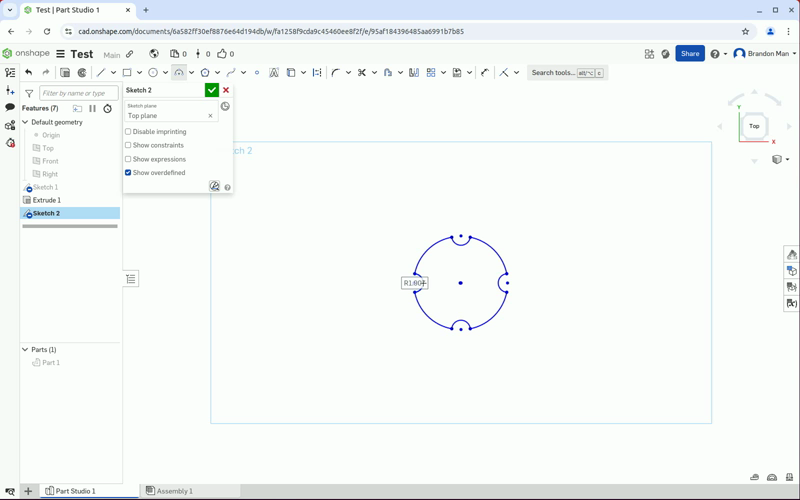
key(c)
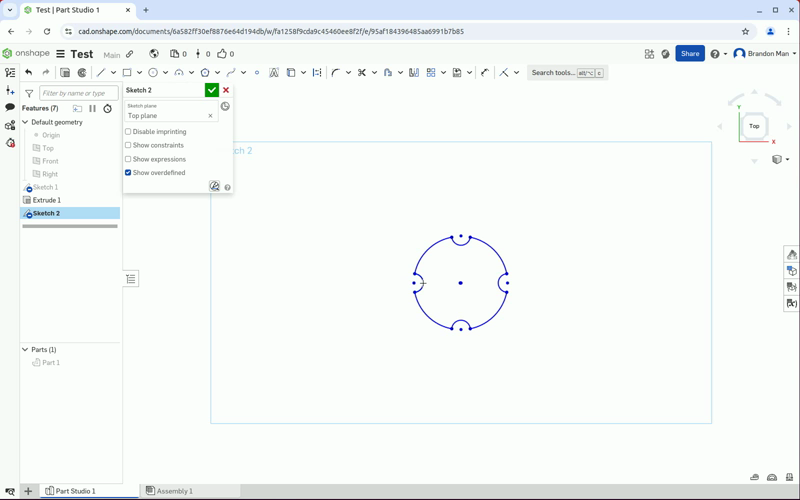
key_down(shift)
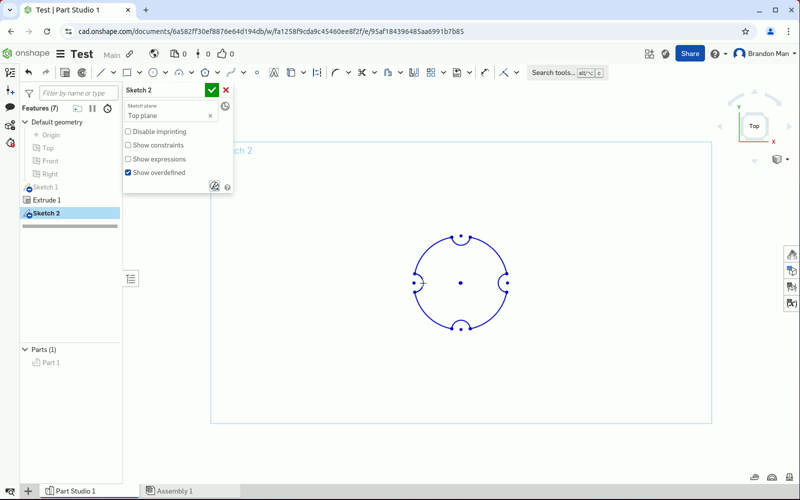
mouse_move(461, 282)
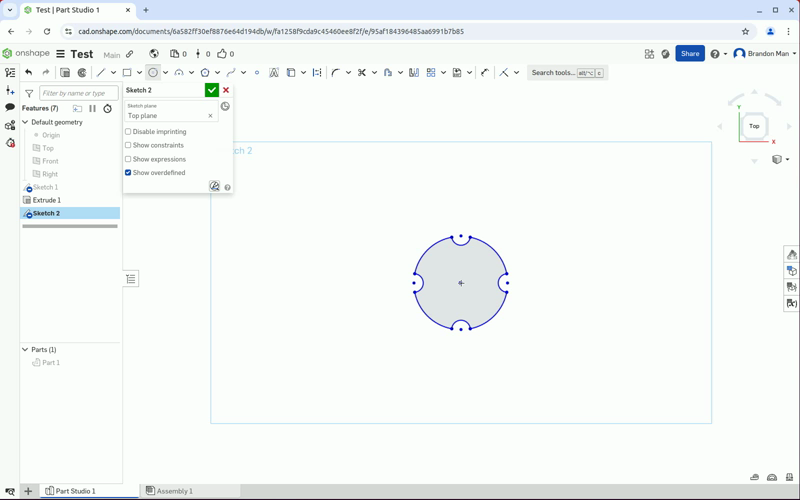
scroll(6)
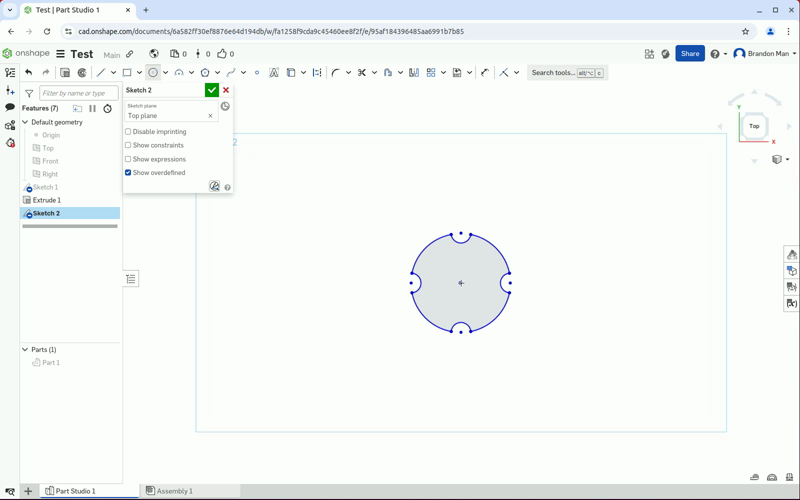
scroll(6)
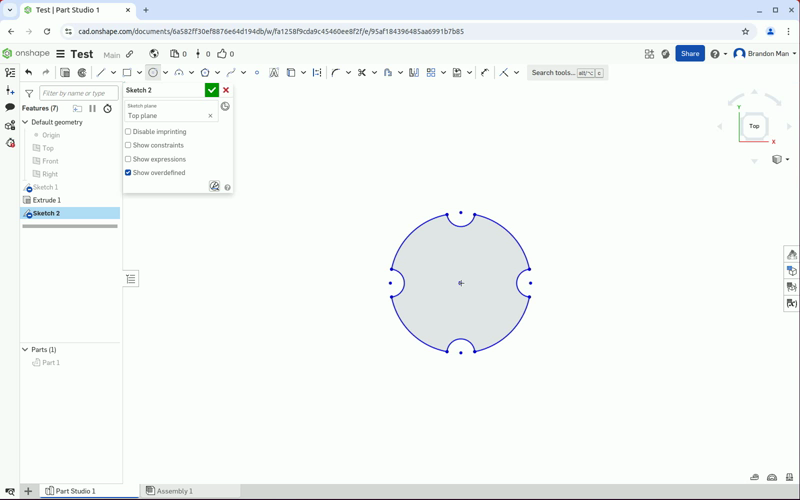
scroll(6)
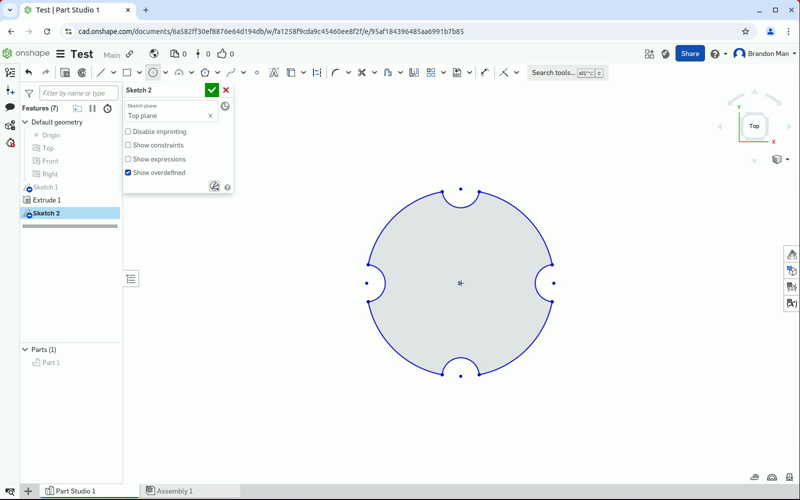
scroll(6)
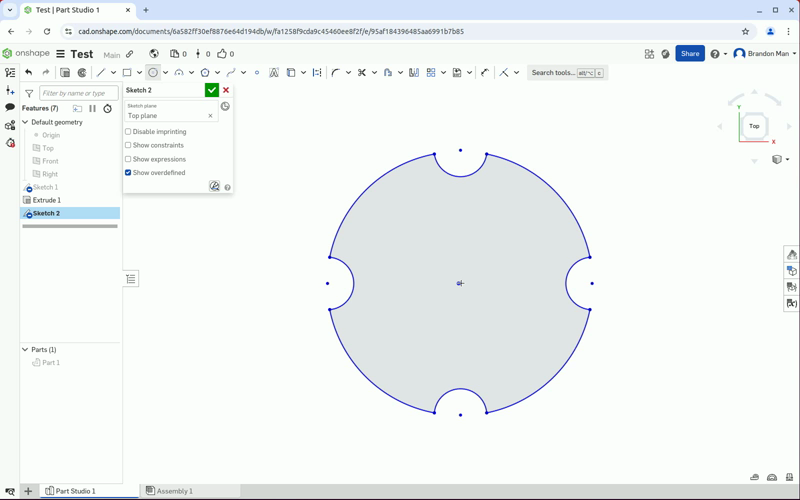
scroll(6)
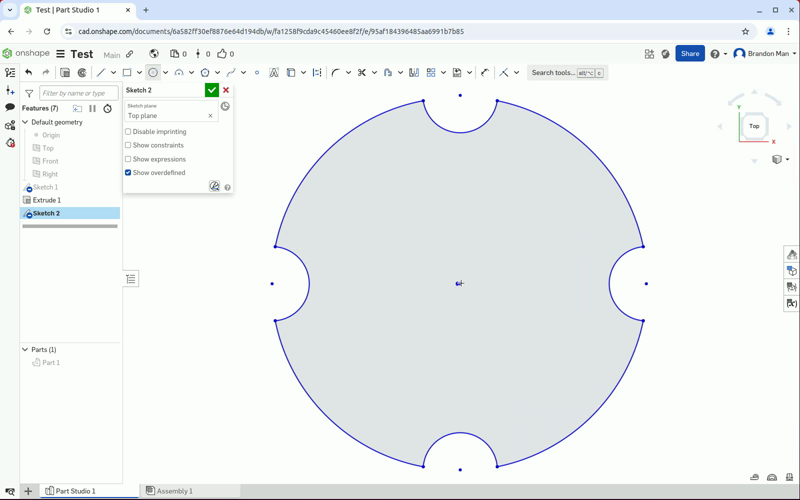
scroll(6)
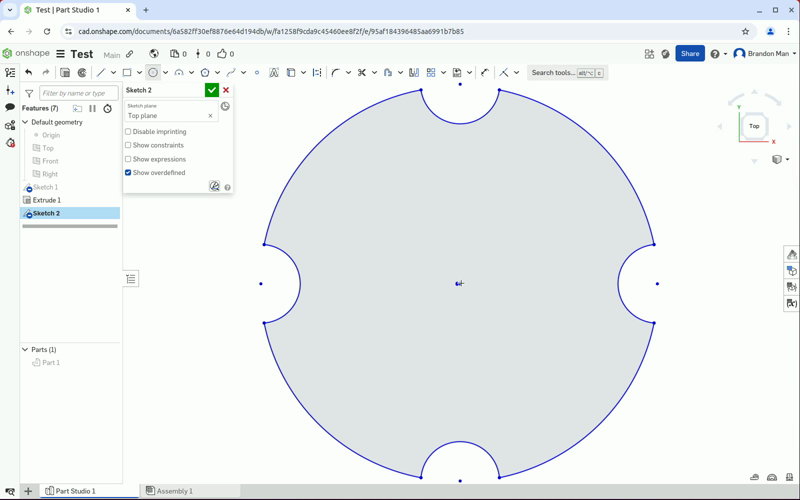
scroll(6)
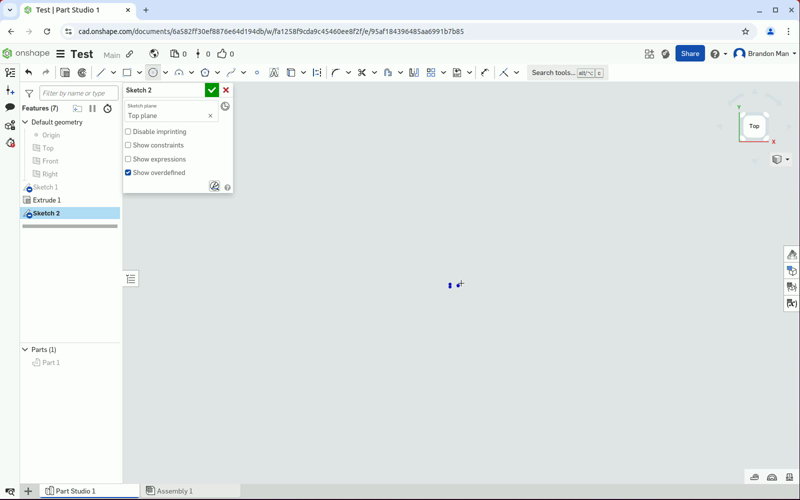
click(461, 282)
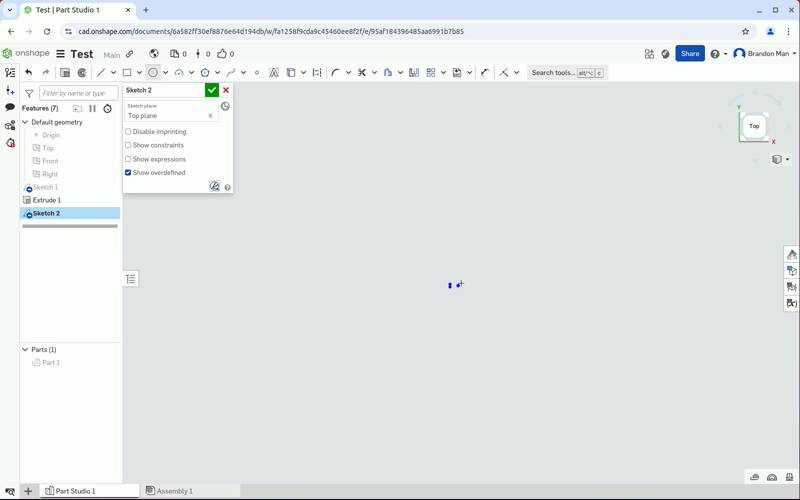
scroll(-6)
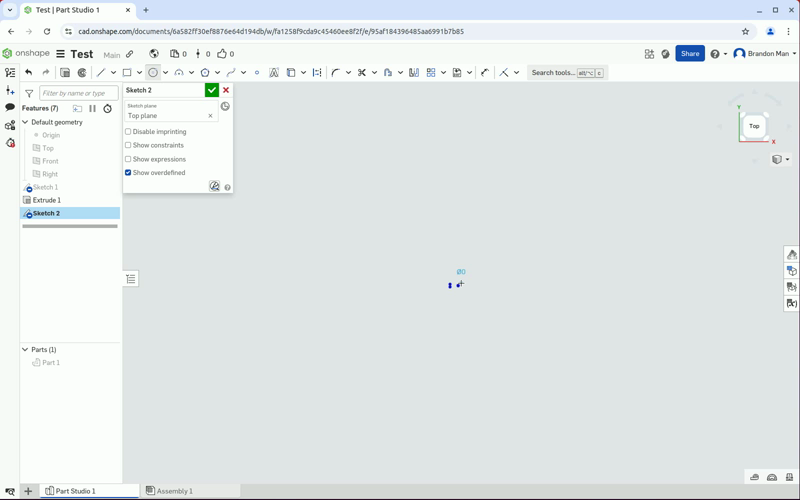
scroll(-6)
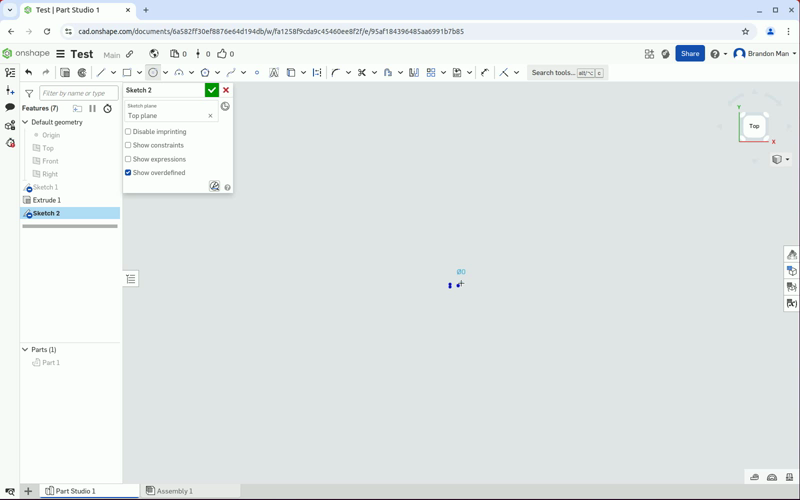
scroll(-6)
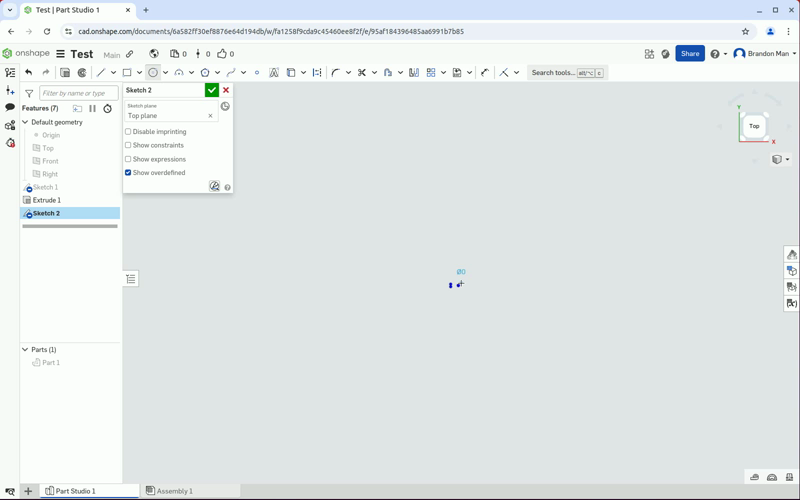
scroll(-6)
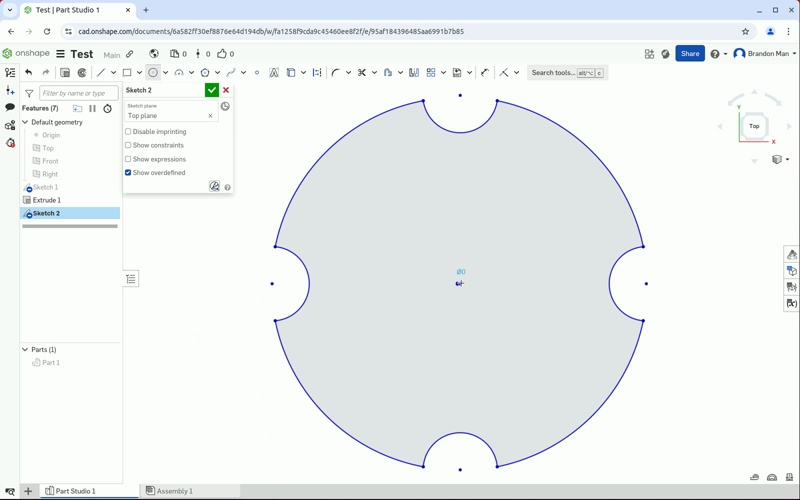
scroll(-6)
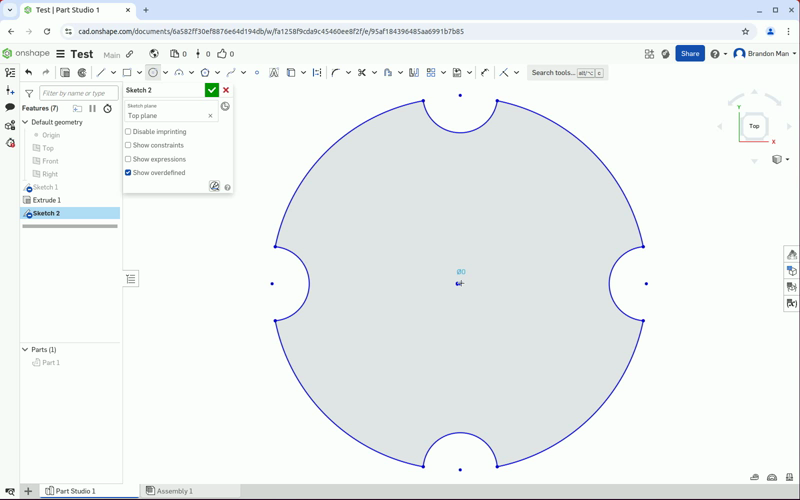
scroll(-6)
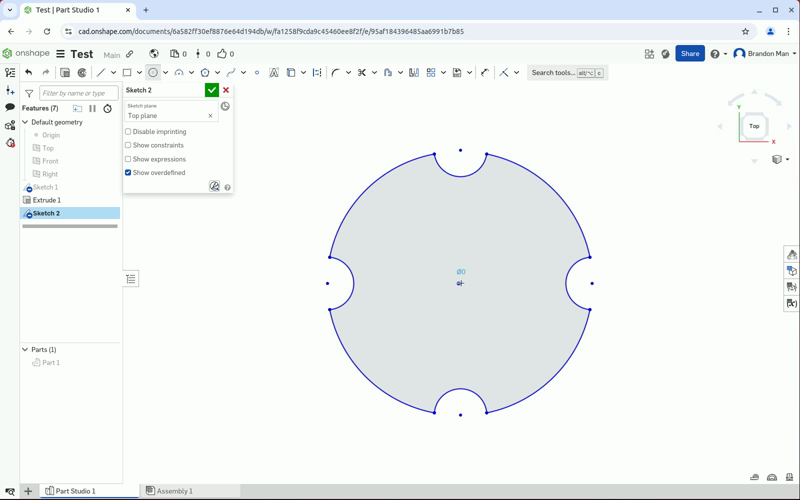
scroll(-6)
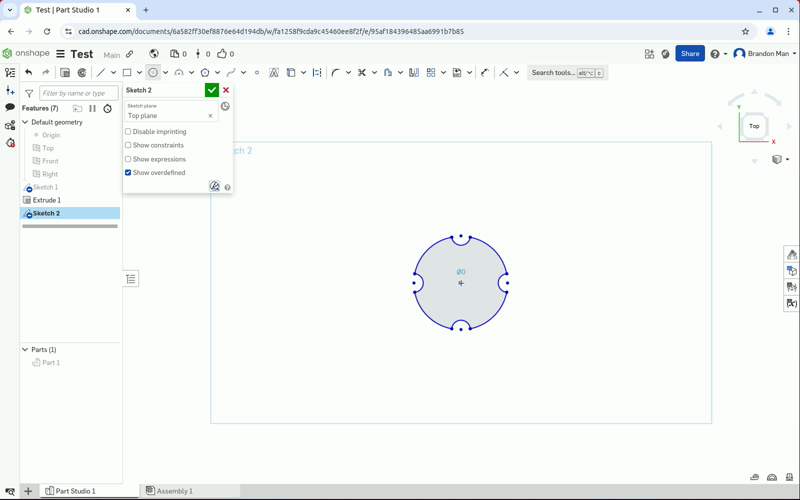
key_up(shift)
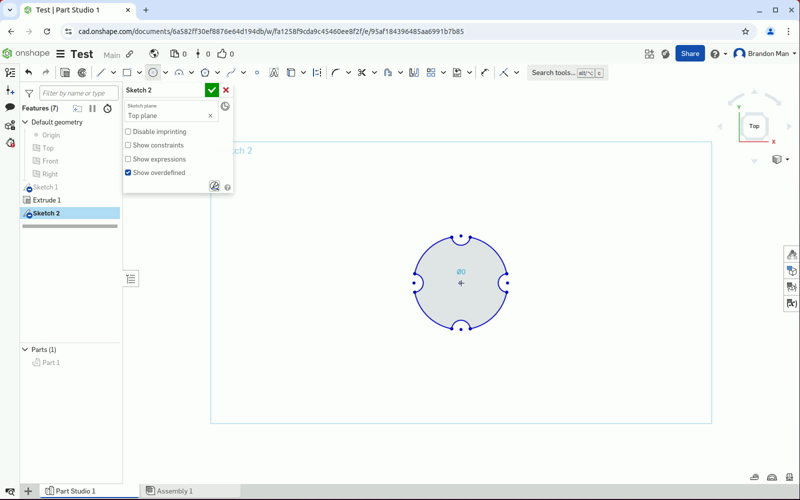
mouse_move(489, 282)
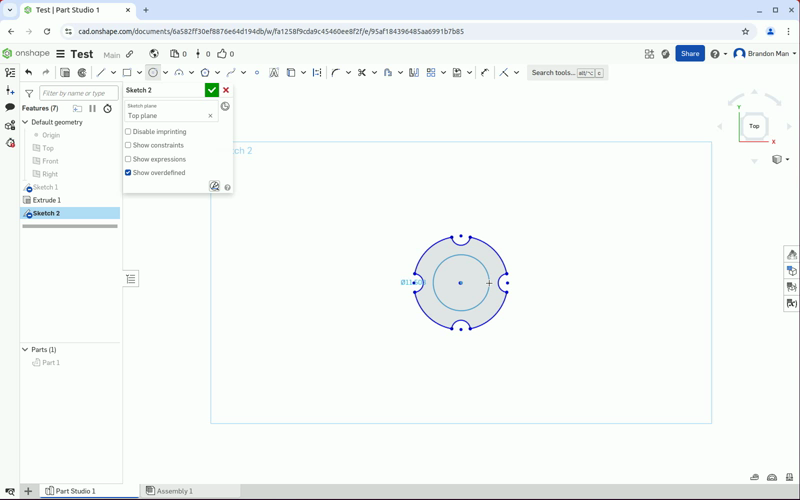
click(489, 282)
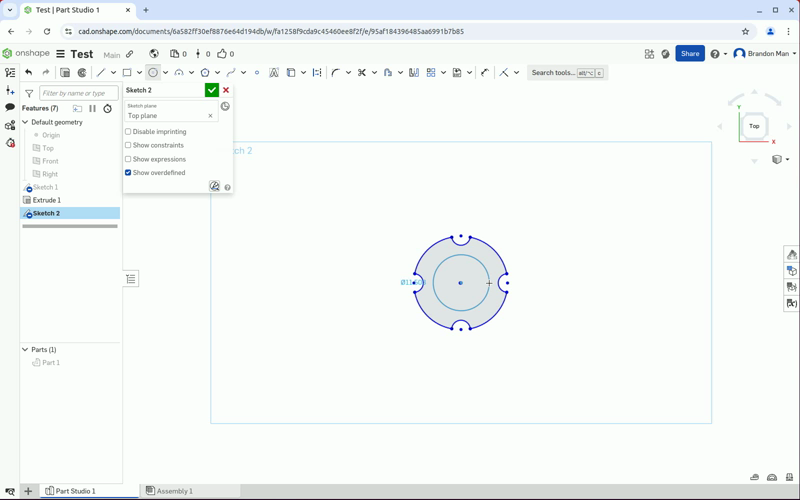
key(esc)
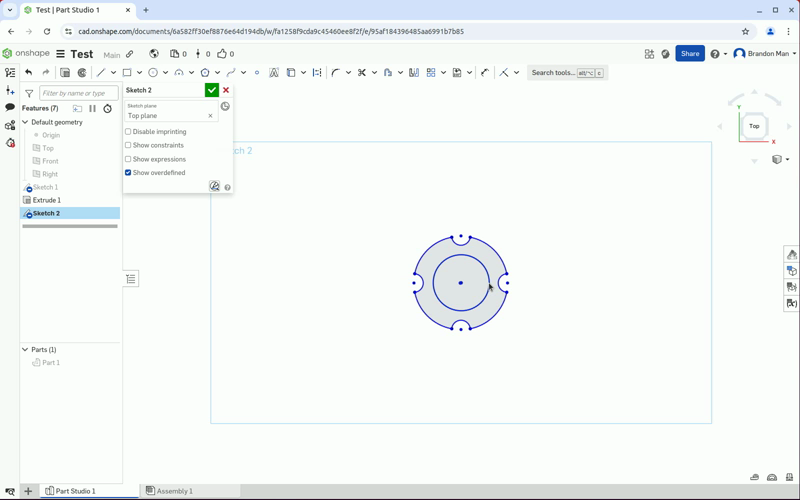
mouse_move(438, 258)
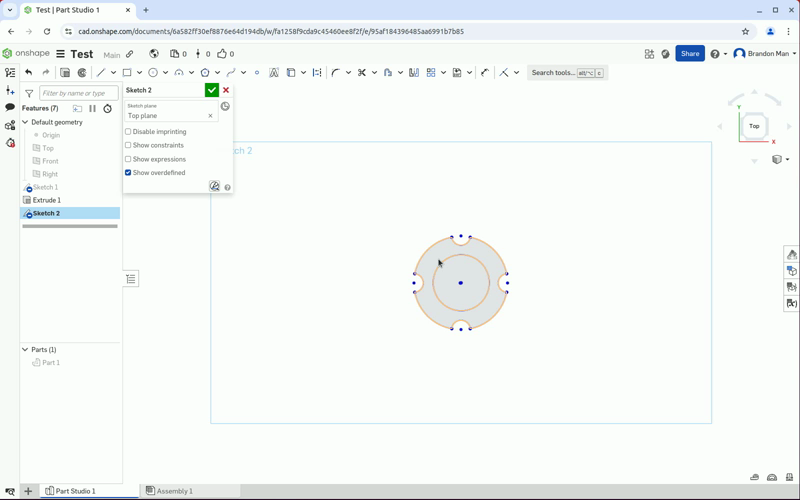
click(438, 258)
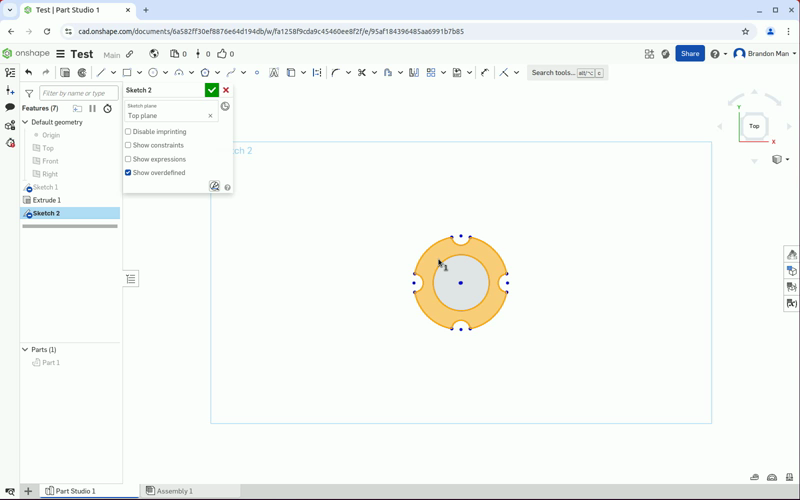
mouse_move(73, 352)
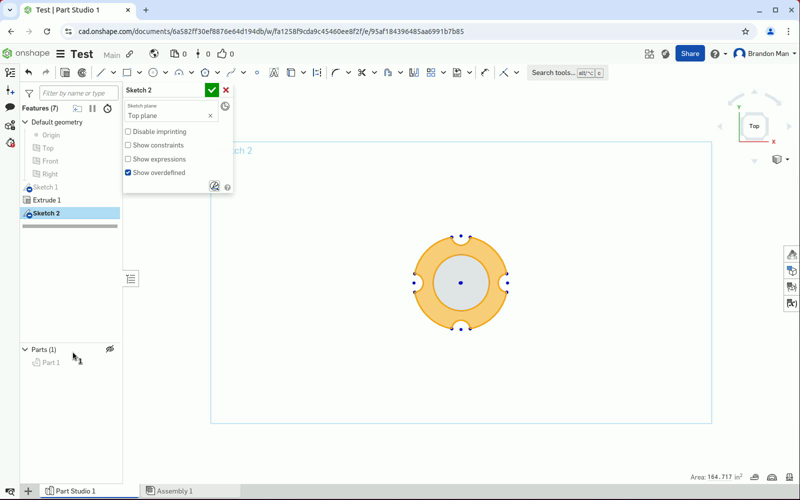
key(shift+y)
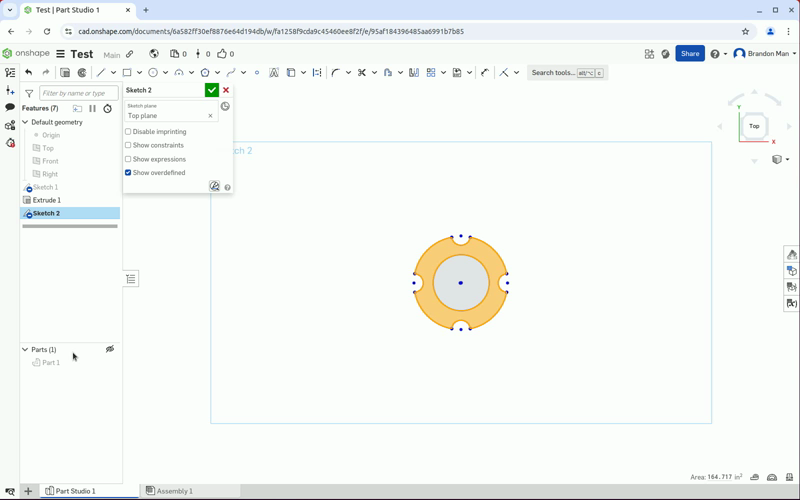
key(shift+e)
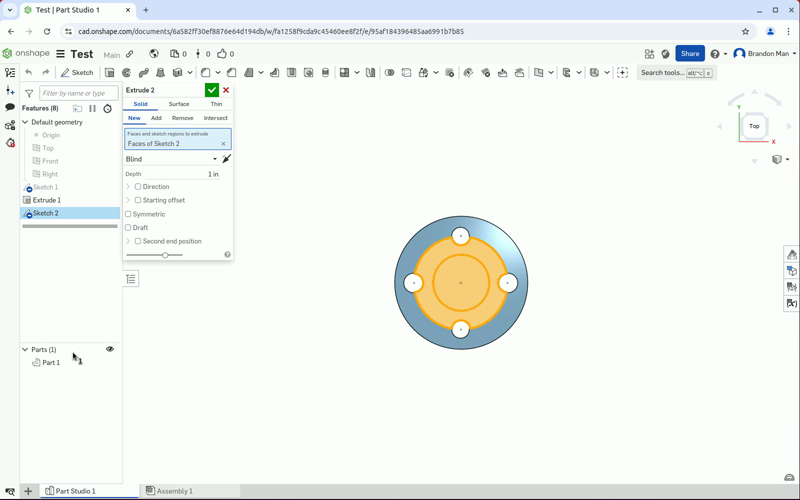
mouse_move(143, 106)
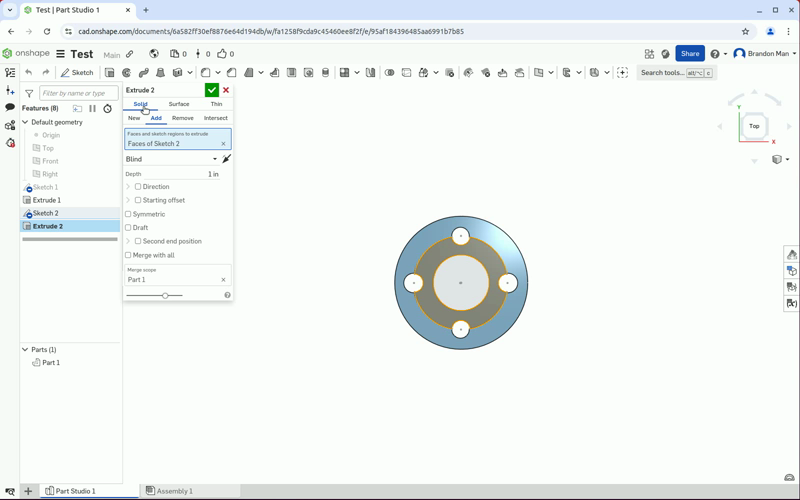
click(143, 106)
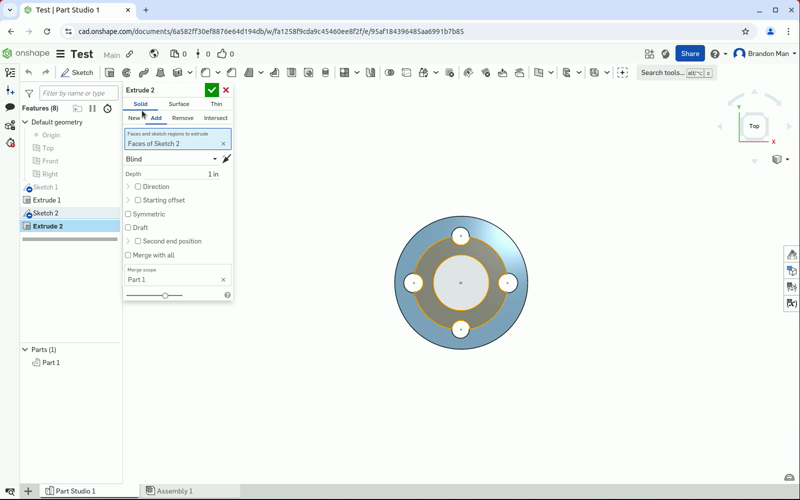
mouse_move(137, 120)
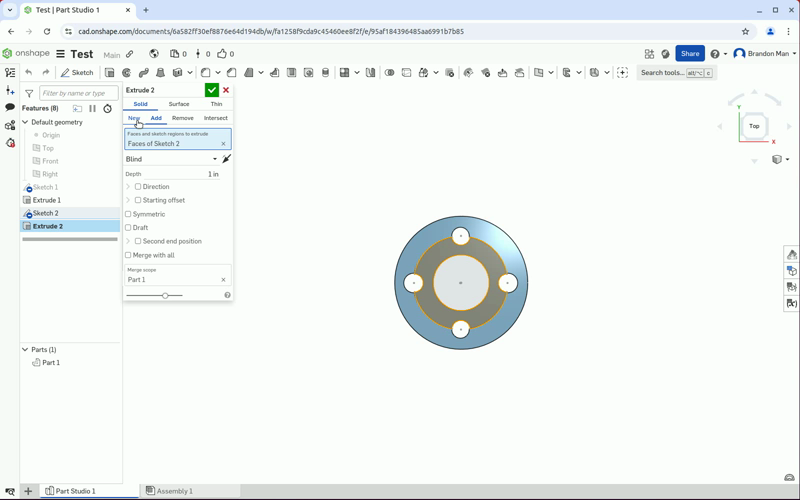
click(137, 120)
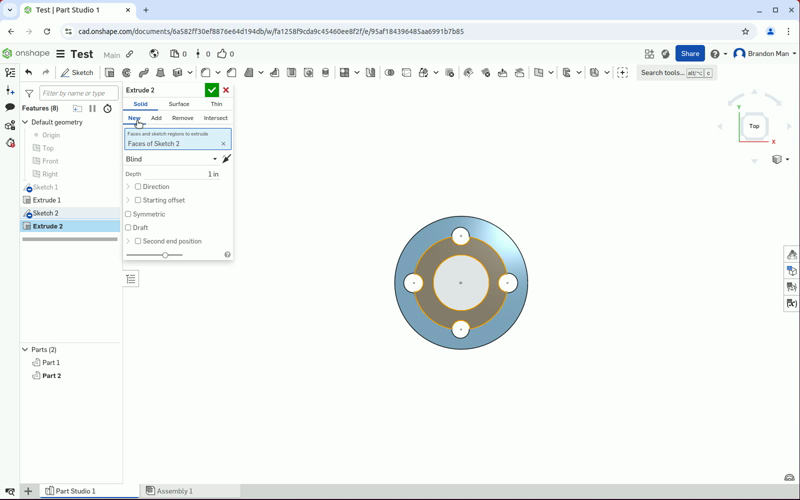
key(tab, 4)
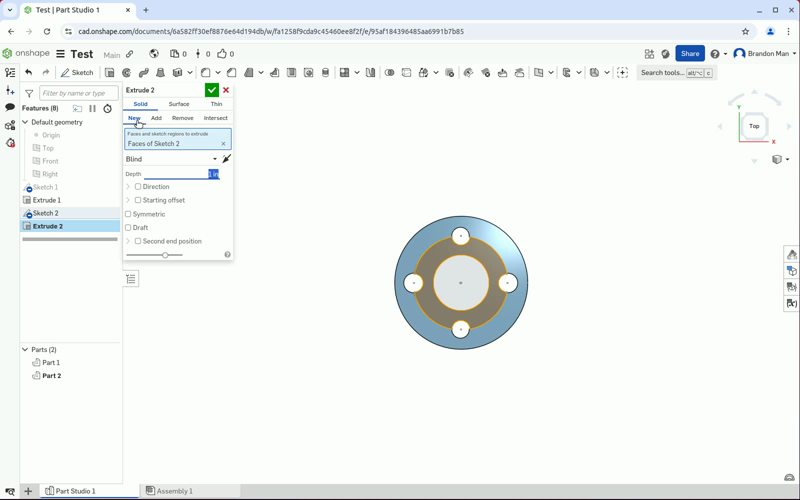
text(15.405)
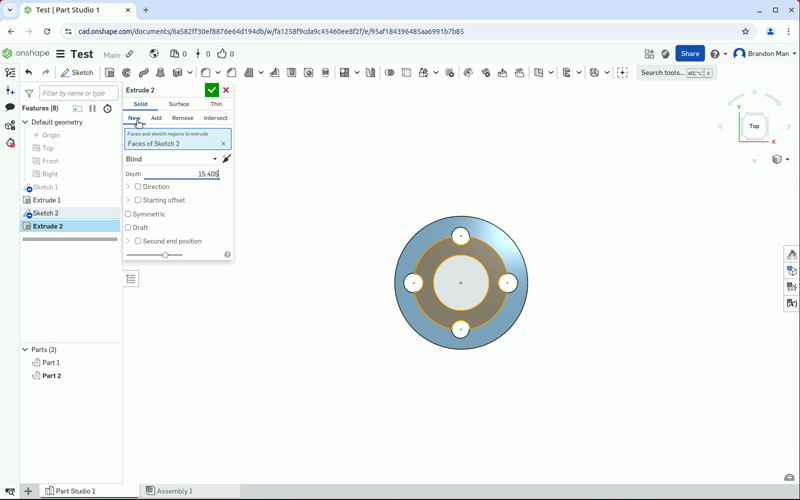
key(enter)
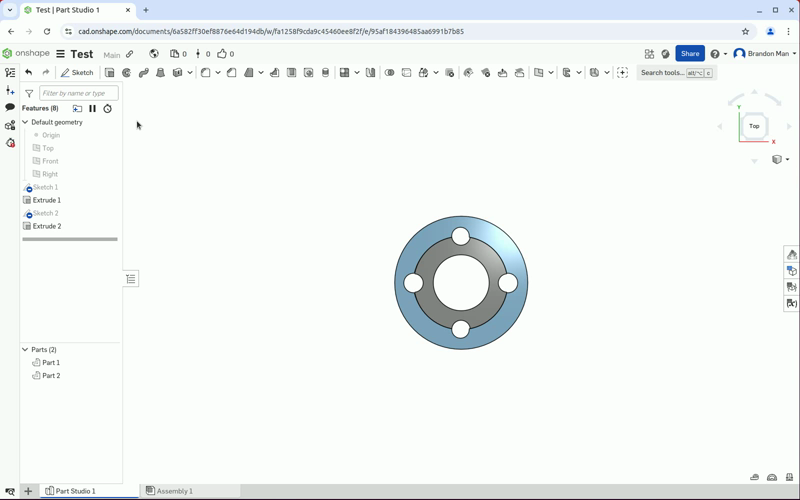
key(shift+h)
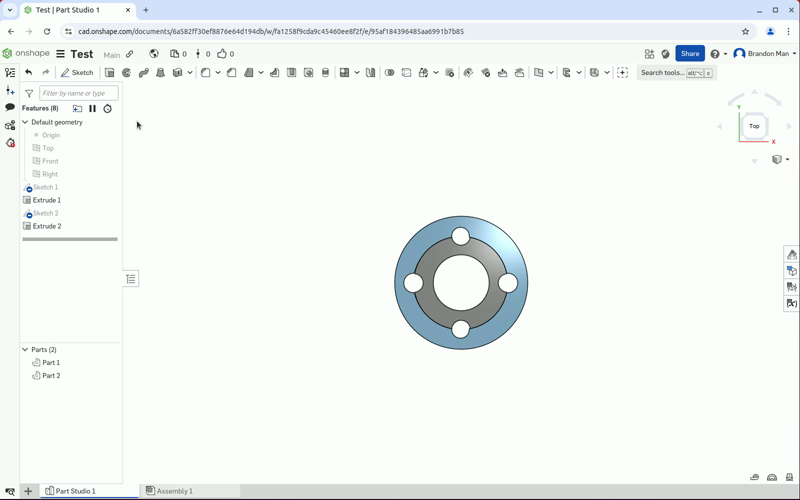
key(shift+h)
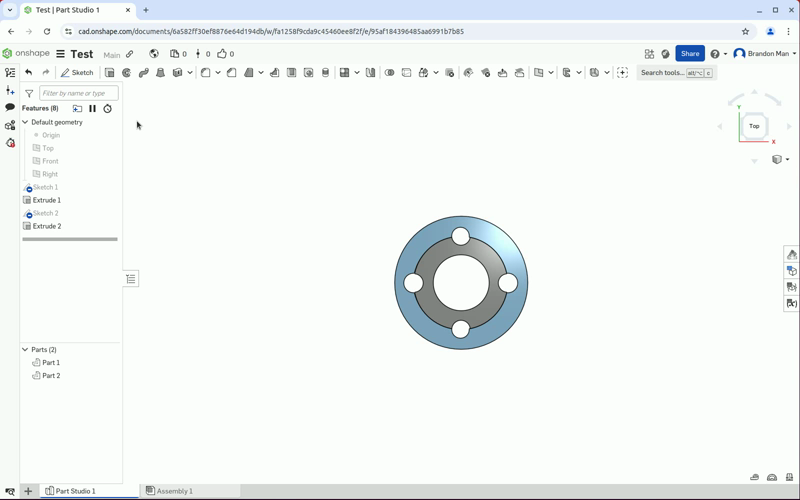
mouse_move(73, 189)
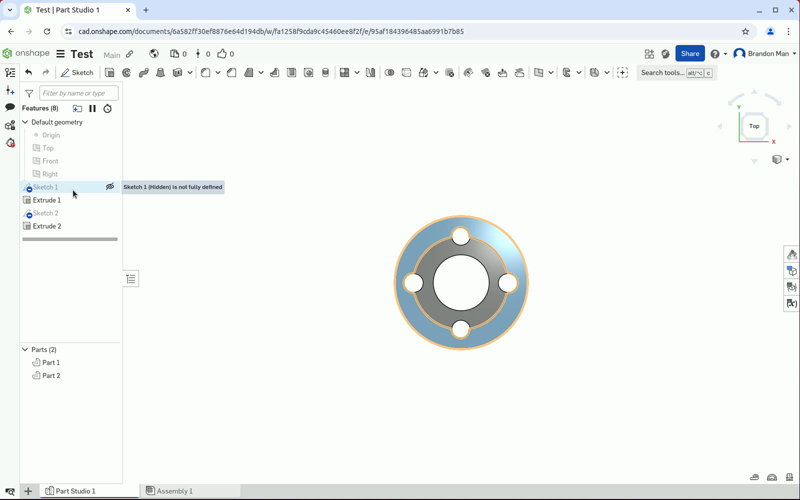
click(73, 189)
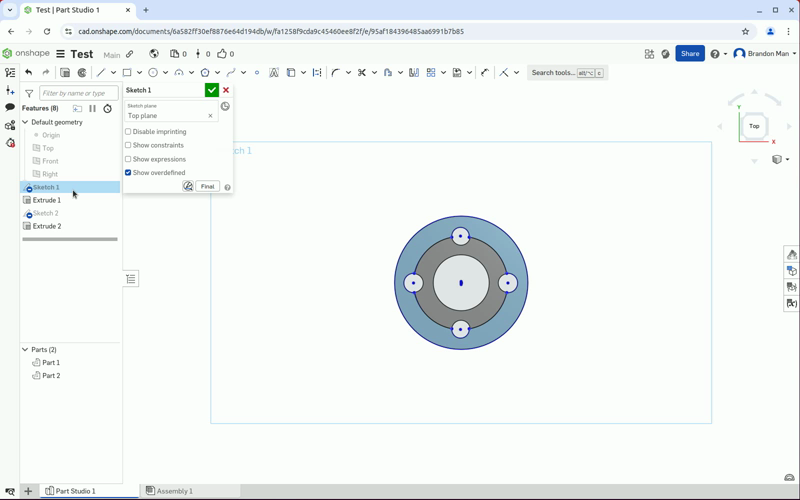
mouse_move(229, 92)
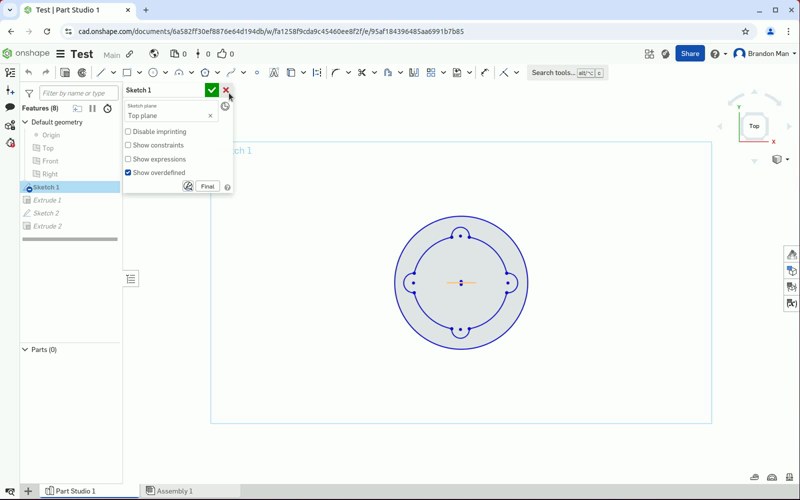
click(229, 92)
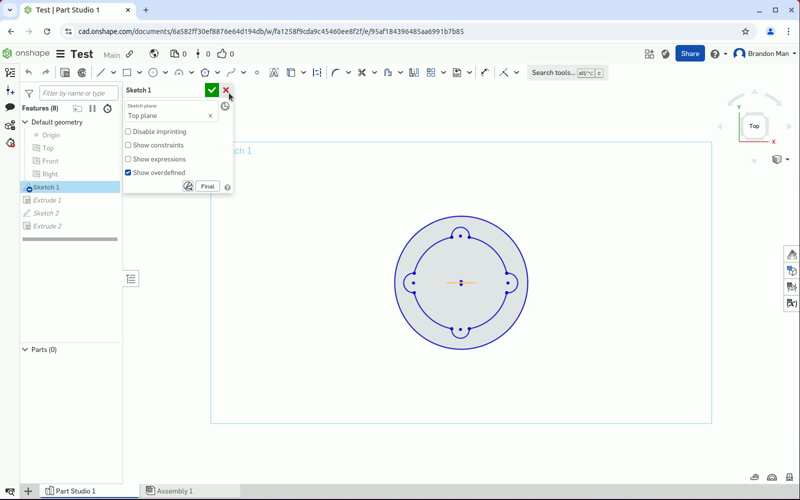
key(shift+s)
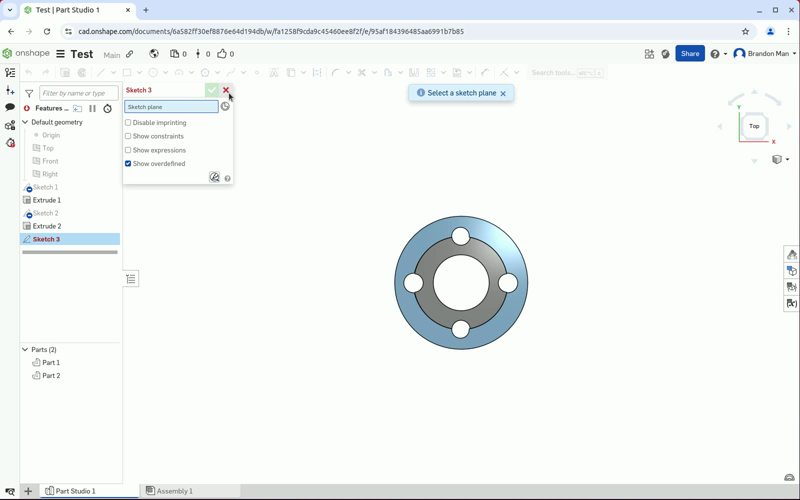
mouse_move(73, 150)
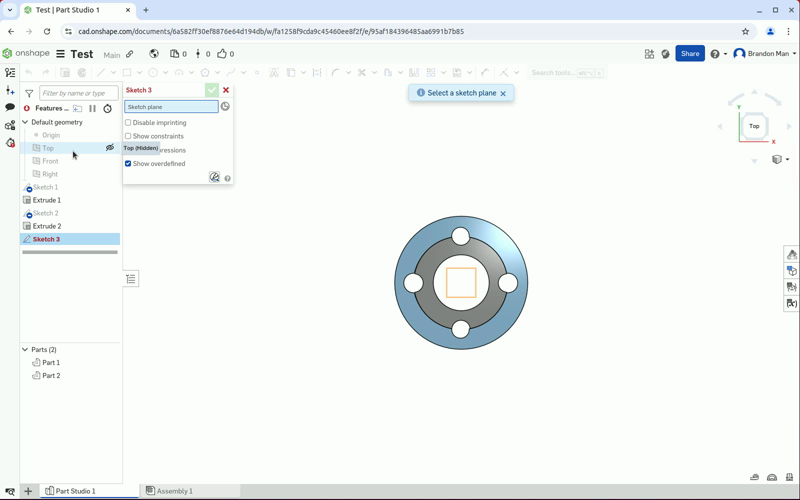
click(73, 150)
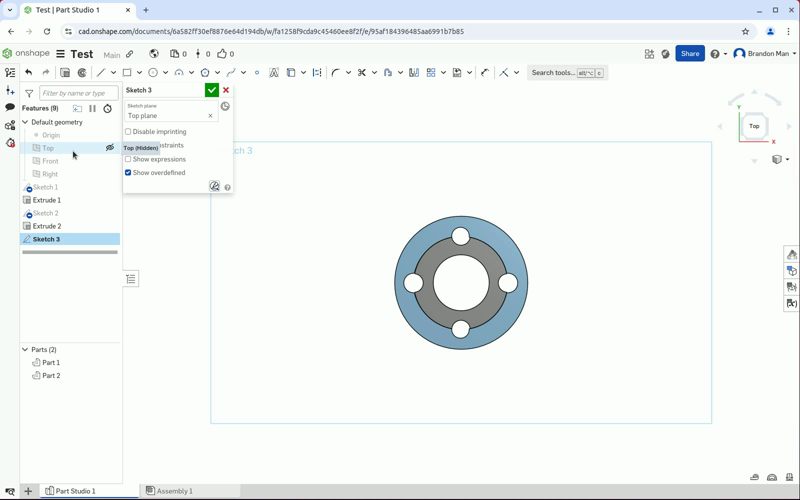
mouse_move(73, 352)
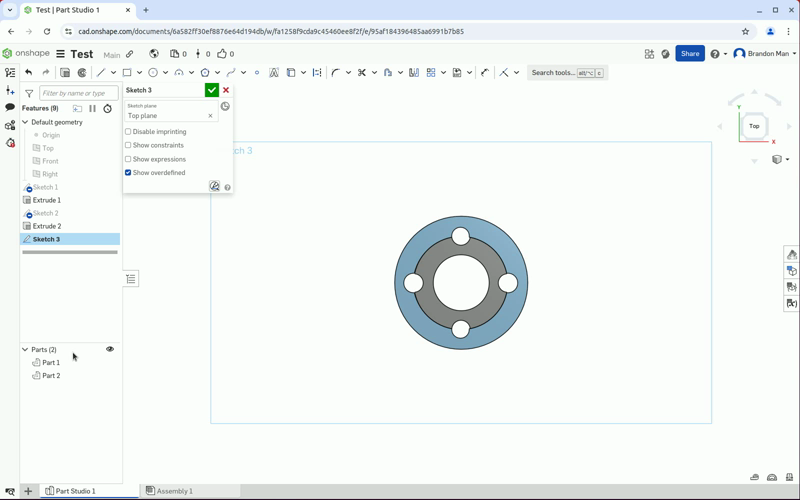
key(y)
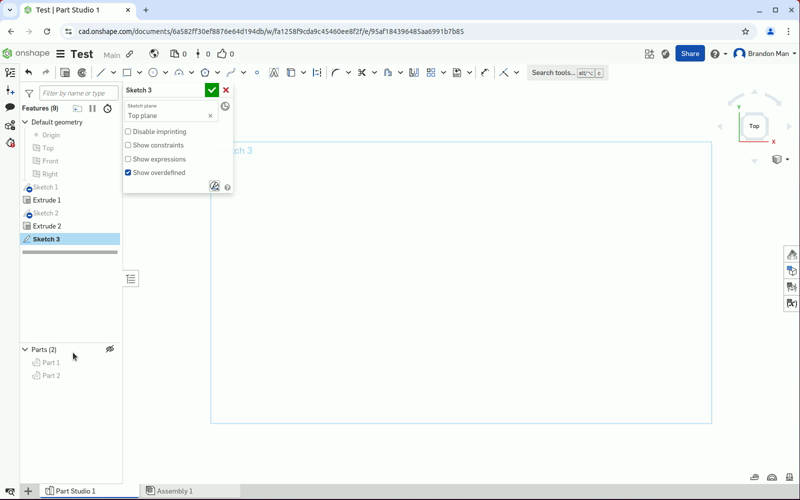
key(c)
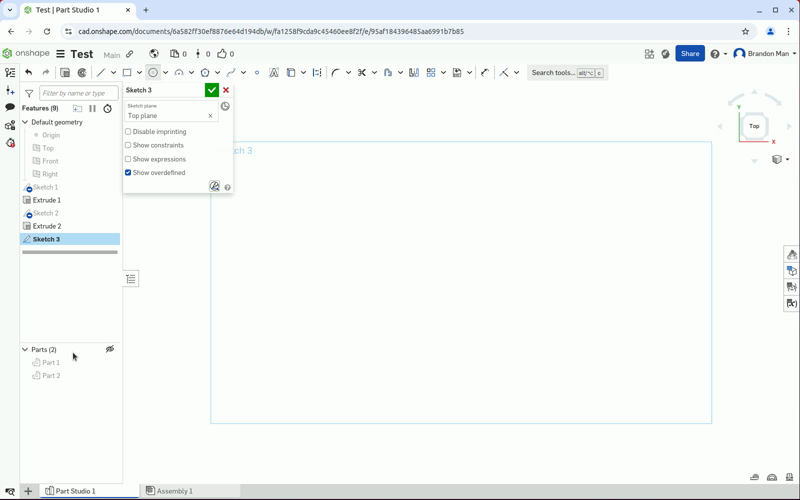
key_down(shift)
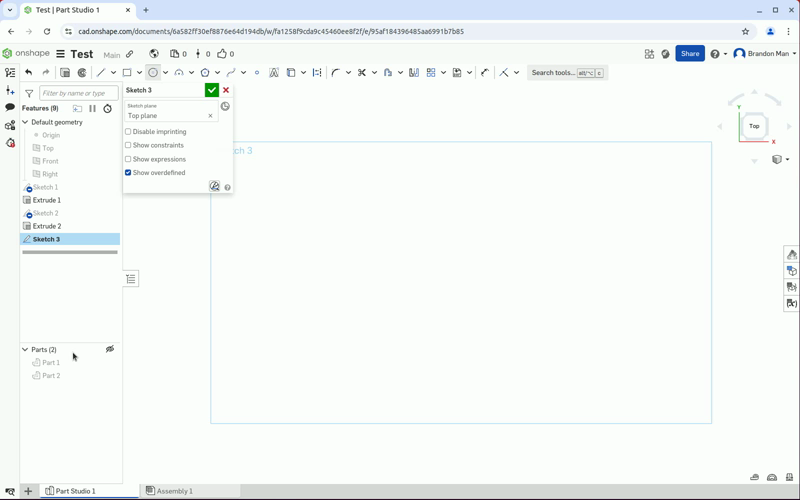
mouse_move(461, 282)
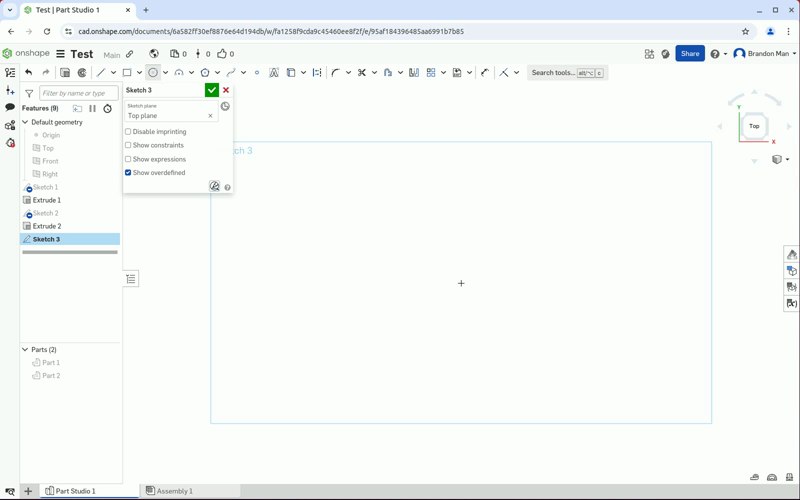
click(461, 282)
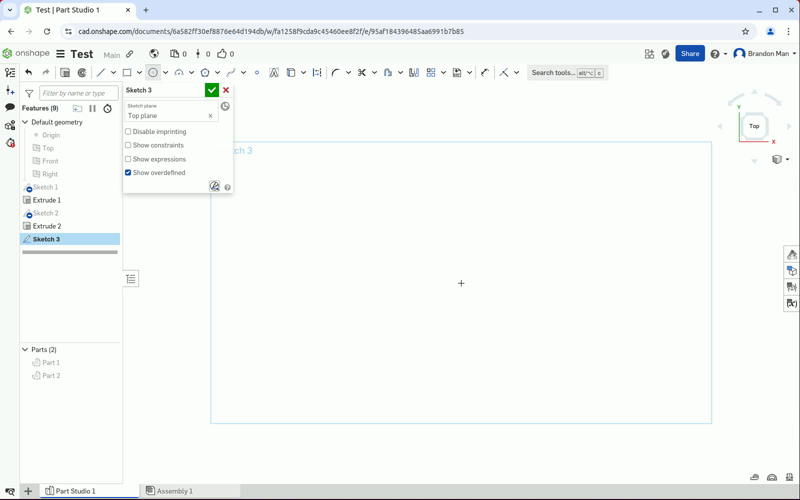
key_up(shift)
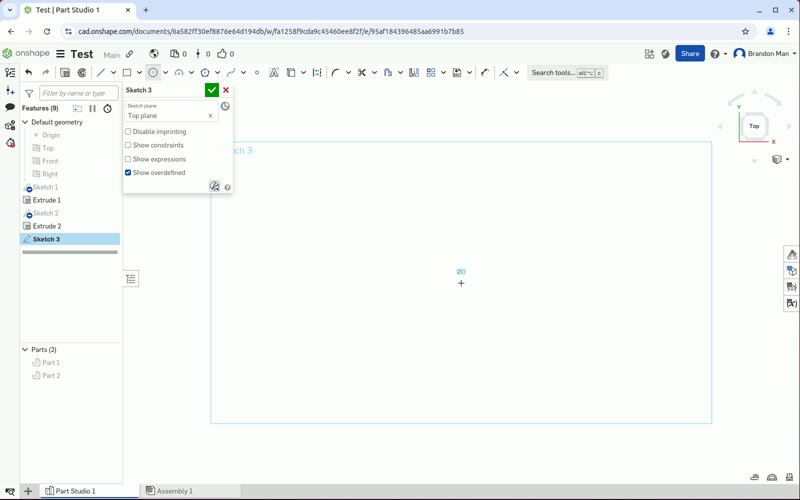
mouse_move(489, 282)
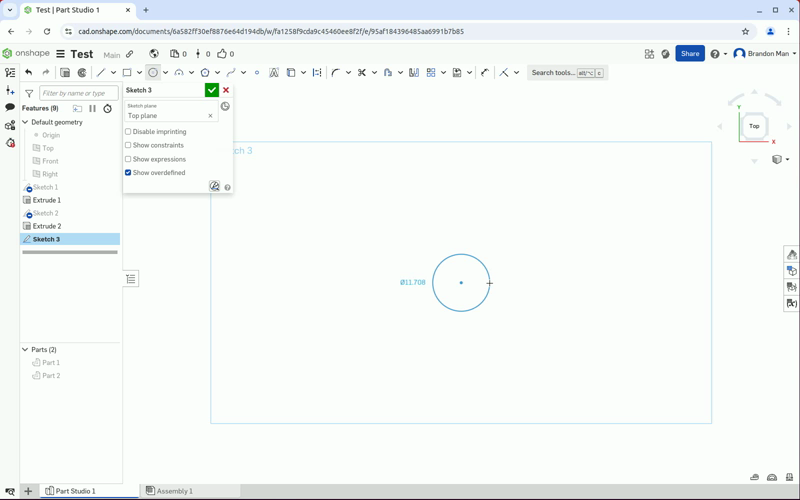
click(489, 282)
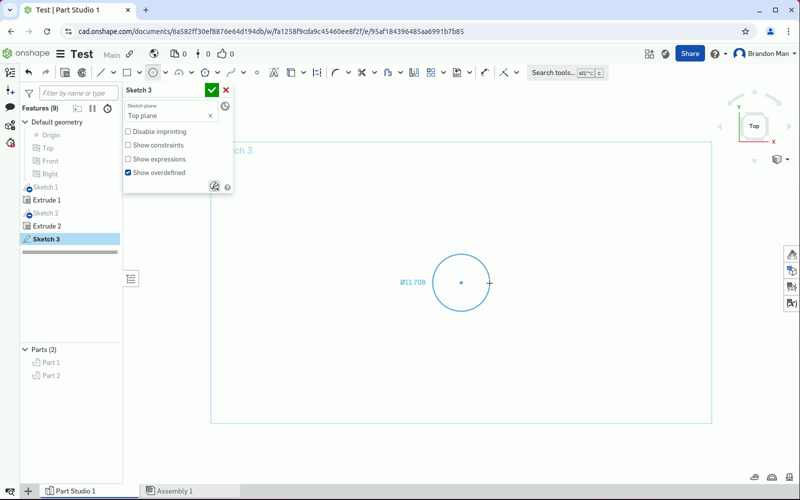
key(esc)
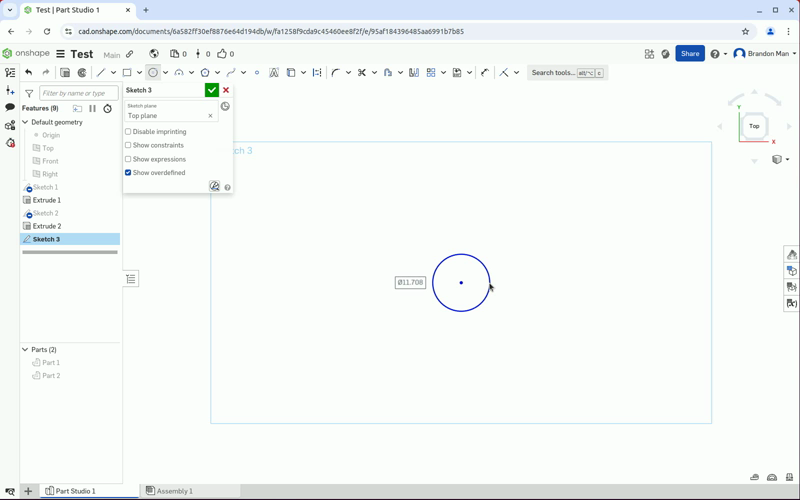
key(c)
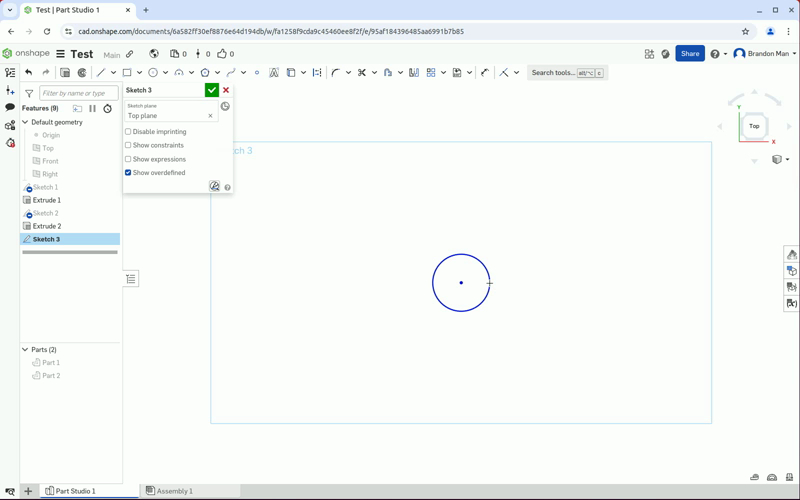
key_down(shift)
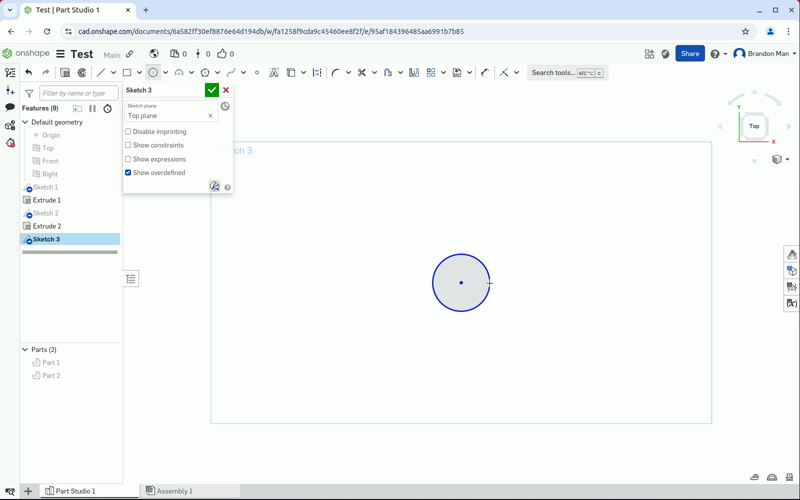
mouse_move(461, 282)
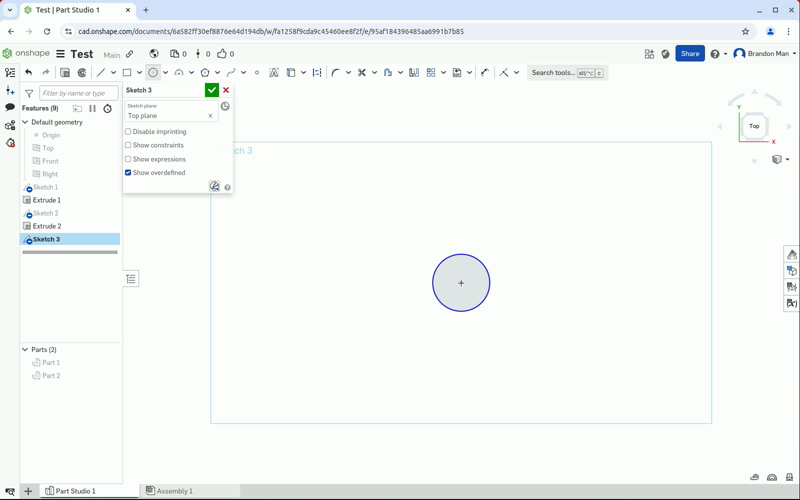
click(461, 282)
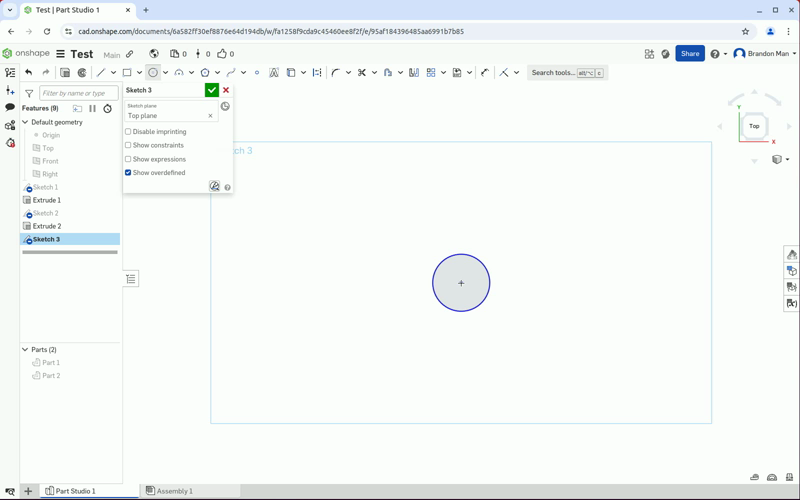
key_up(shift)
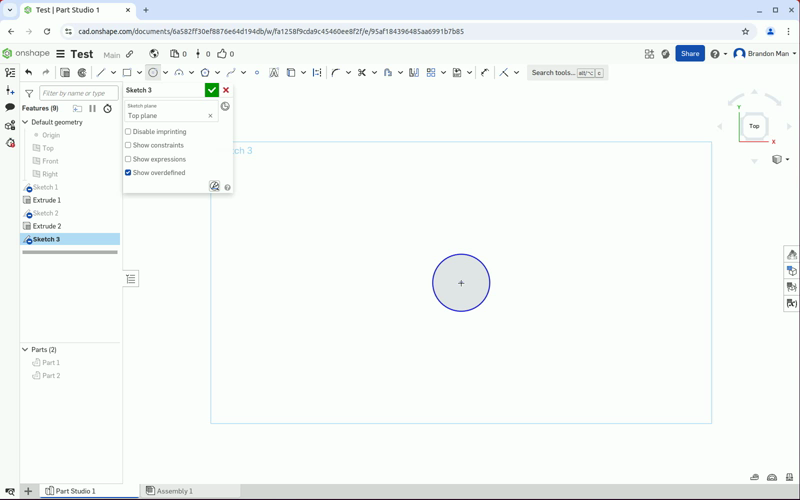
mouse_move(475, 282)
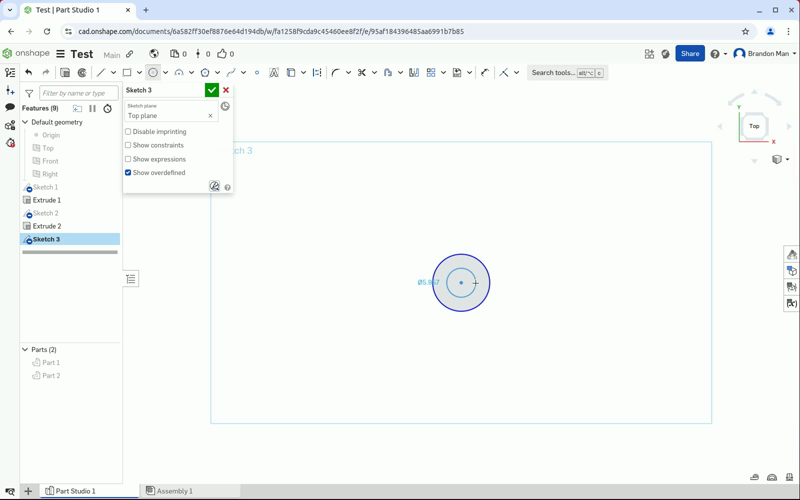
click(475, 282)
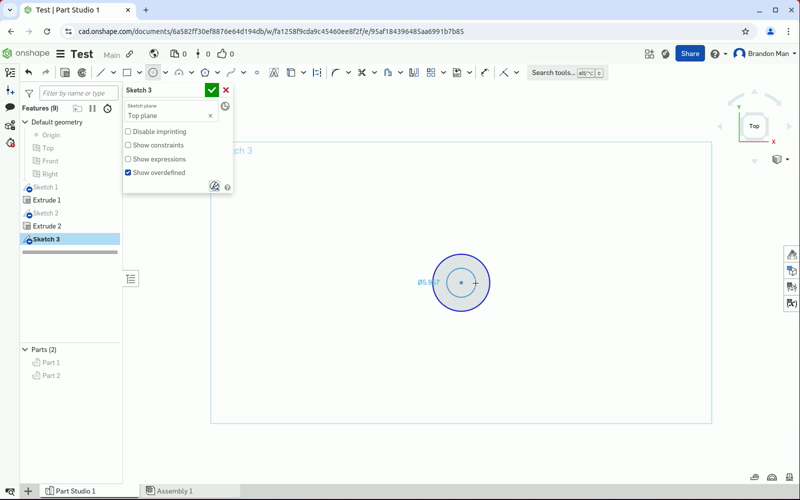
key(esc)
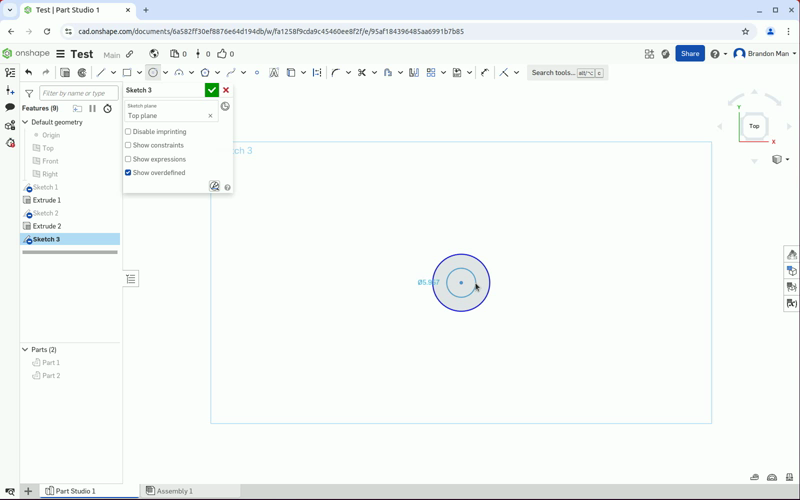
mouse_move(464, 257)
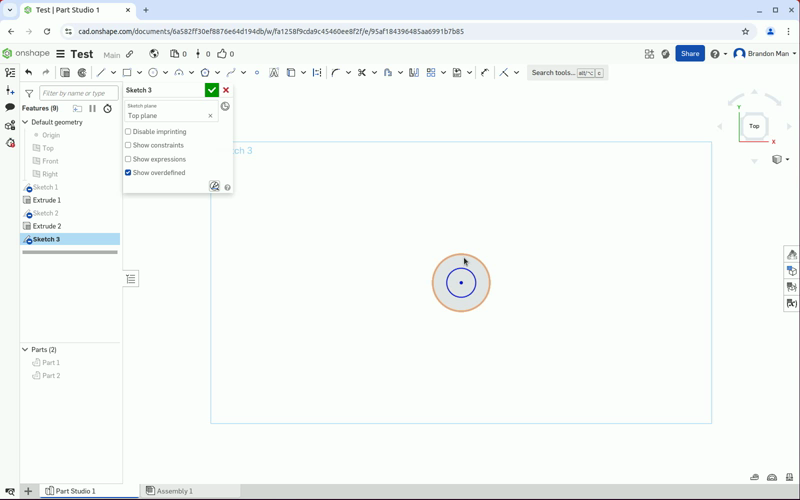
click(464, 257)
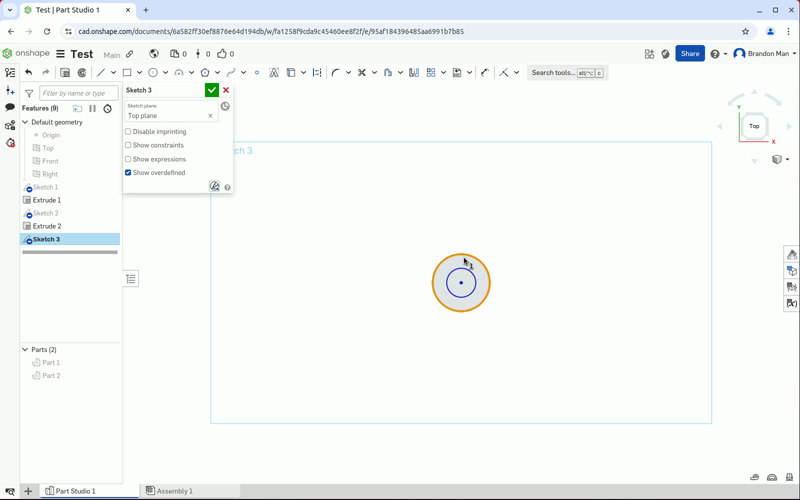
mouse_move(73, 352)
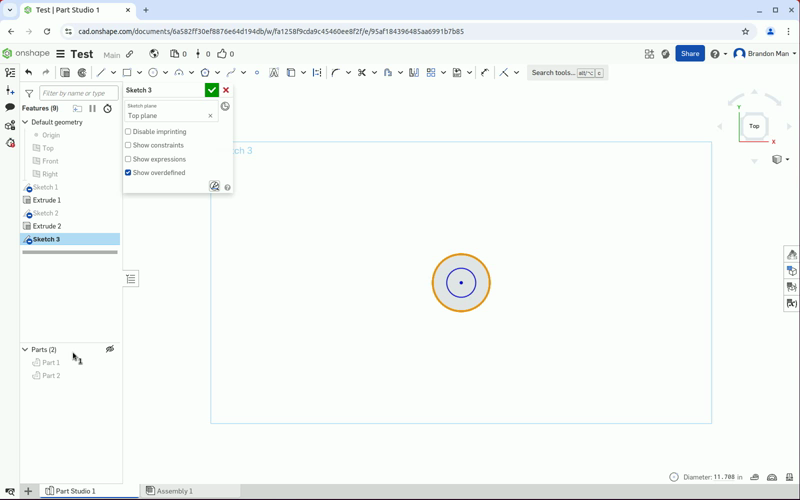
key(shift+y)
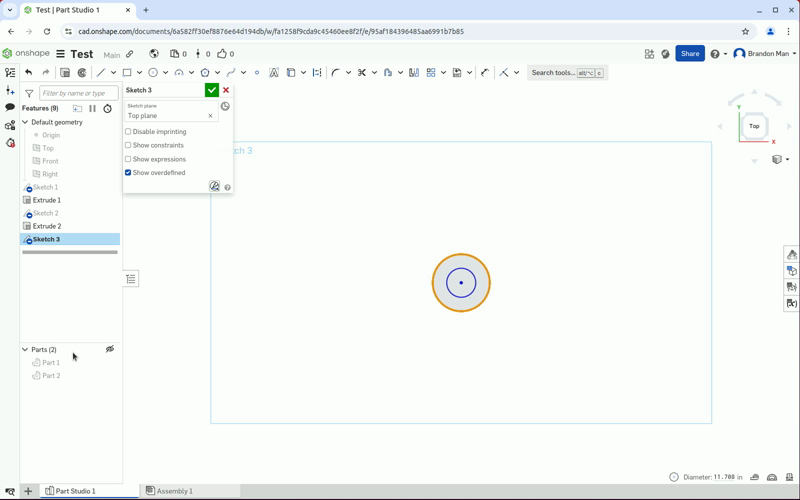
key(shift+e)
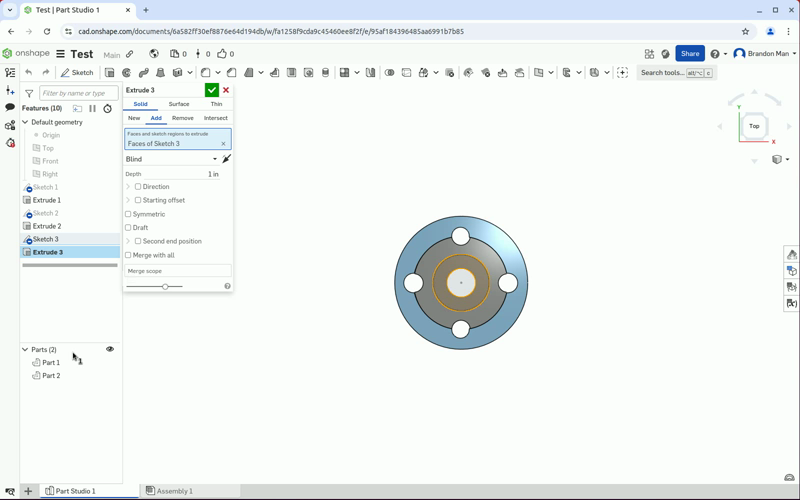
mouse_move(143, 106)
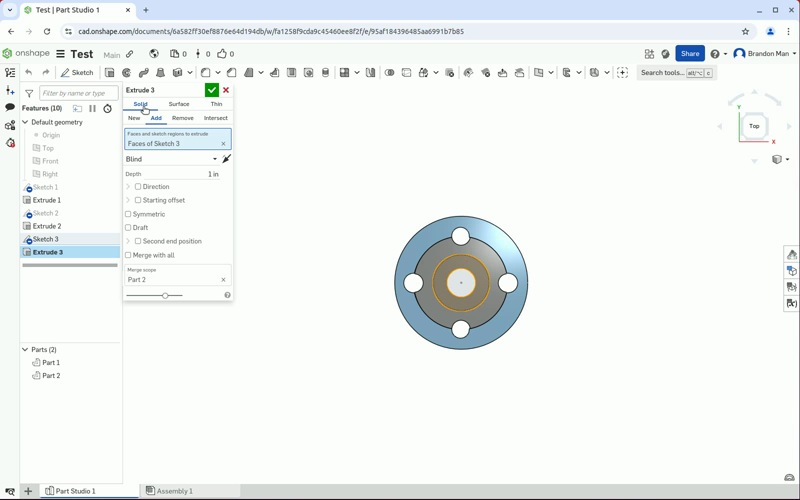
click(143, 106)
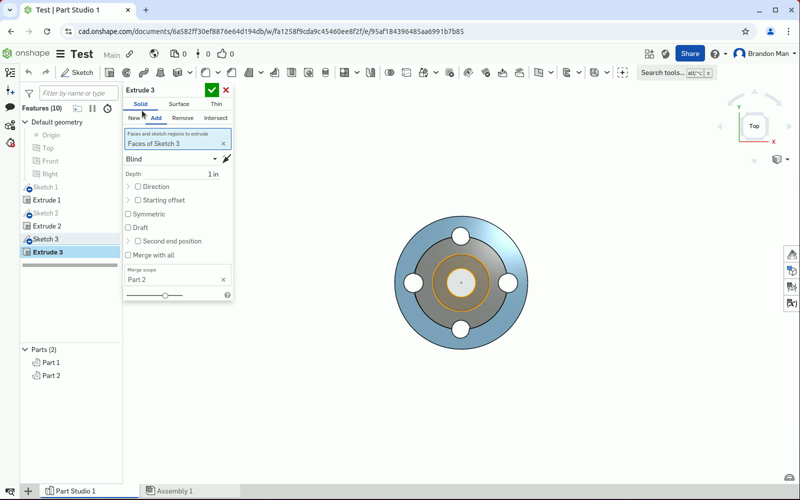
mouse_move(137, 120)
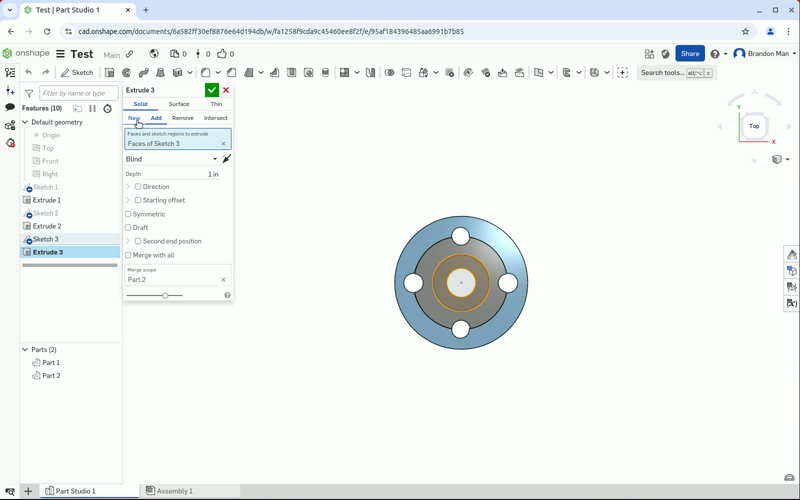
click(137, 120)
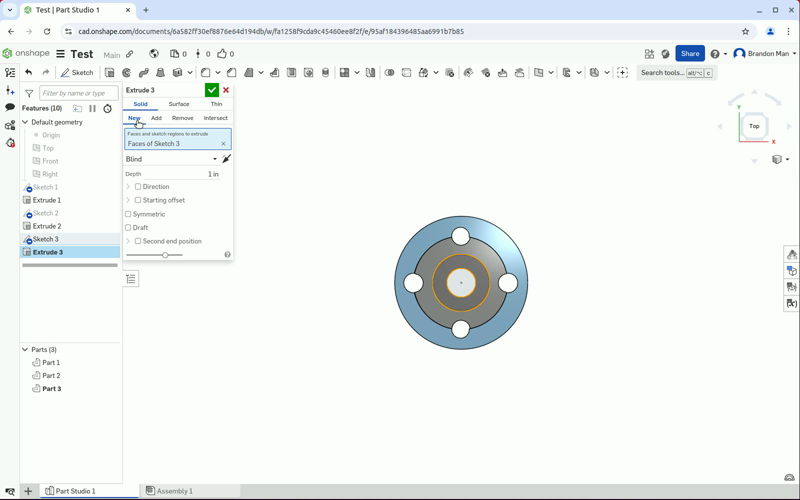
key(tab, 4)
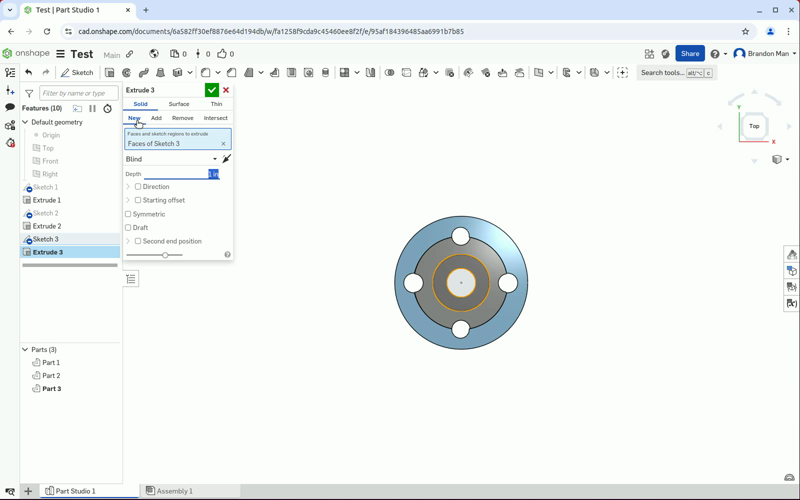
text(23.108)
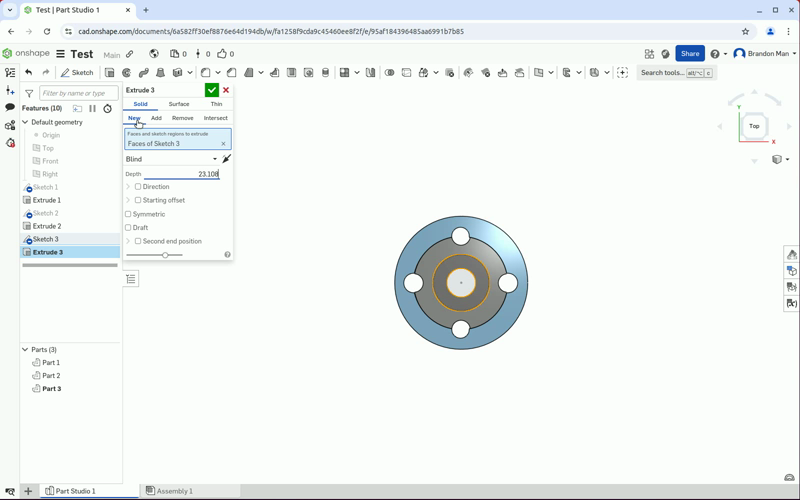
key(enter)
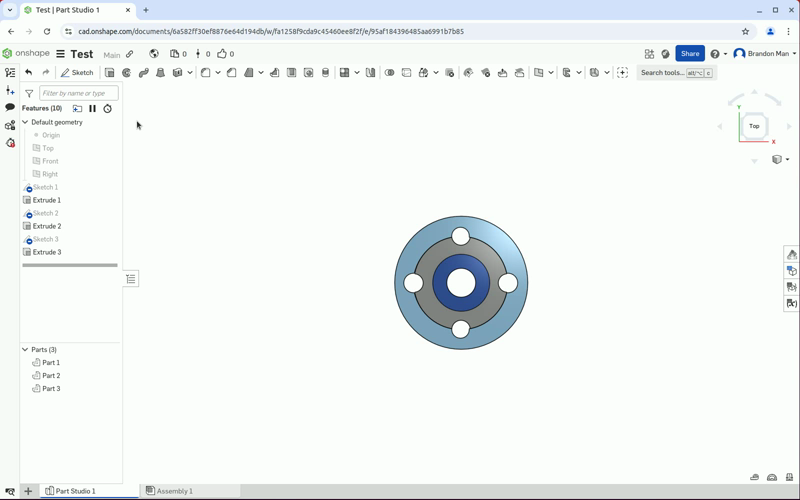
key(shift+h)
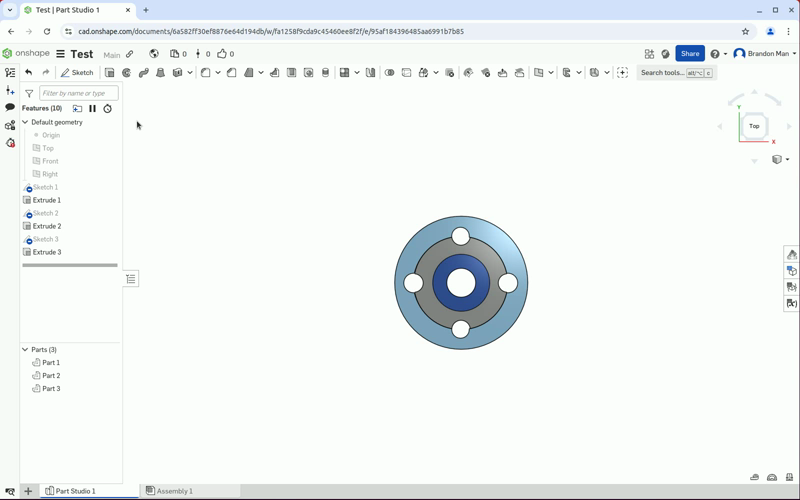
key(shift+h)
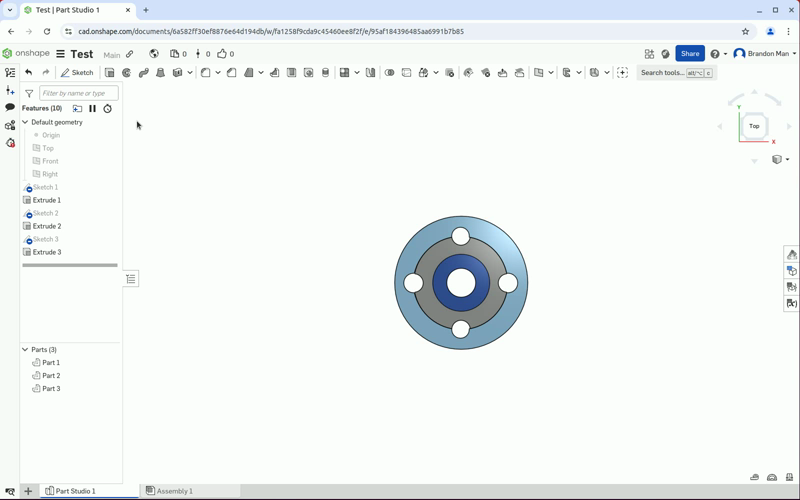
mouse_move(73, 189)
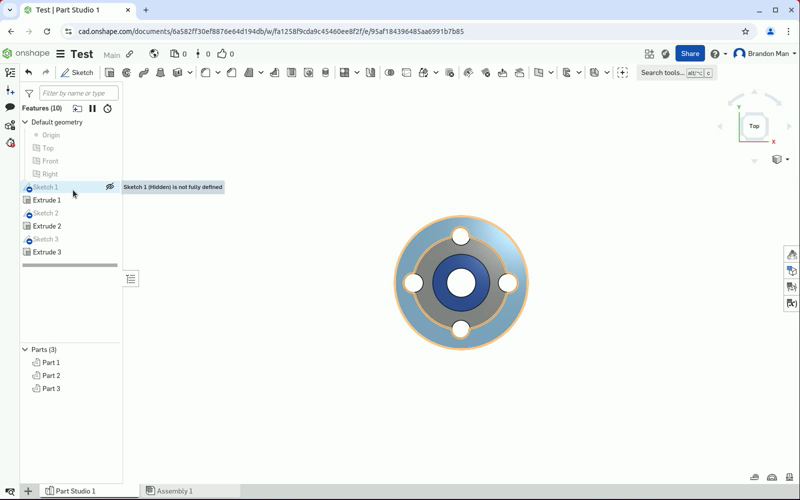
click(73, 189)
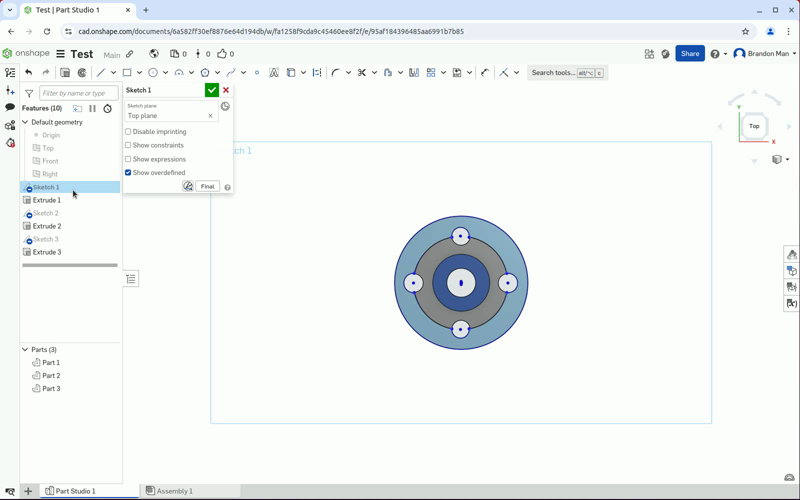
mouse_move(229, 92)
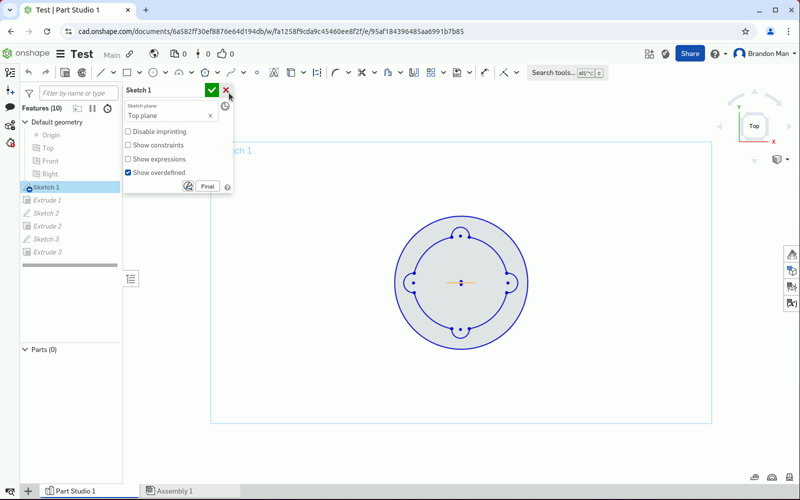
click(229, 92)
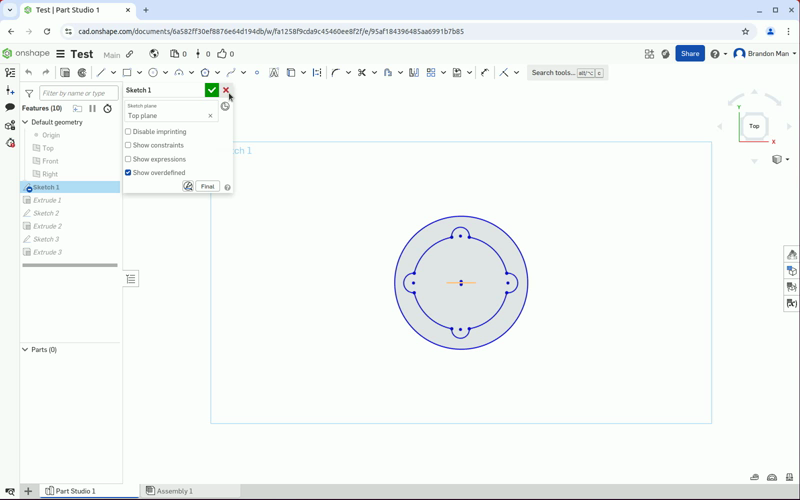
key(shift+s)
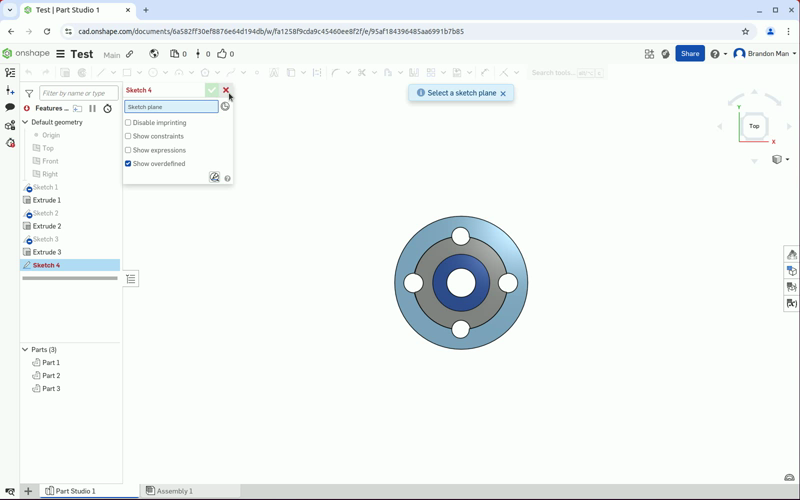
mouse_move(73, 150)
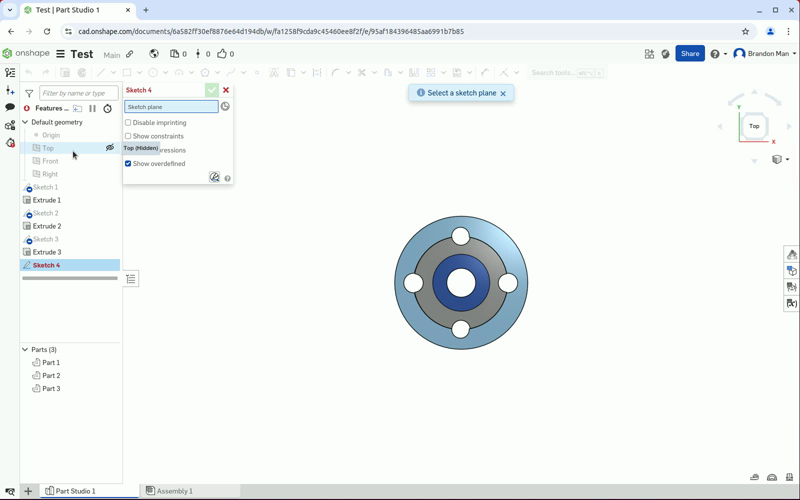
click(73, 150)
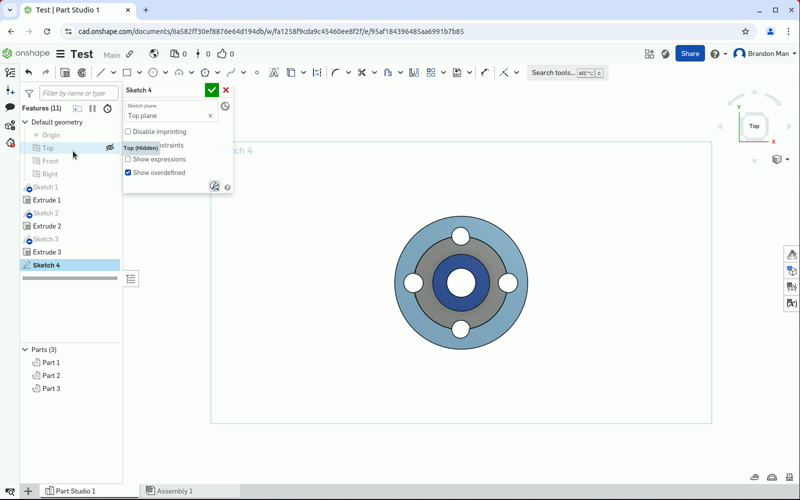
mouse_move(73, 352)
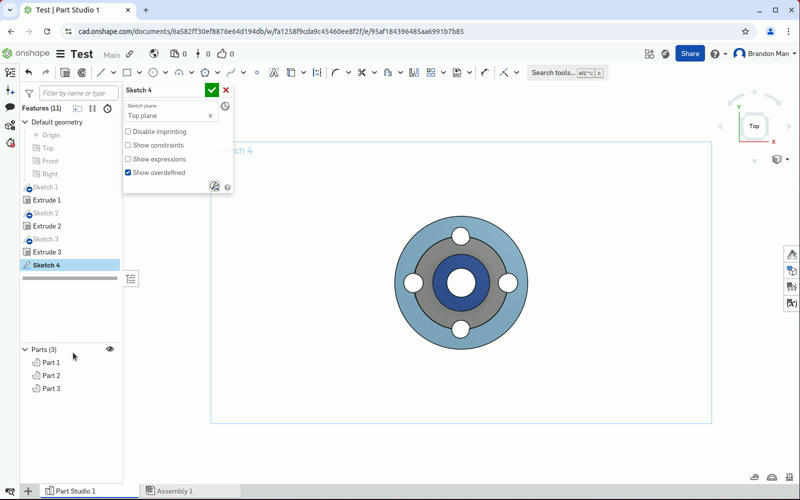
key(y)
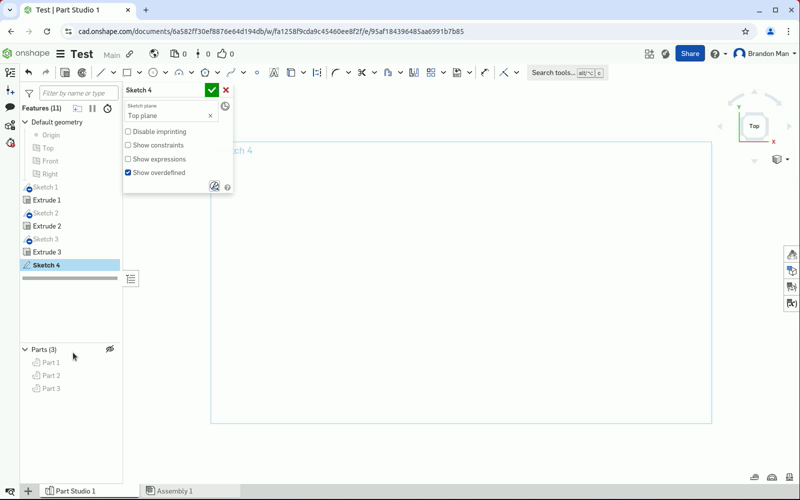
key(c)
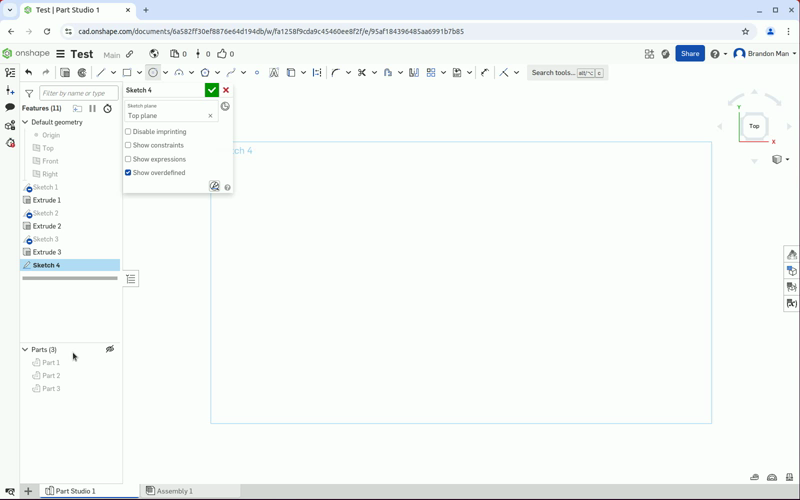
key_down(shift)
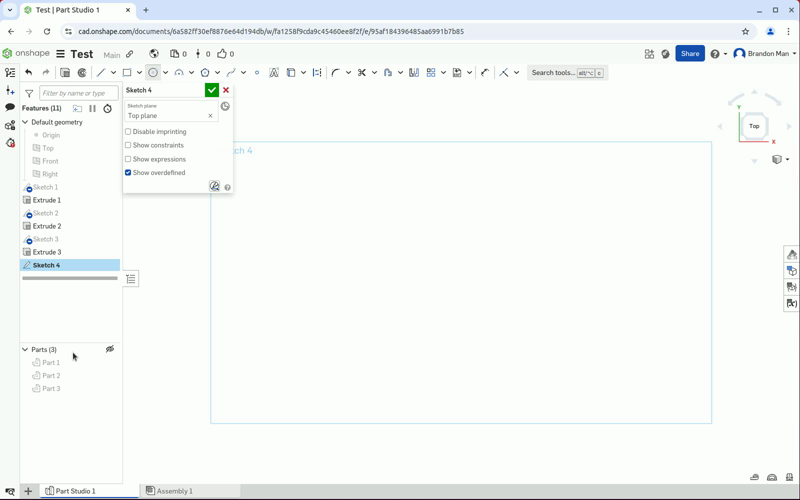
mouse_move(461, 282)
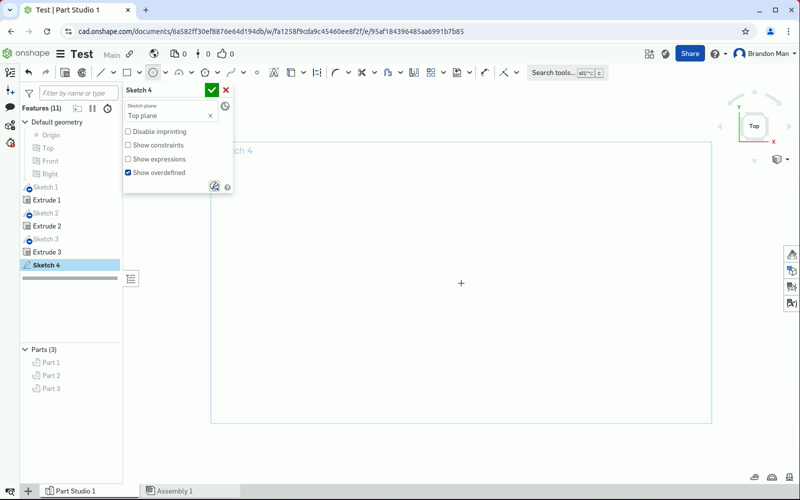
click(461, 282)
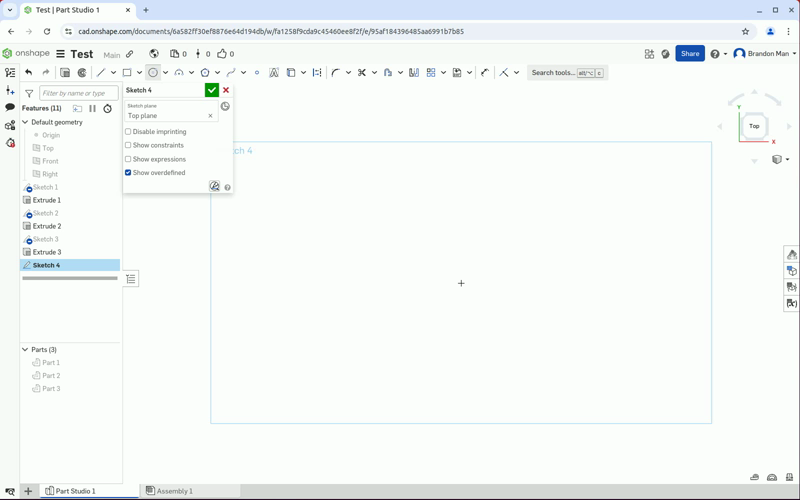
key_up(shift)
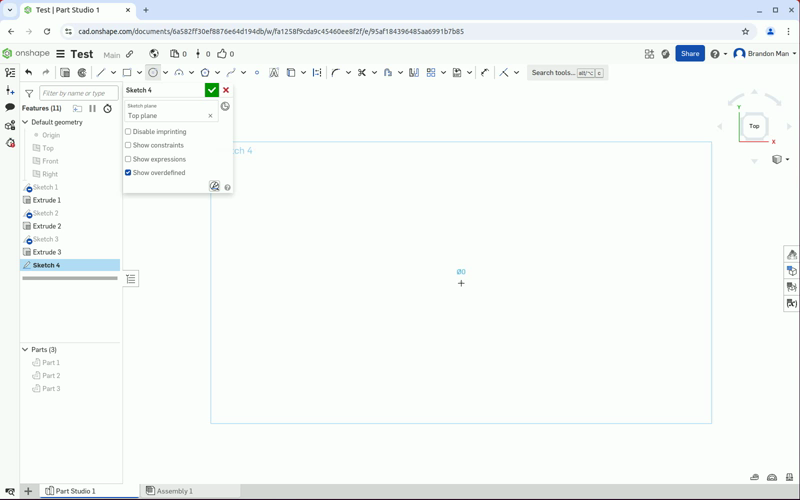
mouse_move(475, 282)
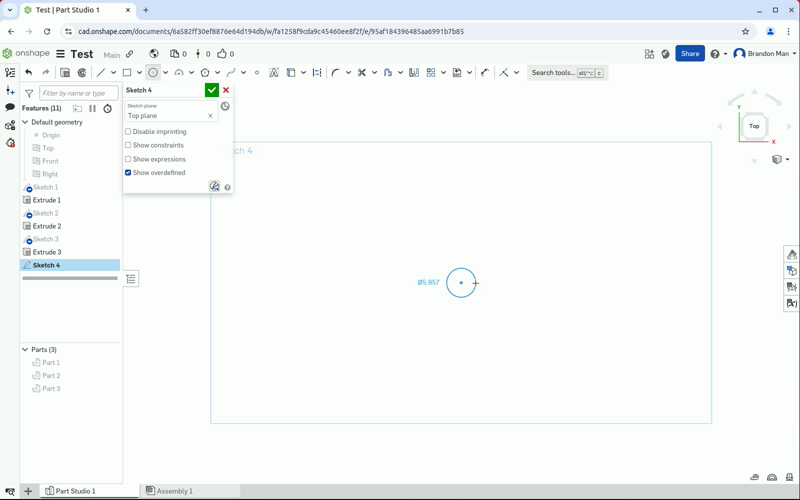
click(475, 282)
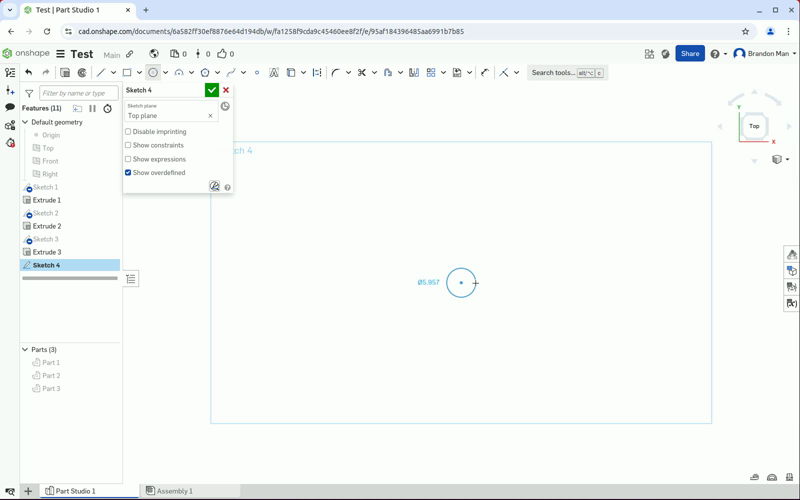
key(esc)
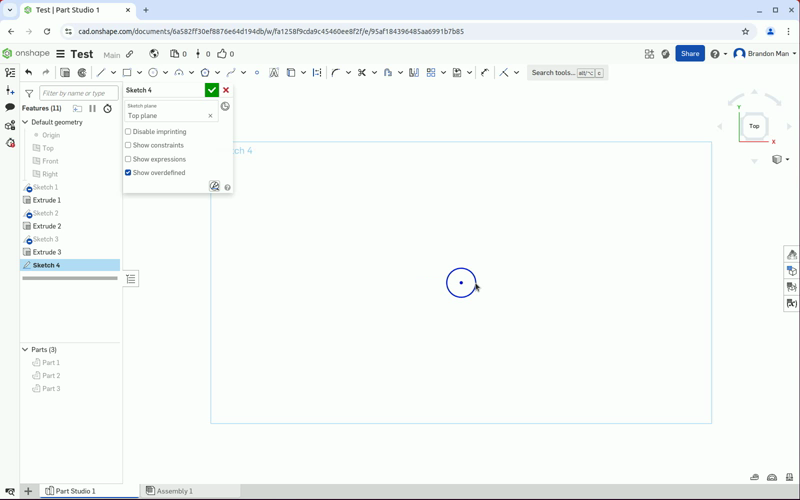
mouse_move(460, 282)
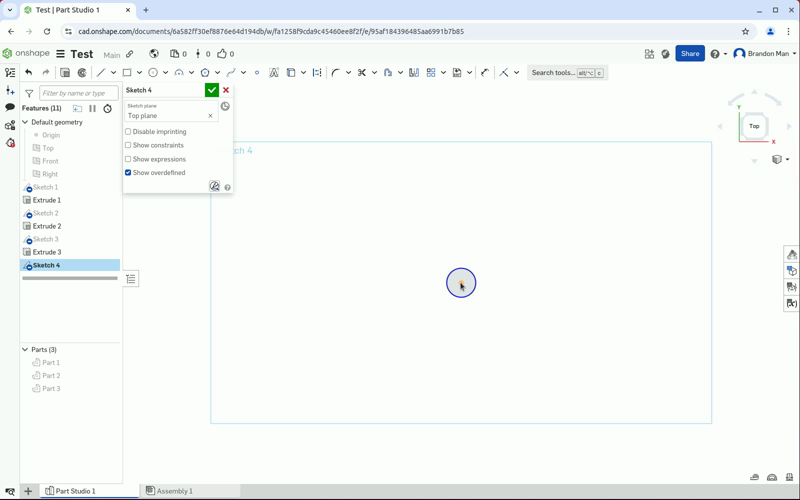
scroll(6)
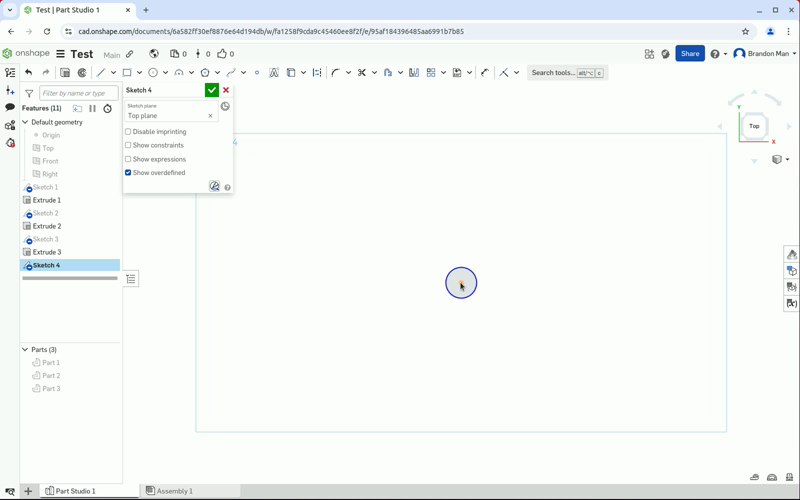
scroll(6)
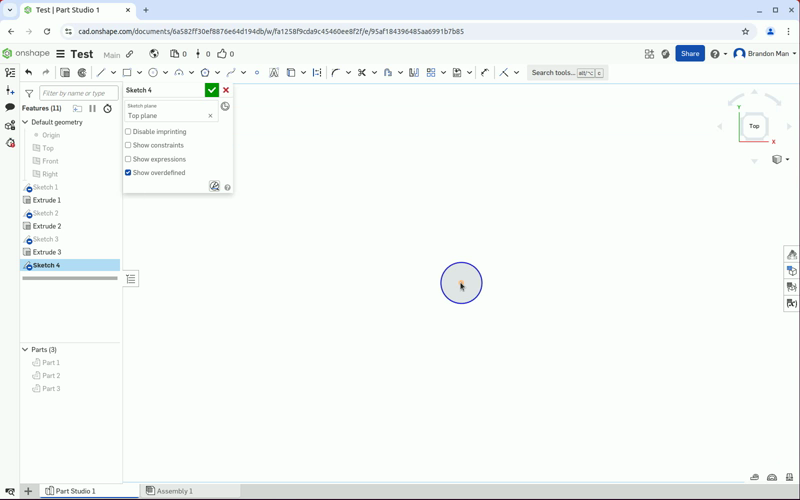
scroll(6)
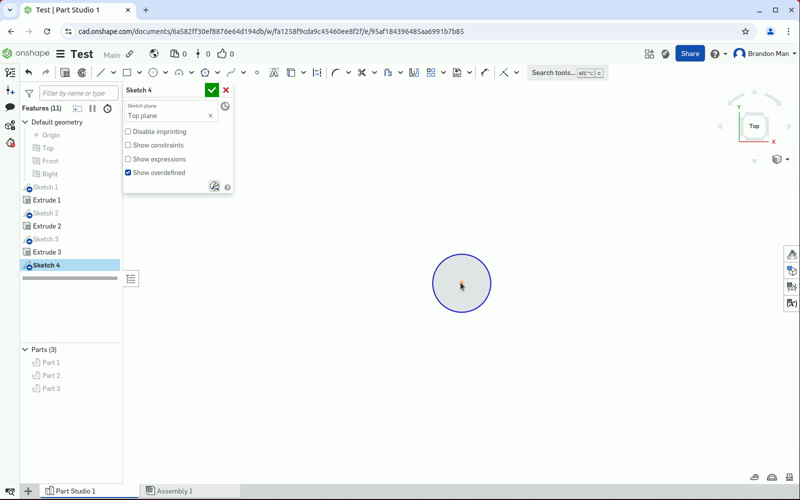
scroll(6)
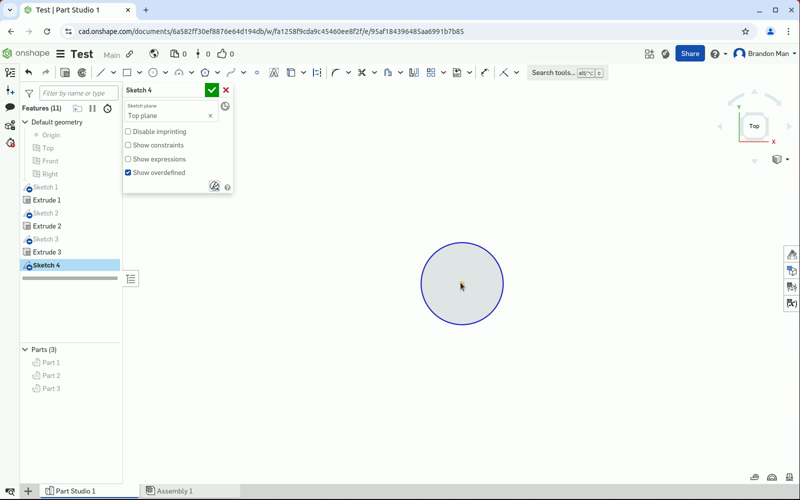
scroll(6)
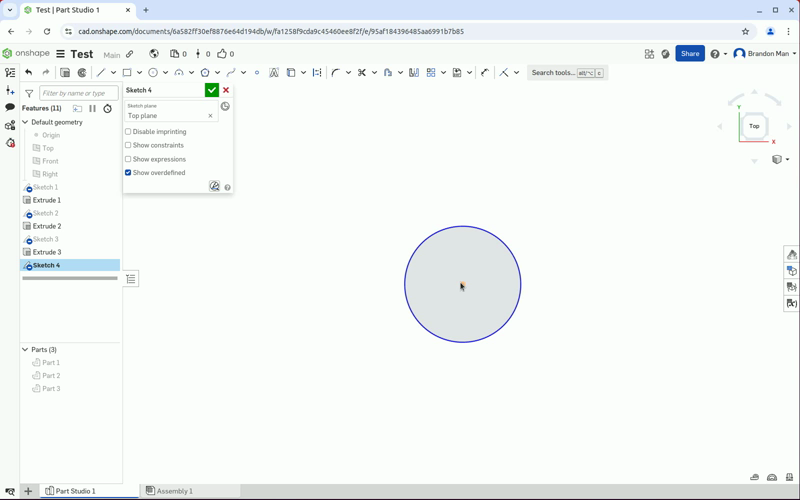
scroll(6)
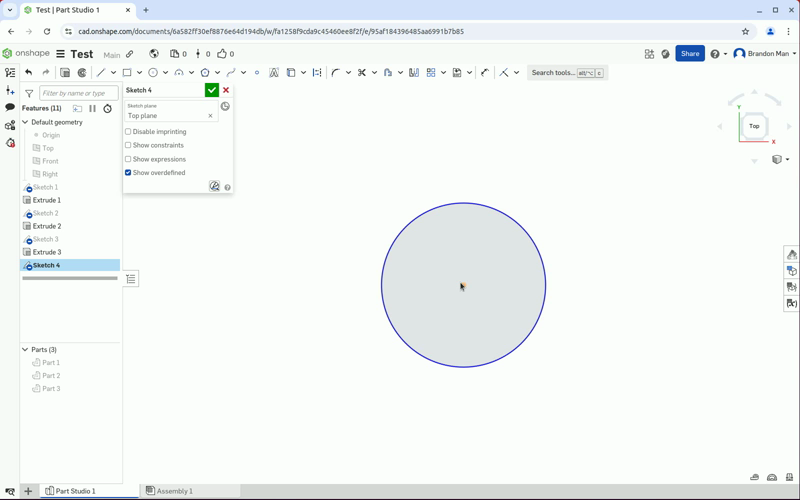
scroll(6)
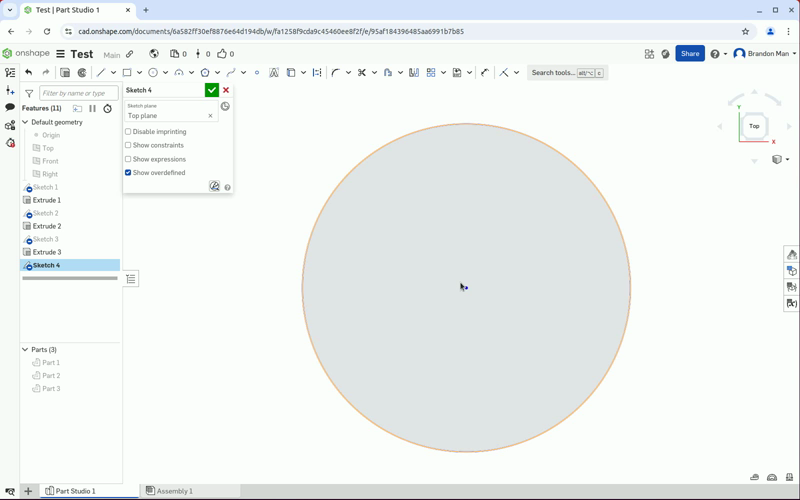
click(460, 282)
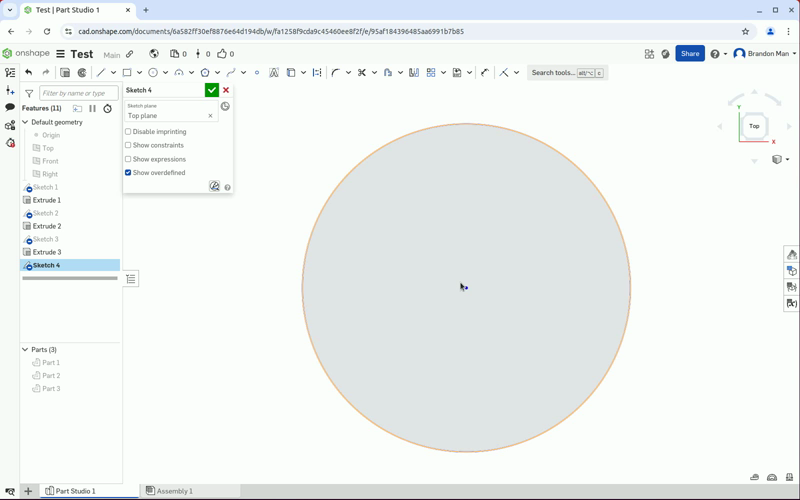
scroll(-6)
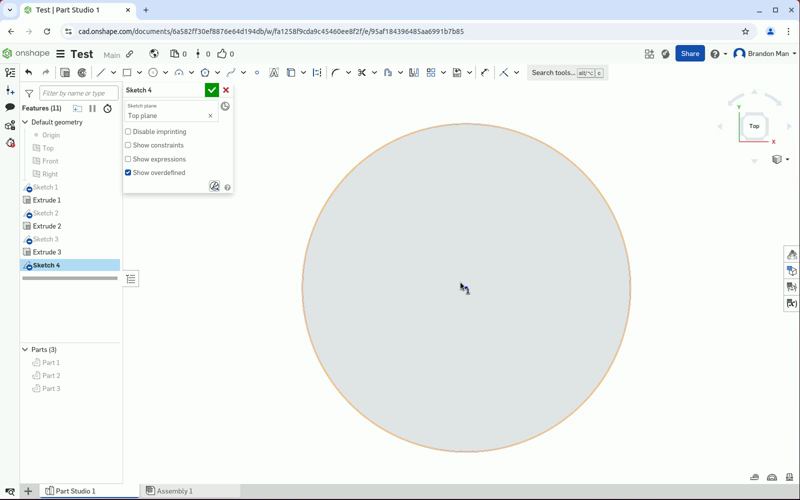
scroll(-6)
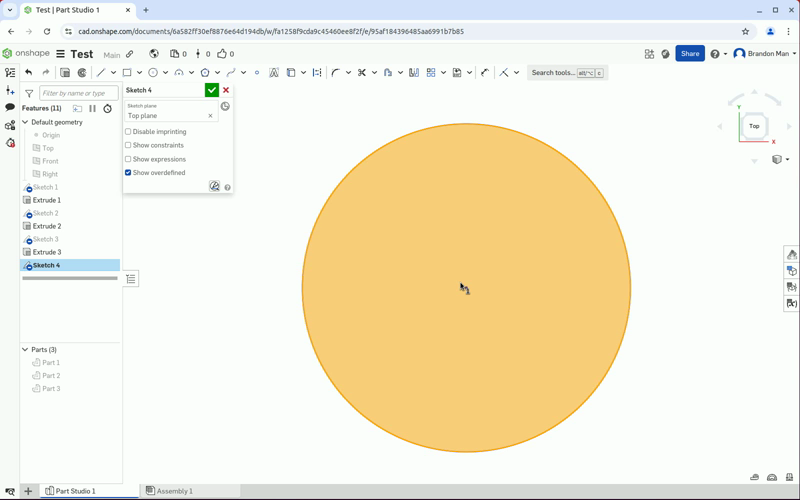
scroll(-6)
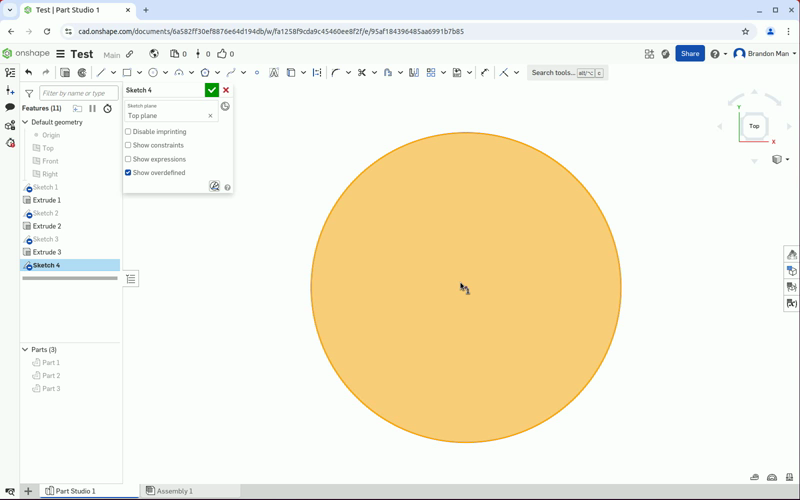
scroll(-6)
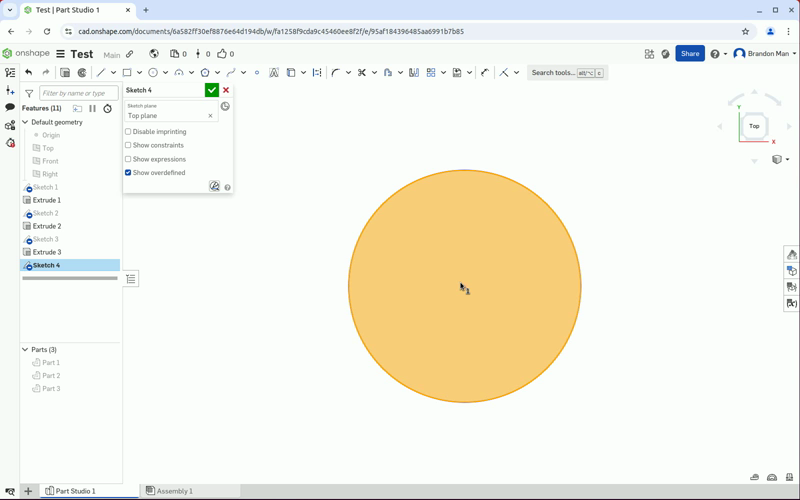
scroll(-6)
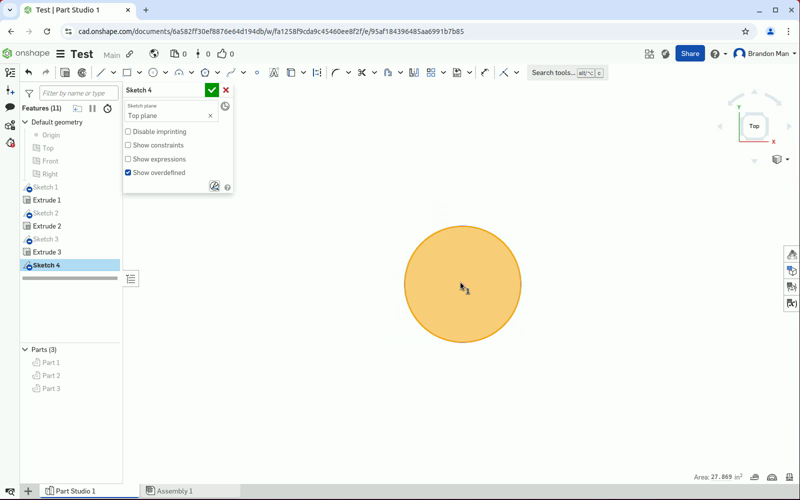
scroll(-6)
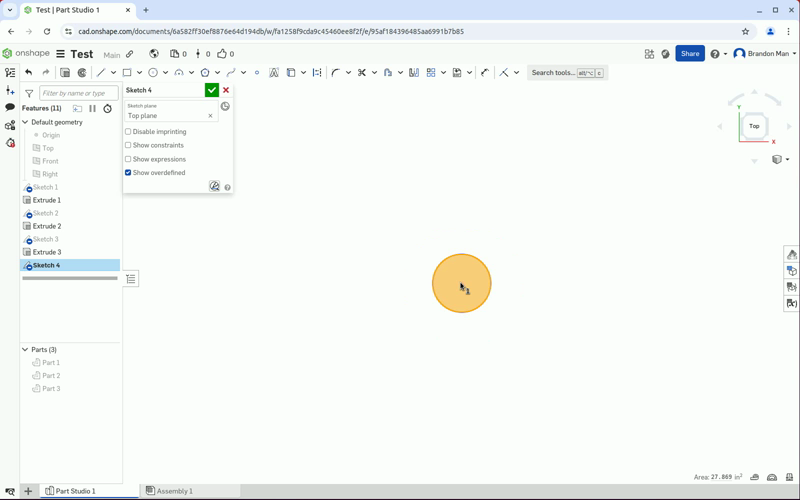
scroll(-6)
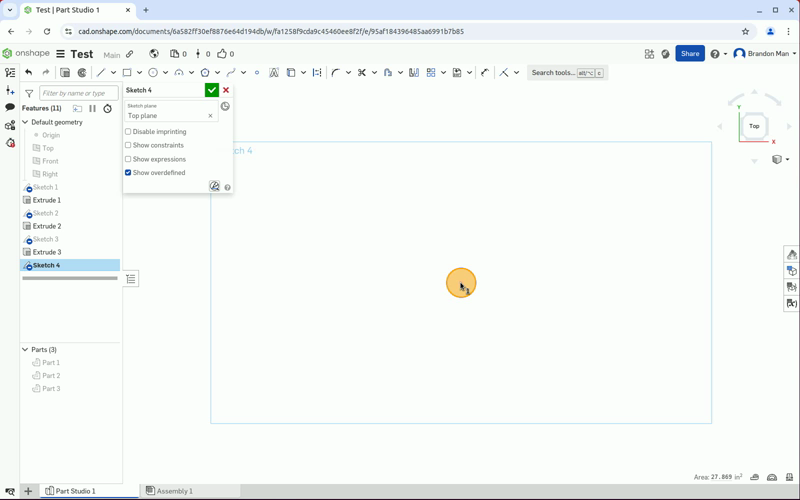
mouse_move(73, 352)
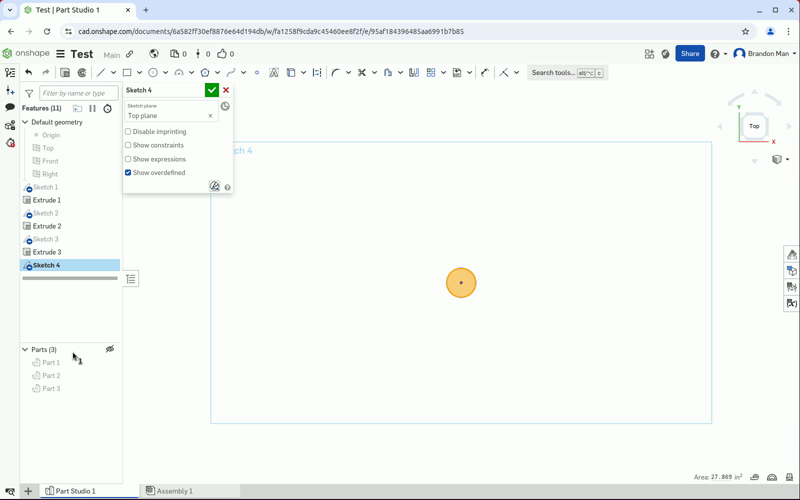
key(shift+y)
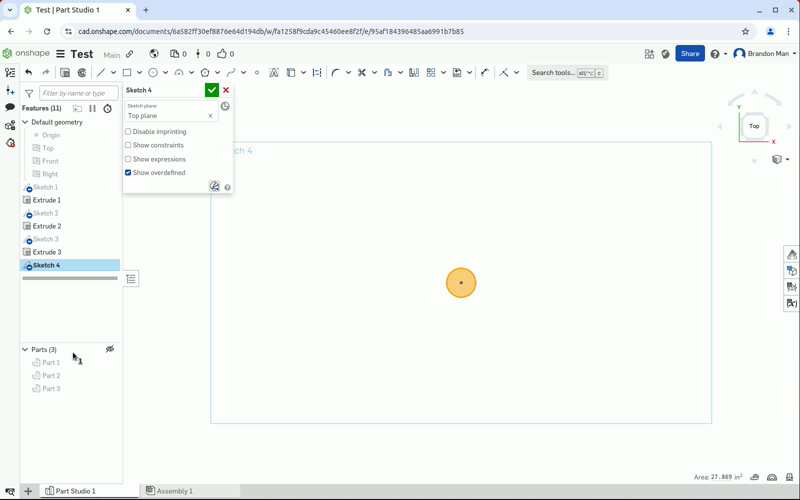
key(shift+e)
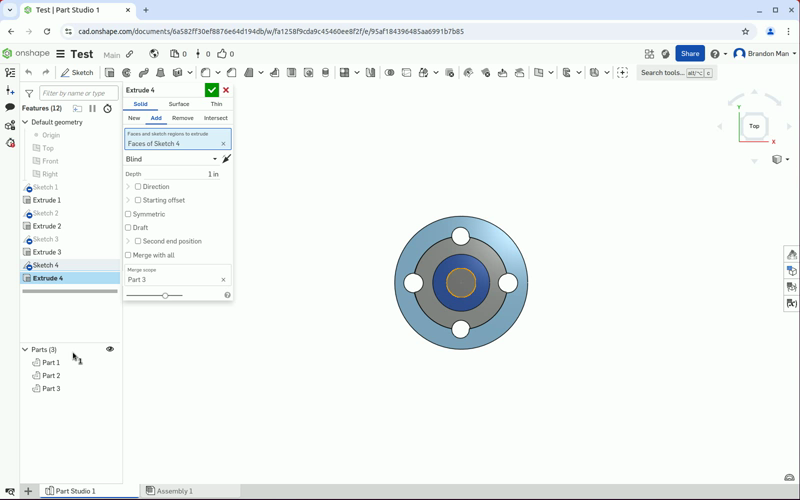
mouse_move(143, 106)
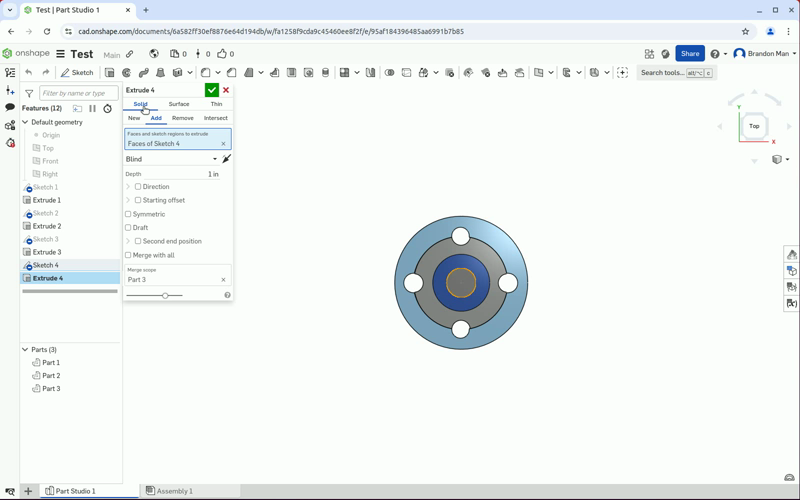
click(143, 106)
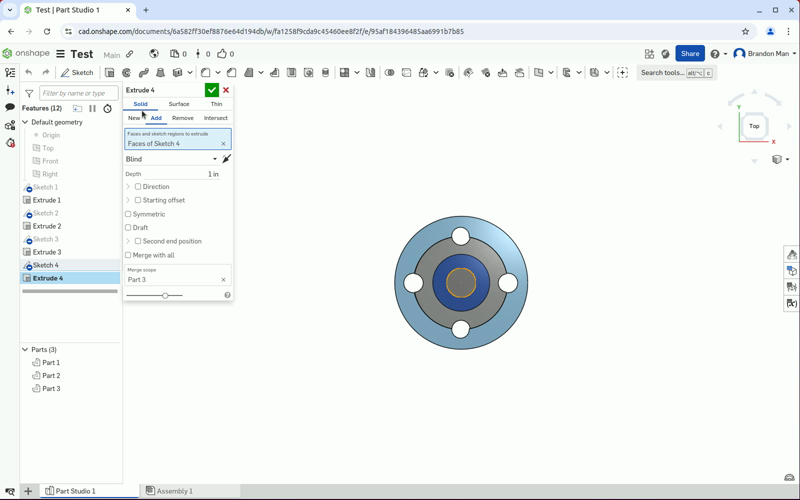
mouse_move(137, 120)
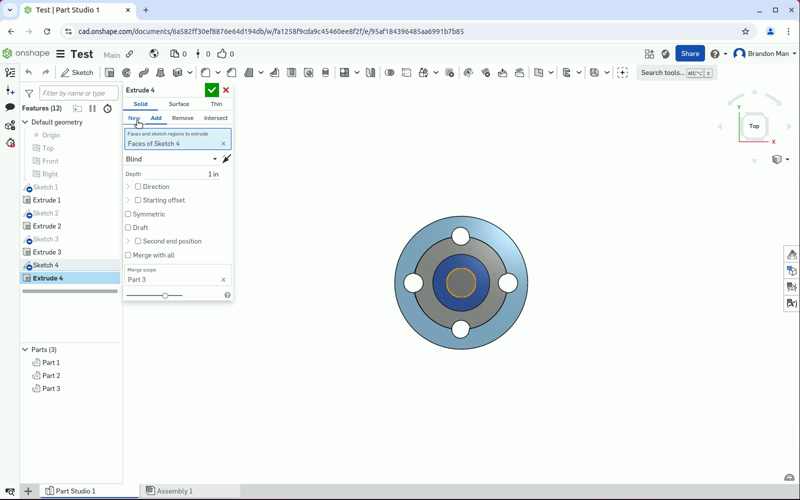
click(137, 120)
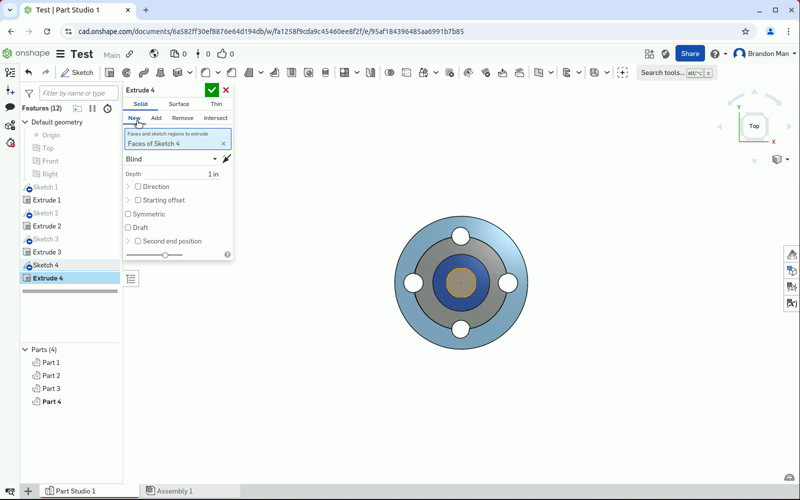
key(tab, 4)
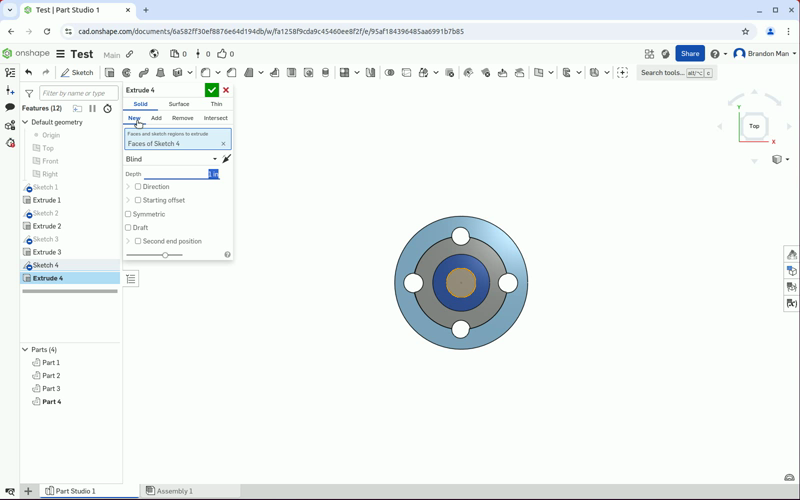
text(23.108)
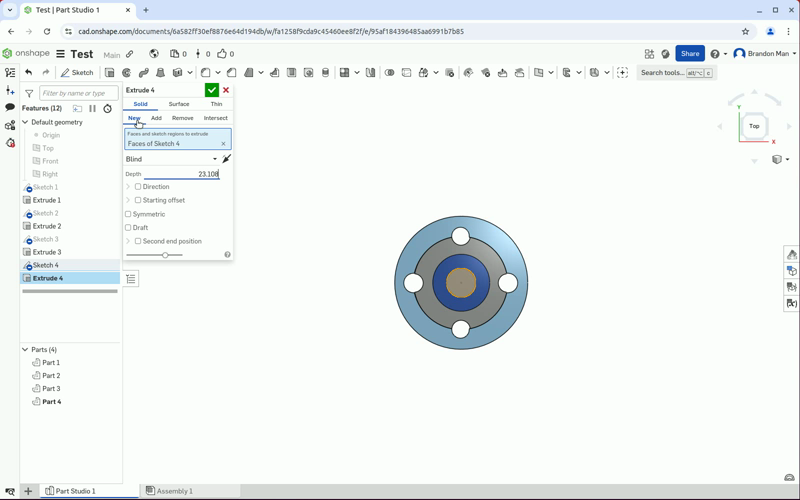
key(enter)
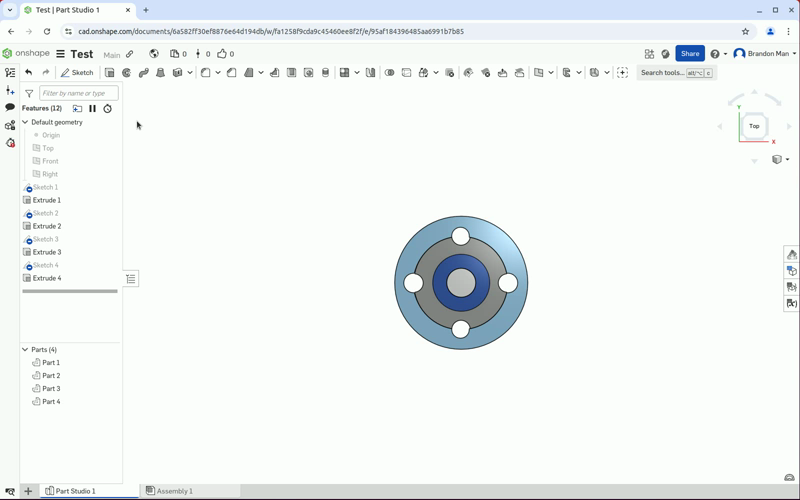
key(shift+h)
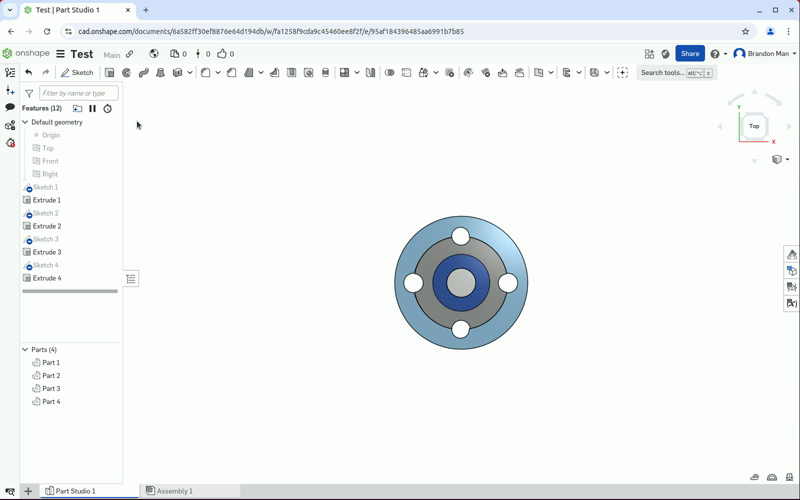
key(shift+h)
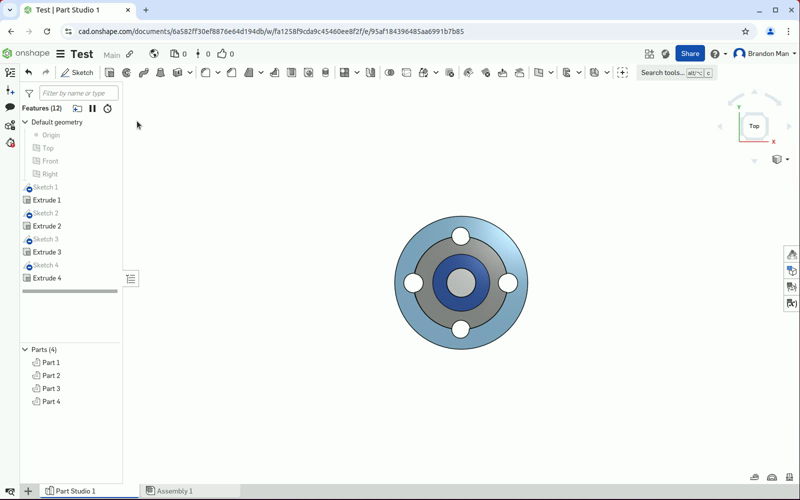
mouse_move(73, 189)
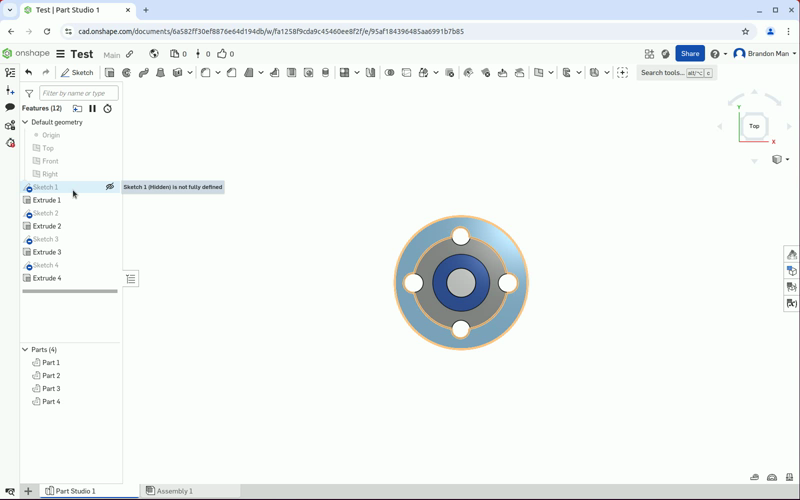
click(73, 189)
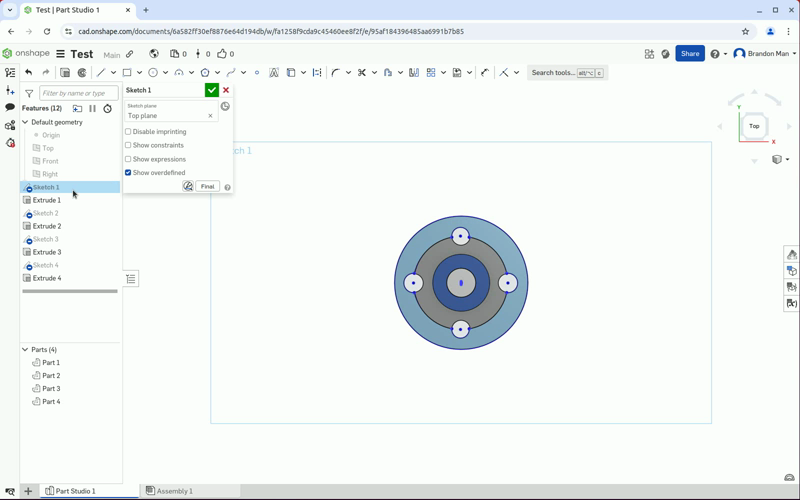
mouse_move(229, 92)
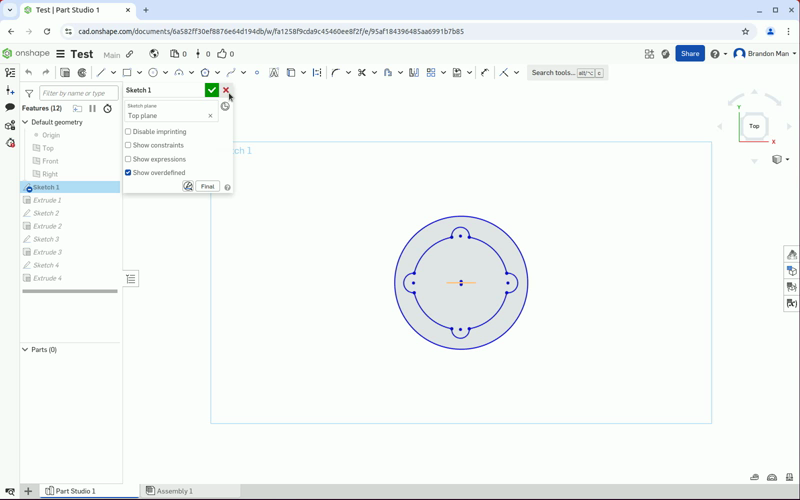
click(229, 92)
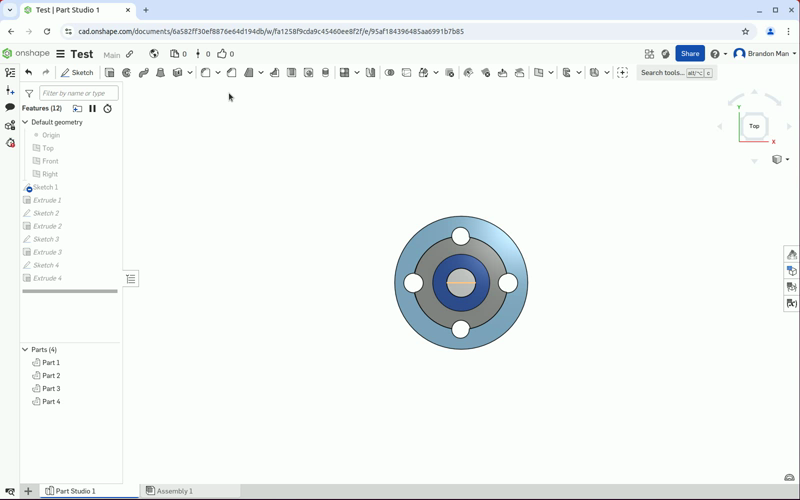
mouse_move(541, 75)
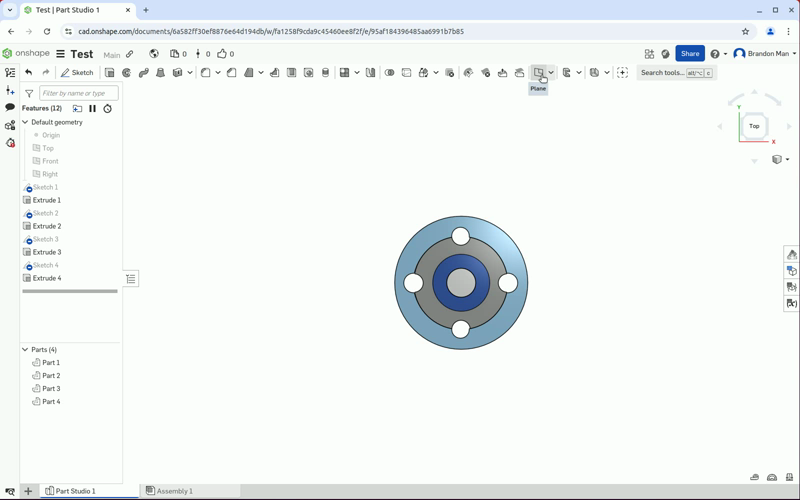
click(541, 75)
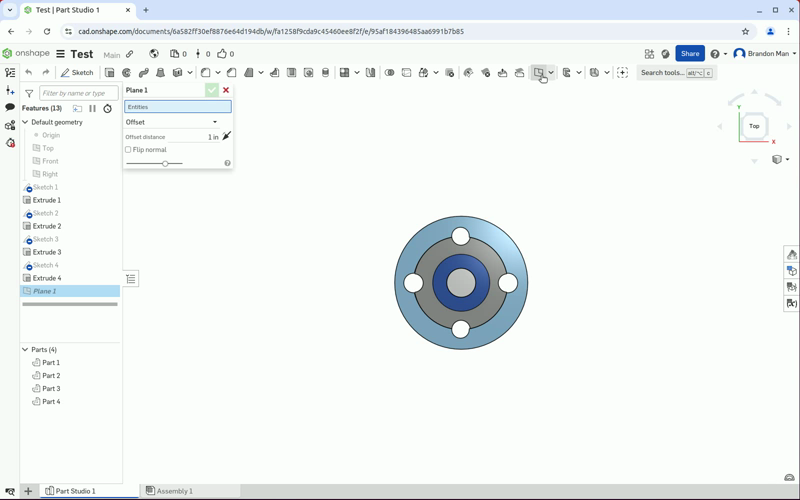
mouse_move(73, 150)
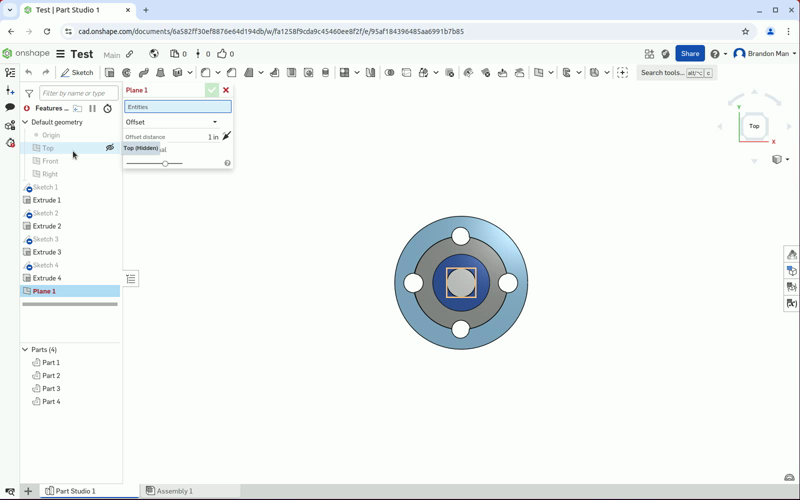
click(73, 150)
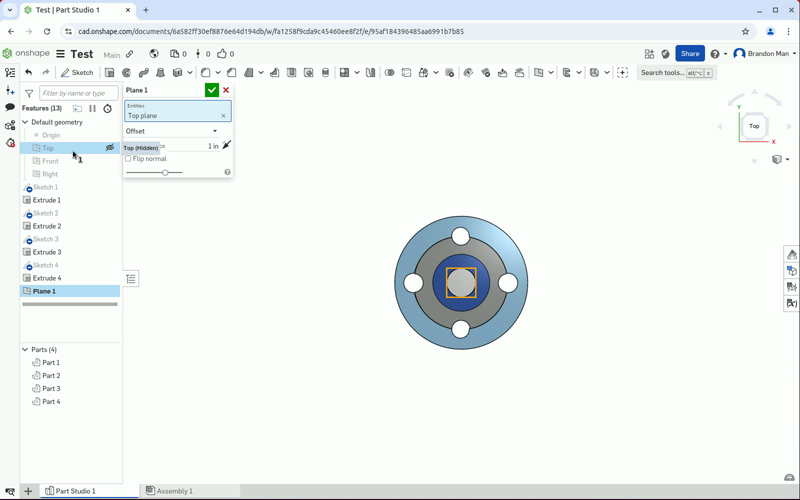
key(tab, 2)
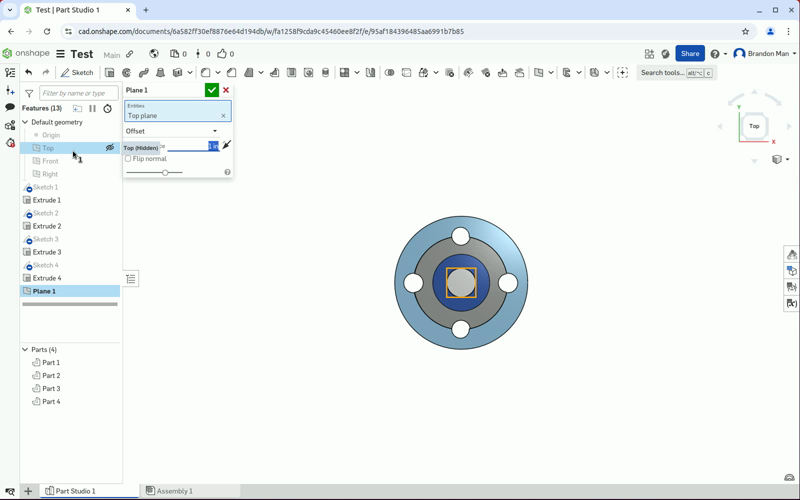
text(23.108)
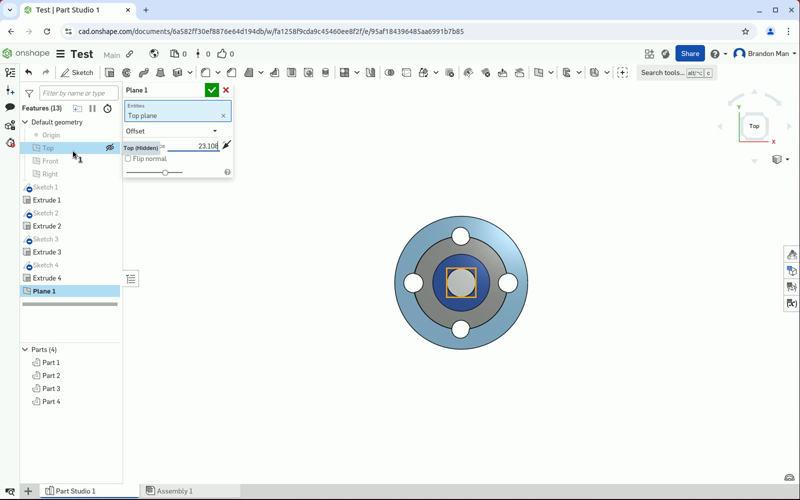
key(enter, 2)
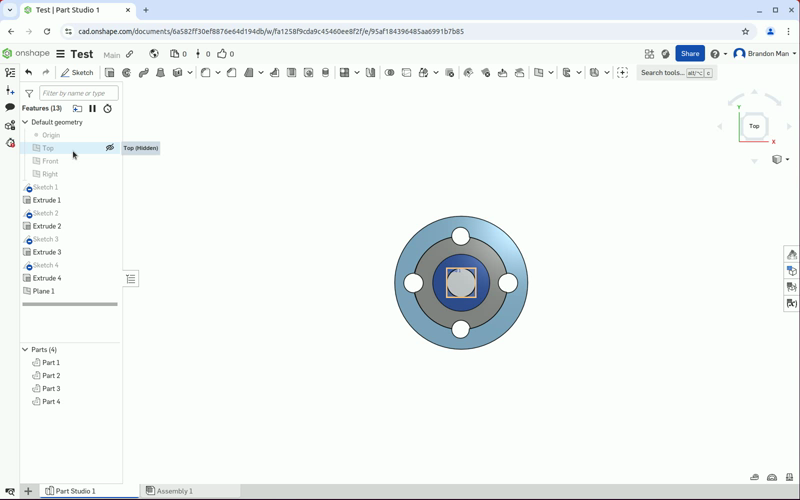
key(shift+s)
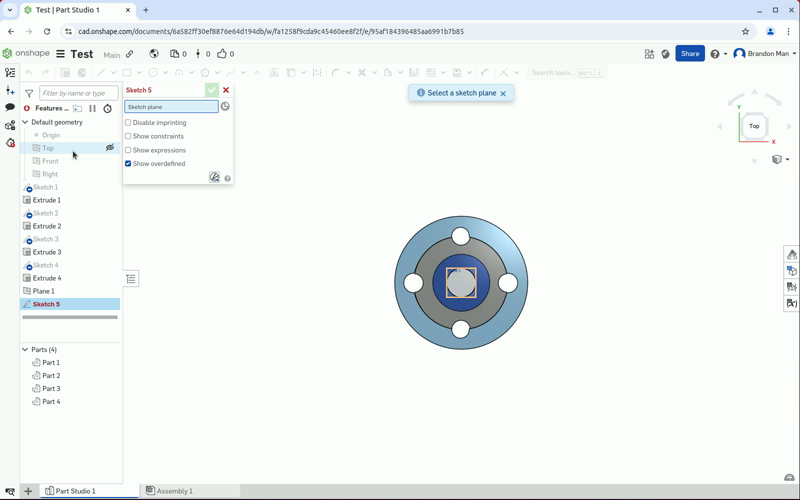
mouse_move(73, 293)
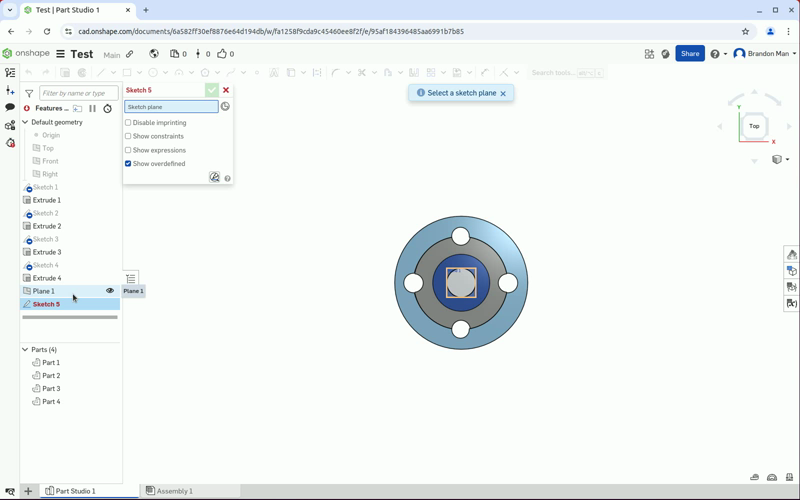
click(73, 293)
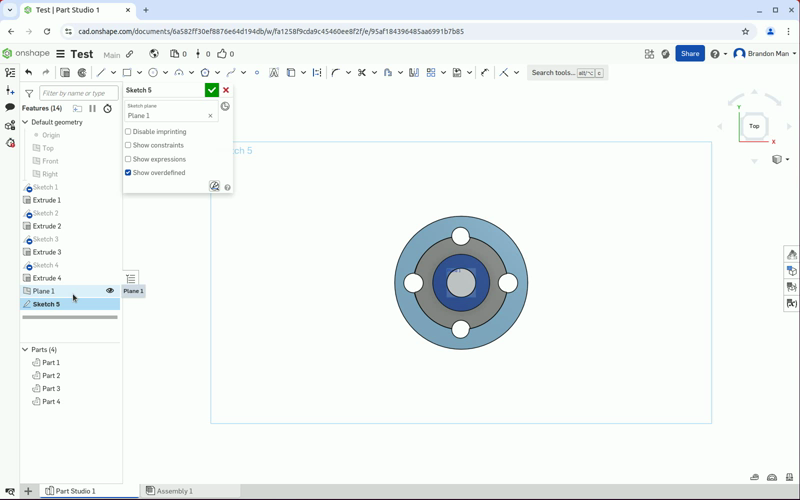
mouse_move(73, 352)
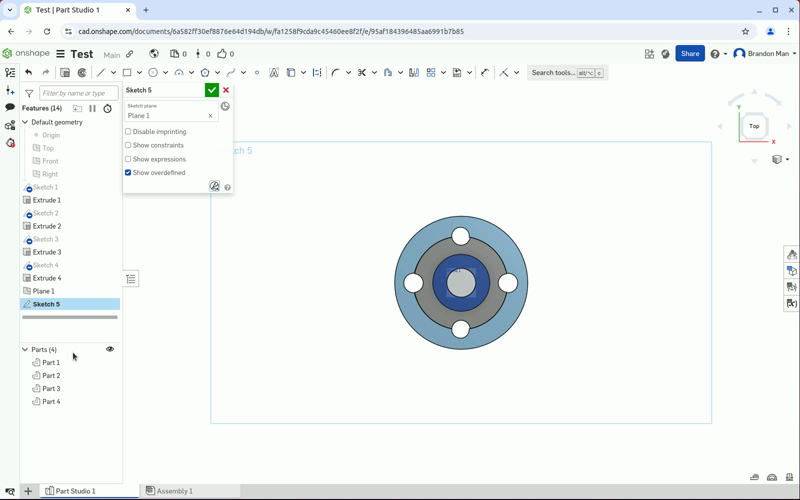
key(y)
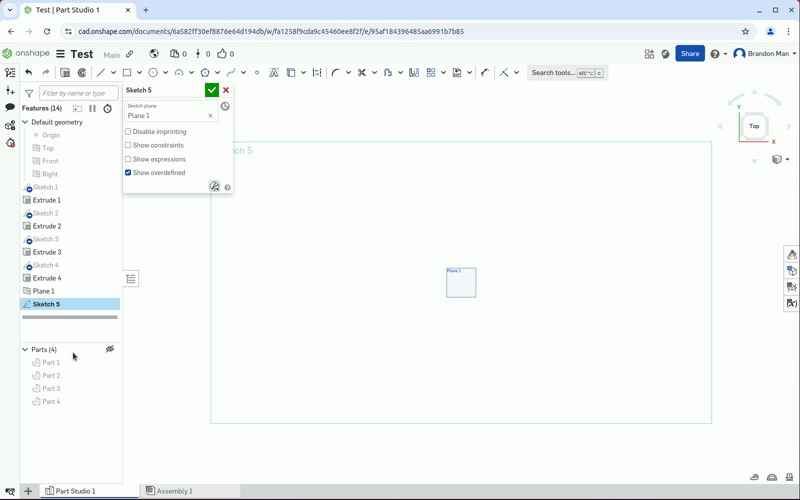
key(c)
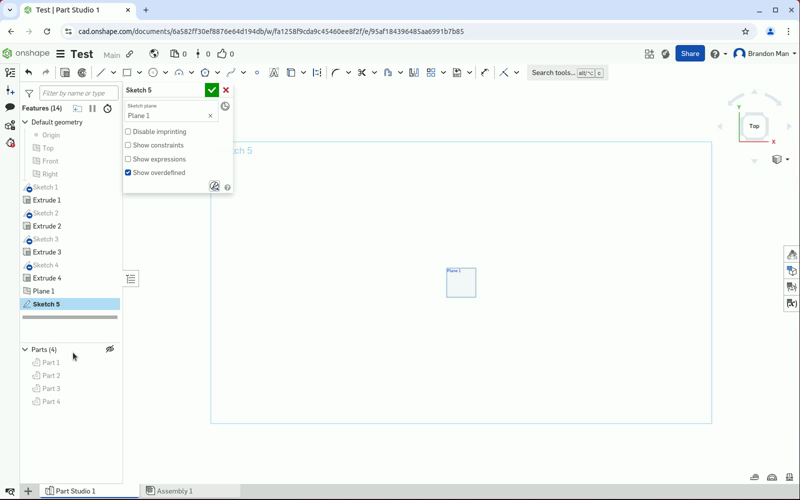
key_down(shift)
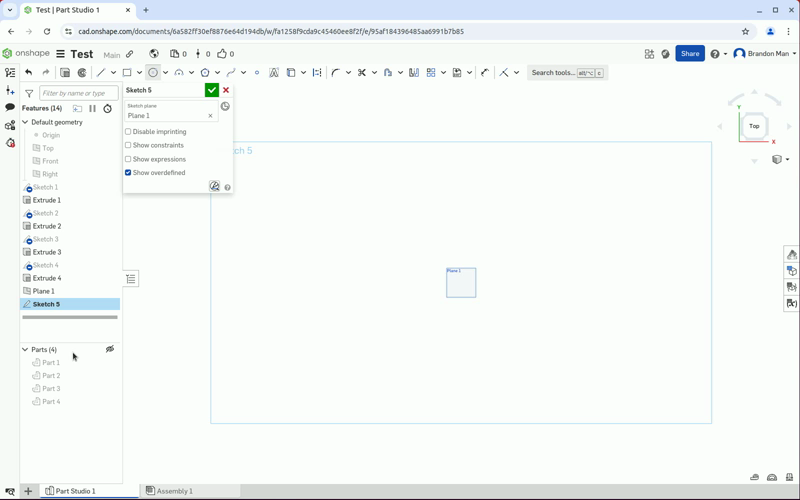
mouse_move(461, 282)
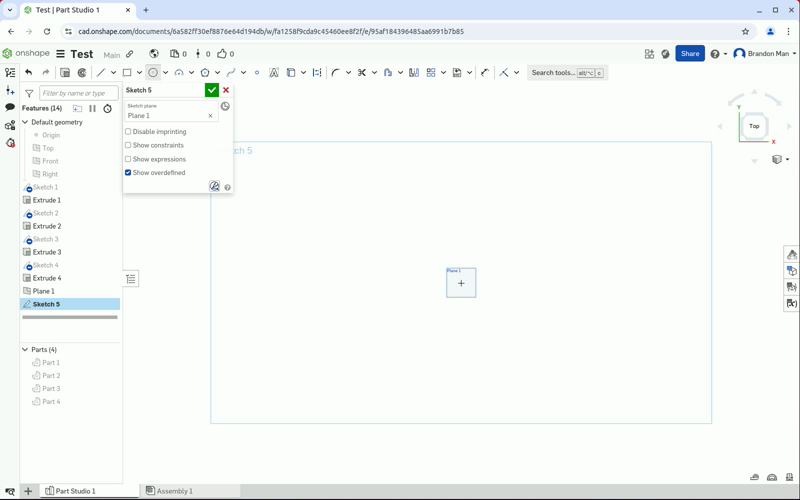
click(461, 282)
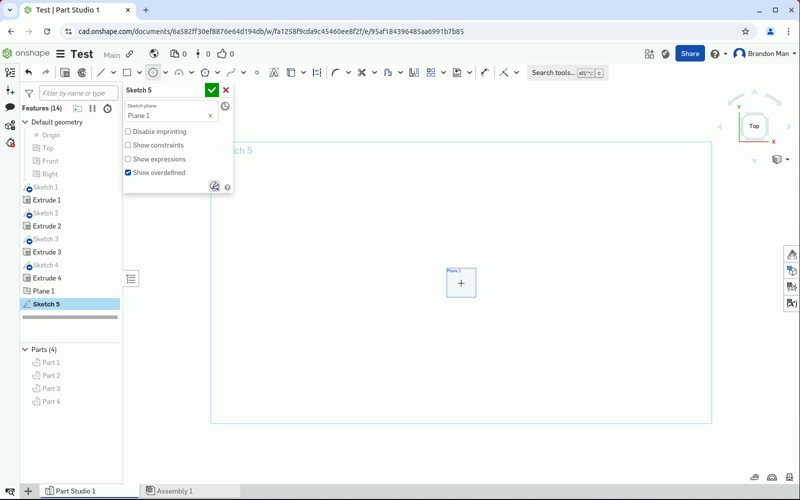
key_up(shift)
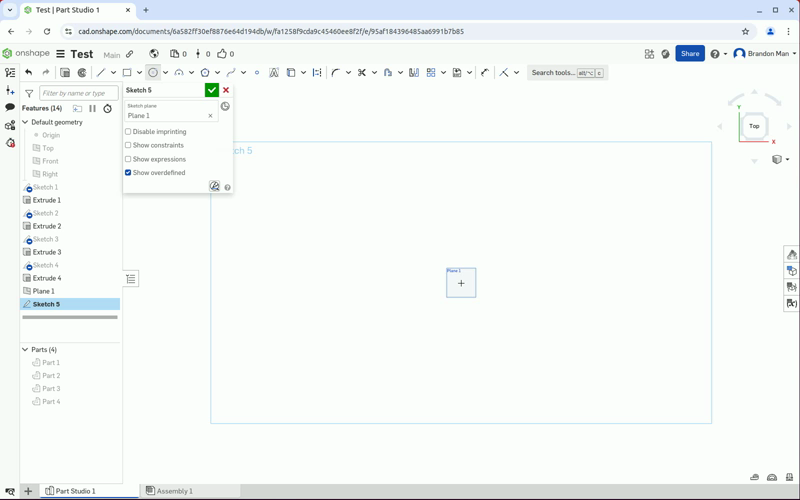
mouse_move(475, 282)
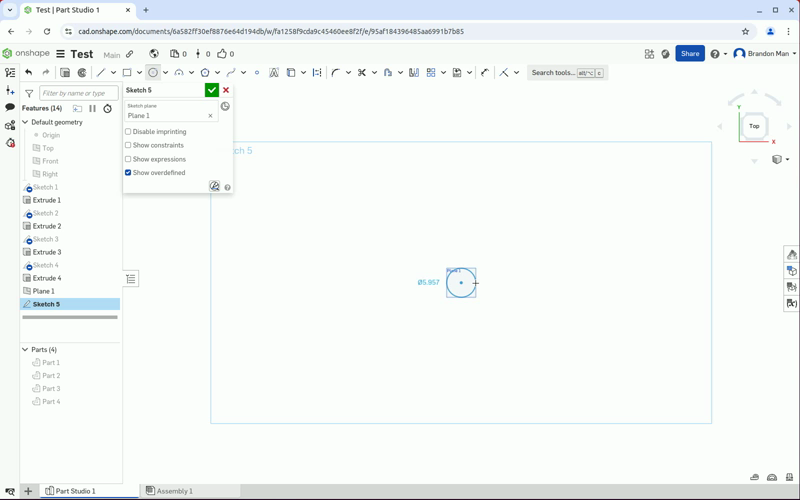
click(475, 282)
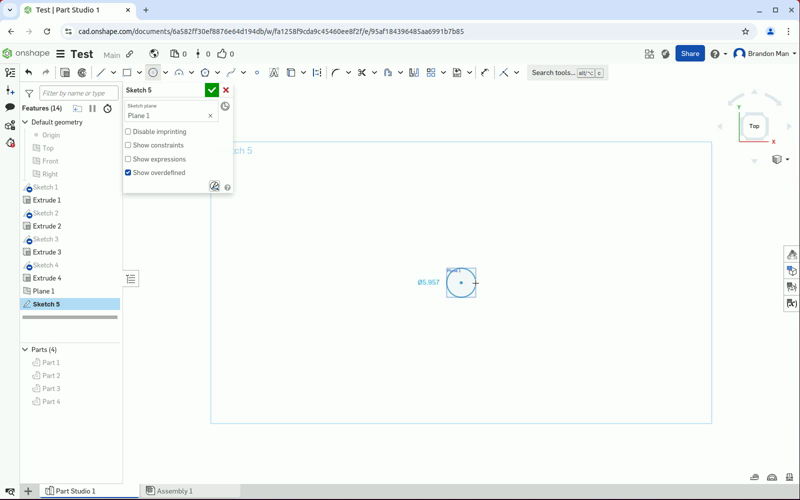
key(esc)
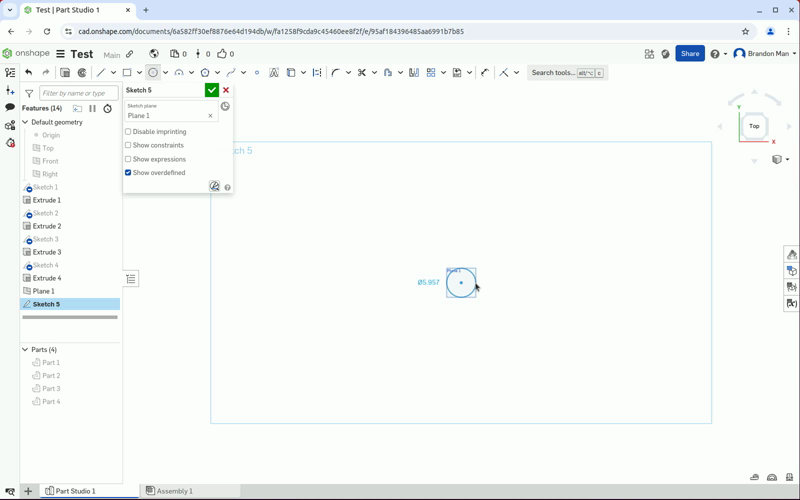
mouse_move(450, 285)
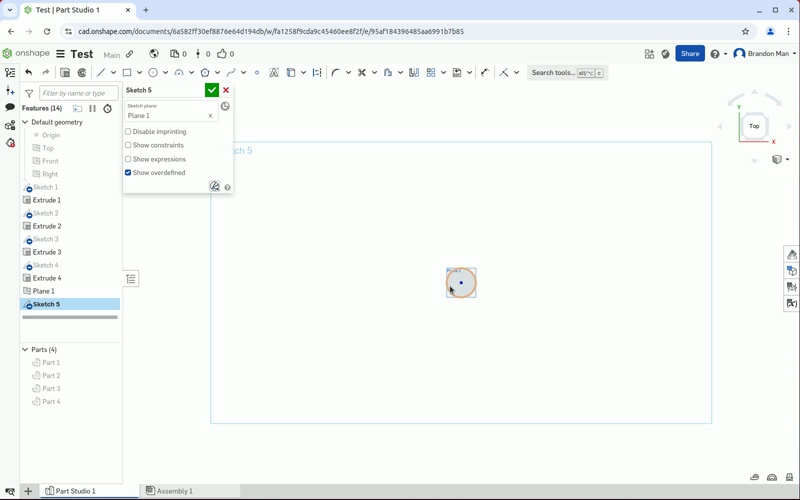
scroll(6)
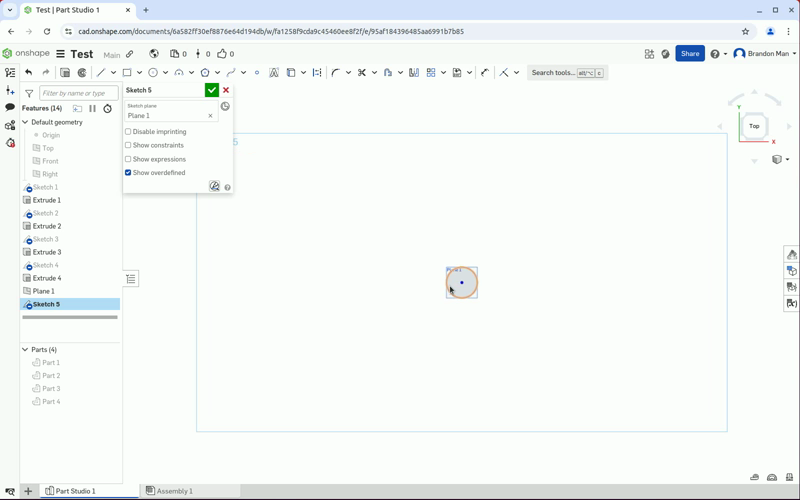
scroll(6)
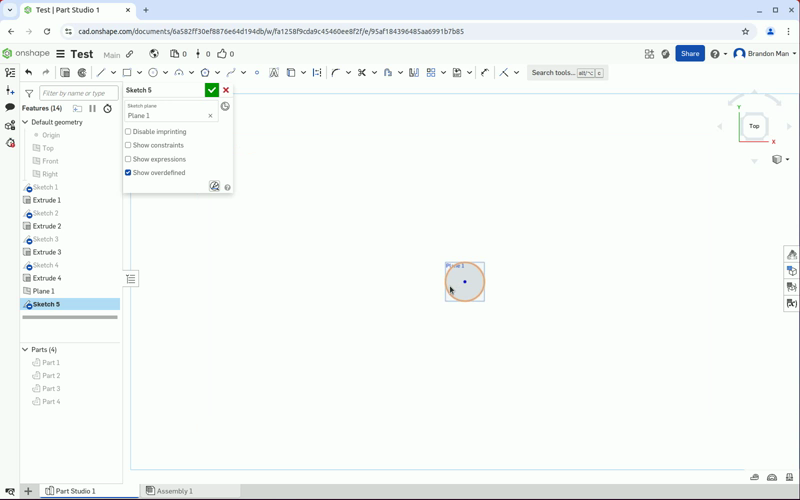
scroll(6)
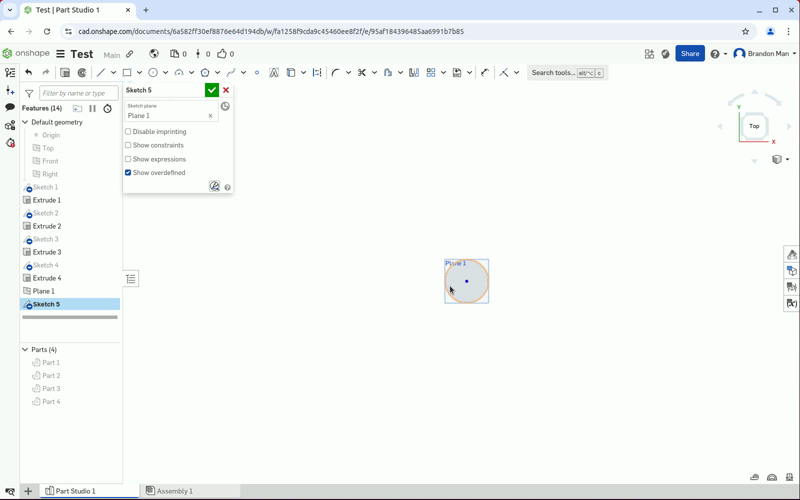
scroll(6)
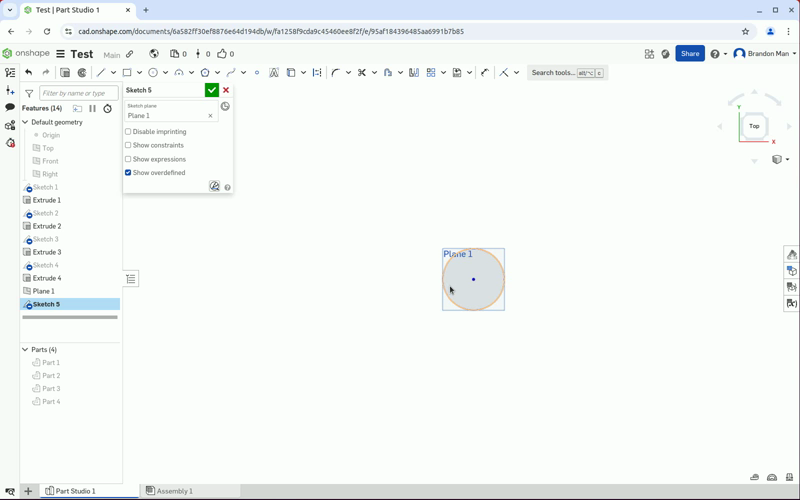
scroll(6)
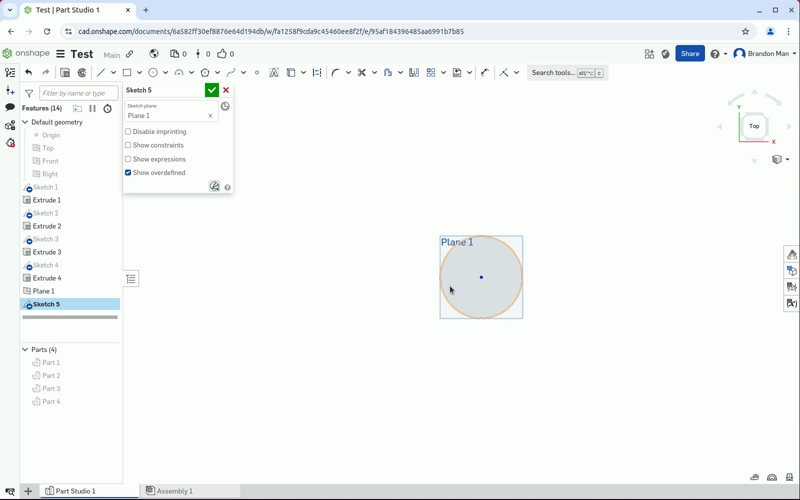
scroll(6)
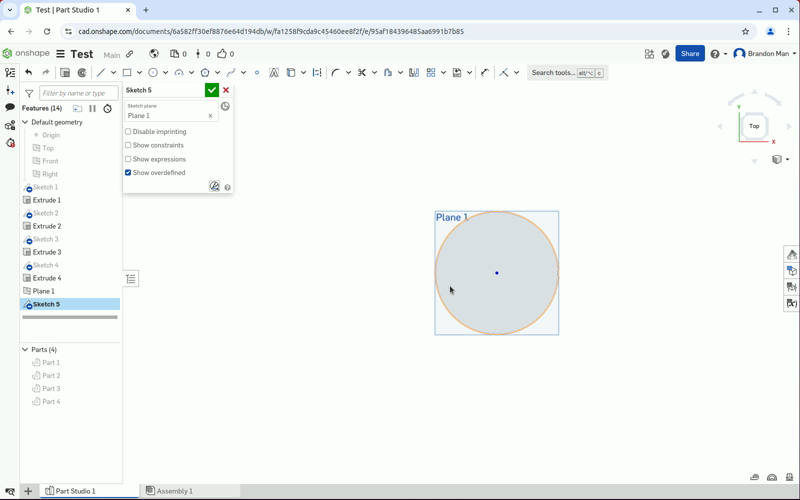
scroll(6)
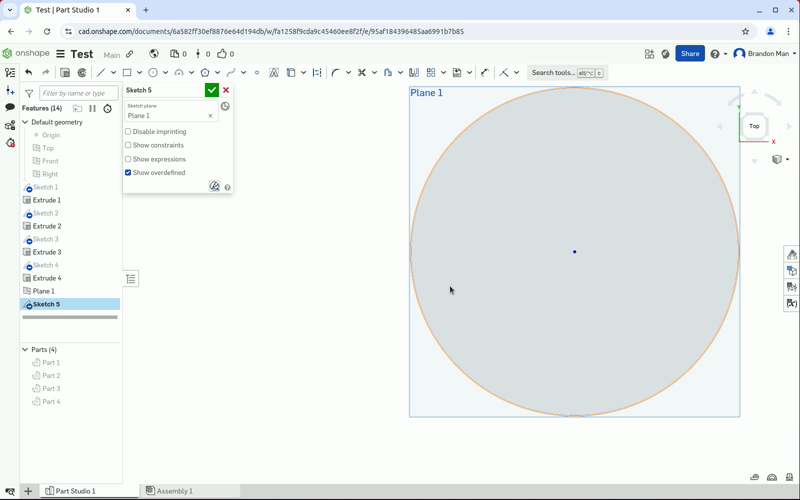
click(450, 285)
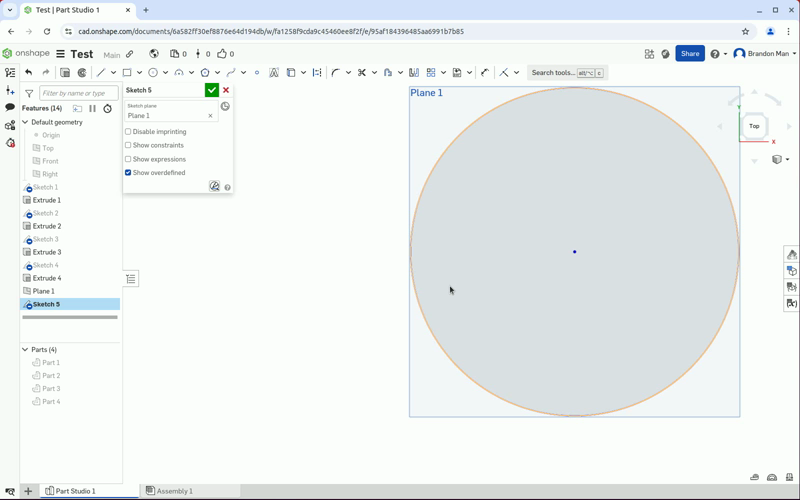
scroll(-6)
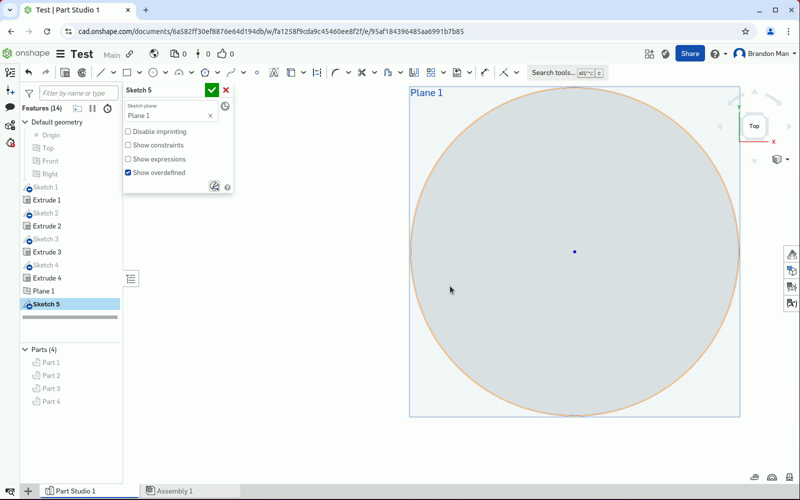
scroll(-6)
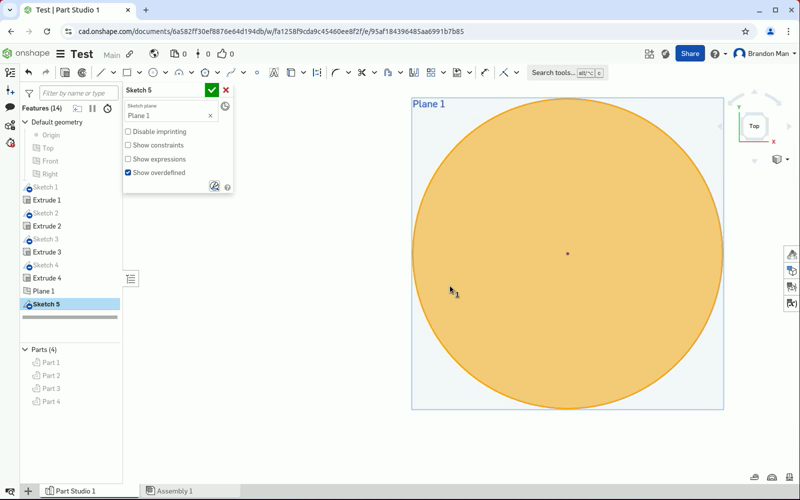
scroll(-6)
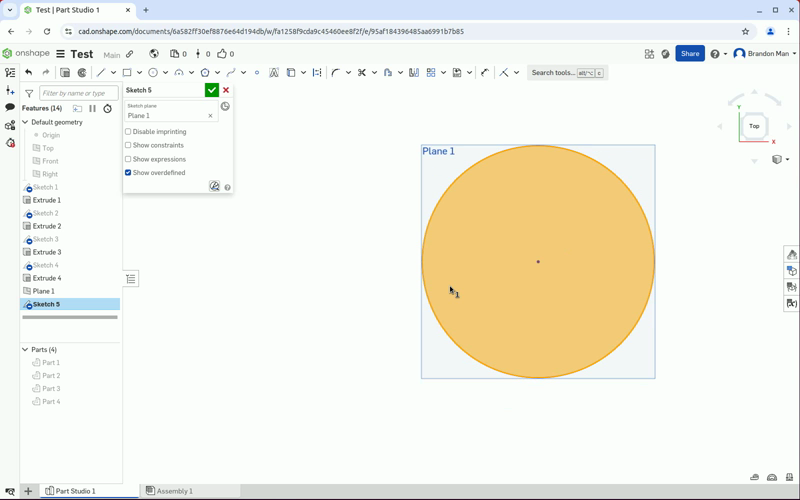
scroll(-6)
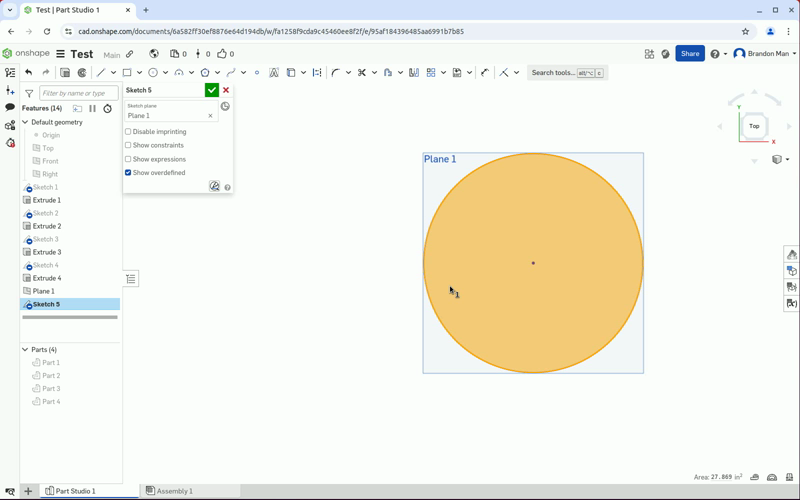
scroll(-6)
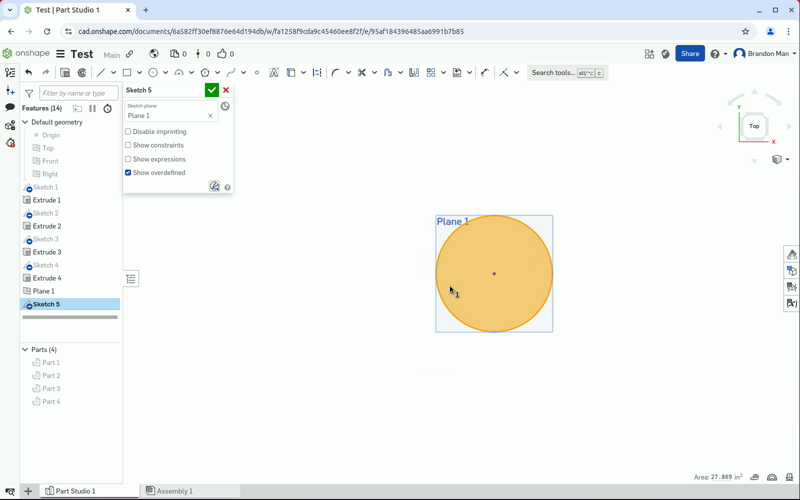
scroll(-6)
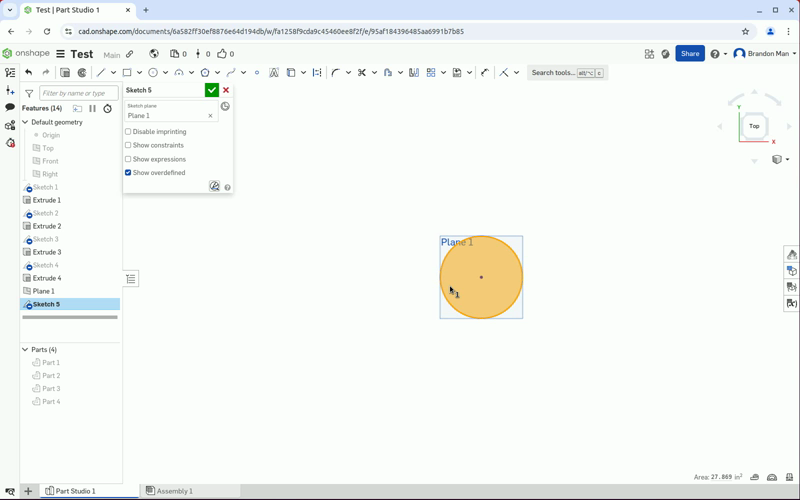
scroll(-6)
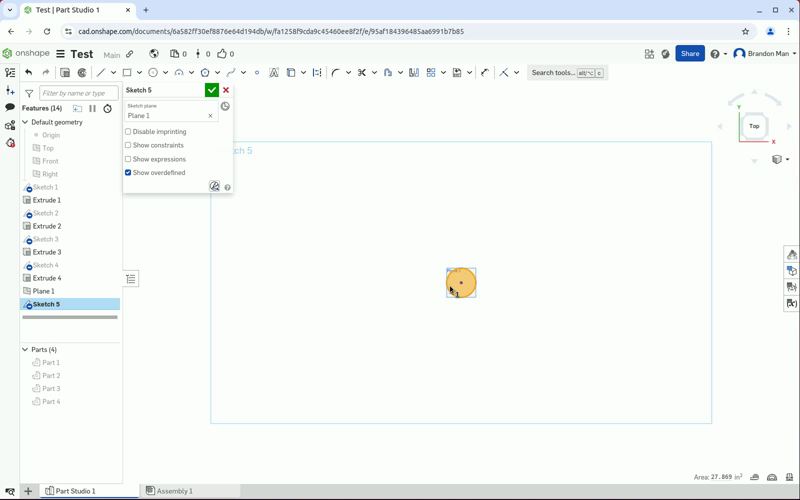
mouse_move(73, 352)
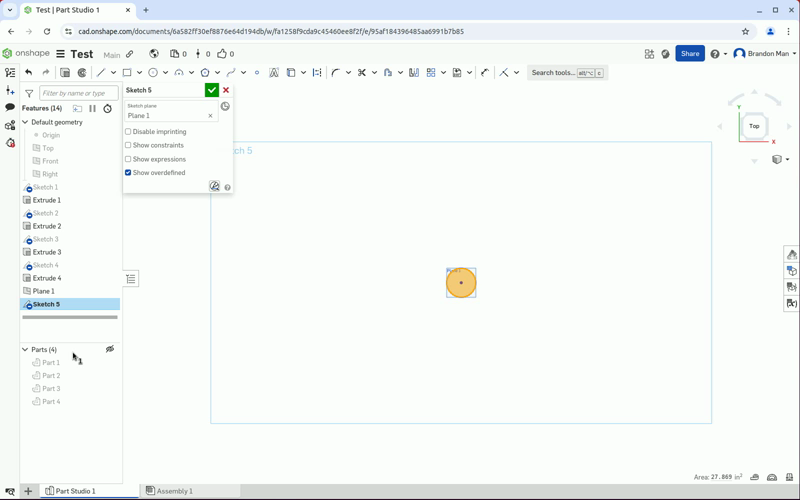
key(shift+y)
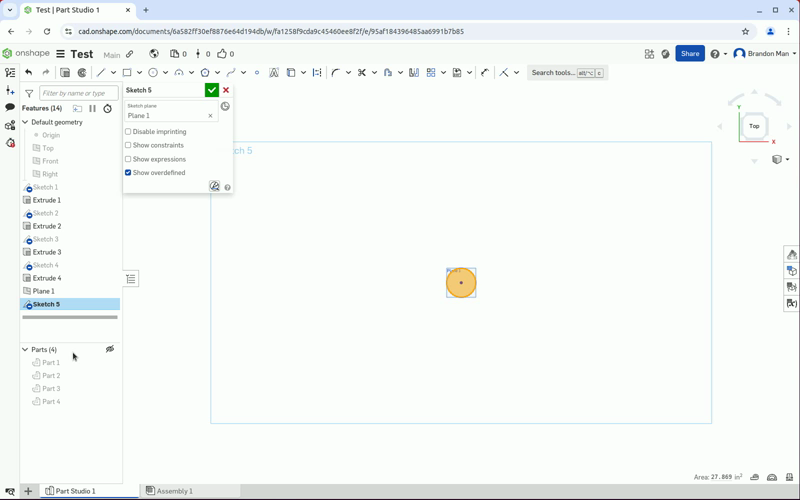
key(shift+e)
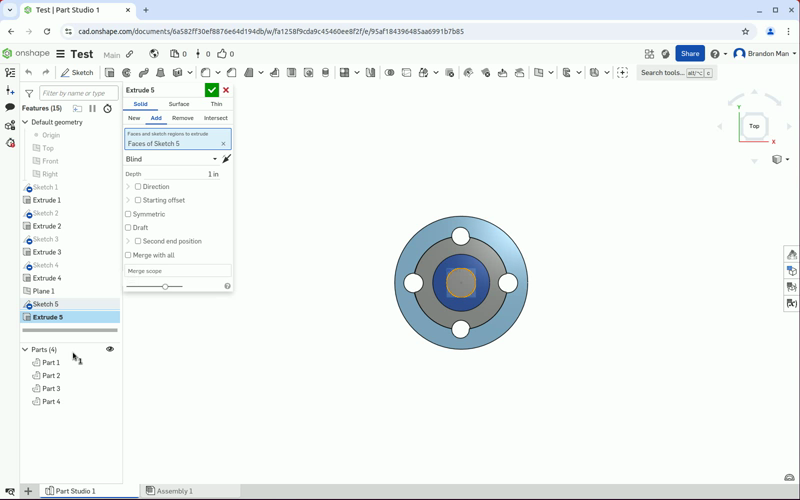
mouse_move(143, 106)
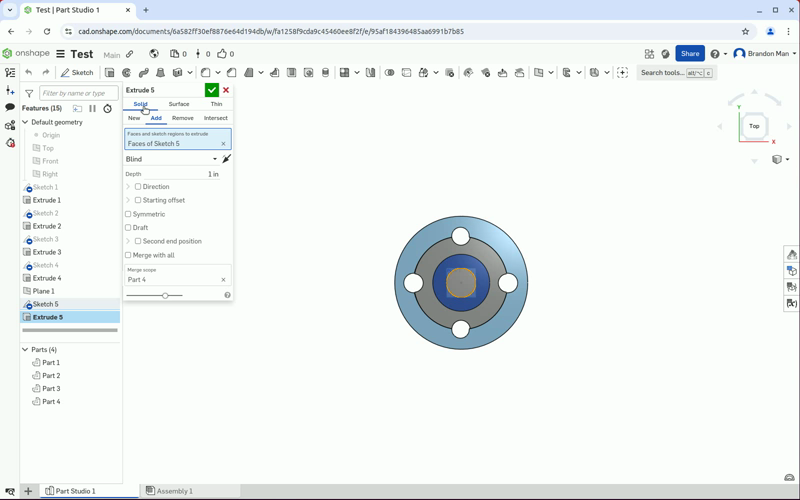
click(143, 106)
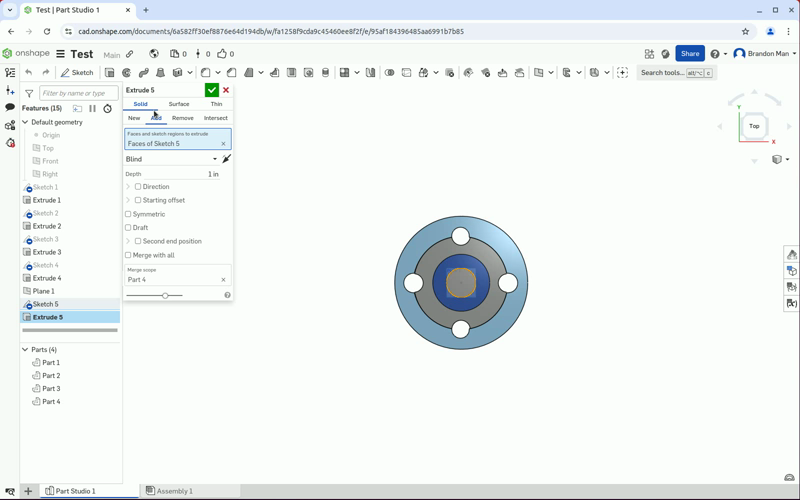
mouse_move(186, 120)
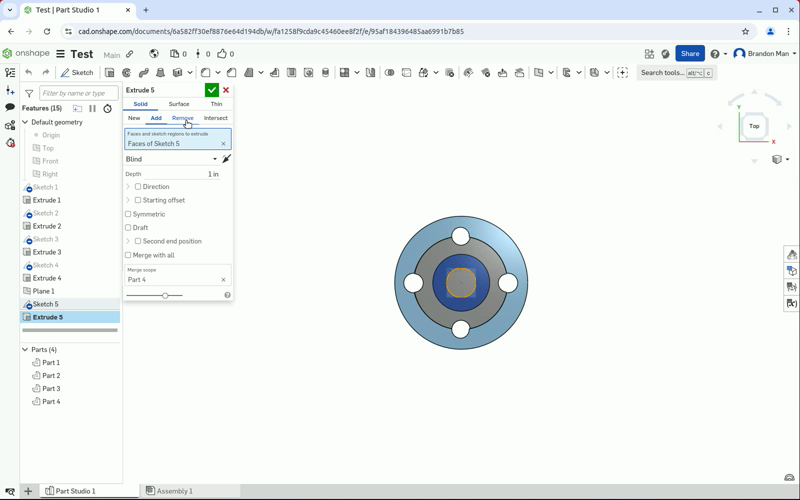
click(186, 120)
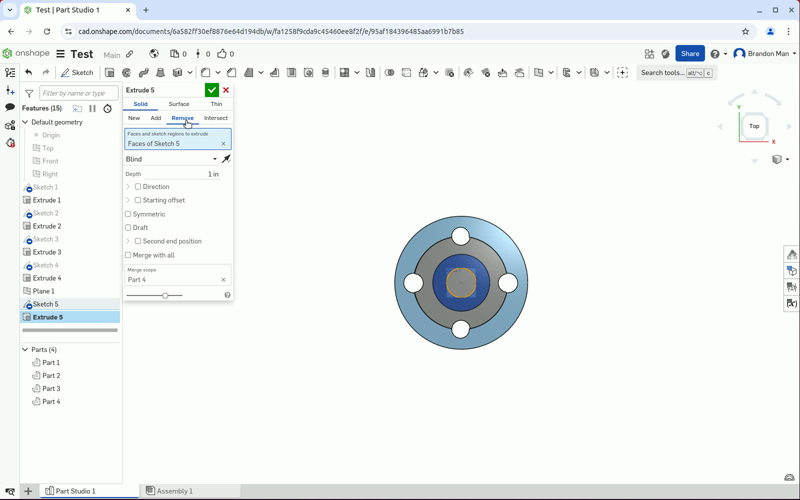
key(tab, 4)
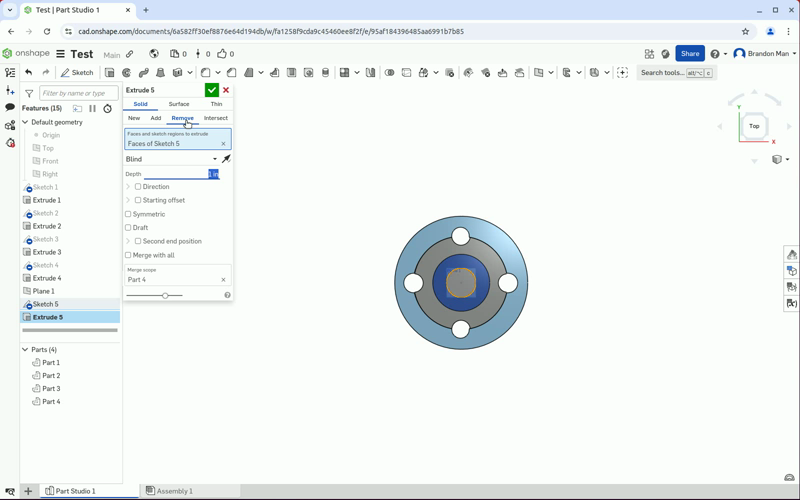
text(23.108)
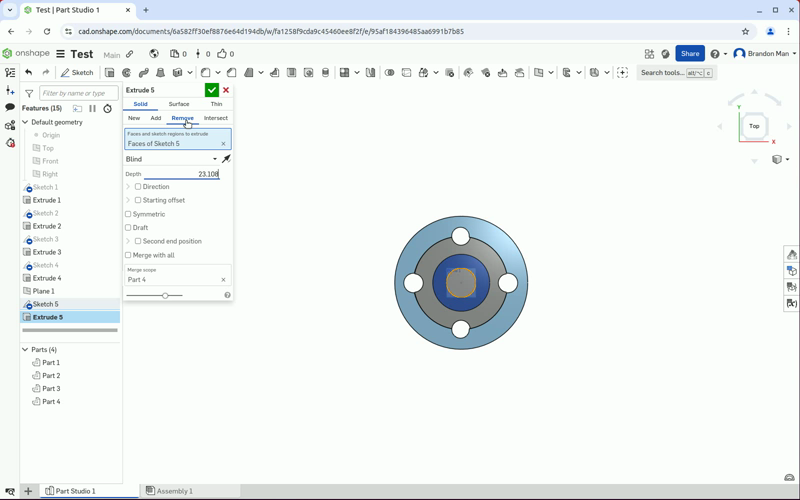
key(tab, 6)
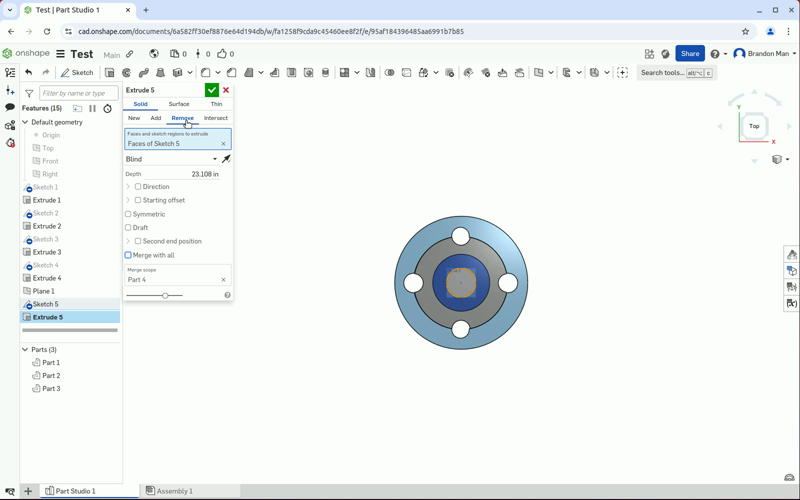
key(space)
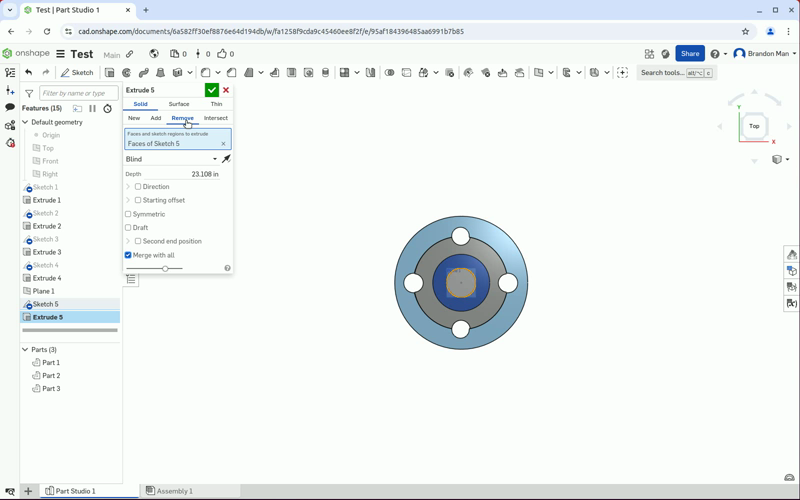
key(enter)
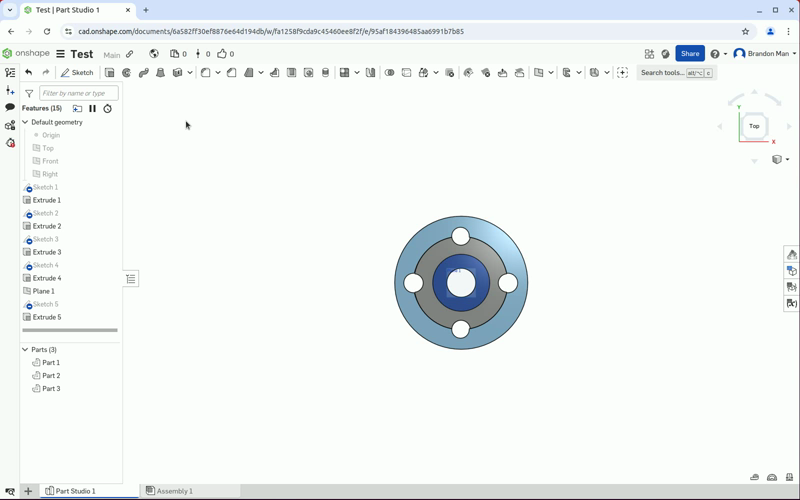
key(shift+h)
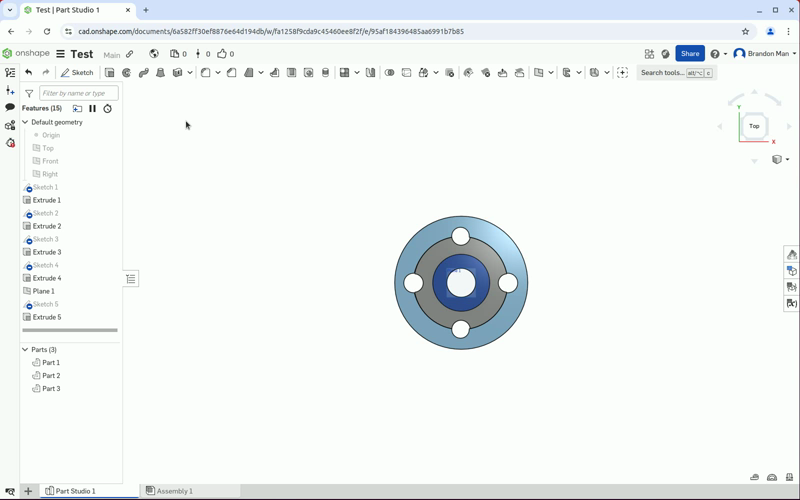
key(shift+h)
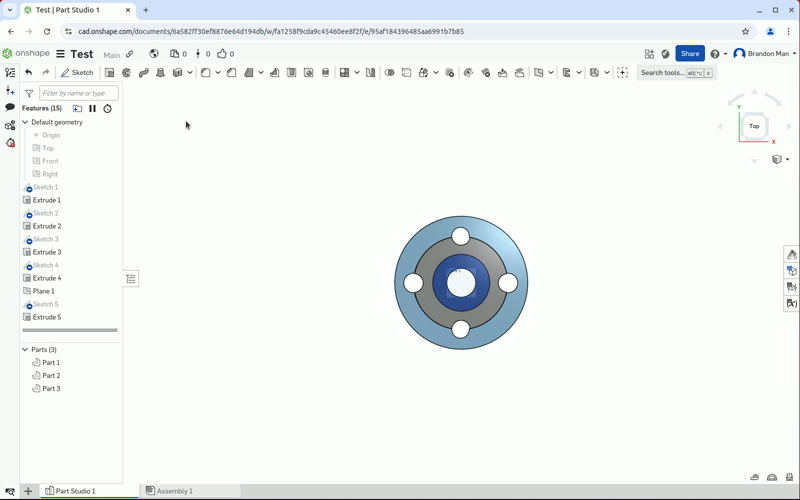
key(shift+7)
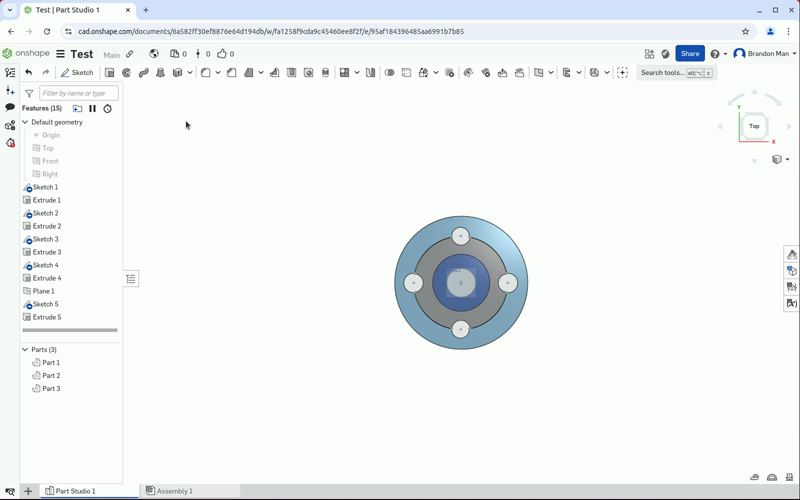
key(up, 3)
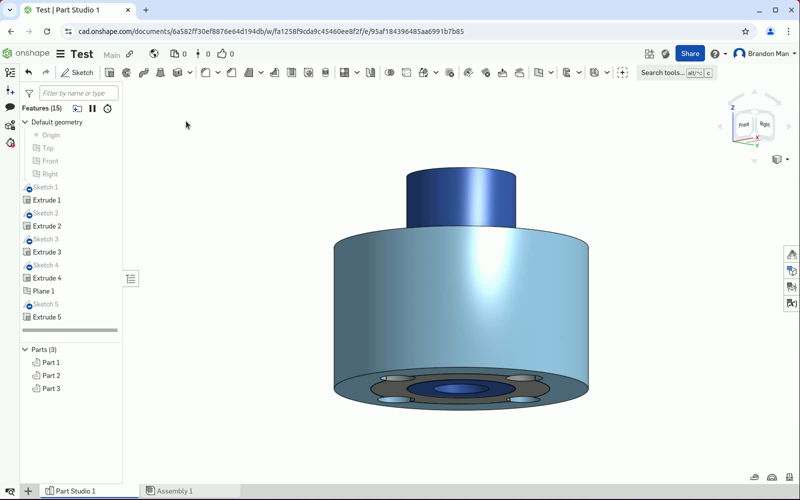
key(left, 3)
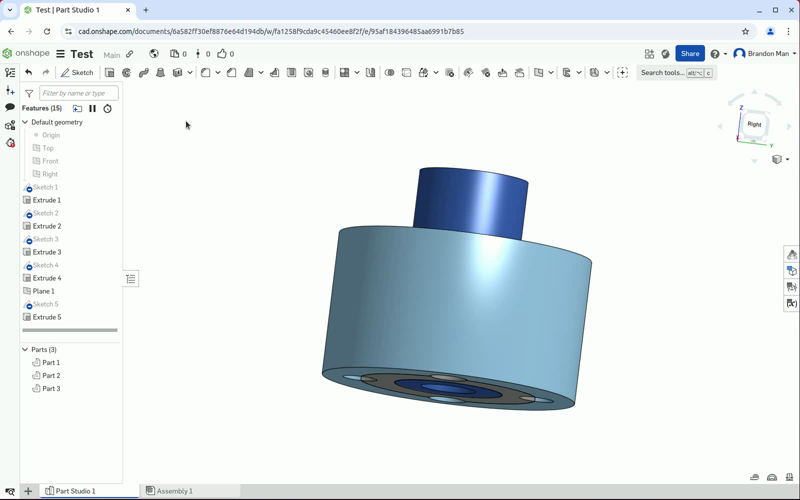
key(right, 3)
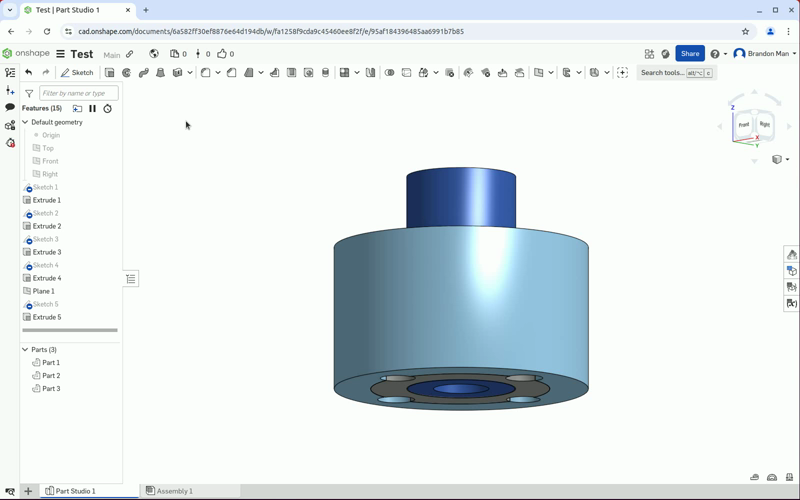
key(down, 3)
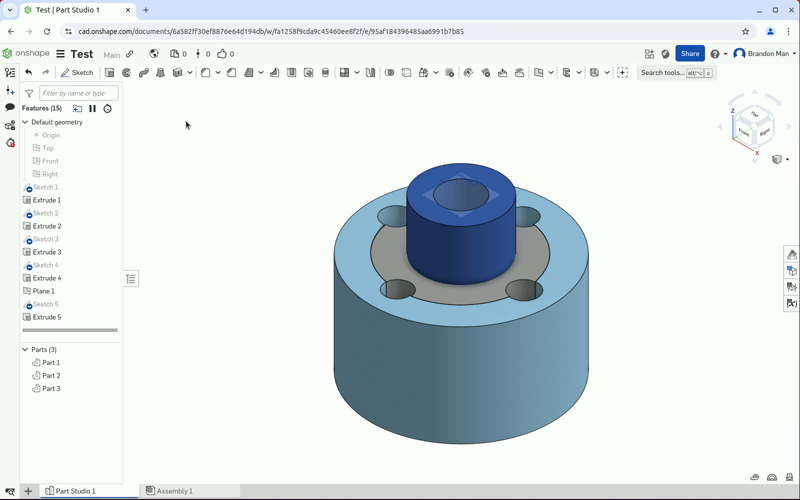
mouse_move(73, 189)
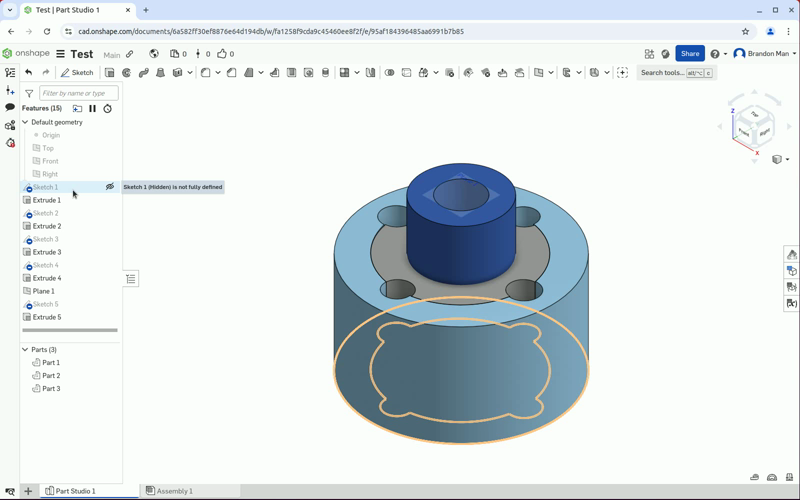
click(73, 189)